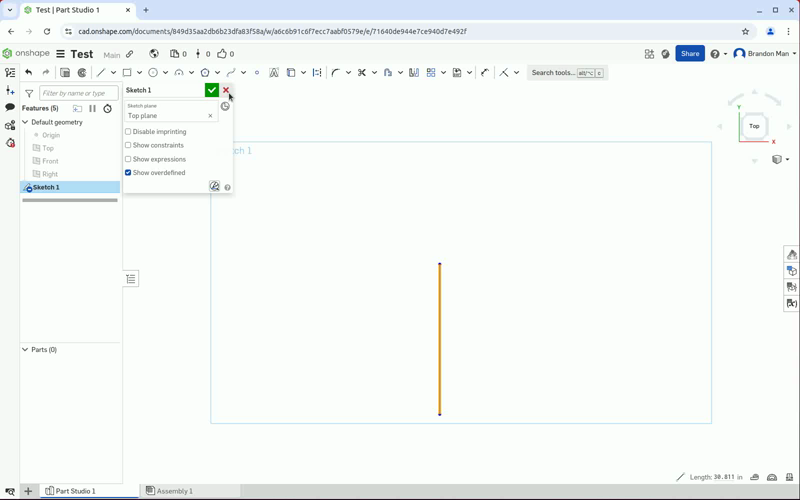
key(shift+h)
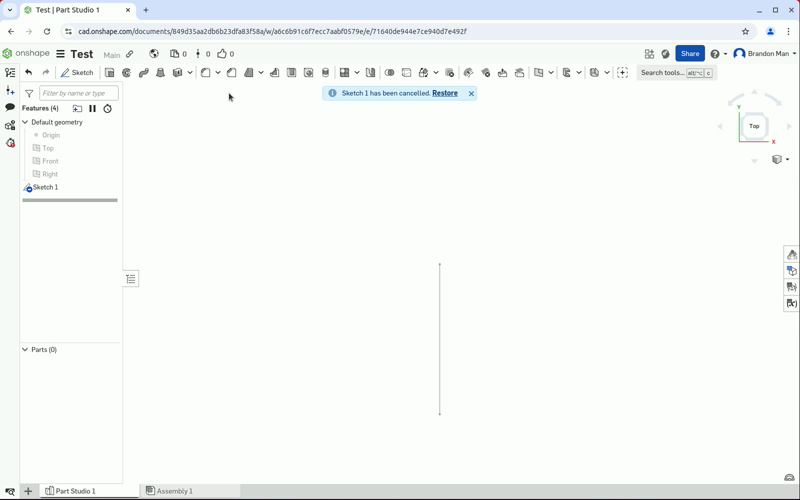
mouse_move(73, 352)
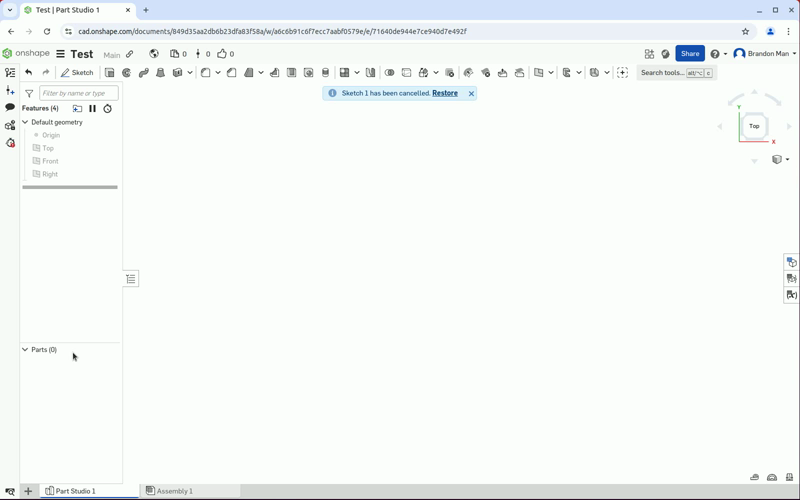
key(y)
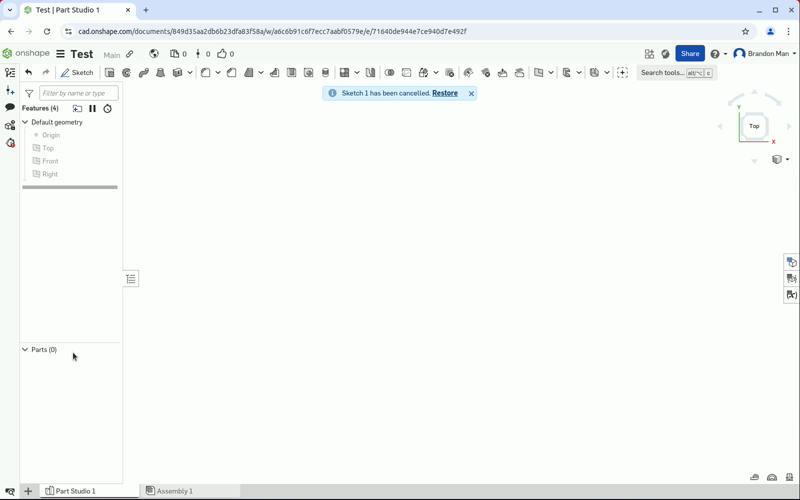
key(shift+p)
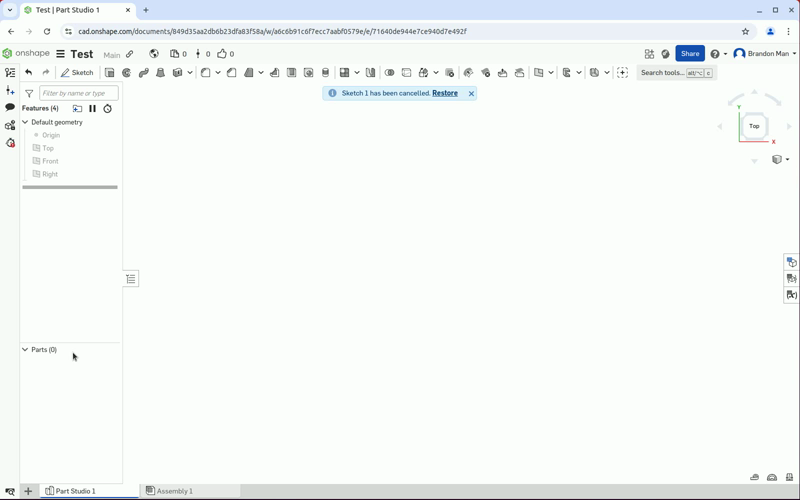
key(space)
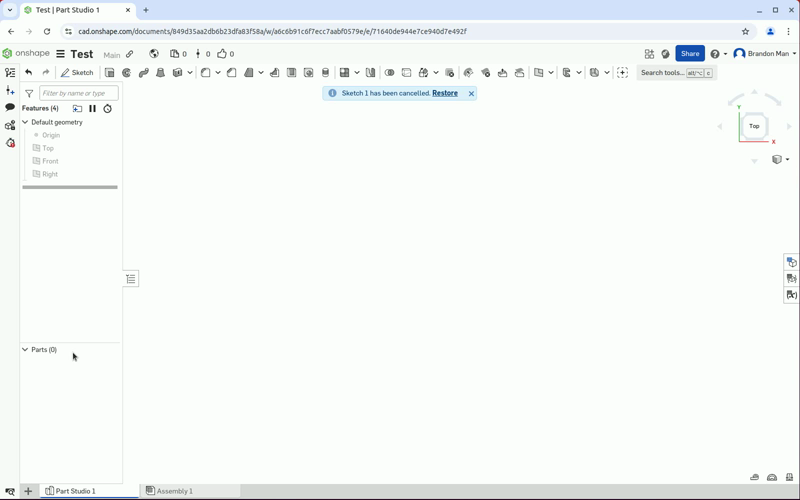
key_down(shift)
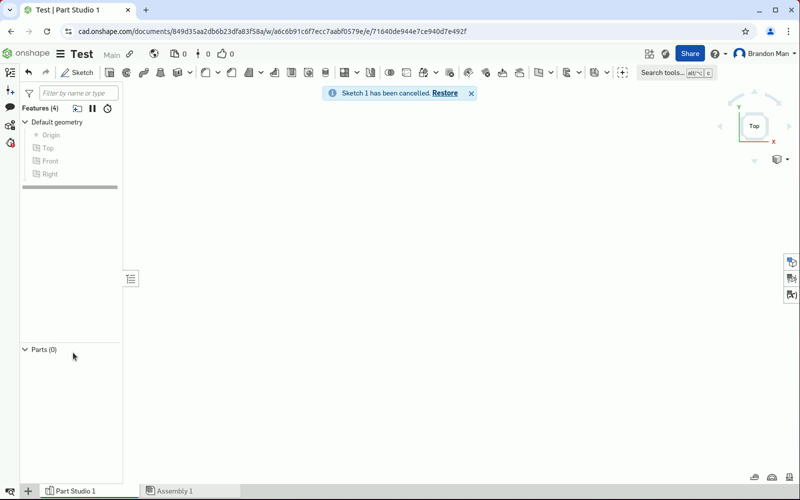
key(up)
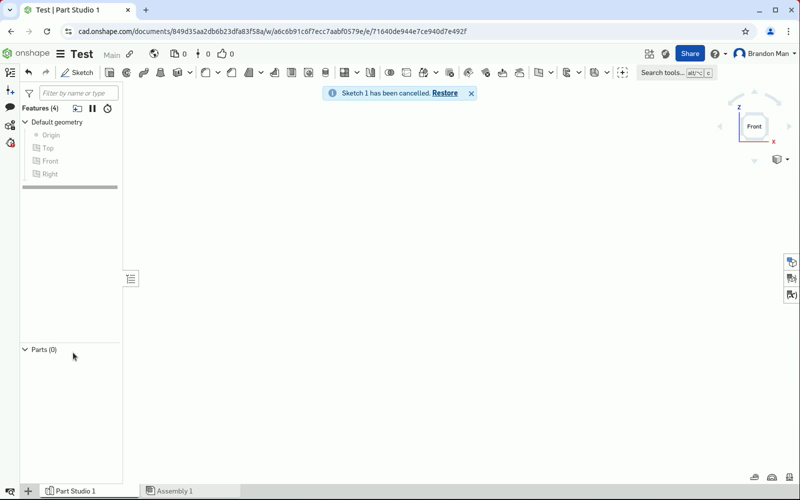
key_up(shift)
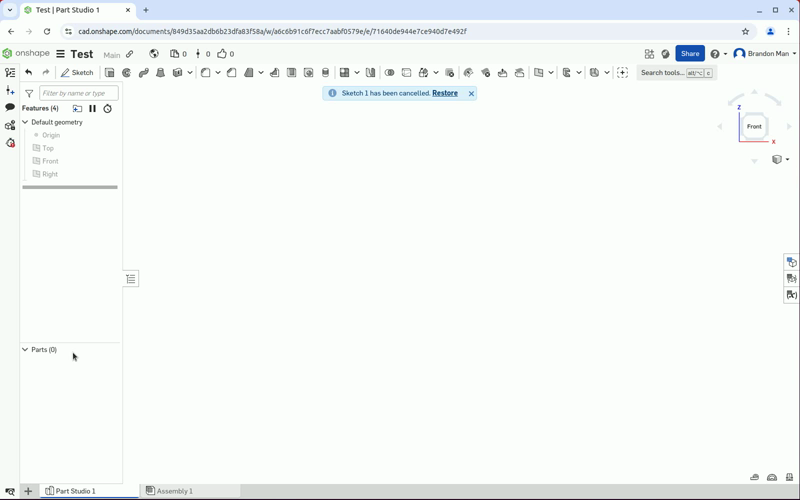
mouse_move(73, 352)
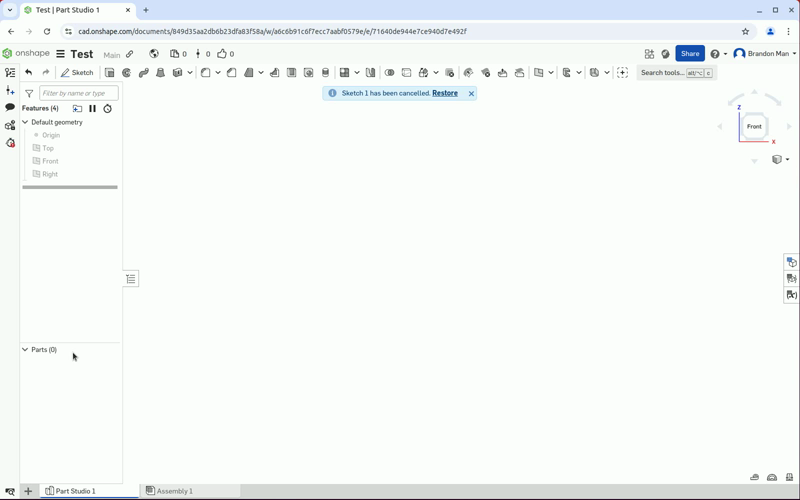
key(shift+y)
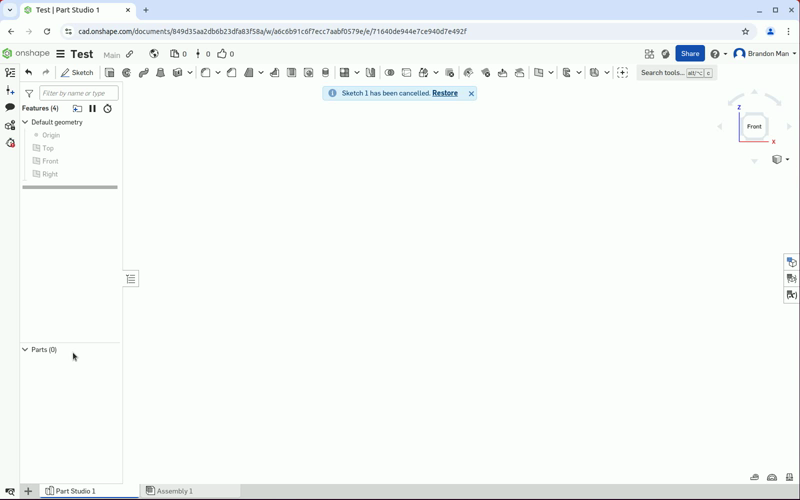
key(shift+s)
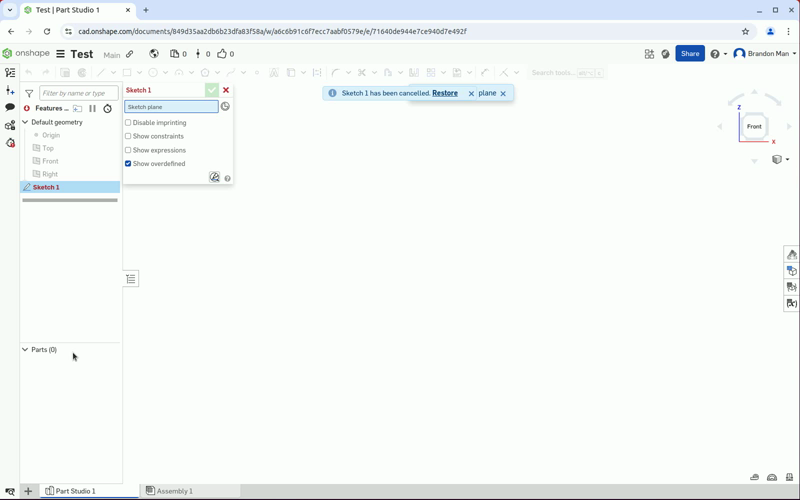
mouse_move(73, 163)
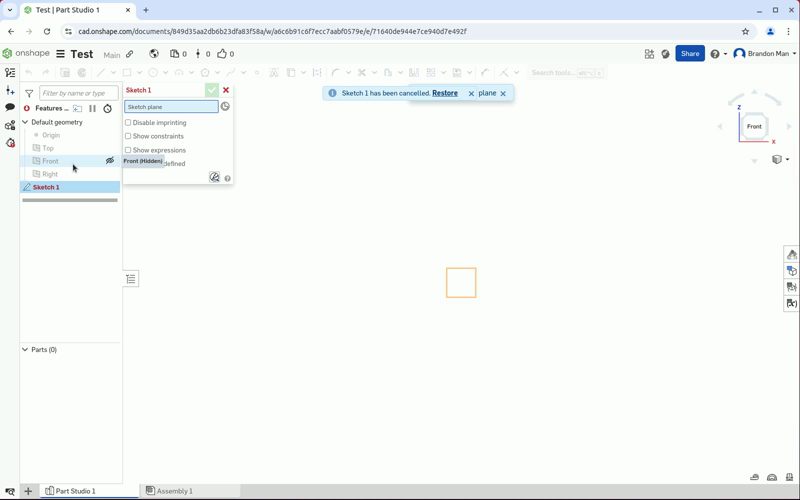
click(73, 163)
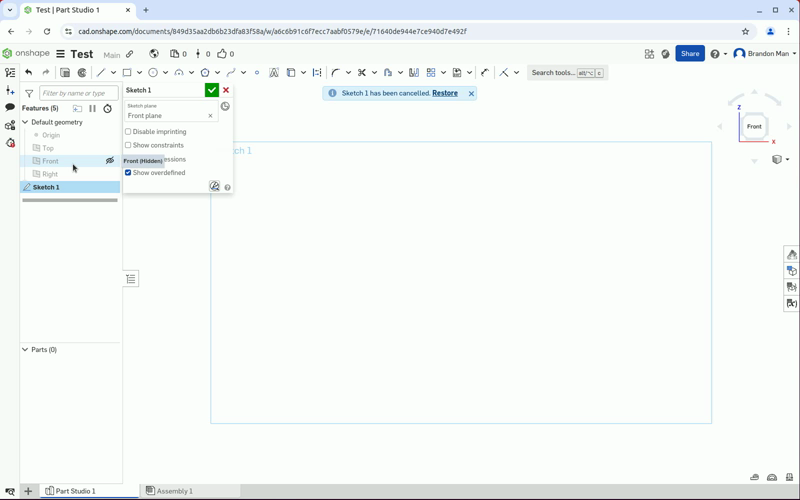
mouse_move(73, 352)
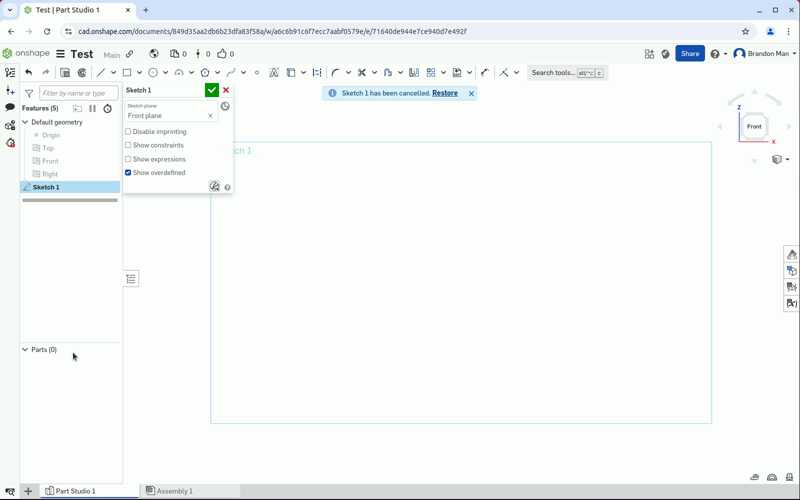
key(y)
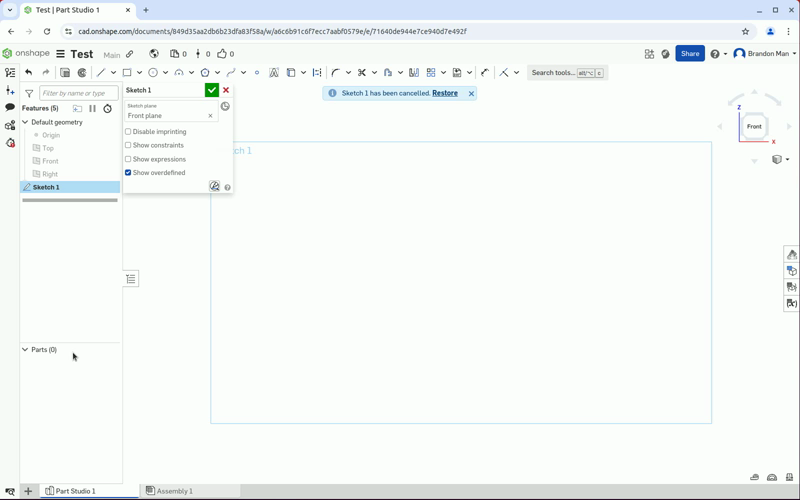
key(c)
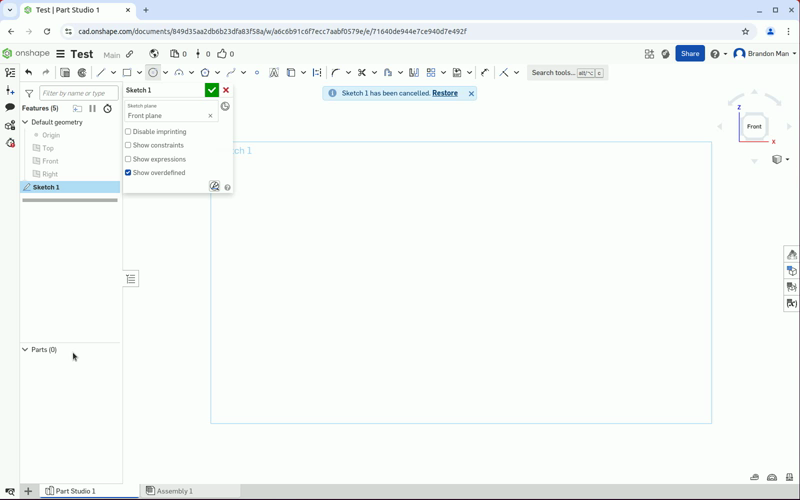
key_down(shift)
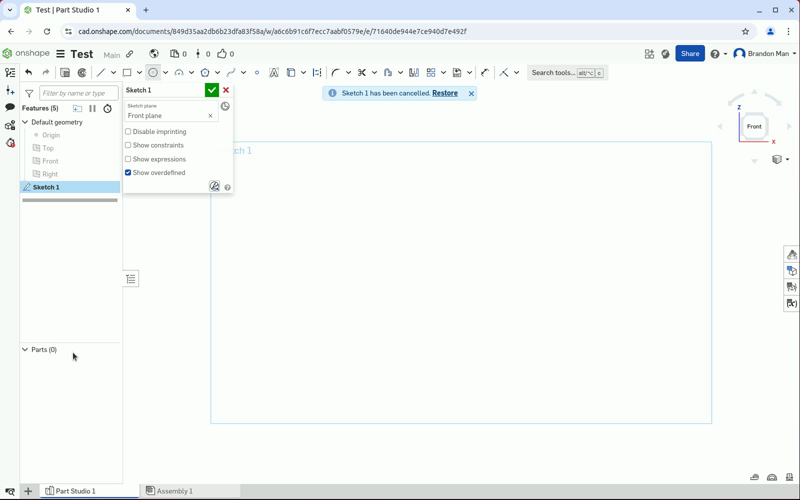
mouse_move(461, 178)
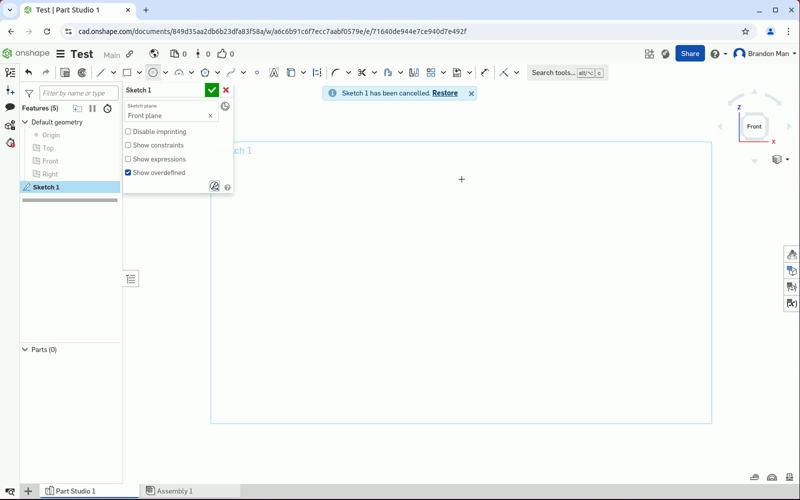
click(461, 178)
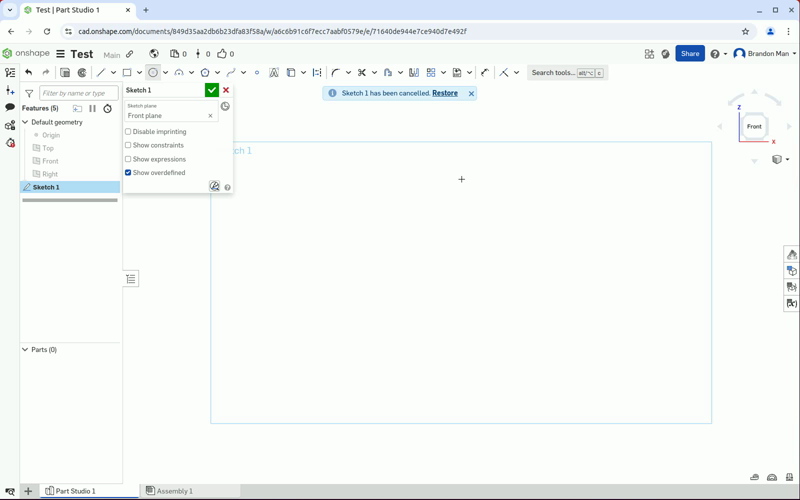
key_up(shift)
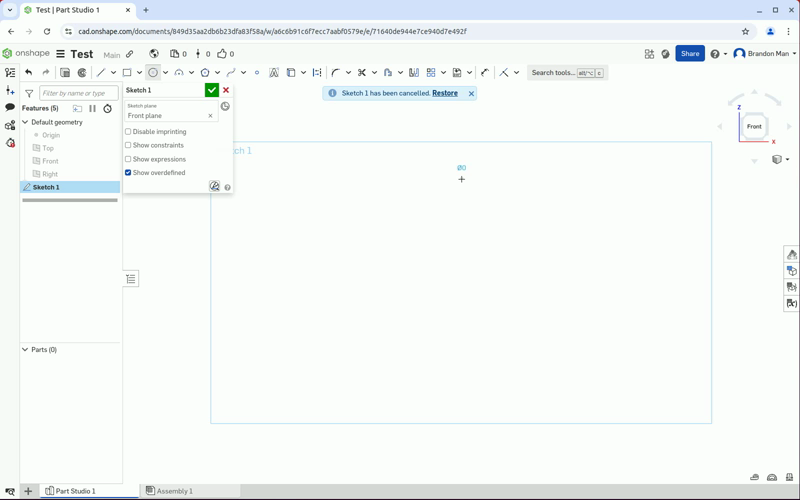
mouse_move(471, 178)
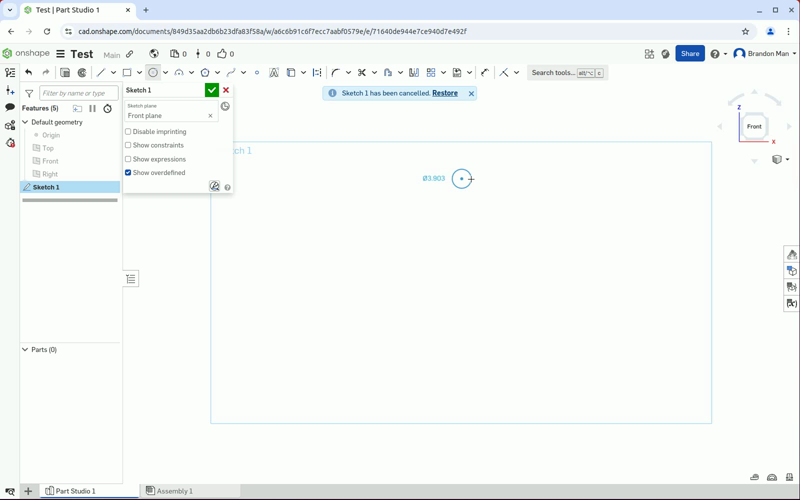
click(471, 178)
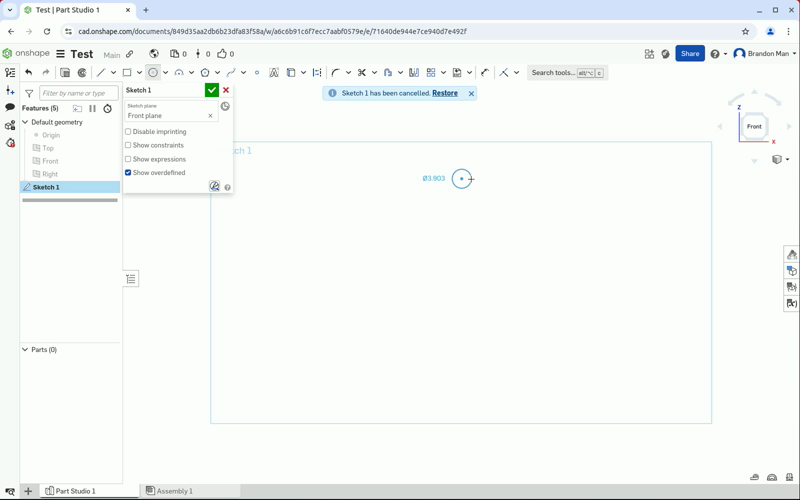
key(esc)
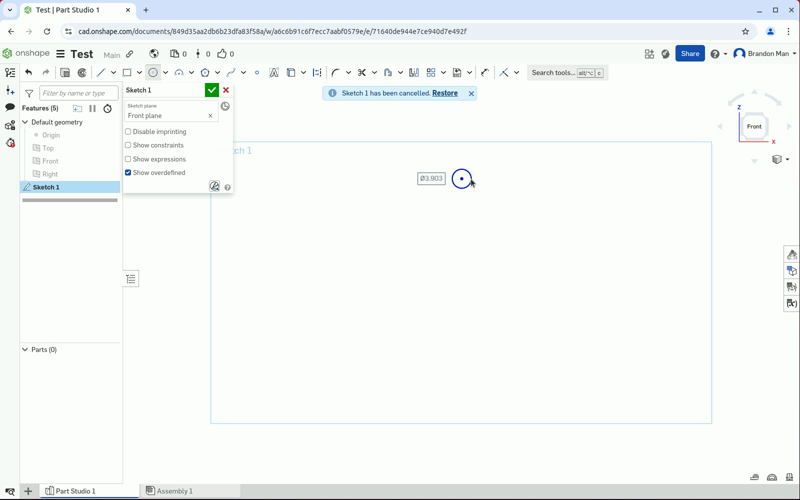
key(c)
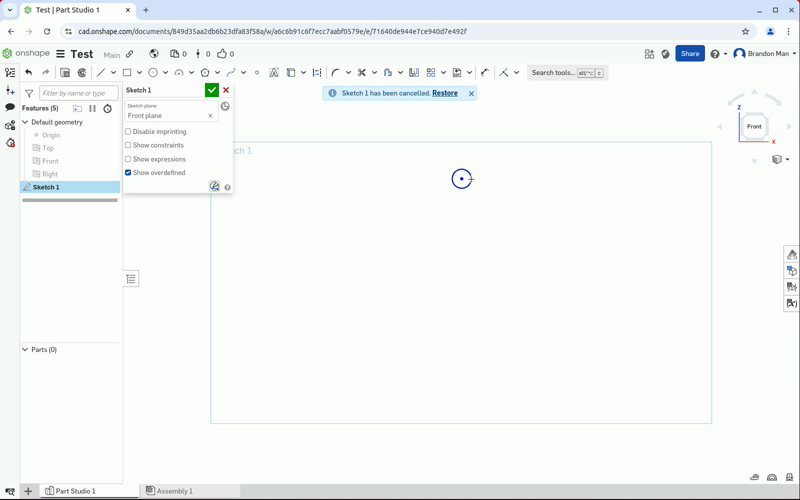
key_down(shift)
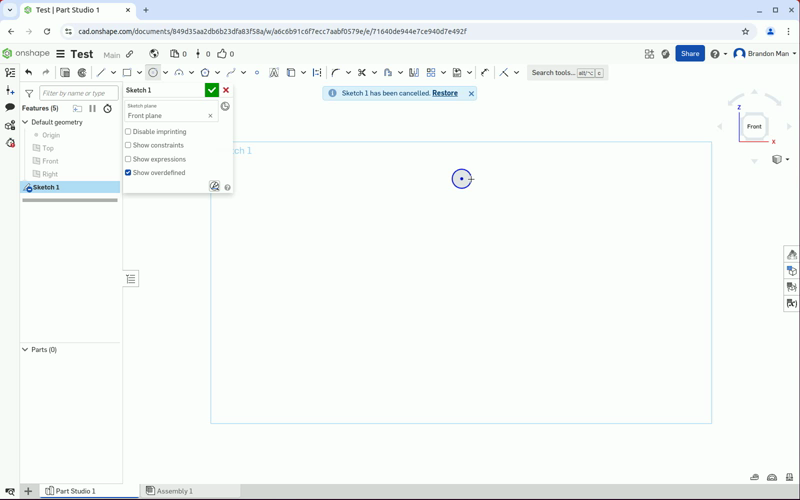
mouse_move(461, 178)
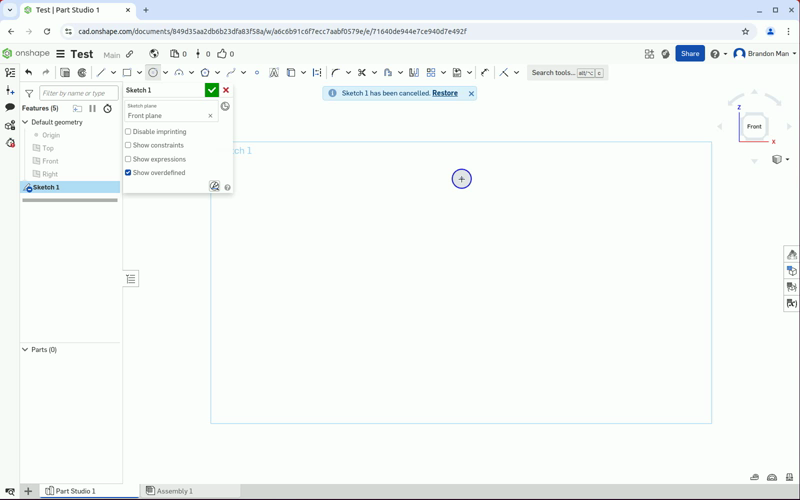
click(461, 178)
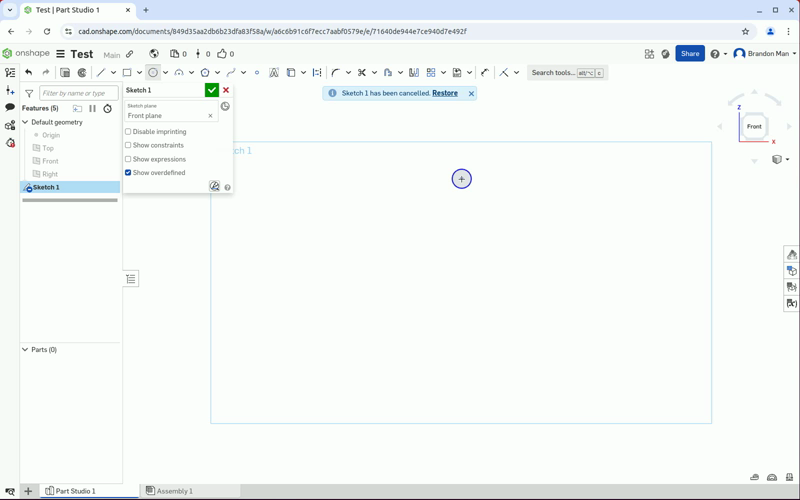
key_up(shift)
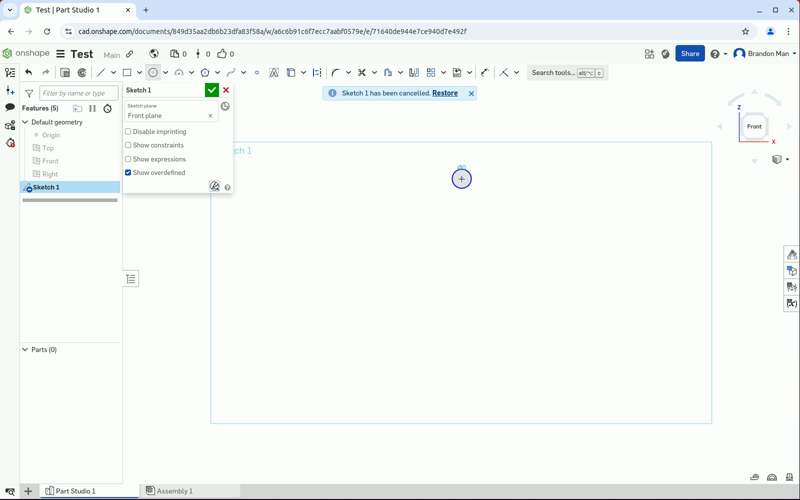
mouse_move(464, 178)
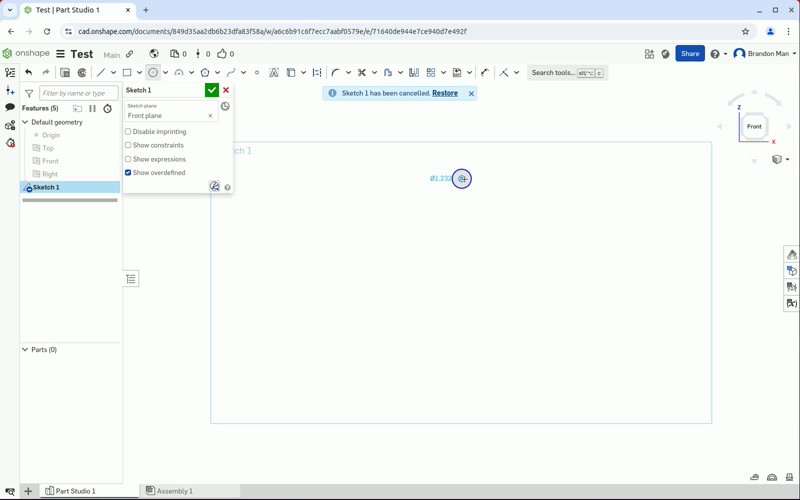
scroll(6)
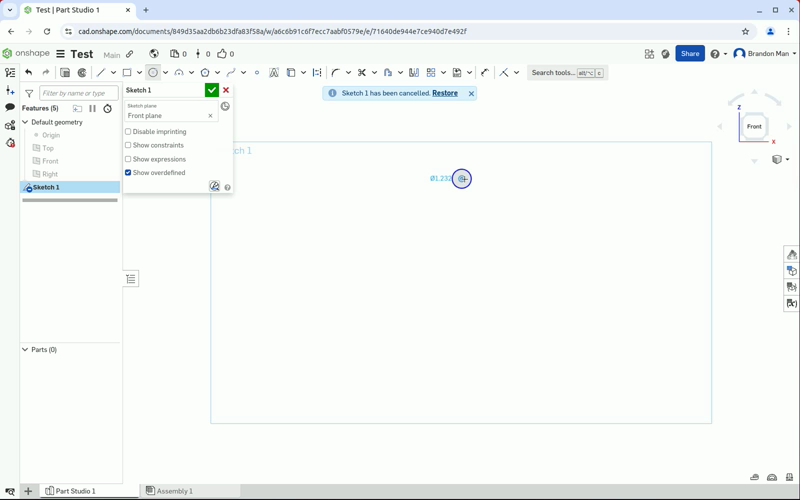
scroll(6)
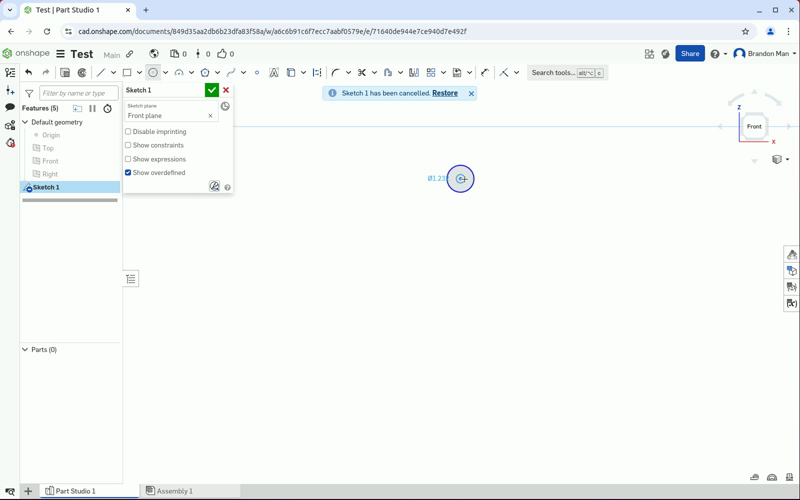
scroll(6)
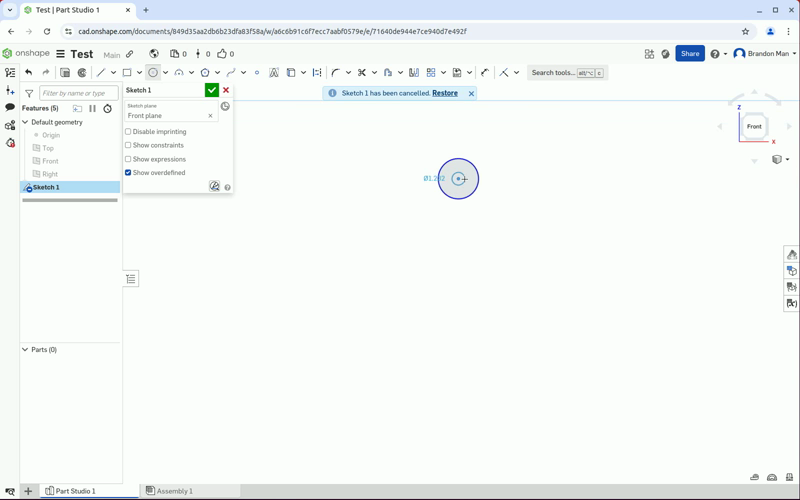
scroll(6)
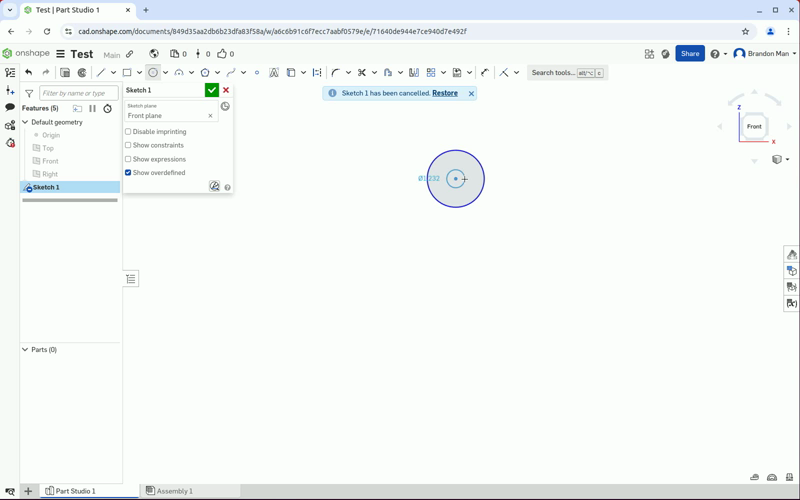
scroll(6)
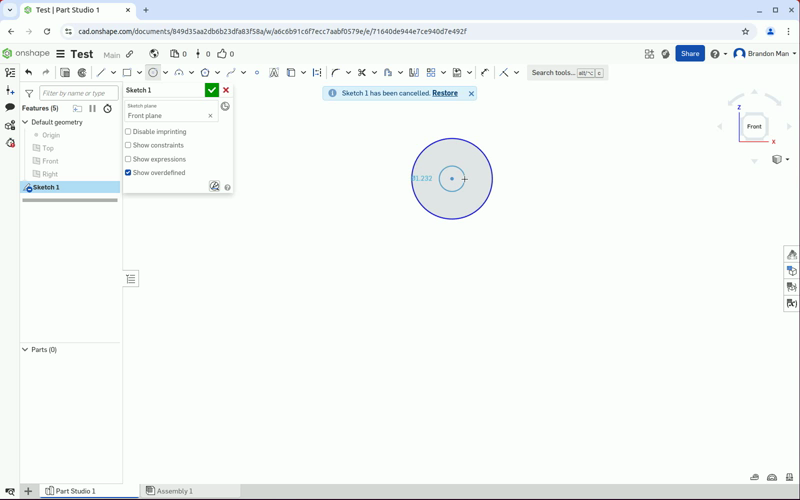
scroll(6)
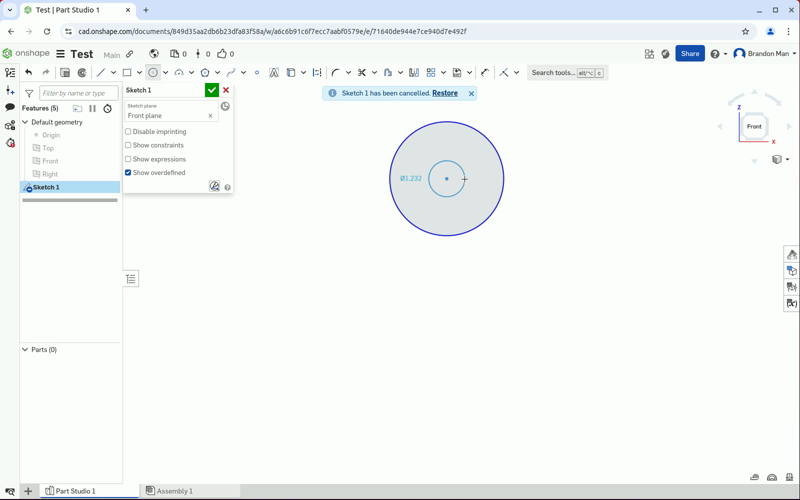
scroll(6)
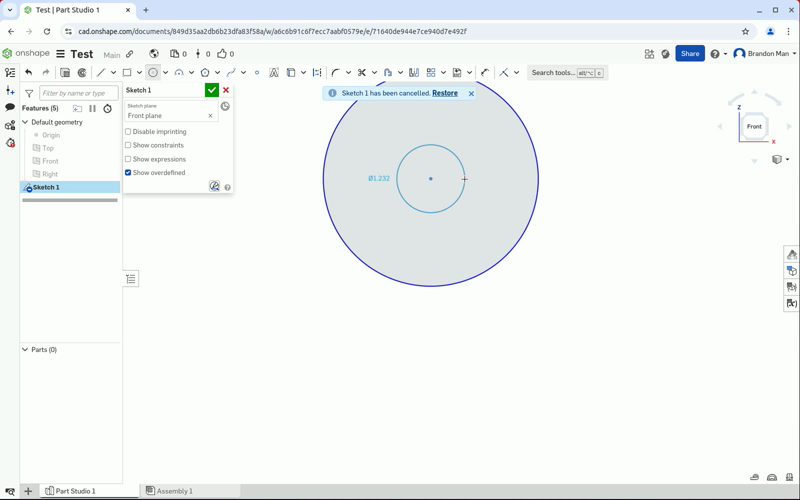
click(464, 178)
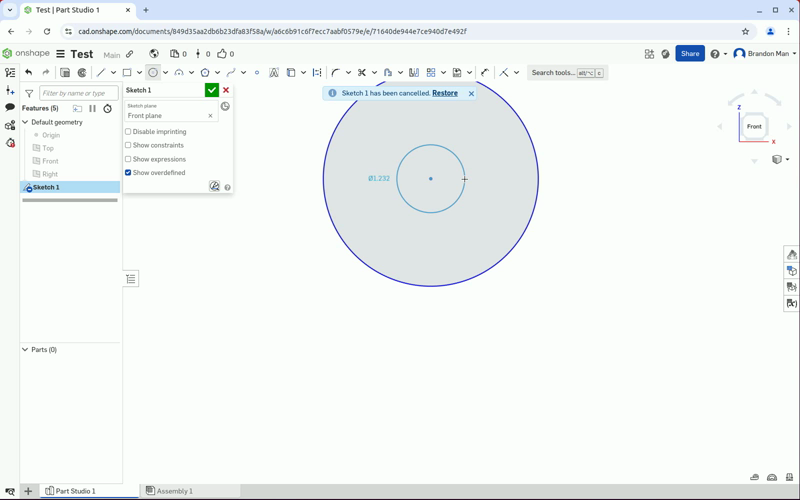
scroll(-6)
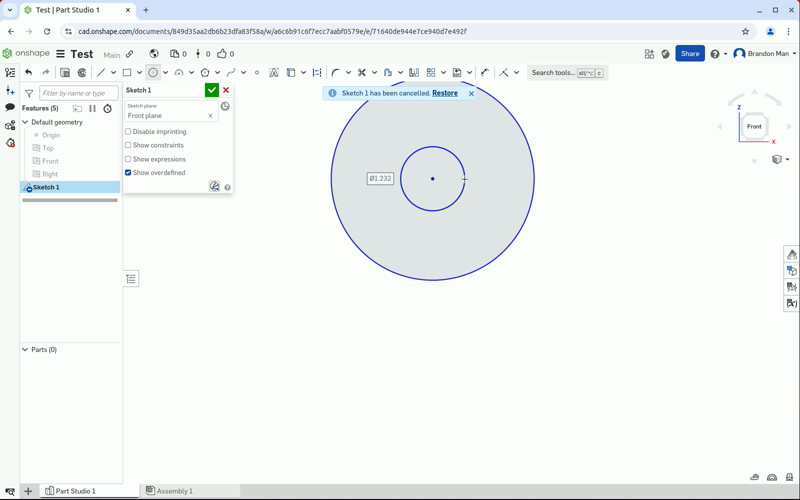
scroll(-6)
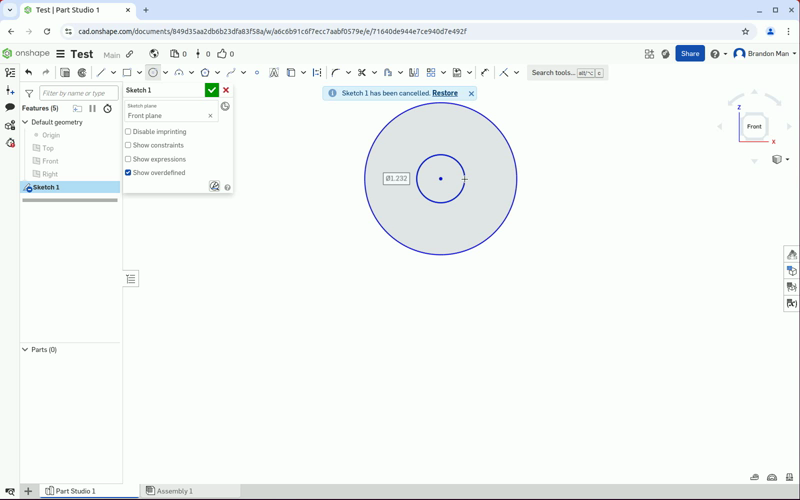
scroll(-6)
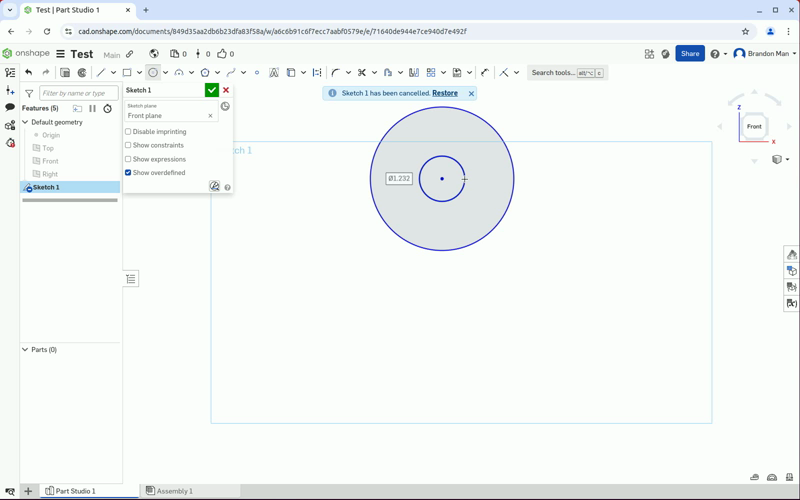
scroll(-6)
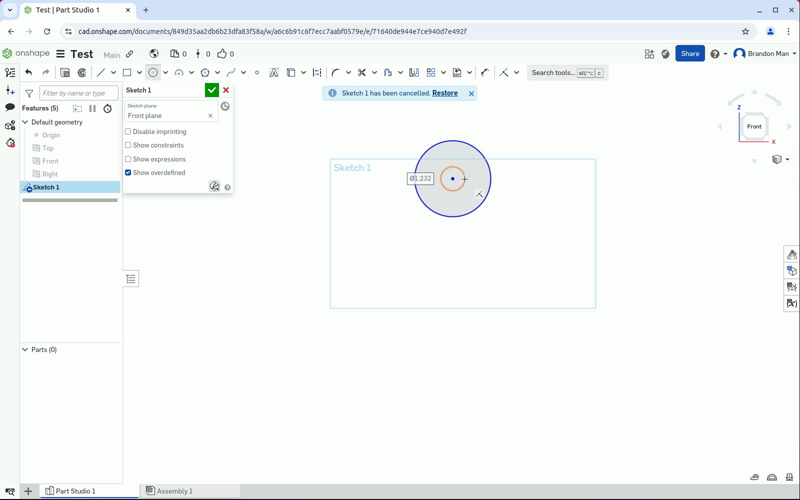
scroll(-6)
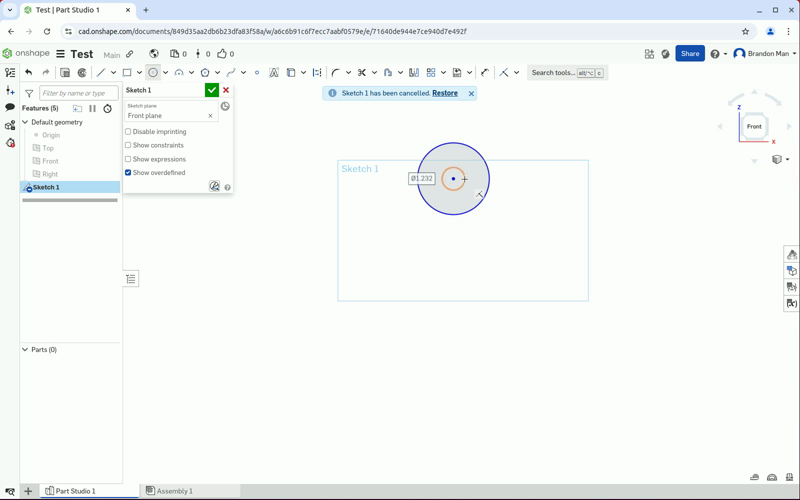
scroll(-6)
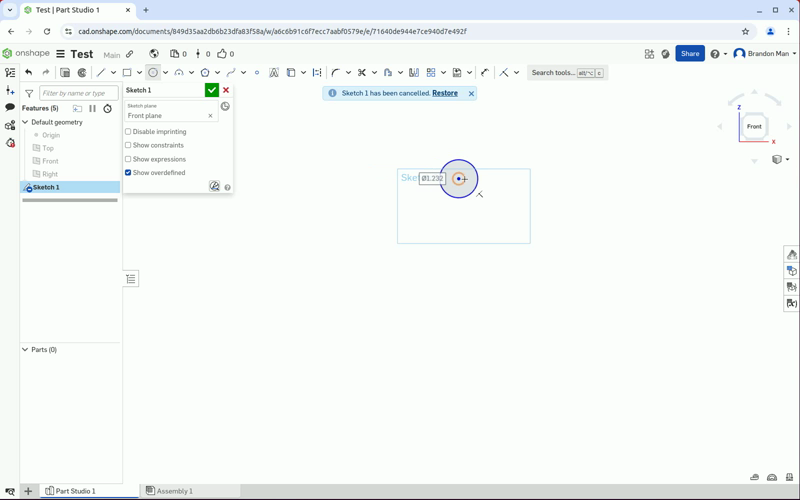
scroll(-6)
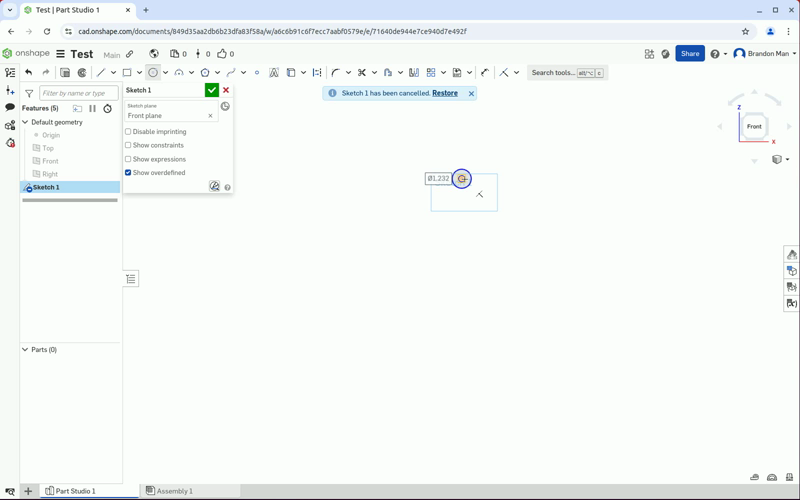
key(esc)
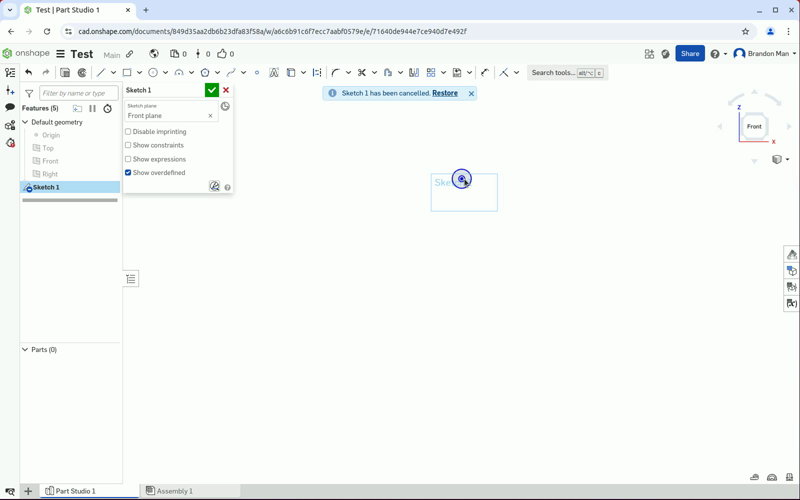
mouse_move(467, 178)
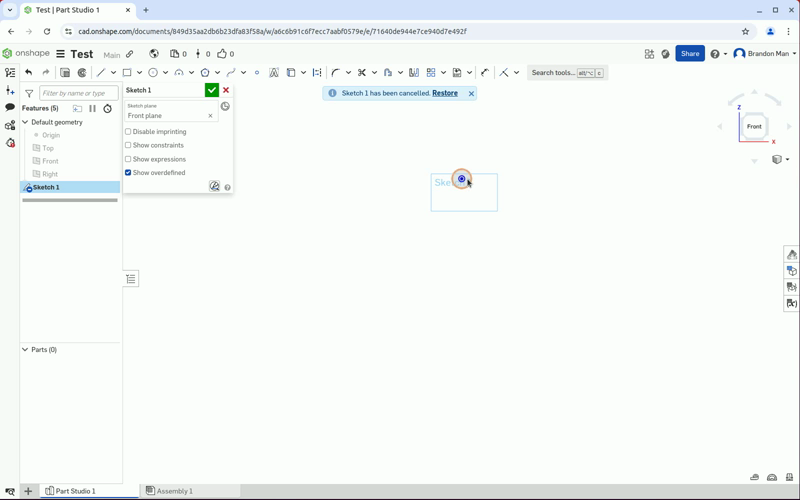
scroll(6)
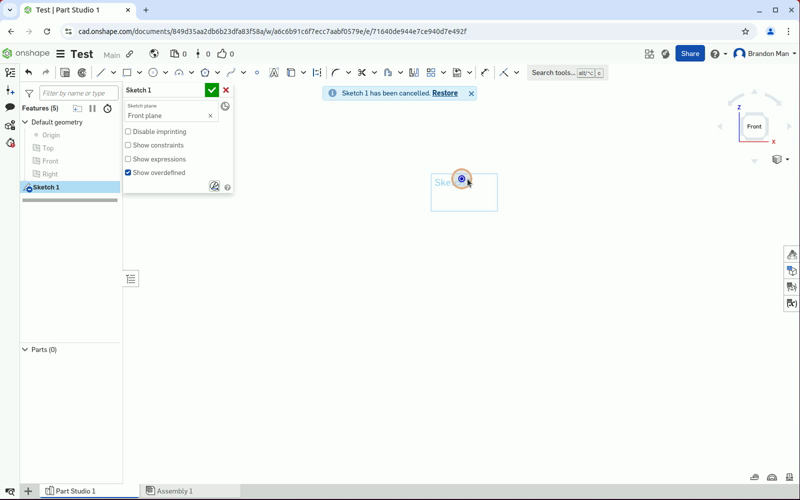
scroll(6)
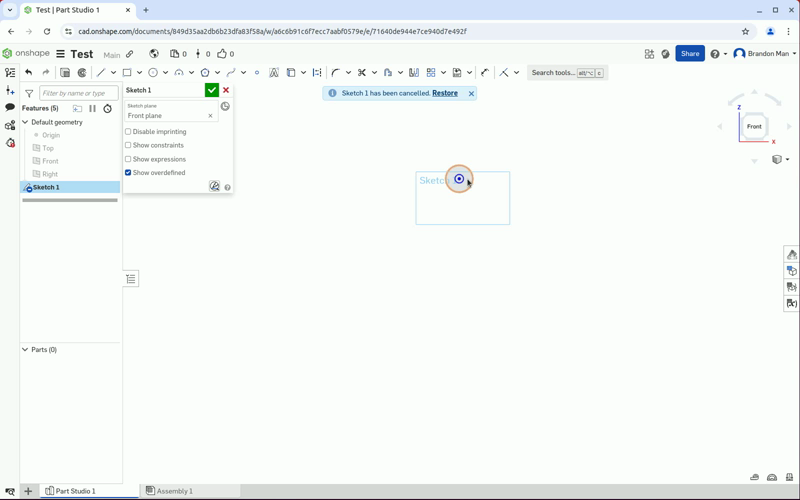
scroll(6)
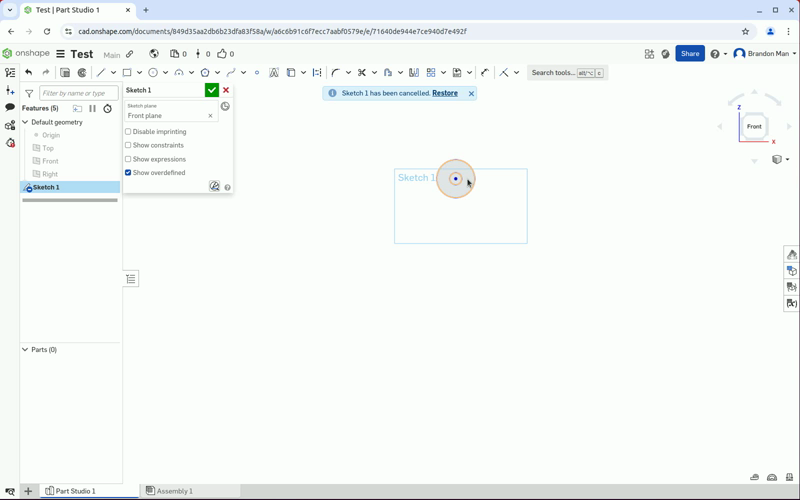
scroll(6)
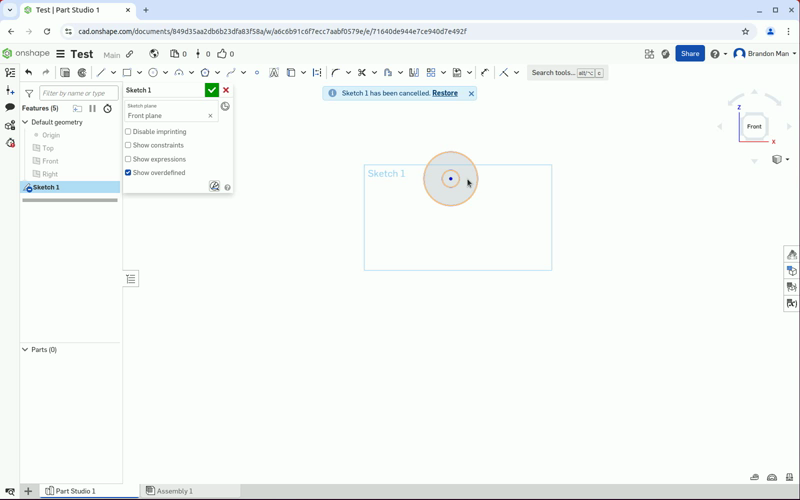
scroll(6)
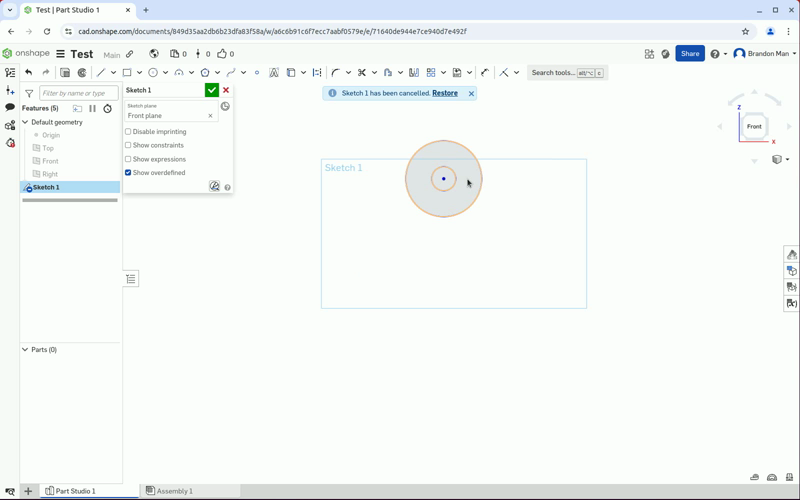
scroll(6)
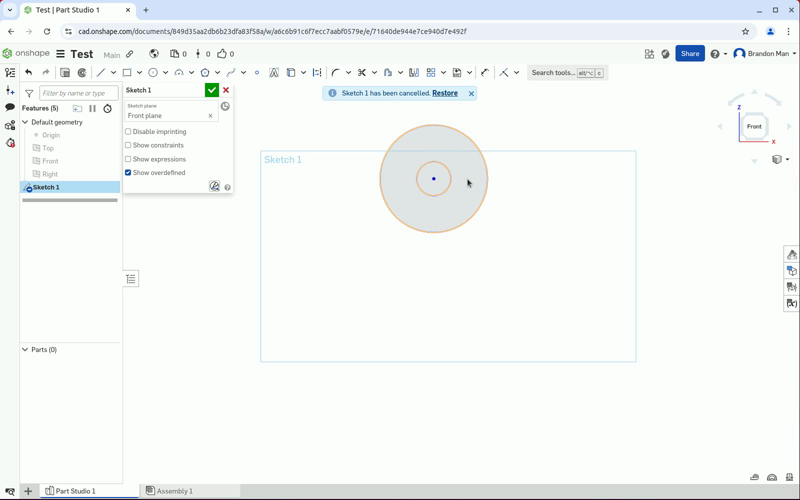
scroll(6)
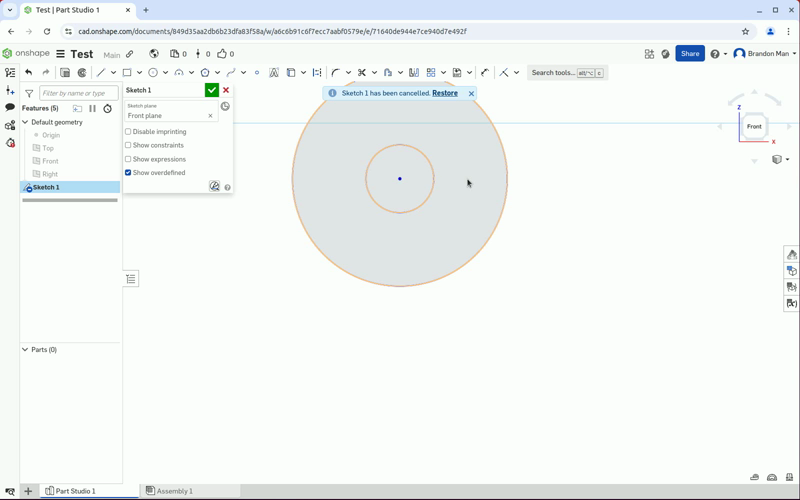
click(467, 178)
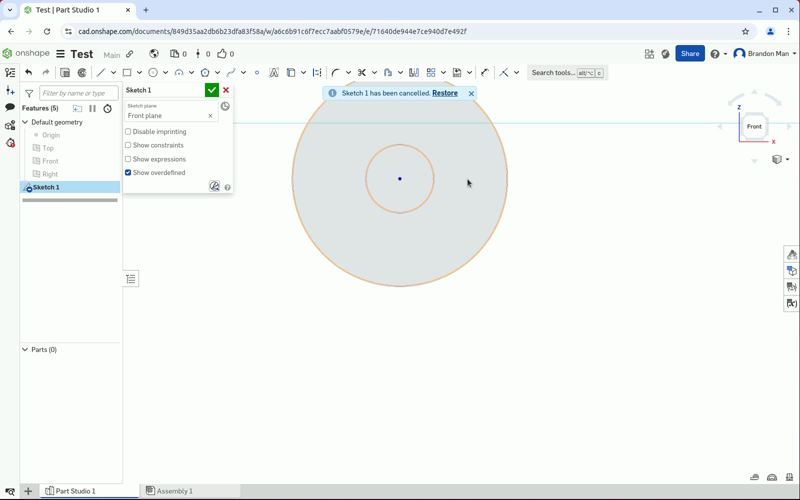
scroll(-6)
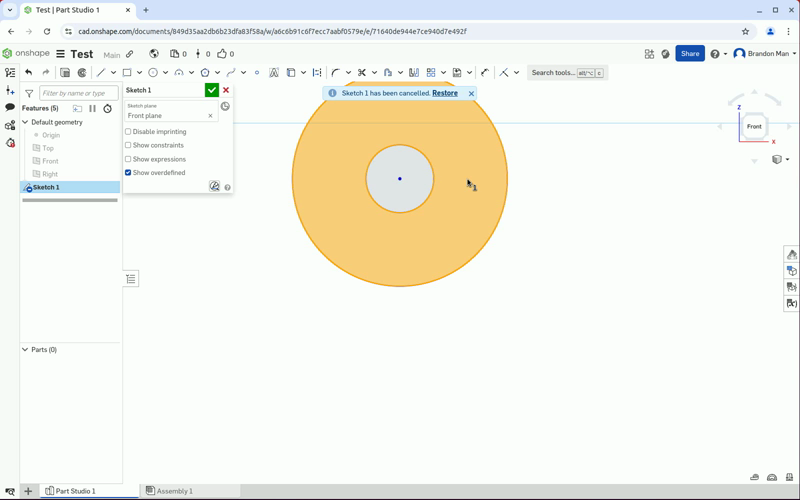
scroll(-6)
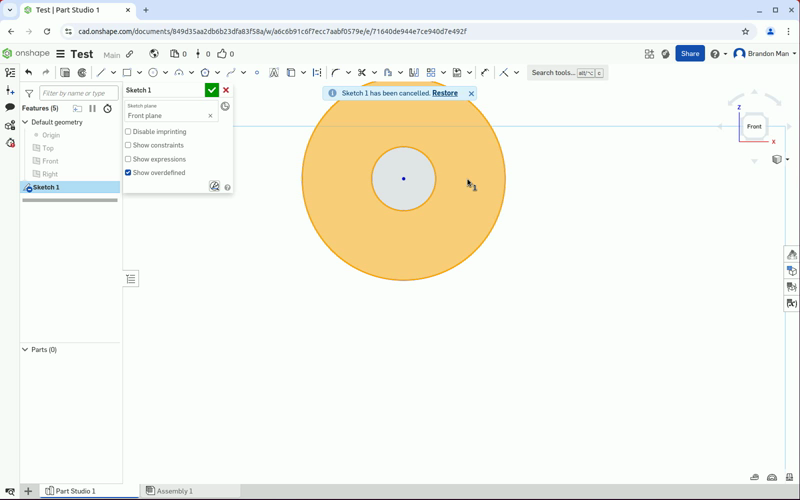
scroll(-6)
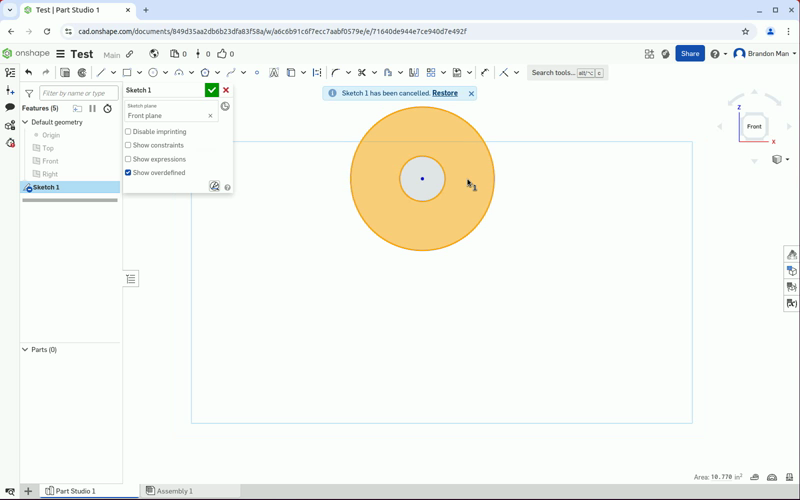
scroll(-6)
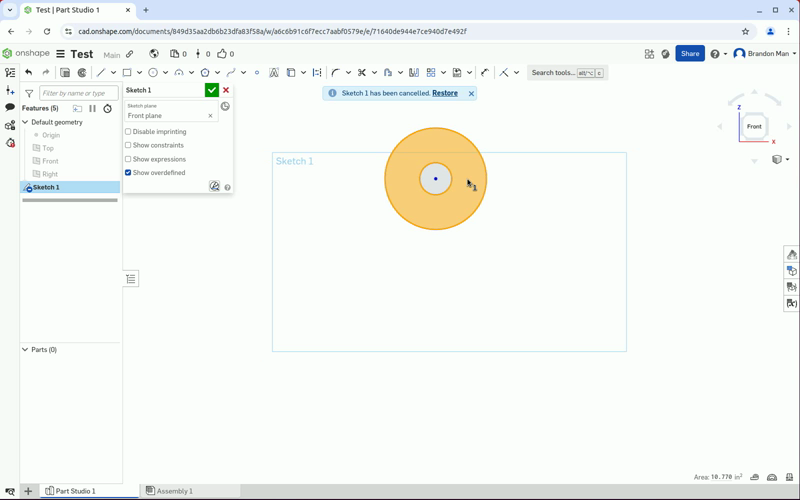
scroll(-6)
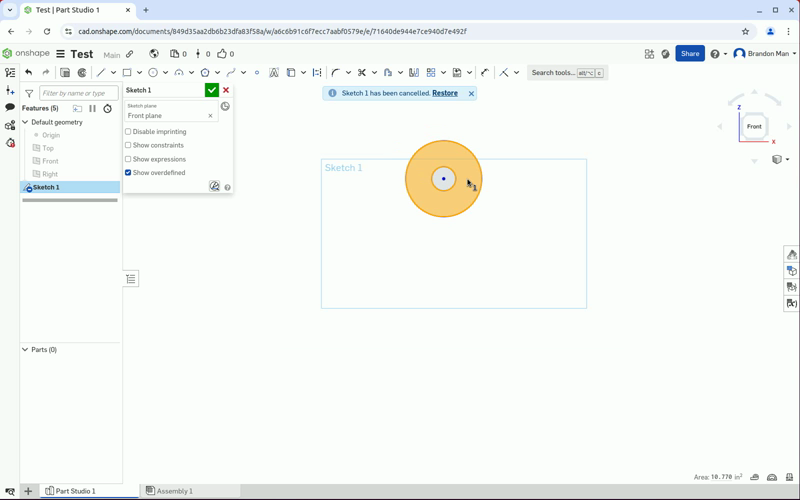
scroll(-6)
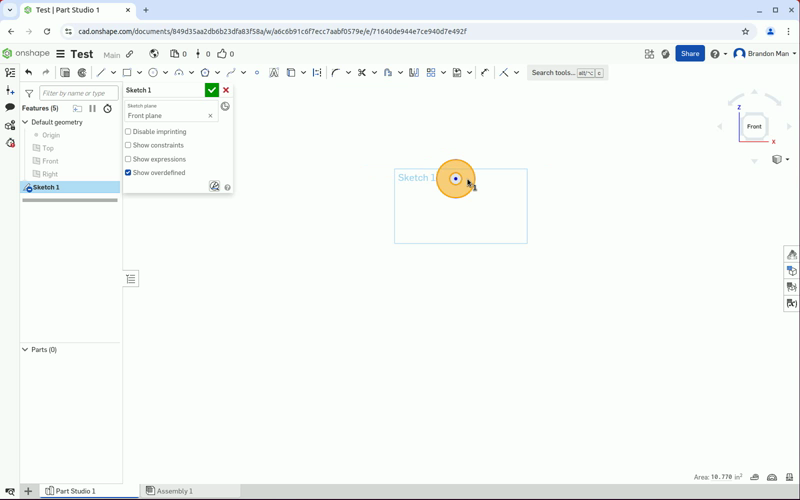
scroll(-6)
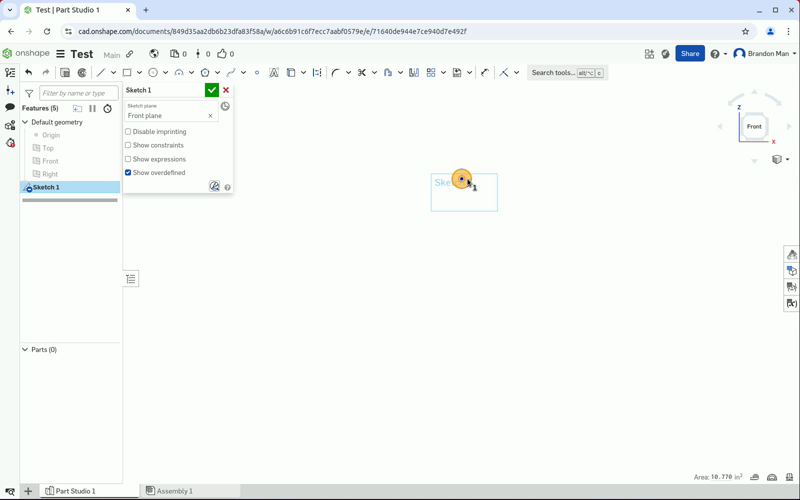
mouse_move(73, 352)
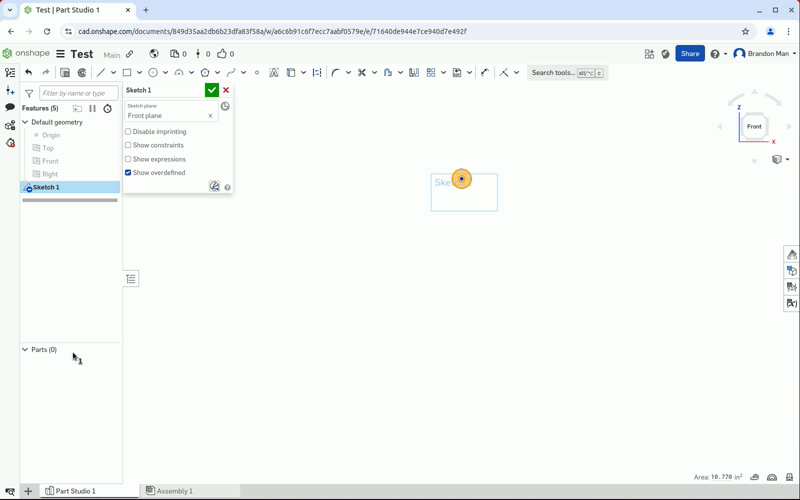
key(shift+y)
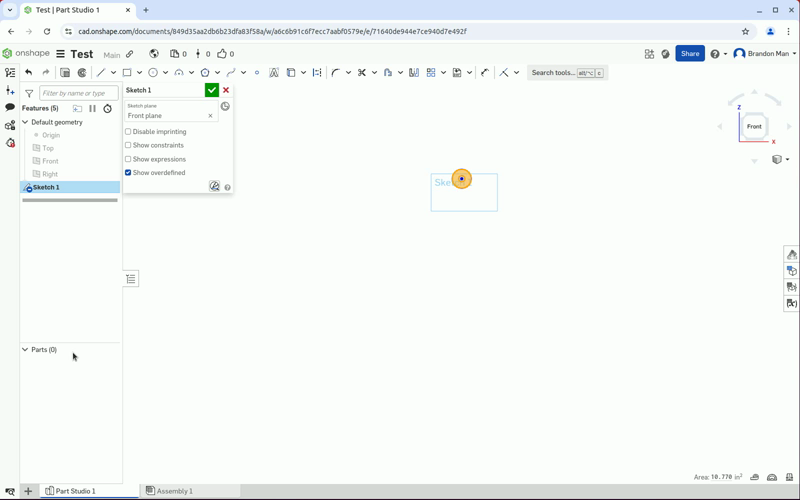
key(shift+e)
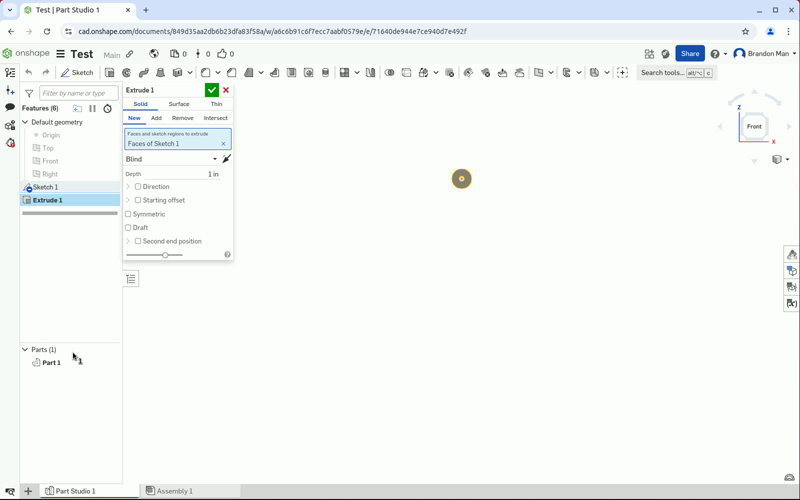
mouse_move(143, 106)
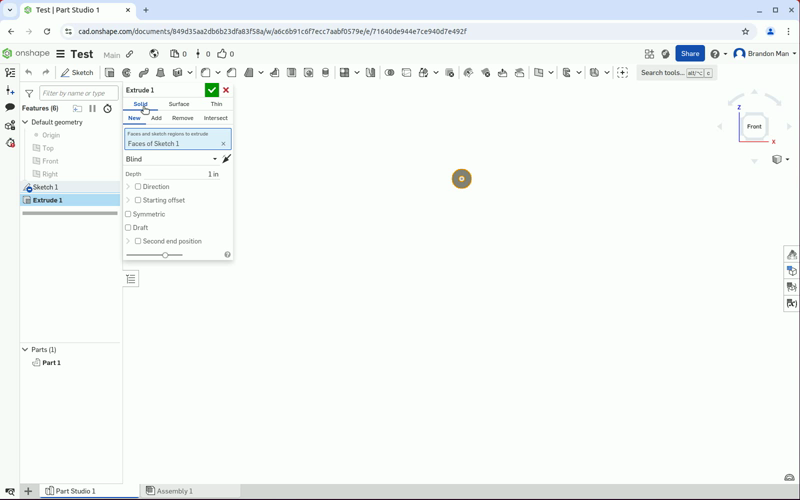
click(143, 106)
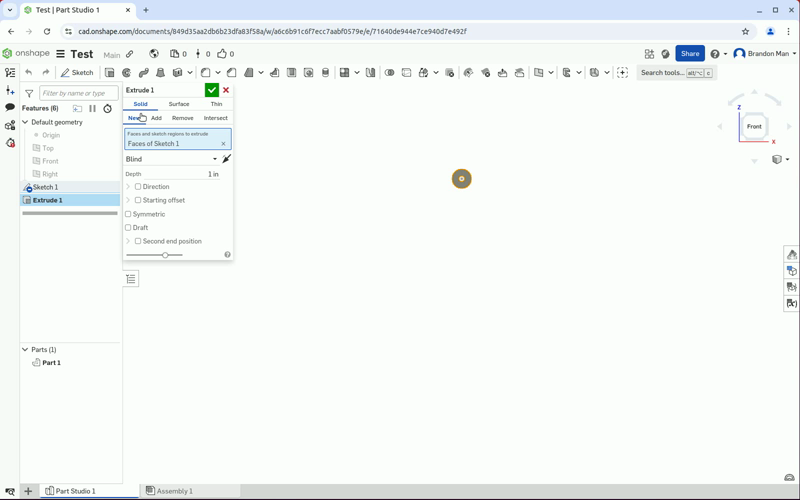
mouse_move(137, 120)
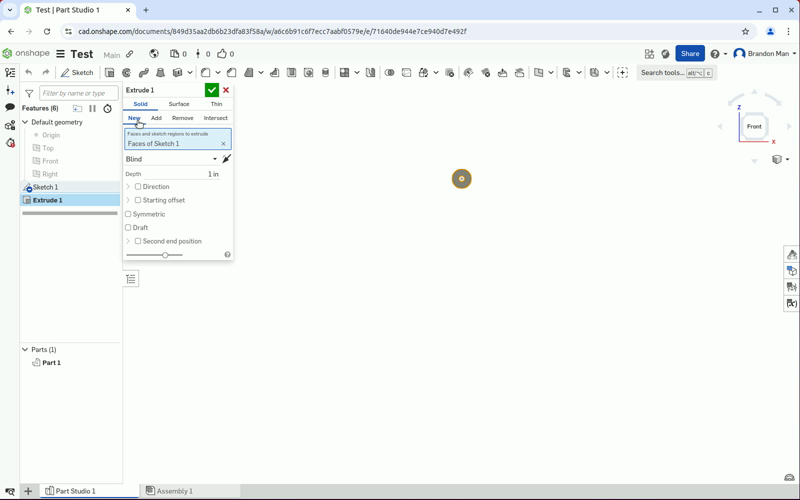
click(137, 120)
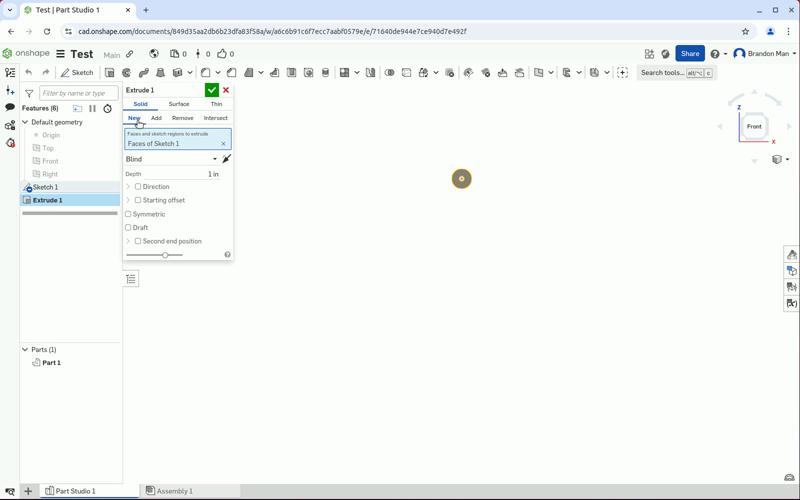
key(tab, 4)
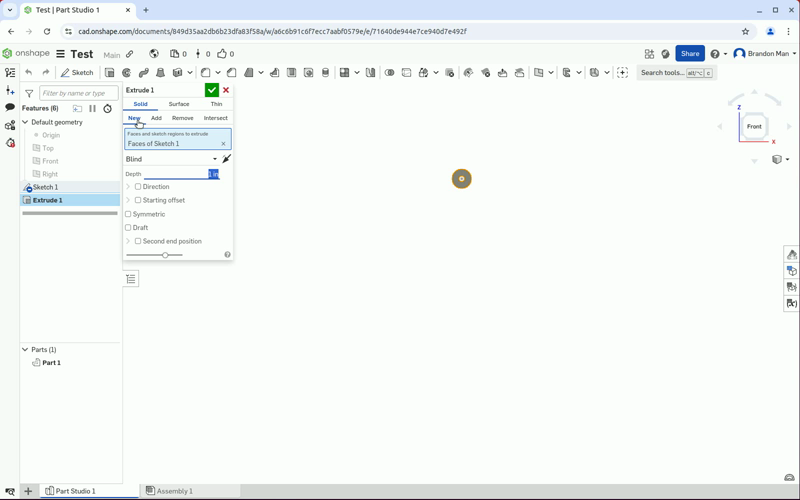
text(0.481)
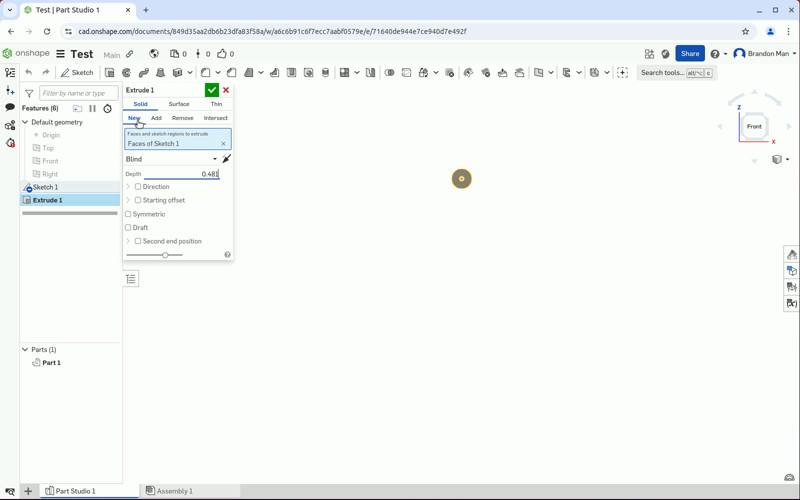
key(enter)
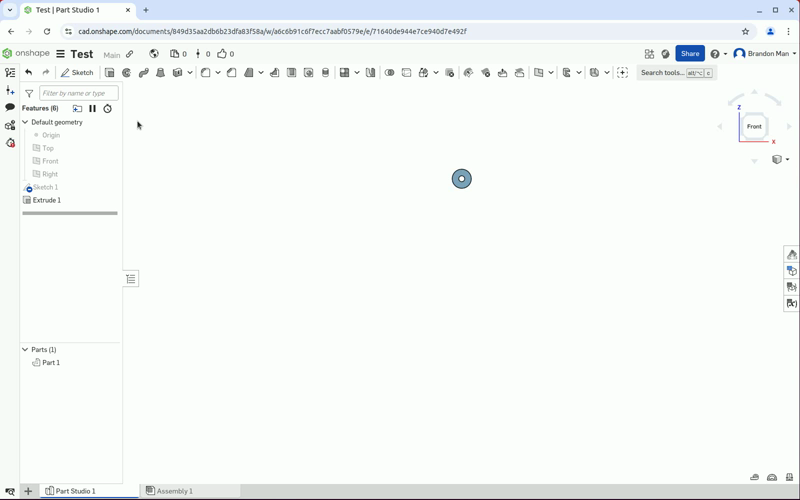
key(shift+h)
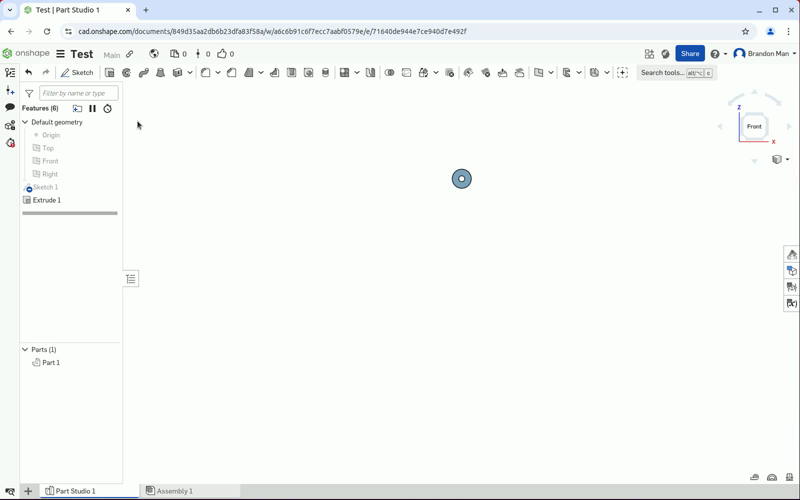
key(shift+h)
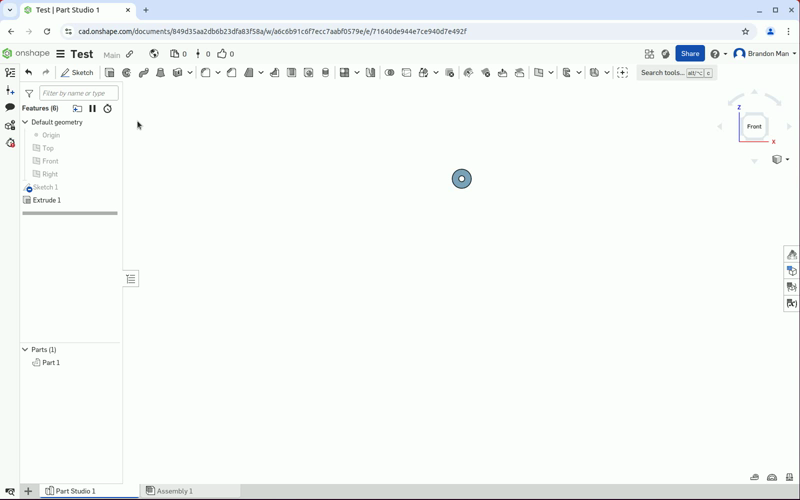
mouse_move(73, 189)
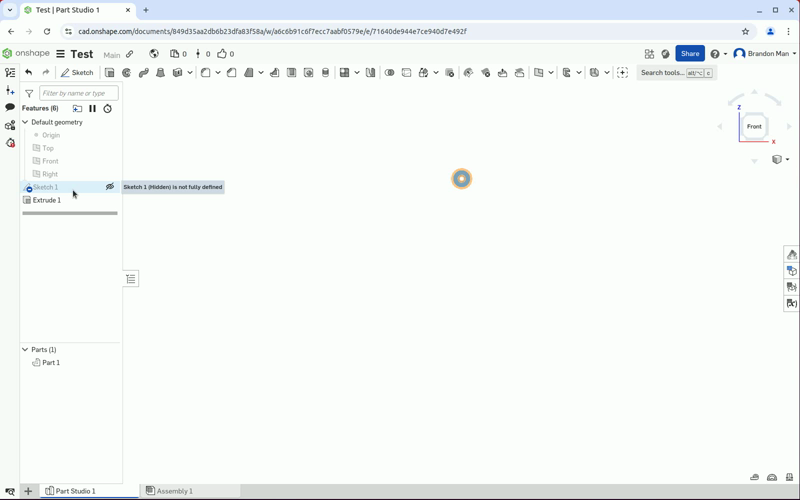
click(73, 189)
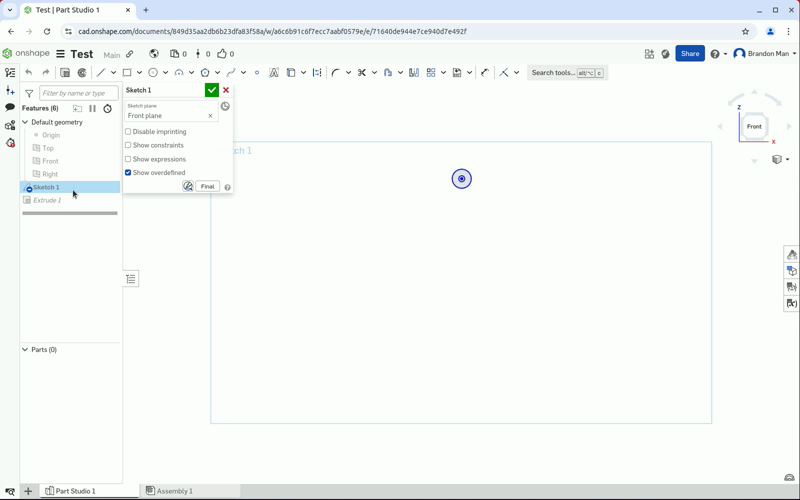
mouse_move(229, 92)
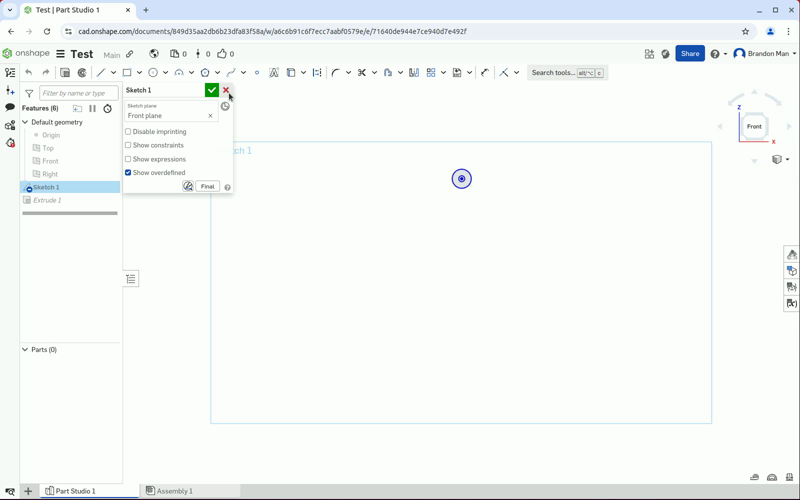
click(229, 92)
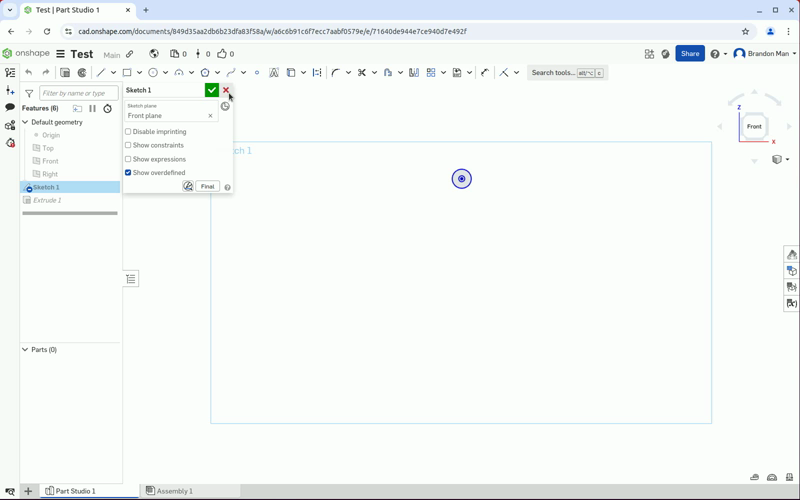
key(shift+s)
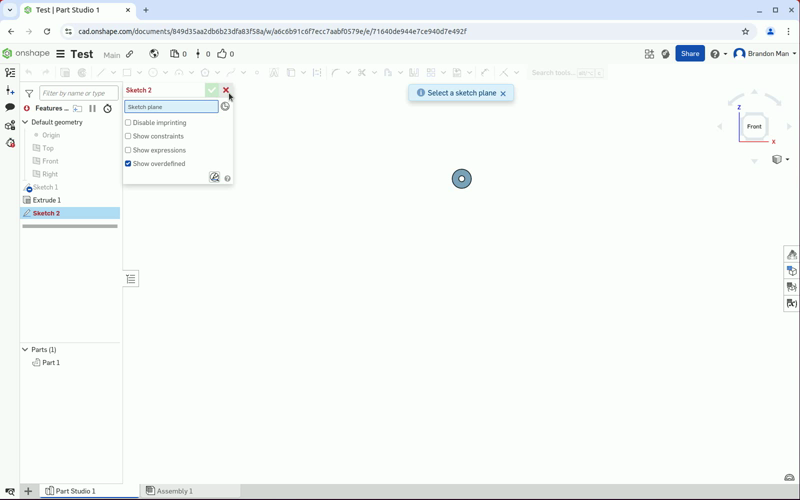
mouse_move(73, 163)
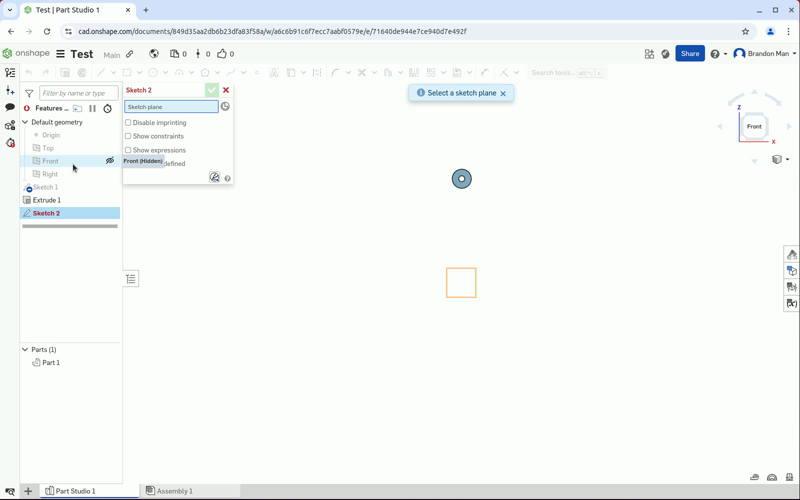
click(73, 163)
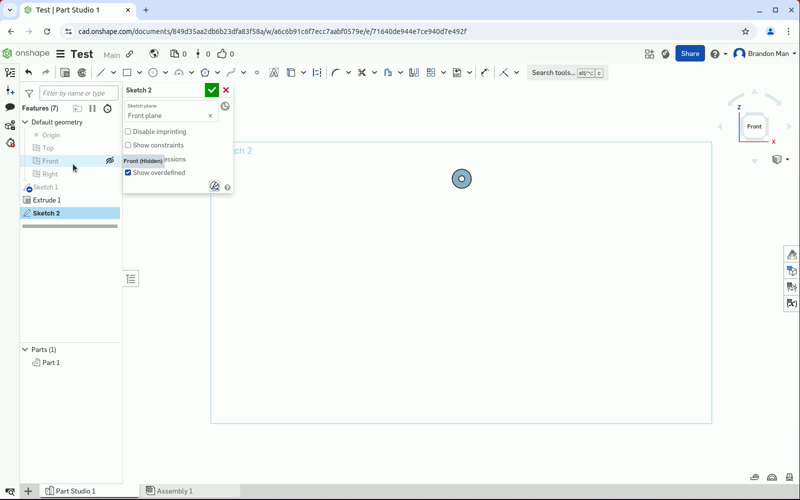
mouse_move(73, 352)
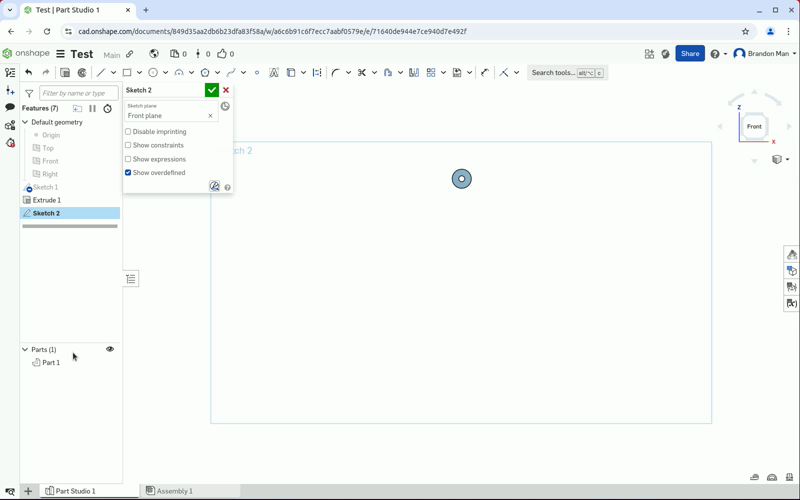
key(y)
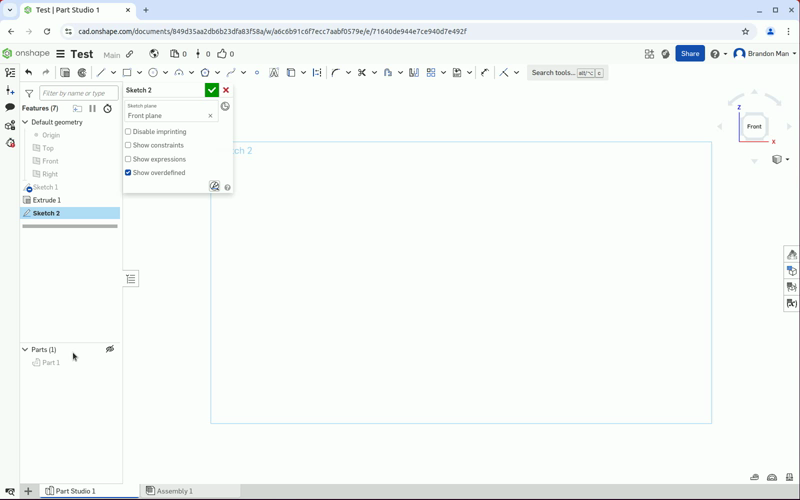
key(c)
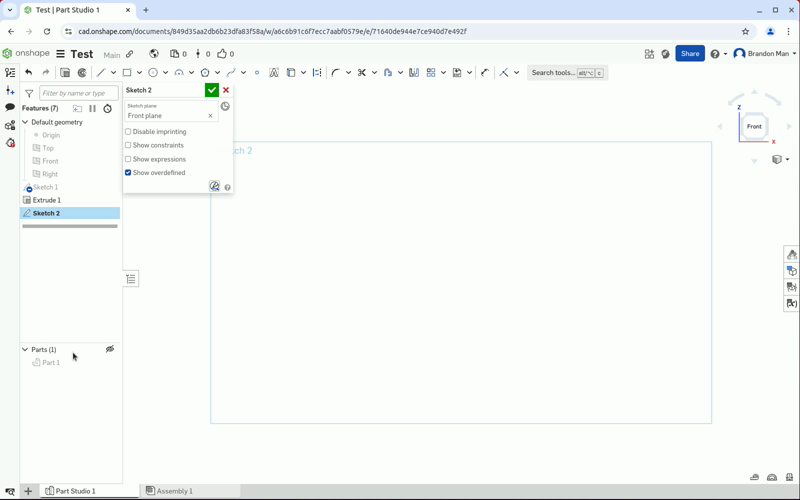
key_down(shift)
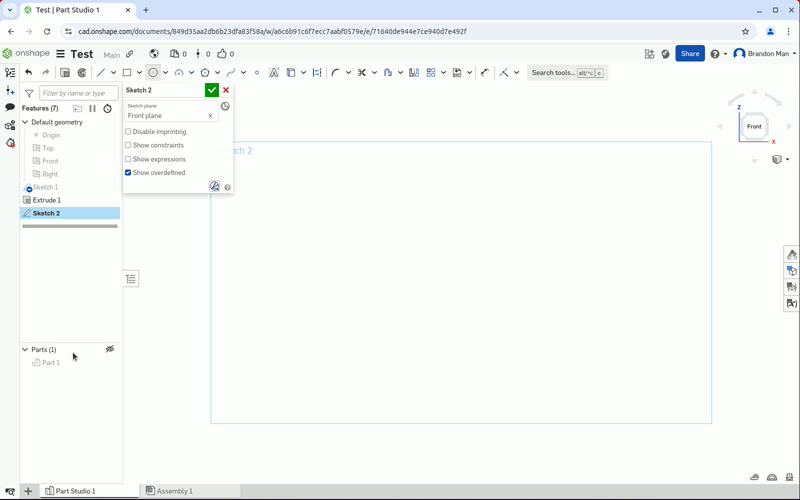
mouse_move(461, 282)
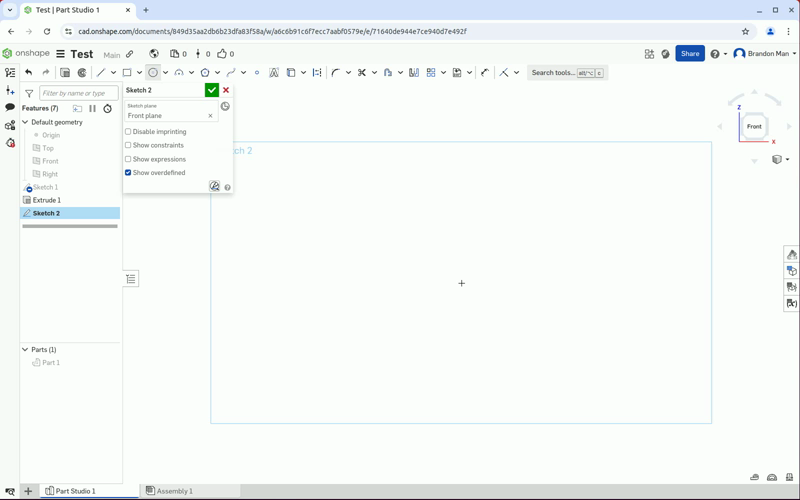
click(461, 282)
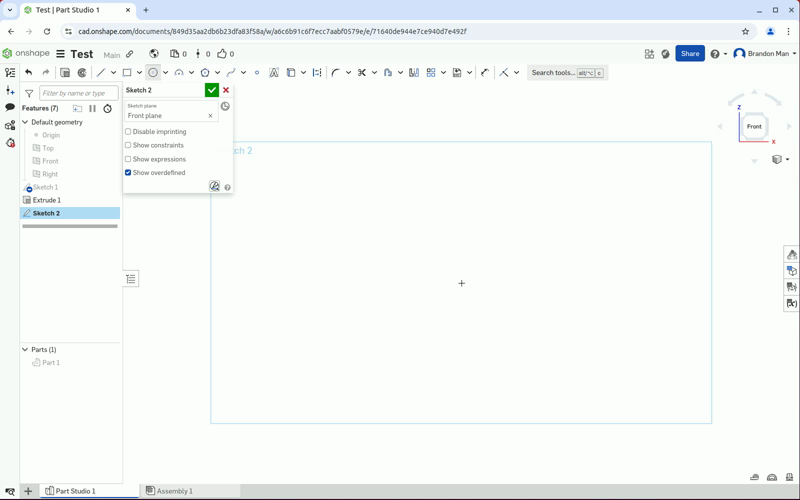
key_up(shift)
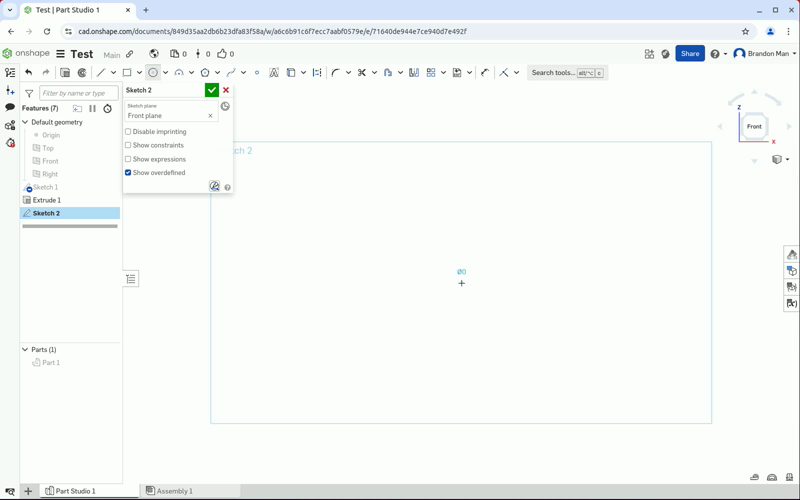
mouse_move(471, 282)
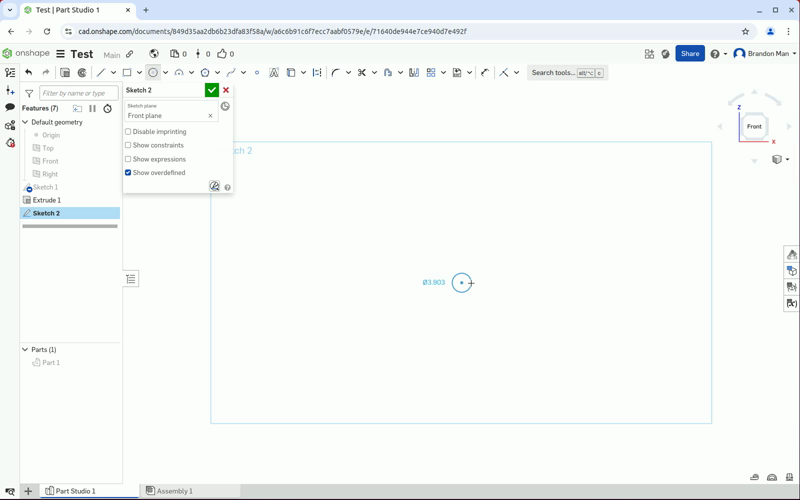
click(471, 282)
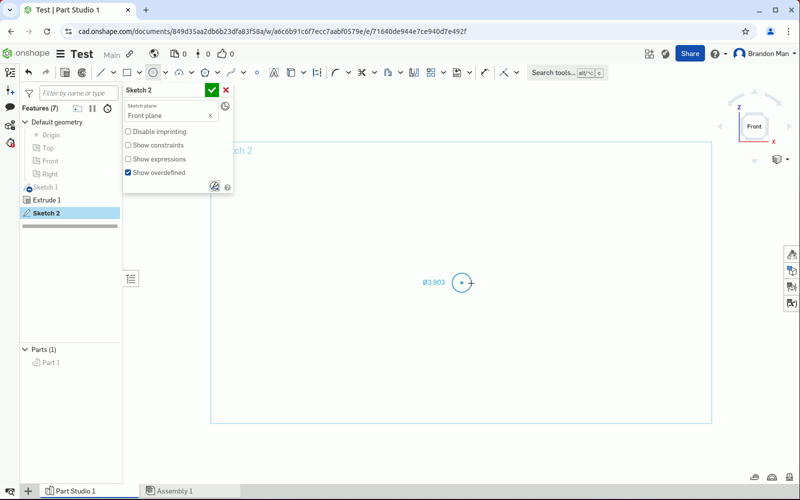
key(esc)
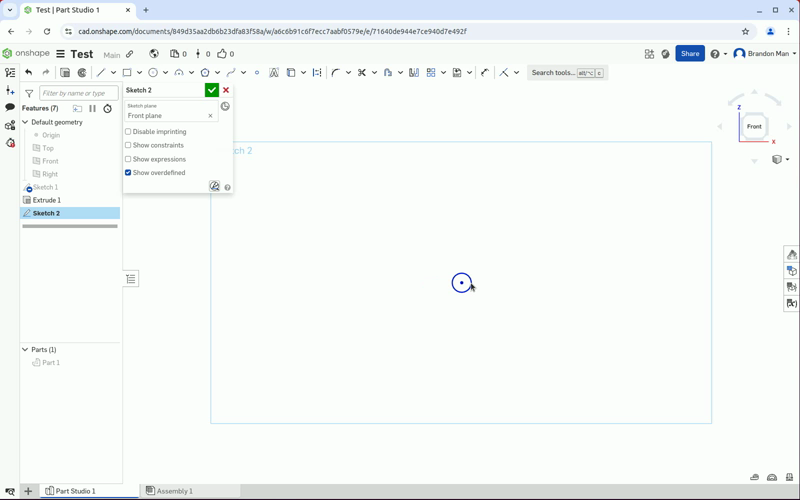
key(c)
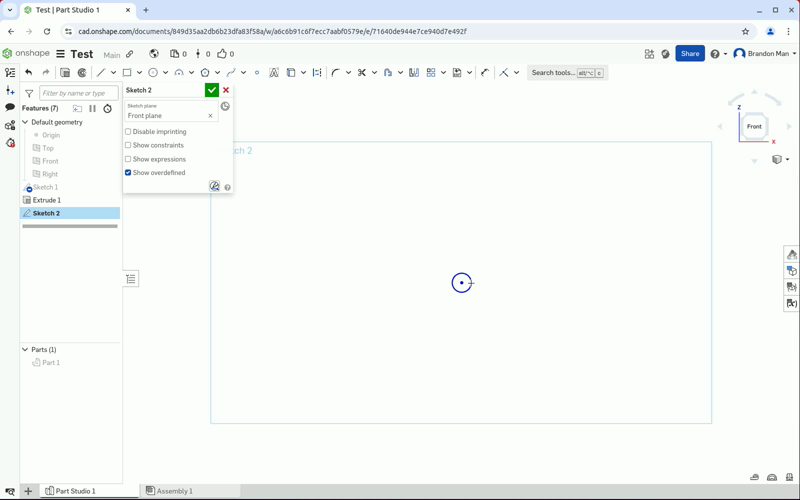
key_down(shift)
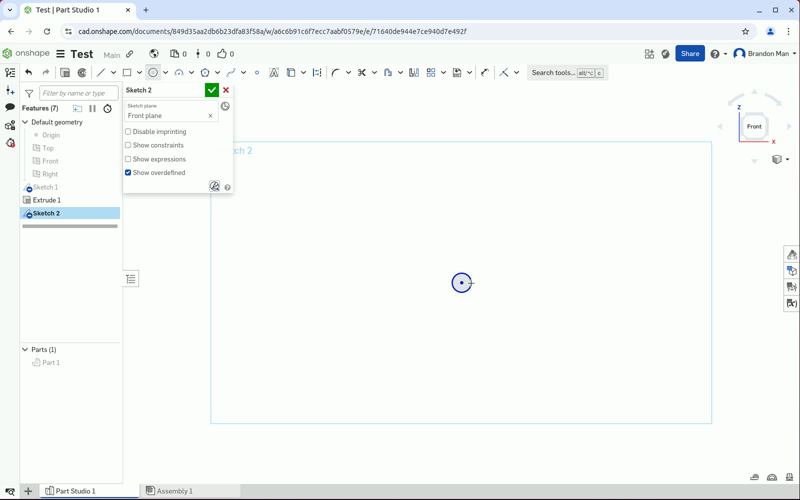
mouse_move(461, 282)
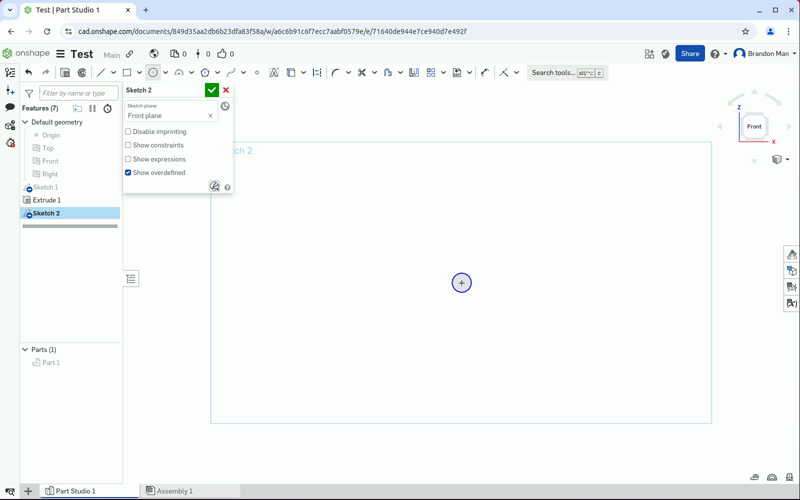
click(461, 282)
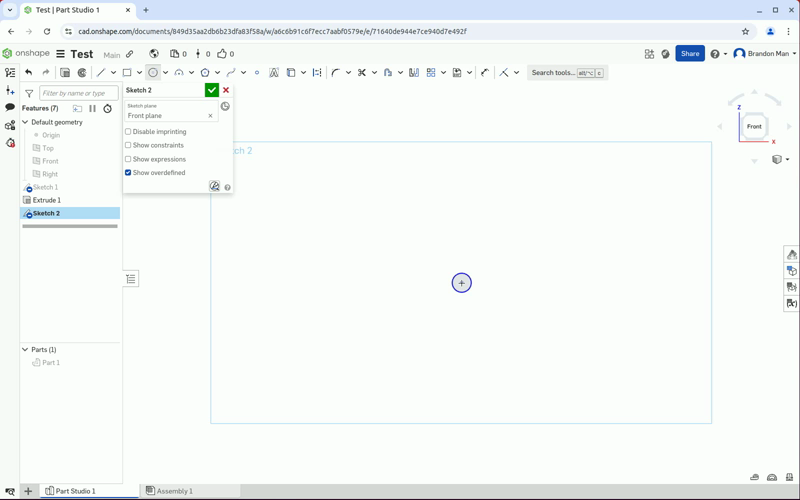
key_up(shift)
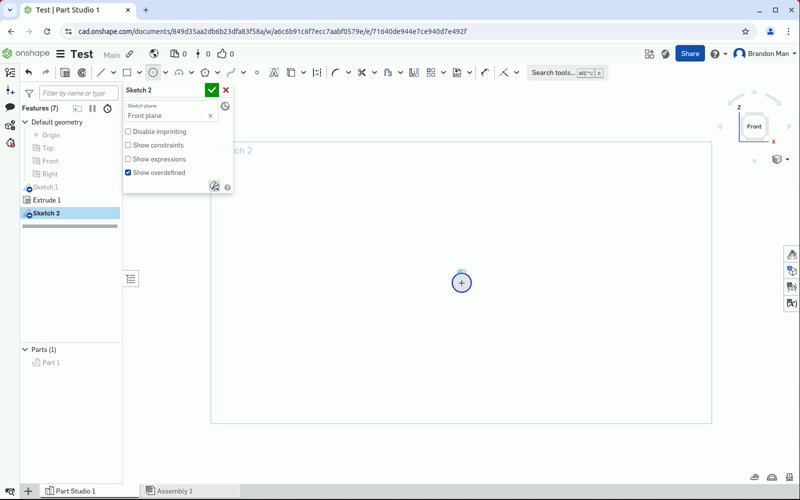
mouse_move(464, 282)
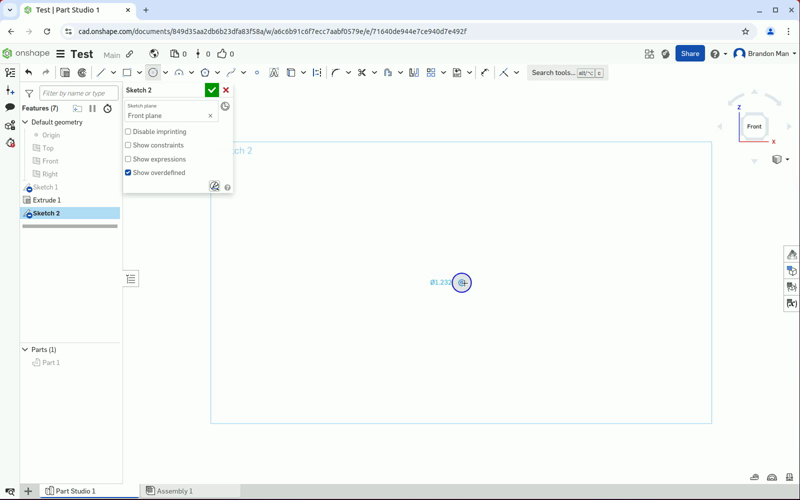
scroll(6)
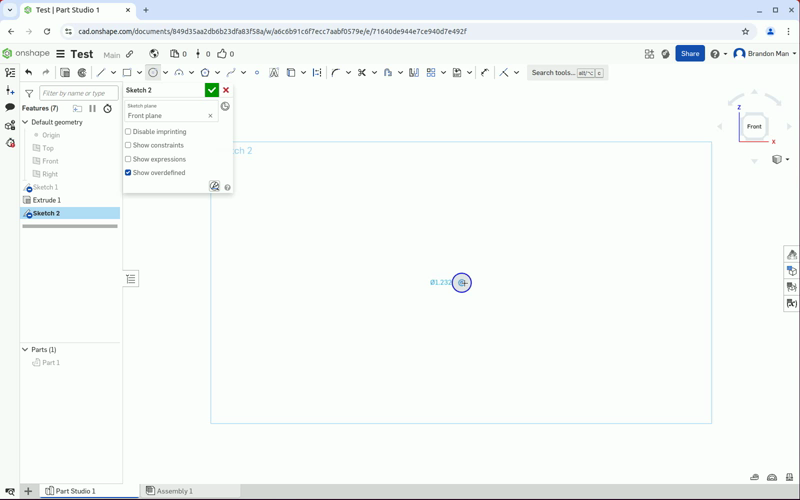
scroll(6)
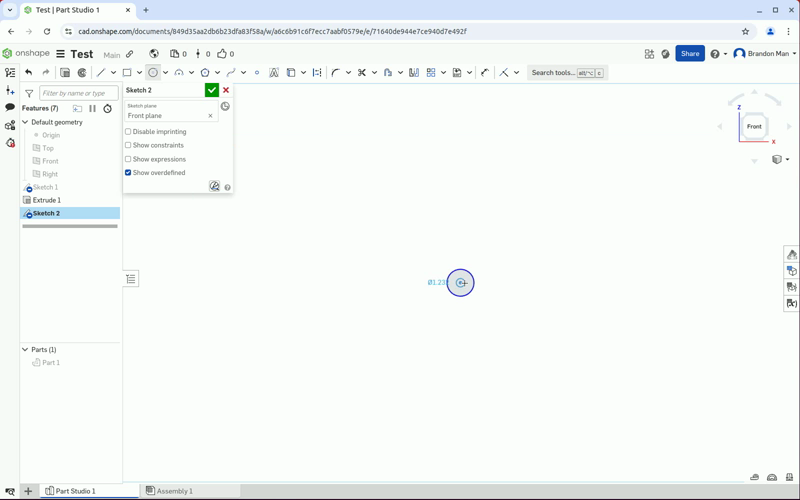
scroll(6)
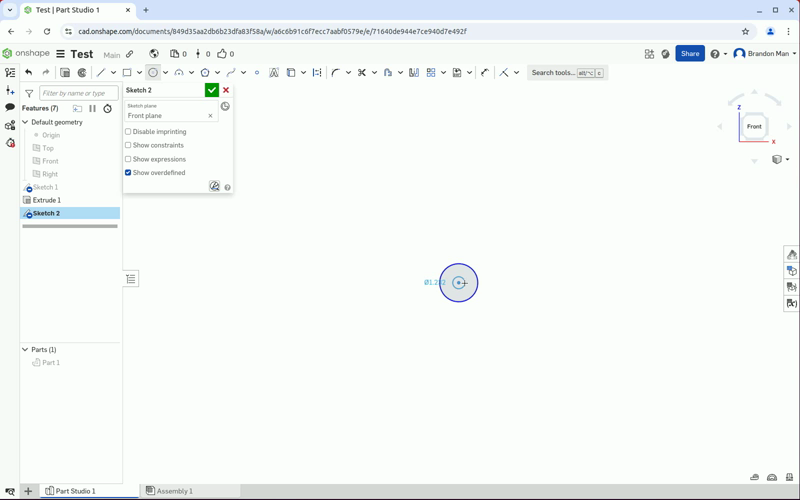
scroll(6)
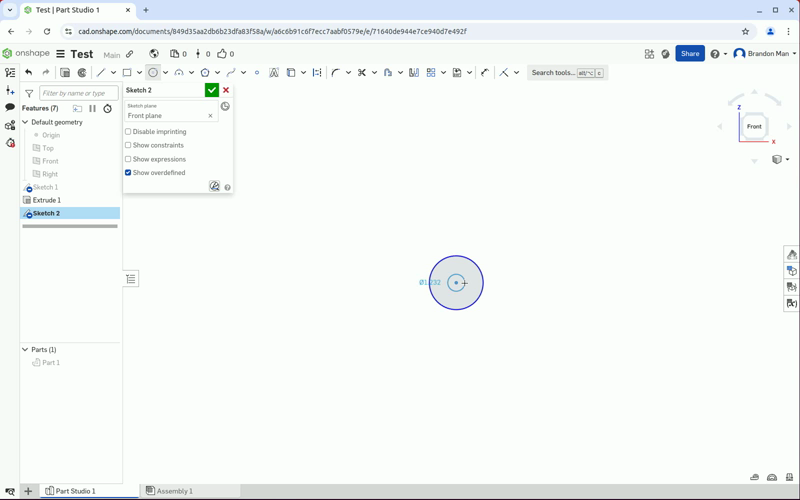
scroll(6)
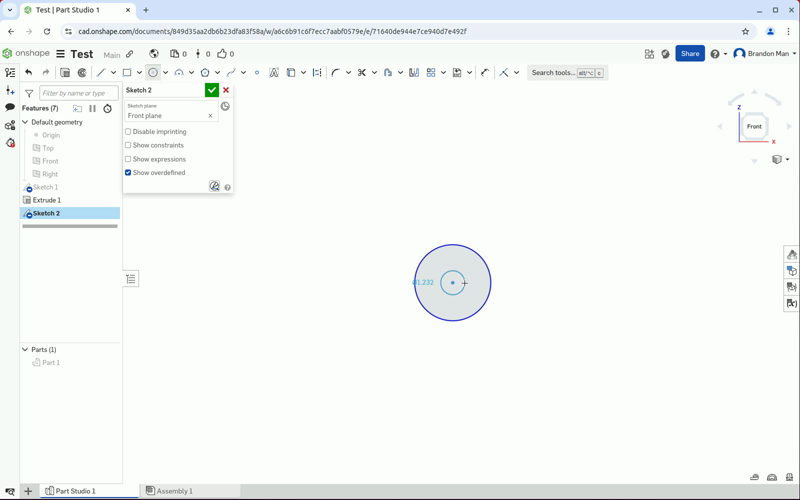
scroll(6)
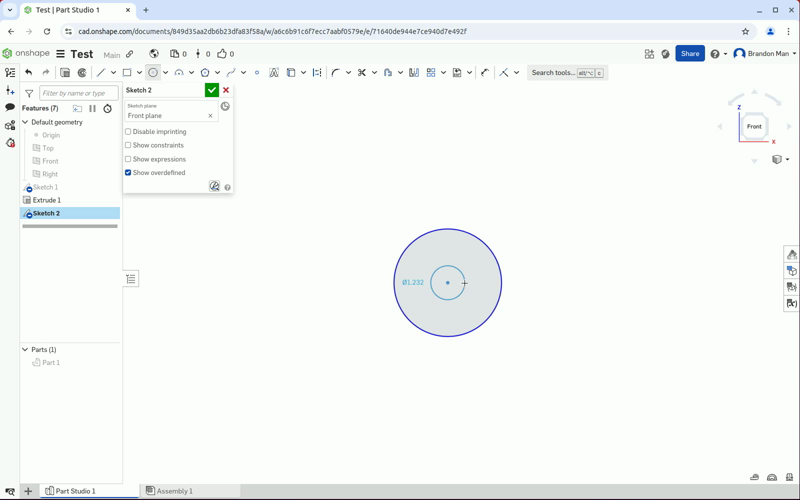
scroll(6)
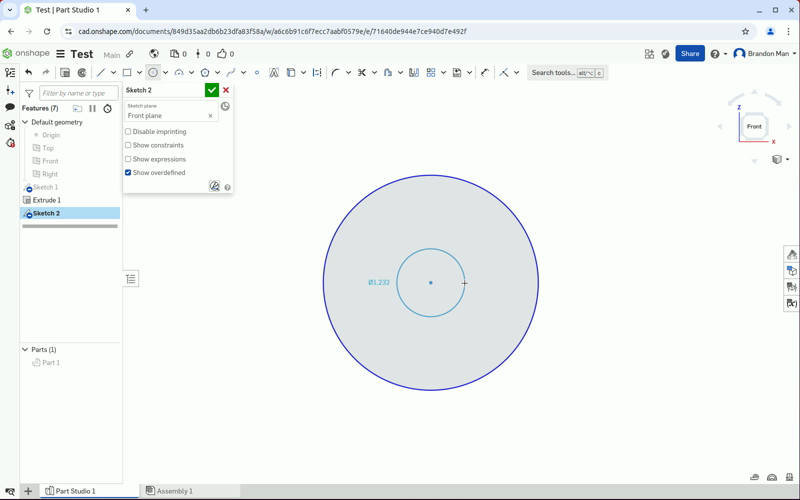
click(464, 282)
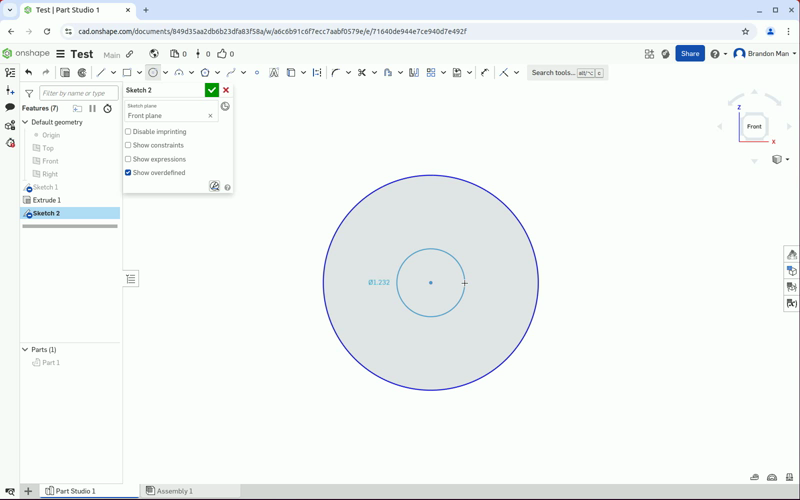
scroll(-6)
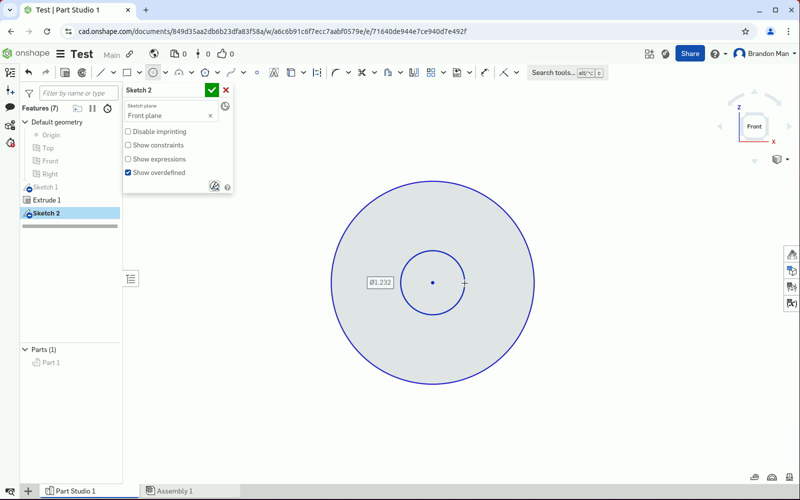
scroll(-6)
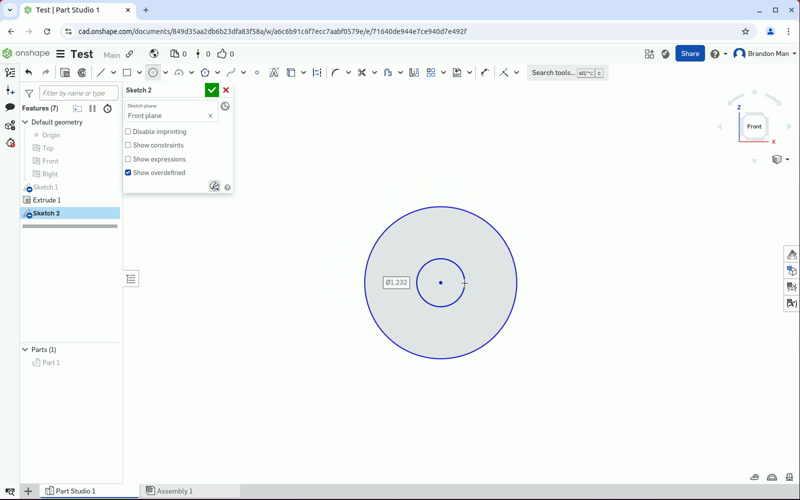
scroll(-6)
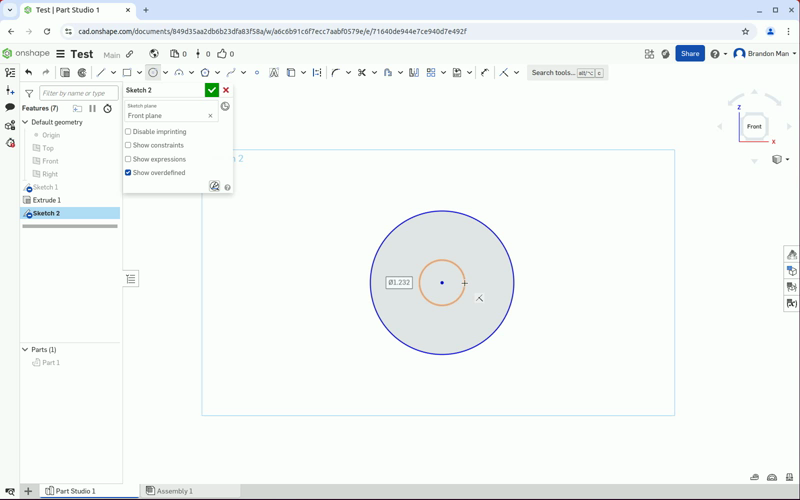
scroll(-6)
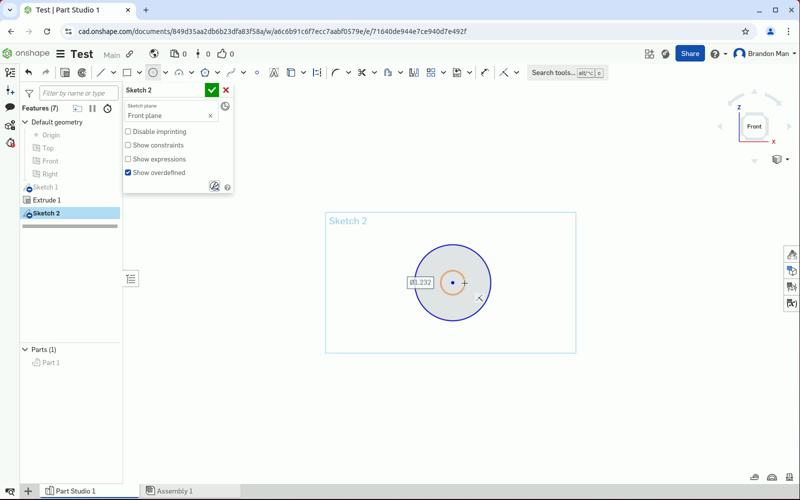
scroll(-6)
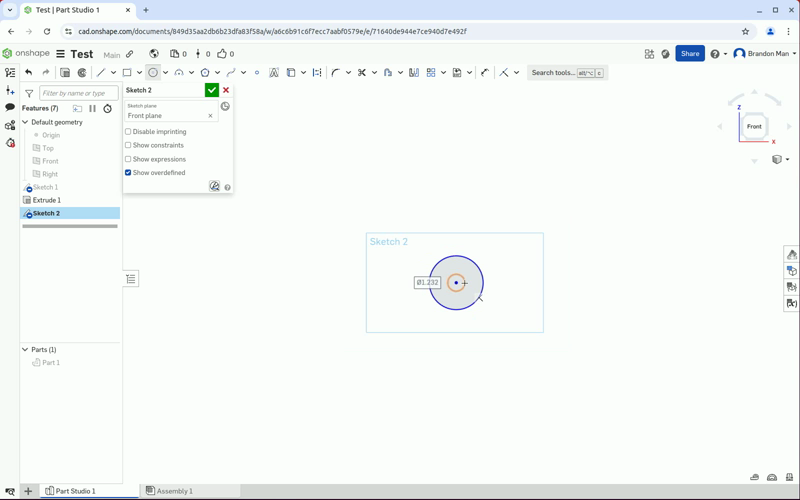
scroll(-6)
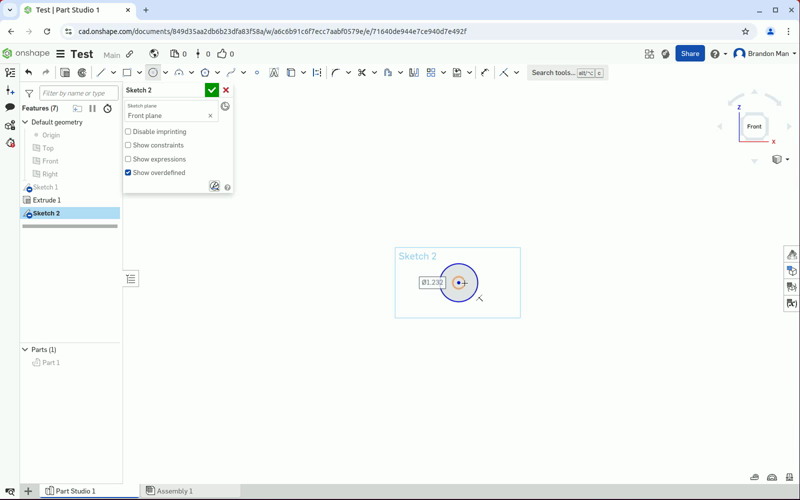
scroll(-6)
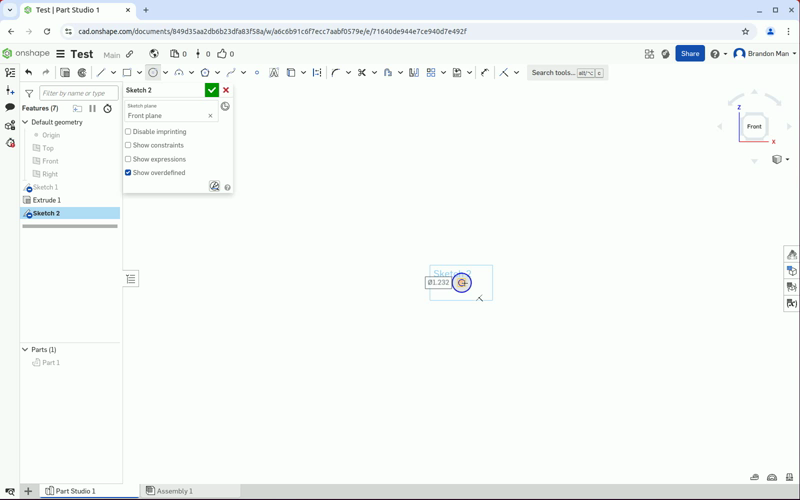
key(esc)
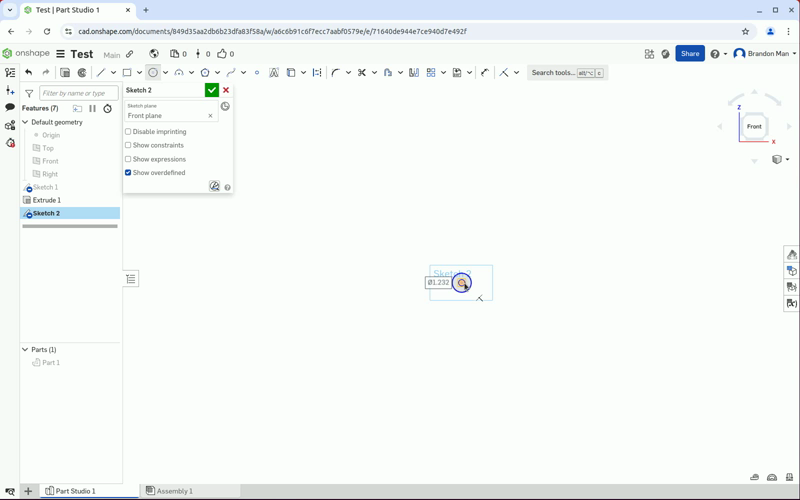
mouse_move(468, 283)
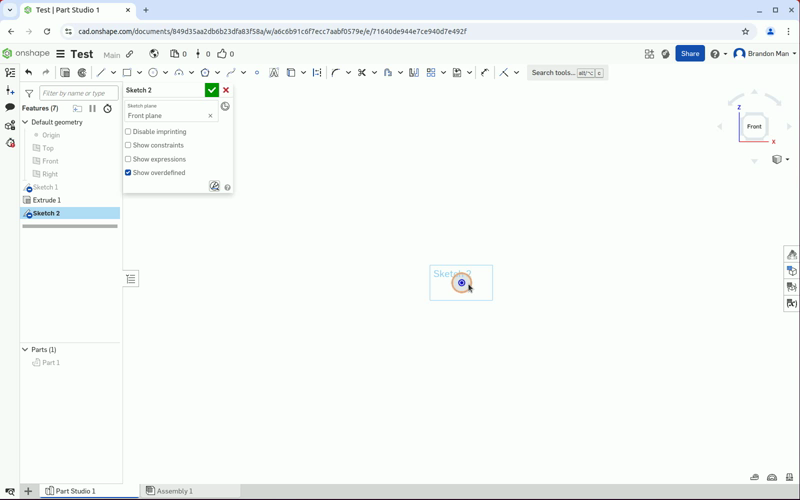
scroll(6)
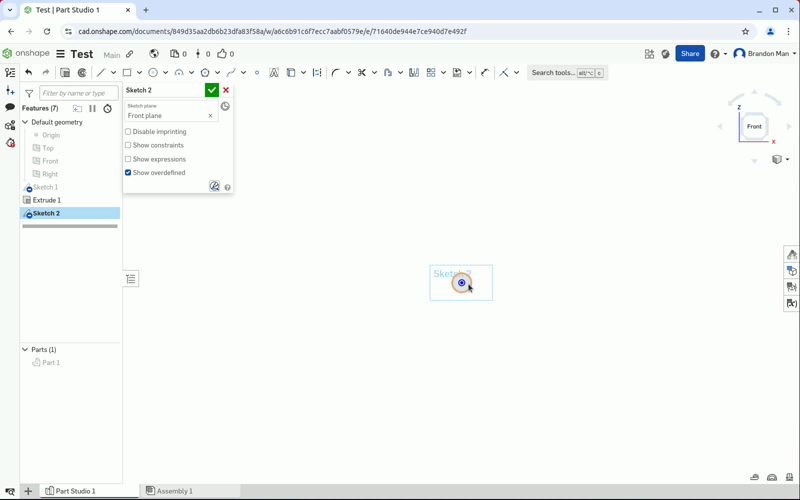
scroll(6)
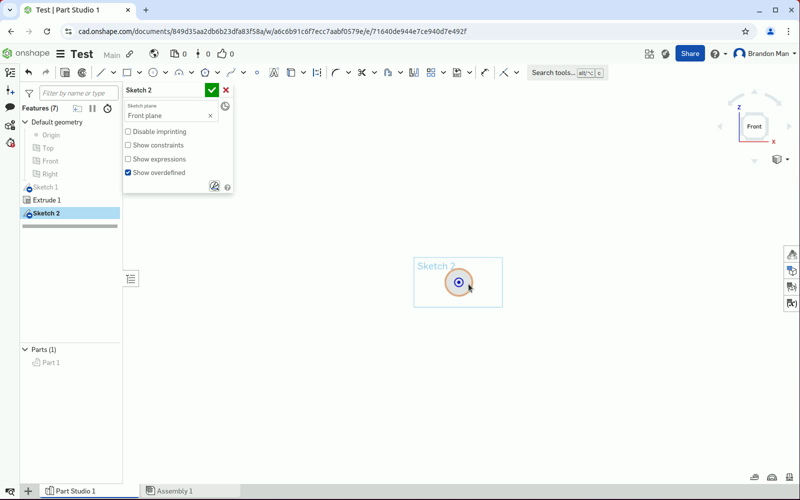
scroll(6)
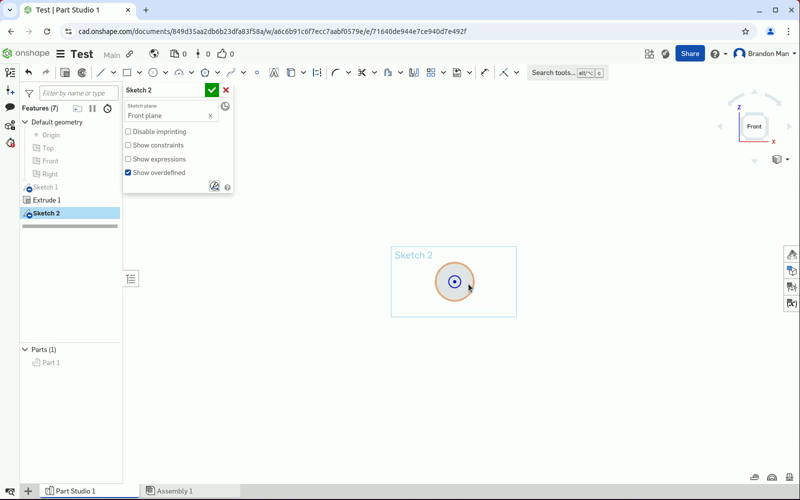
scroll(6)
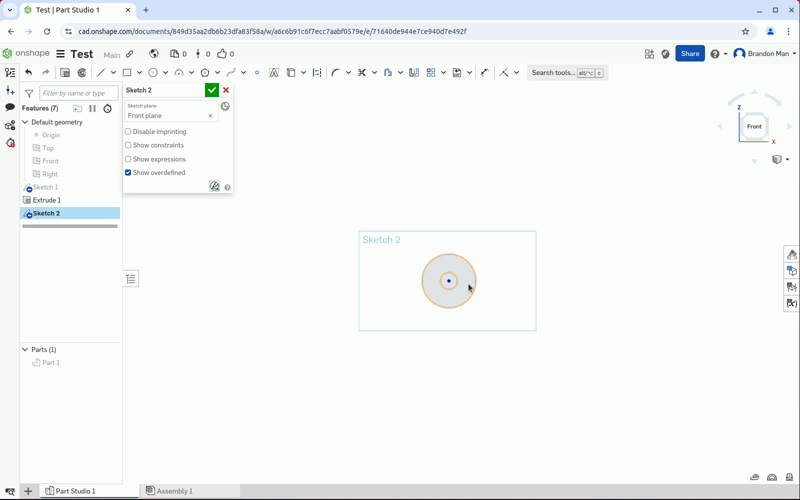
scroll(6)
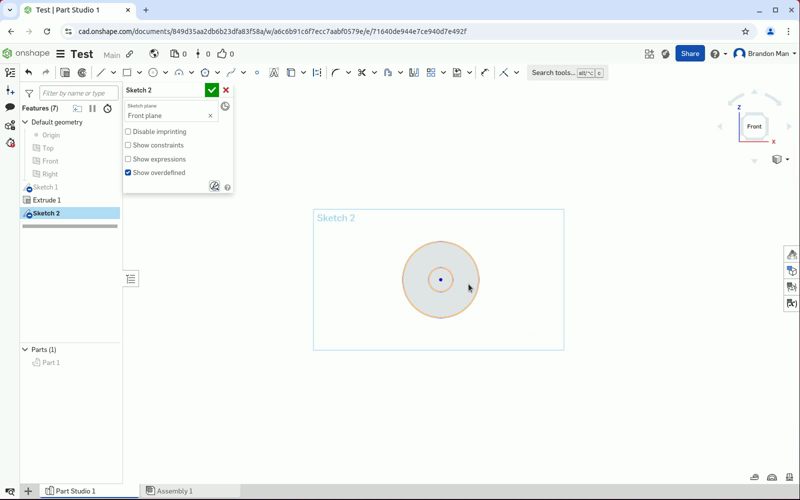
scroll(6)
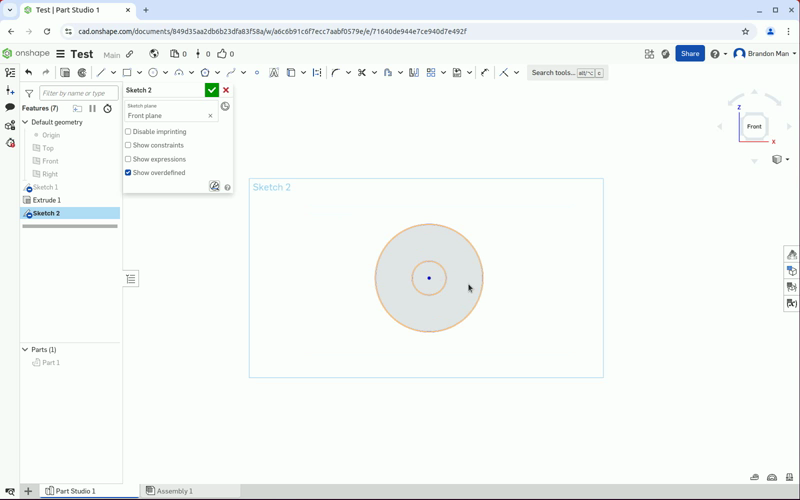
scroll(6)
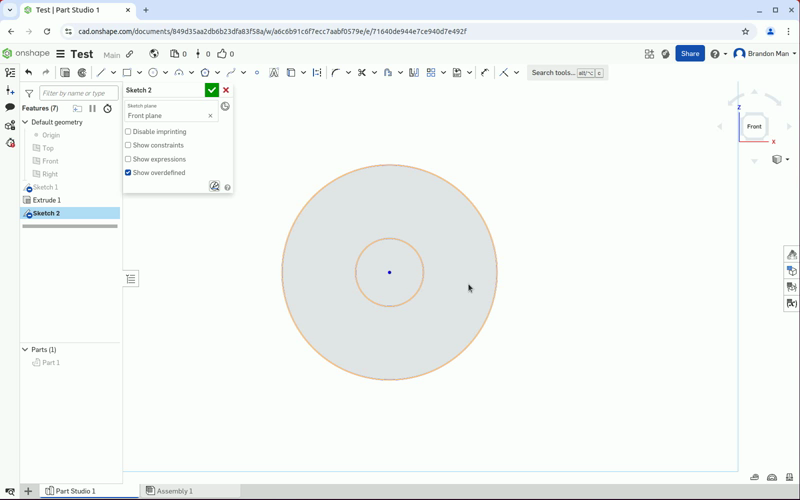
click(468, 283)
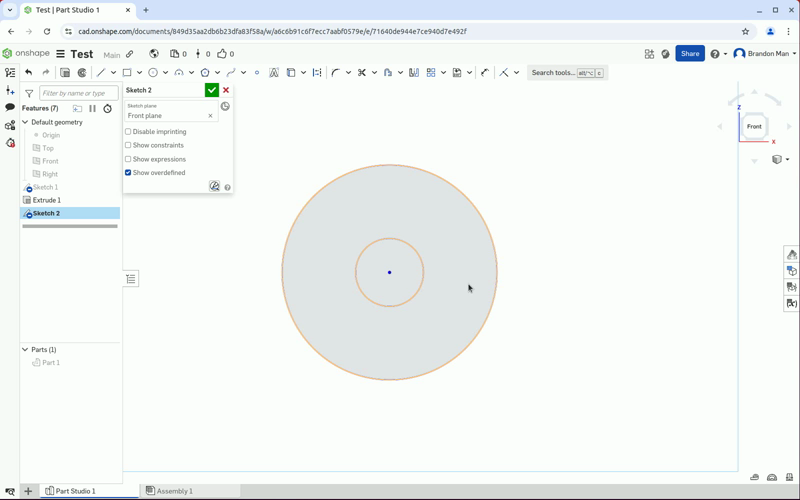
scroll(-6)
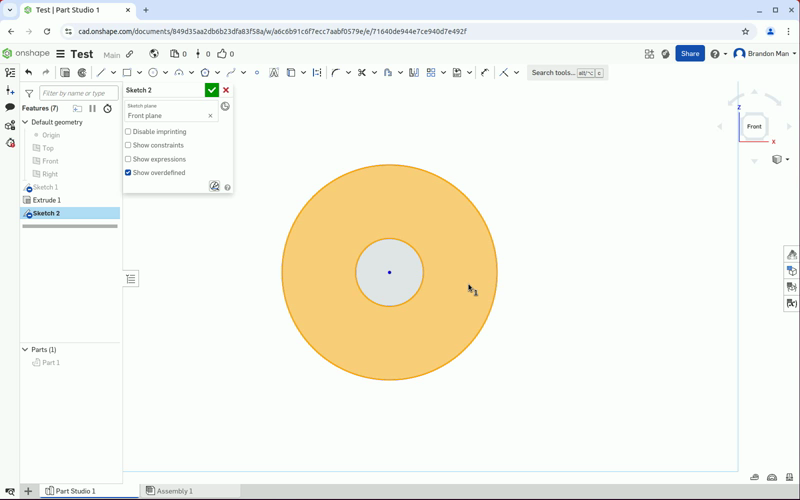
scroll(-6)
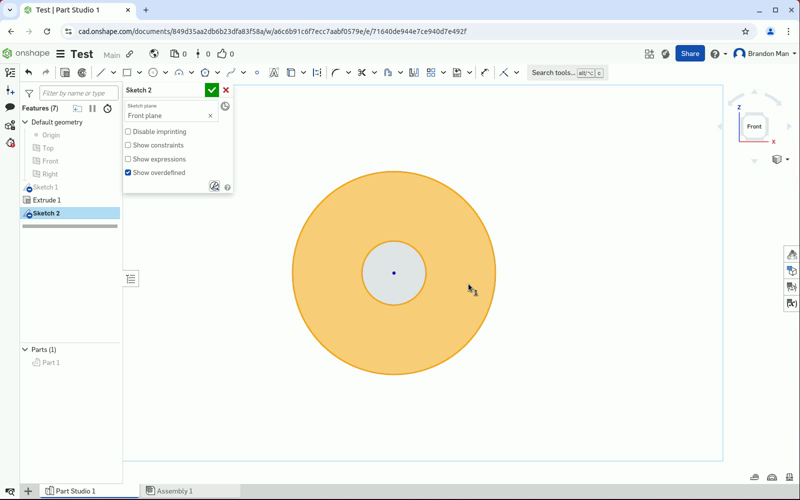
scroll(-6)
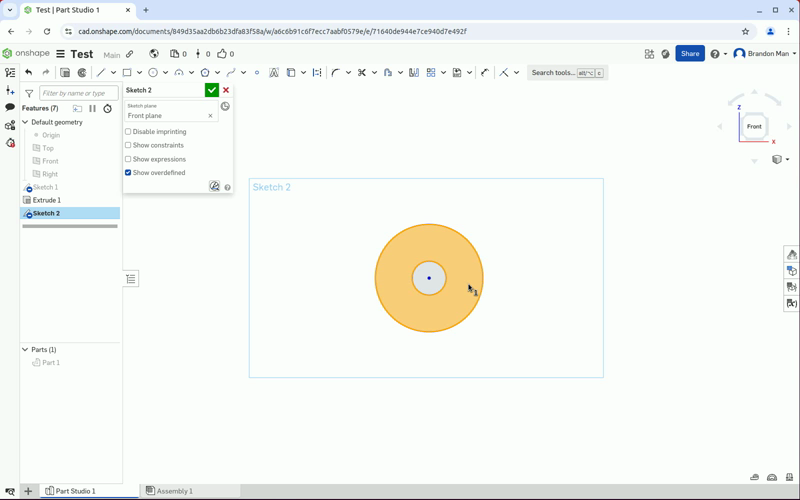
scroll(-6)
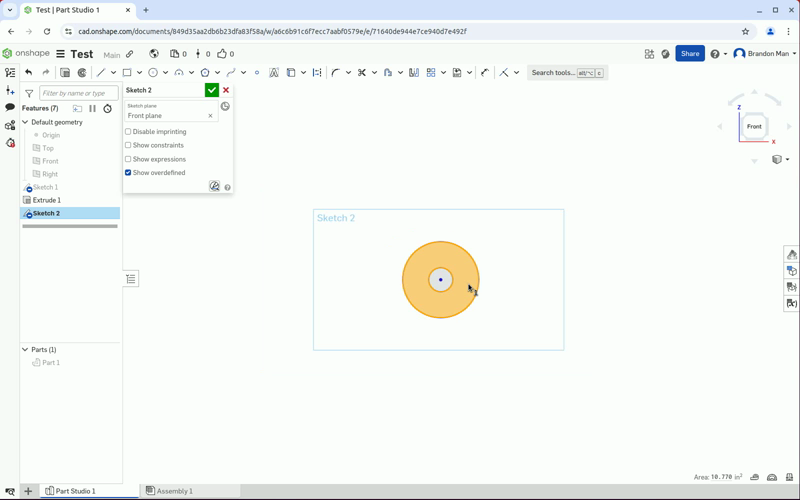
scroll(-6)
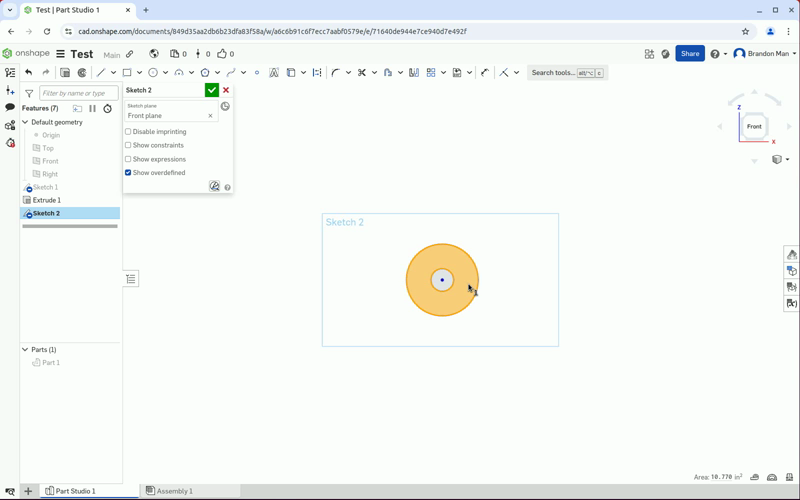
scroll(-6)
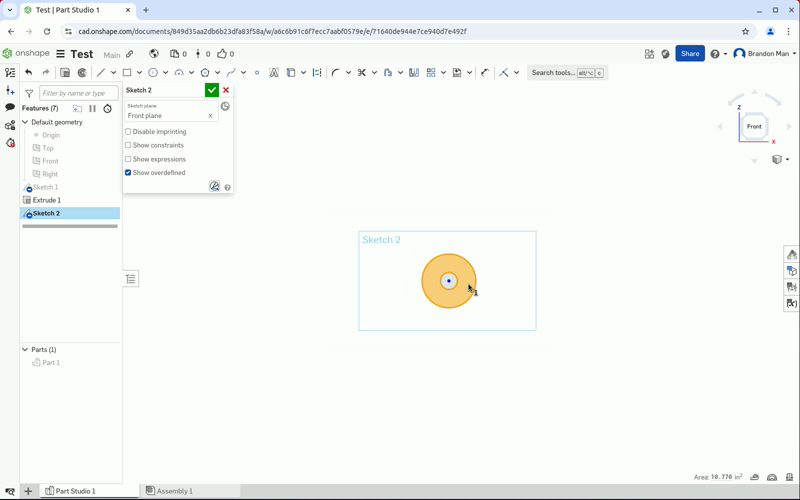
scroll(-6)
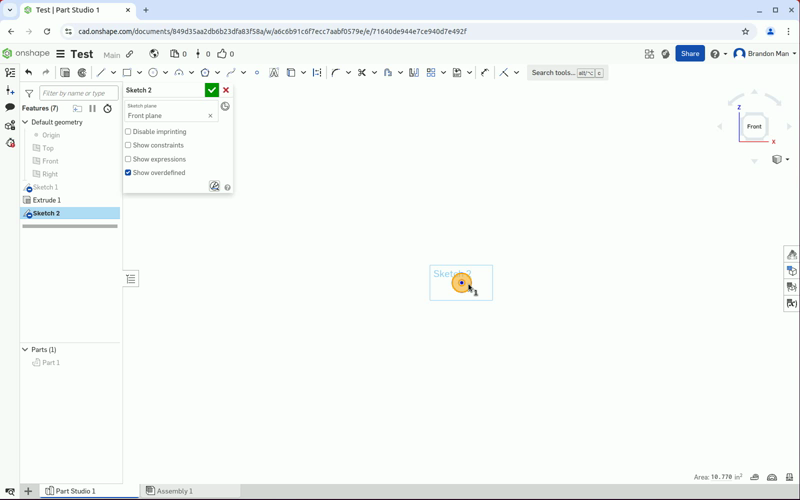
mouse_move(73, 352)
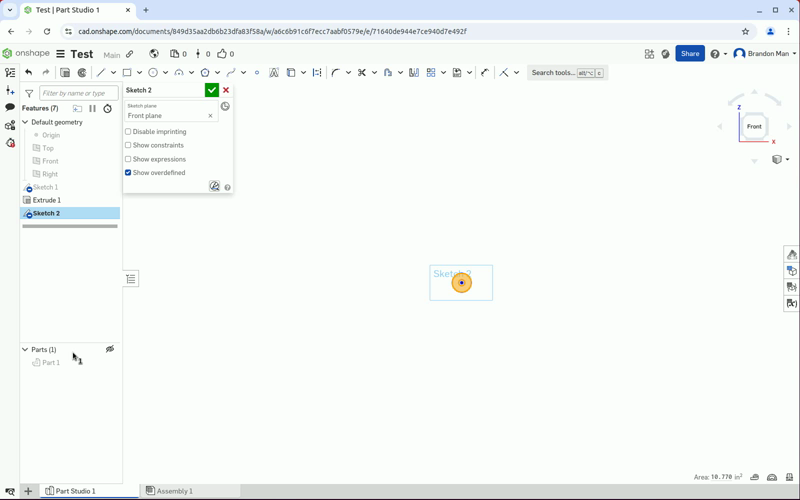
key(shift+y)
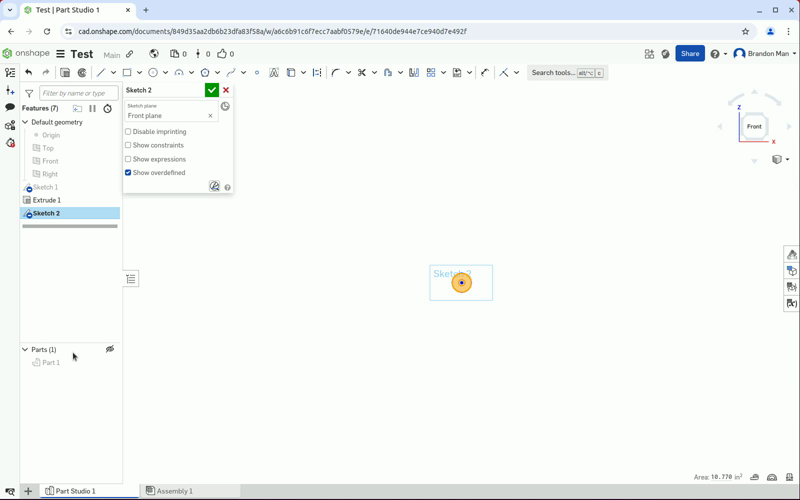
key(shift+e)
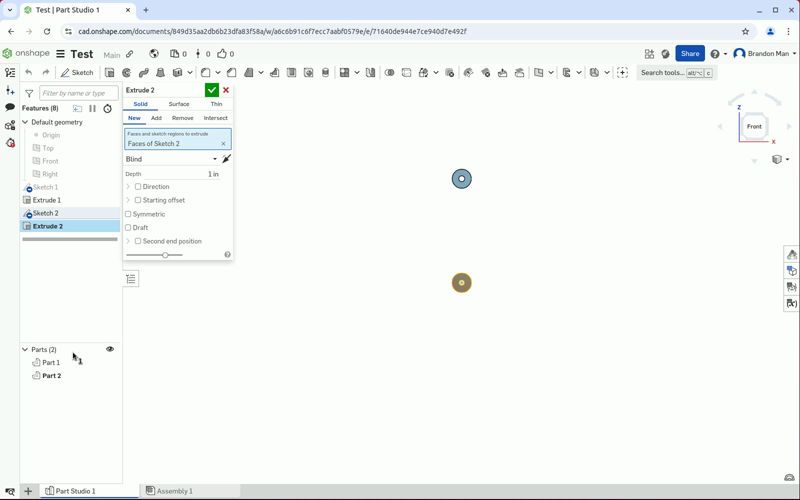
mouse_move(143, 106)
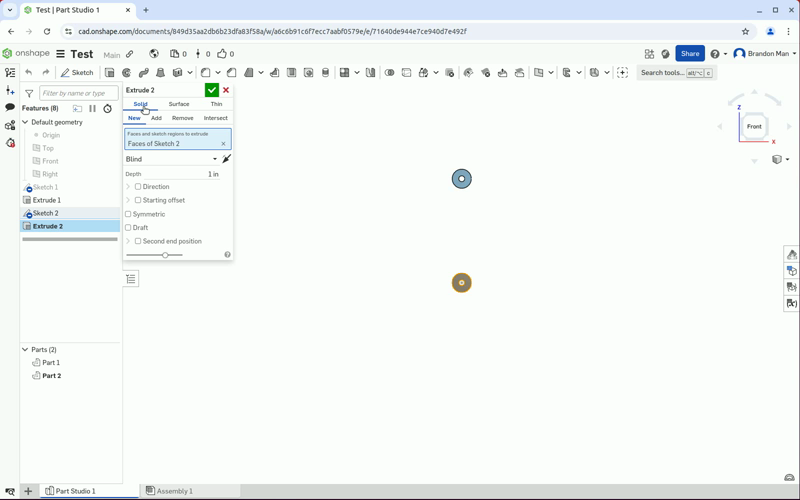
click(143, 106)
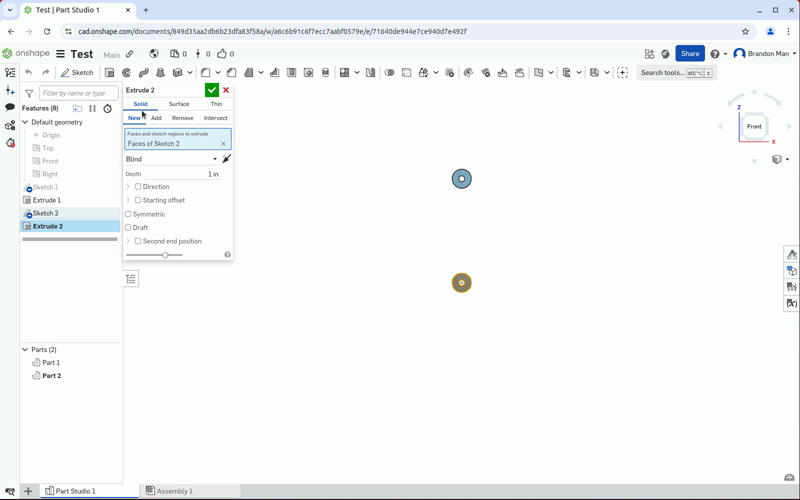
mouse_move(137, 120)
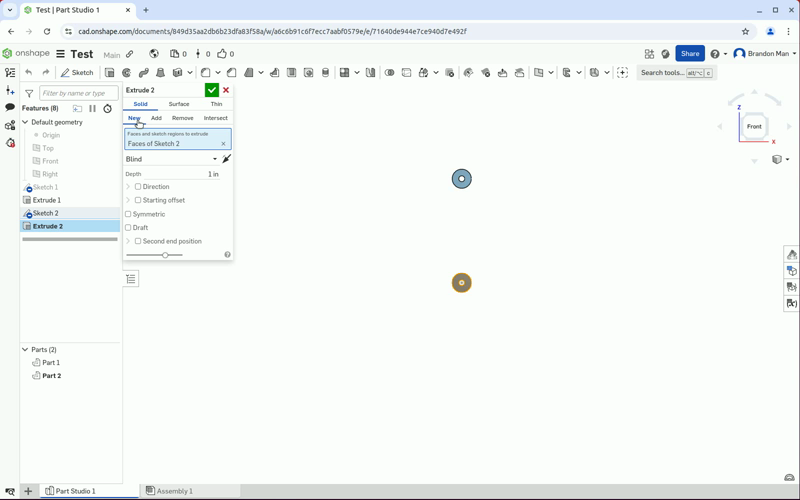
click(137, 120)
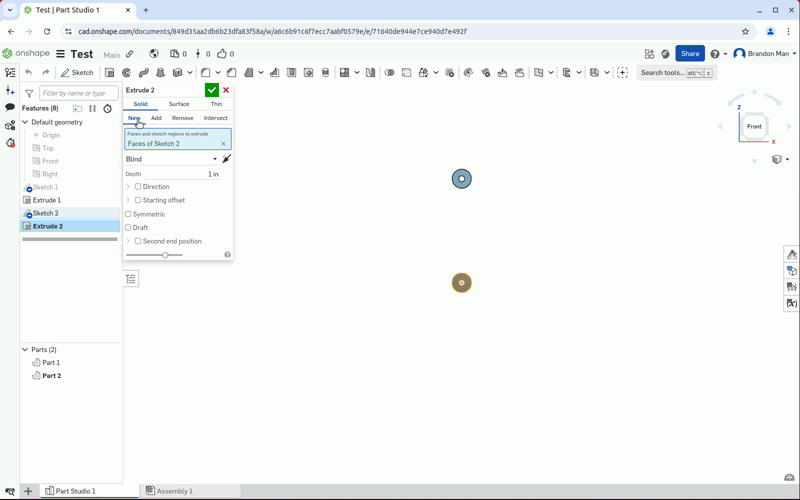
key(tab, 4)
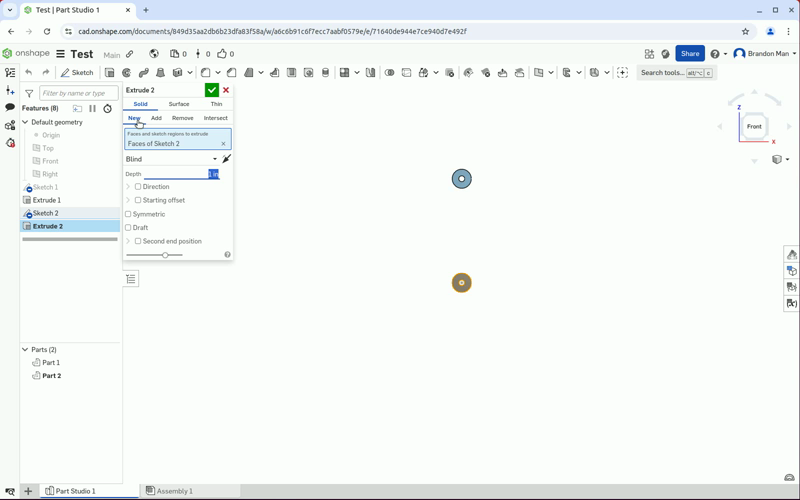
text(0.481)
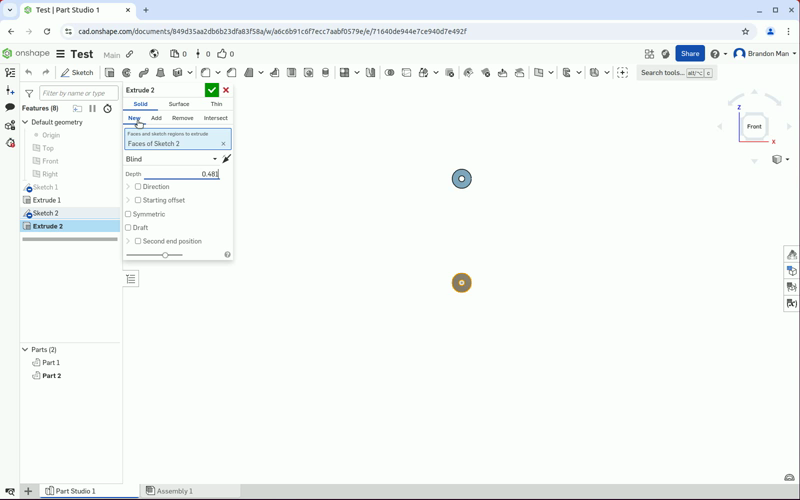
key(enter)
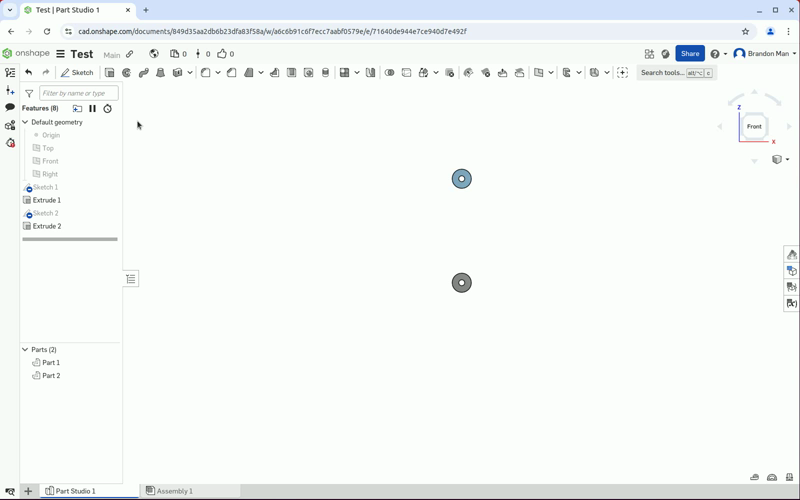
key(shift+h)
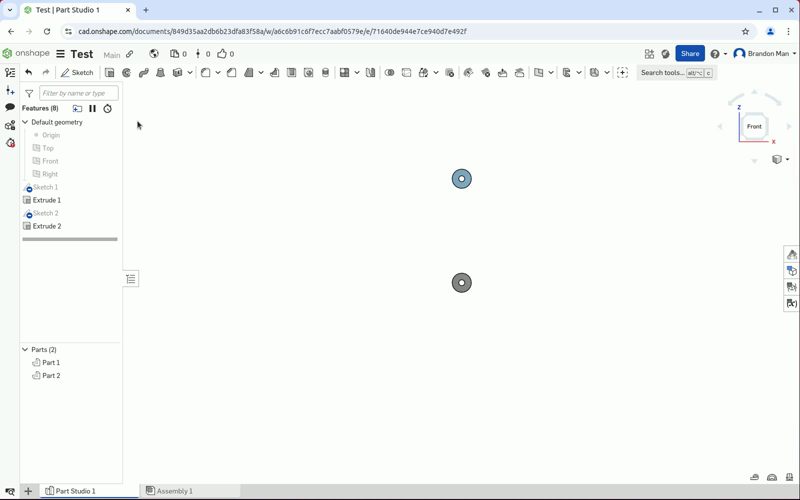
key(shift+h)
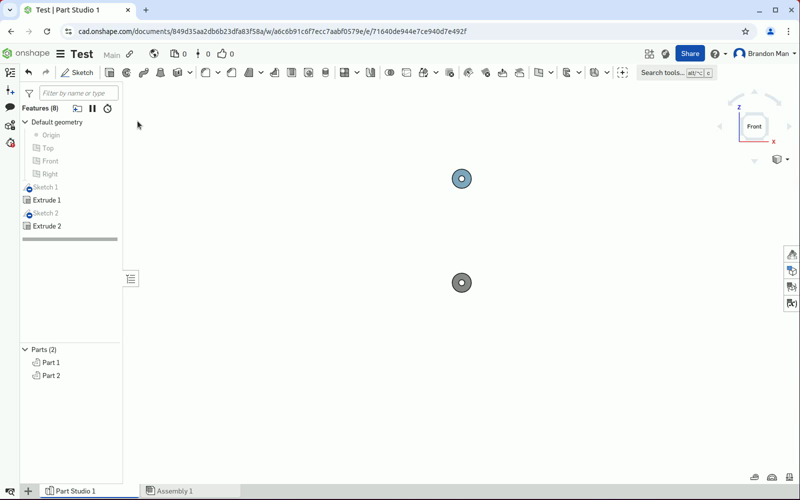
mouse_move(73, 189)
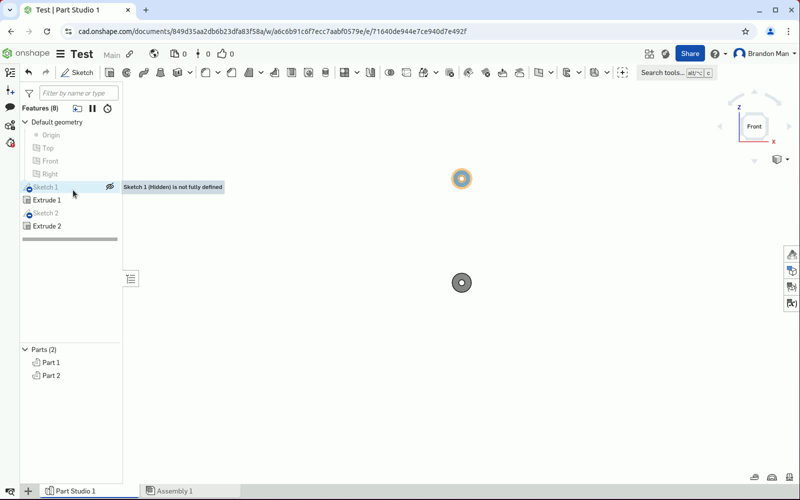
click(73, 189)
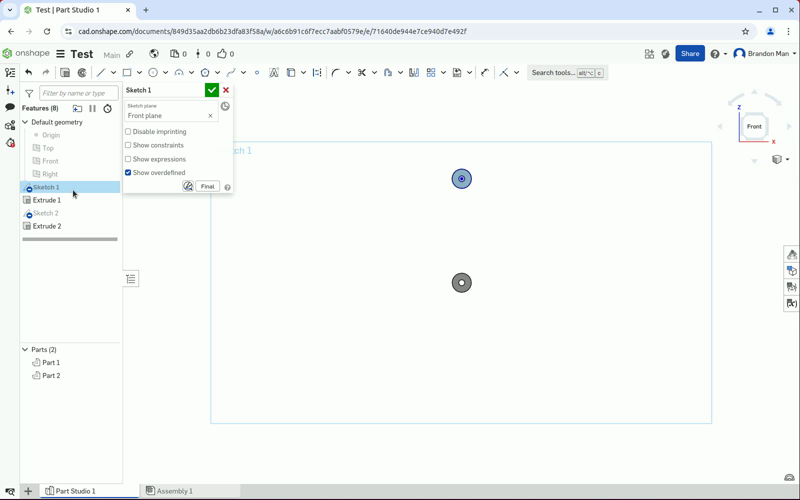
mouse_move(229, 92)
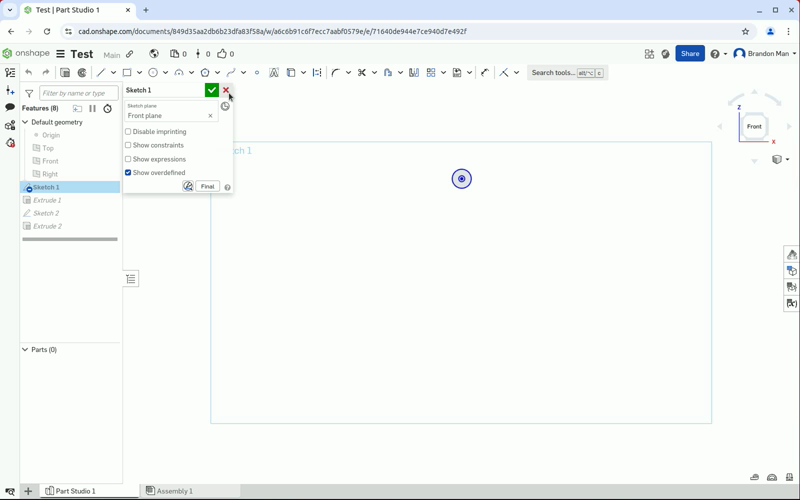
click(229, 92)
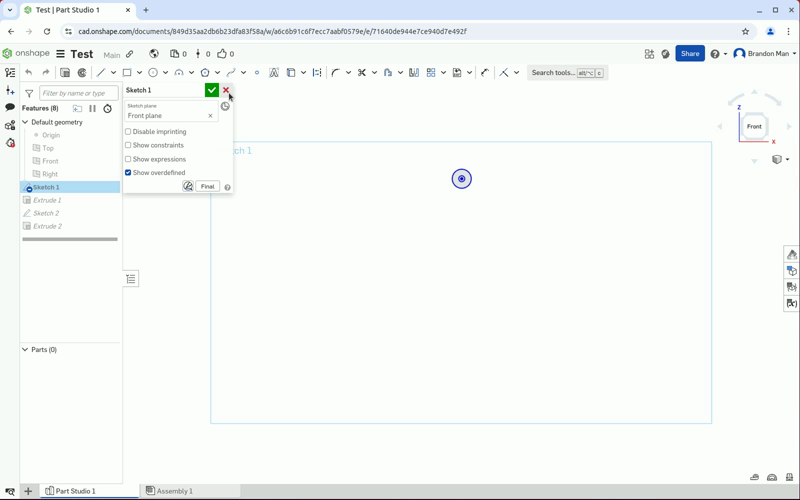
key(shift+s)
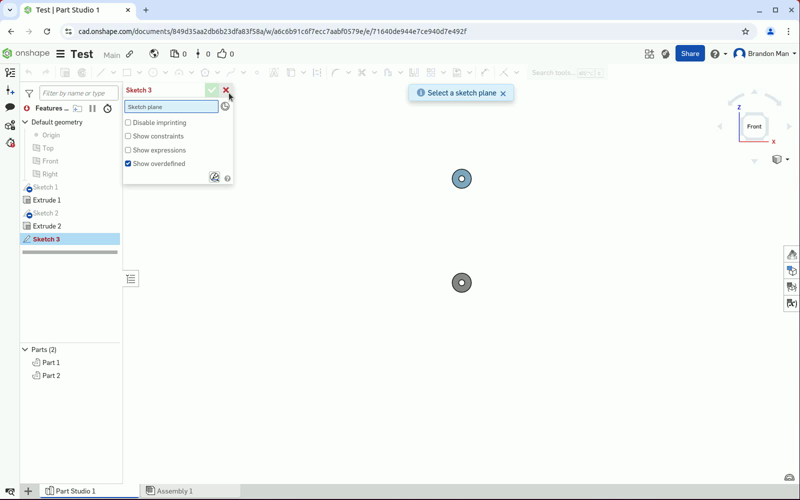
mouse_move(73, 163)
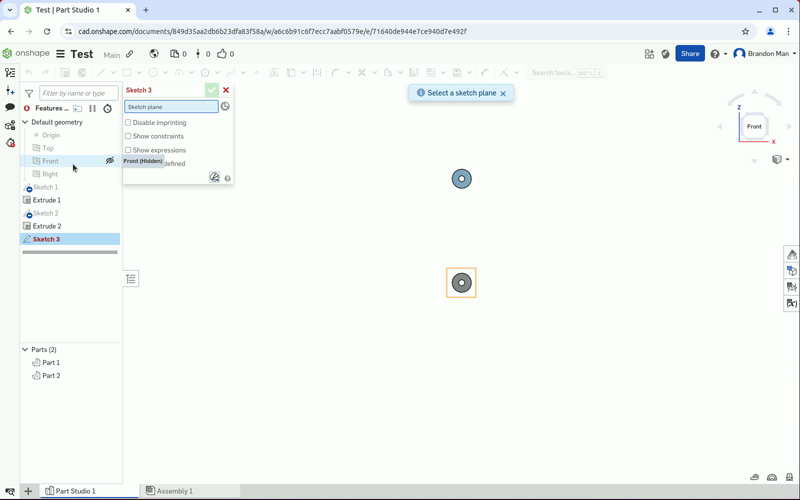
click(73, 163)
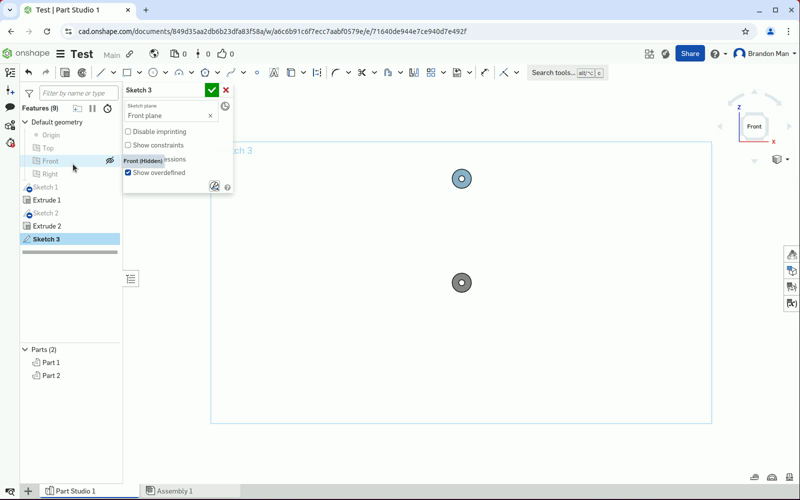
mouse_move(73, 352)
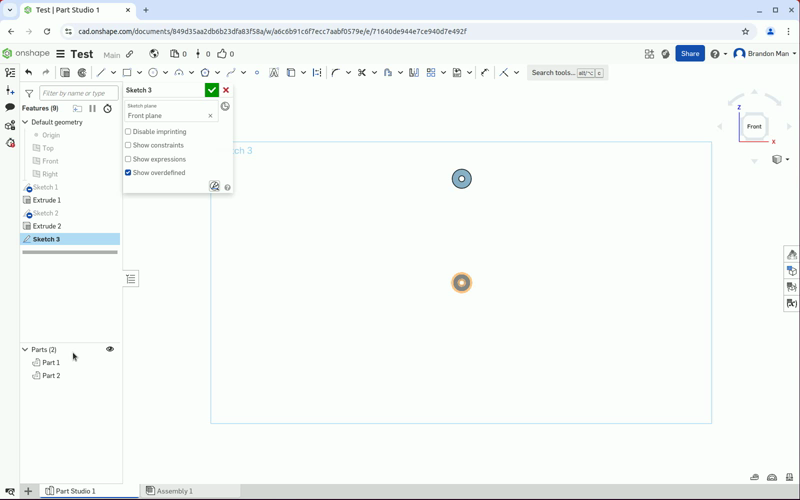
key(y)
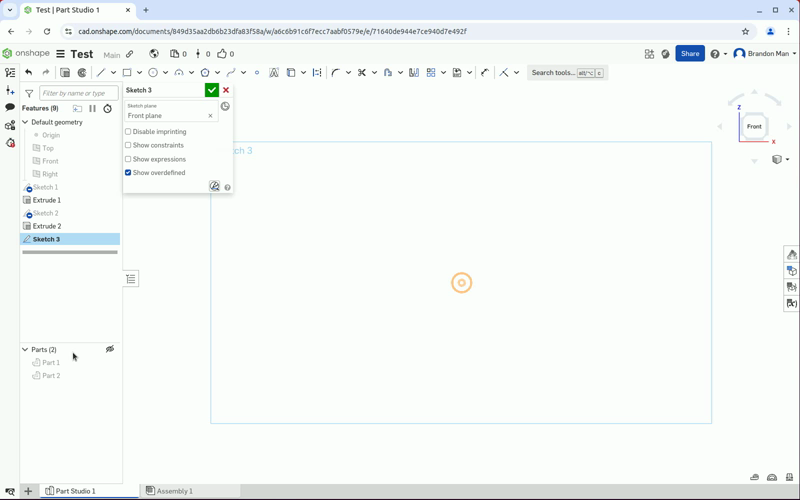
key(c)
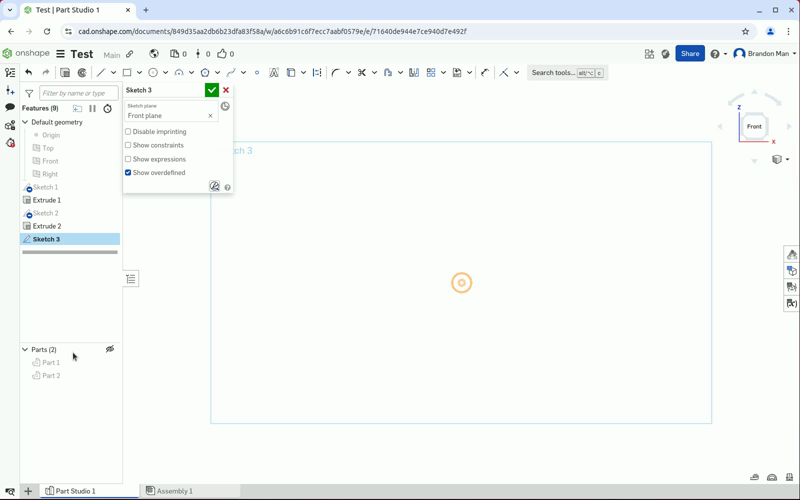
key_down(shift)
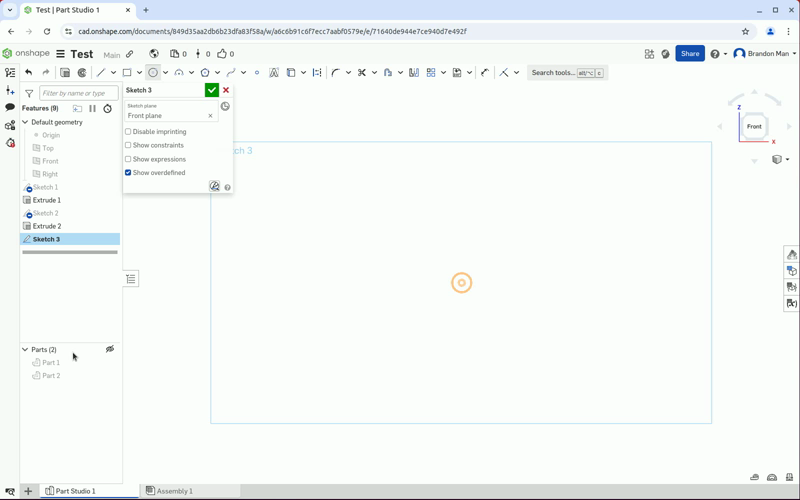
mouse_move(501, 282)
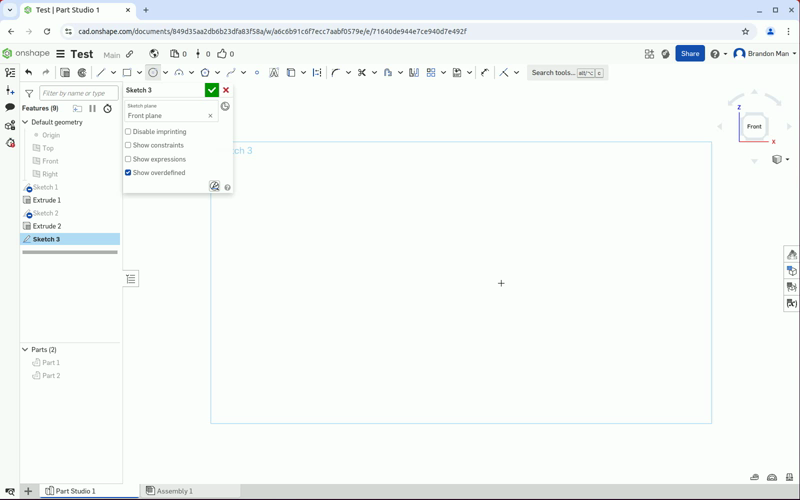
click(501, 282)
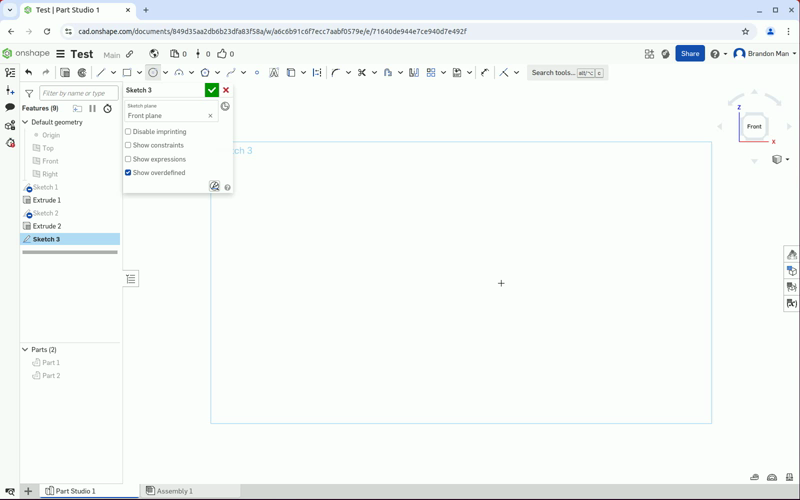
key_up(shift)
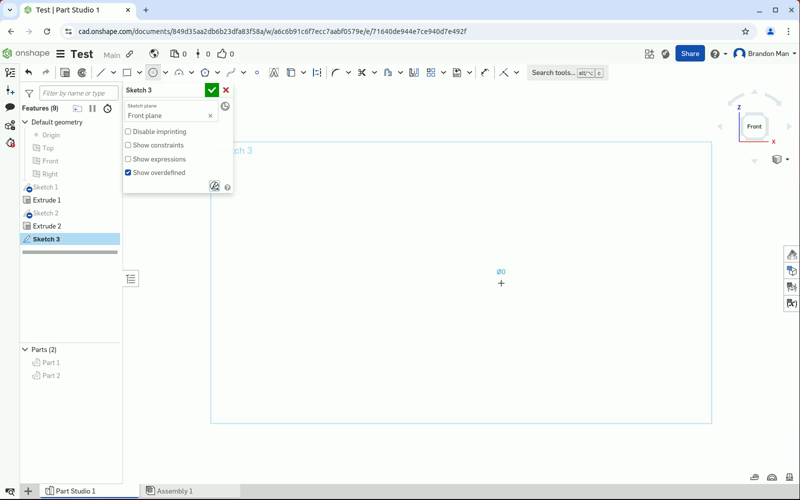
mouse_move(508, 282)
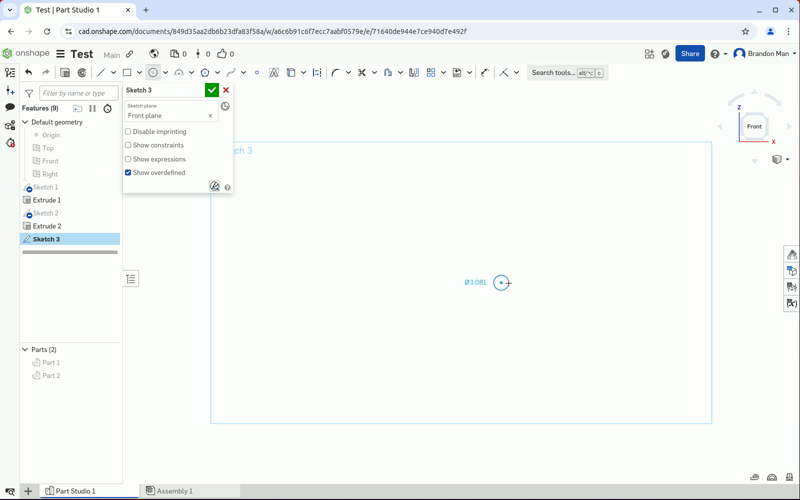
click(508, 282)
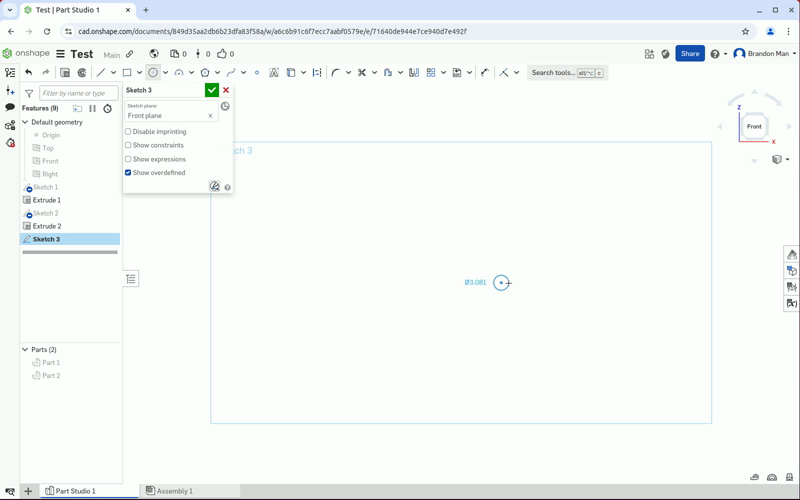
key(esc)
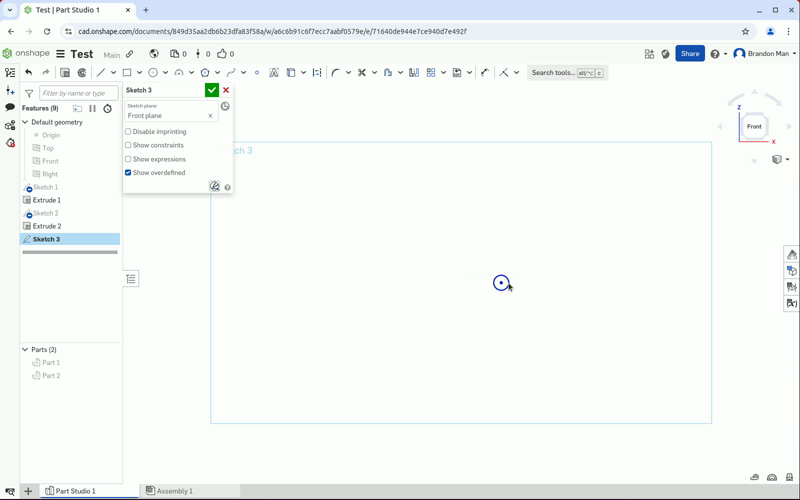
key(c)
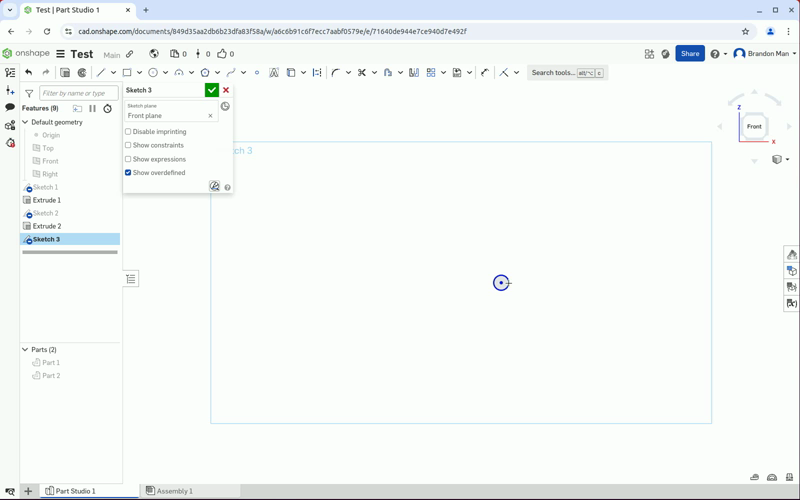
key_down(shift)
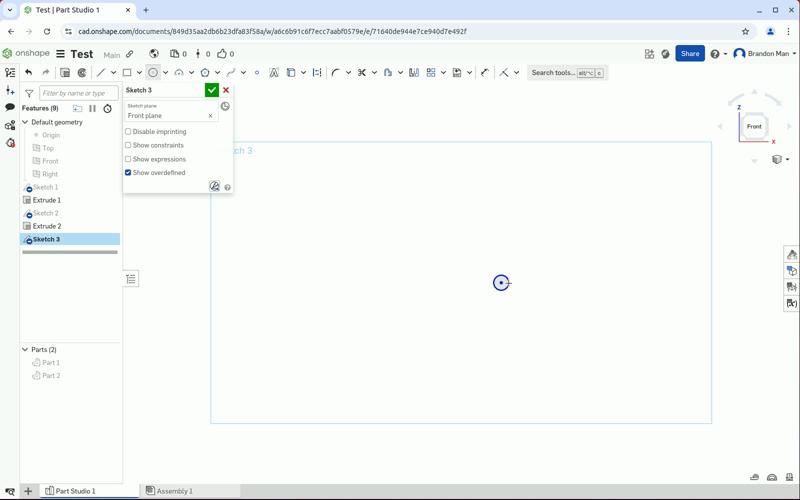
mouse_move(501, 282)
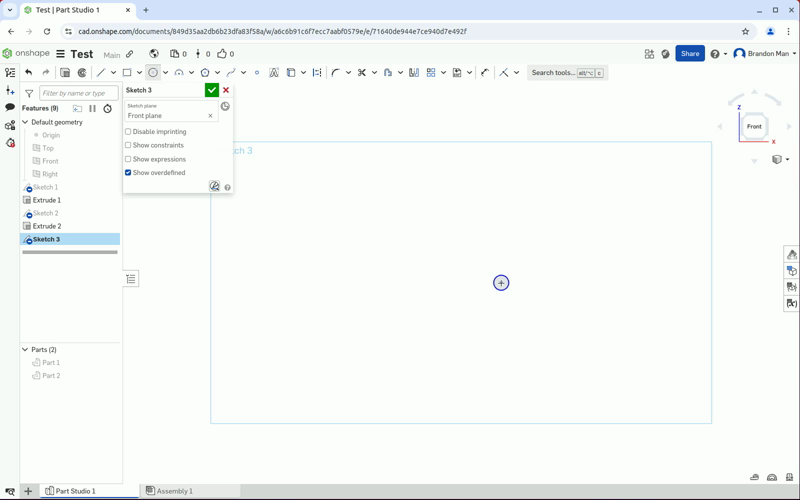
click(501, 282)
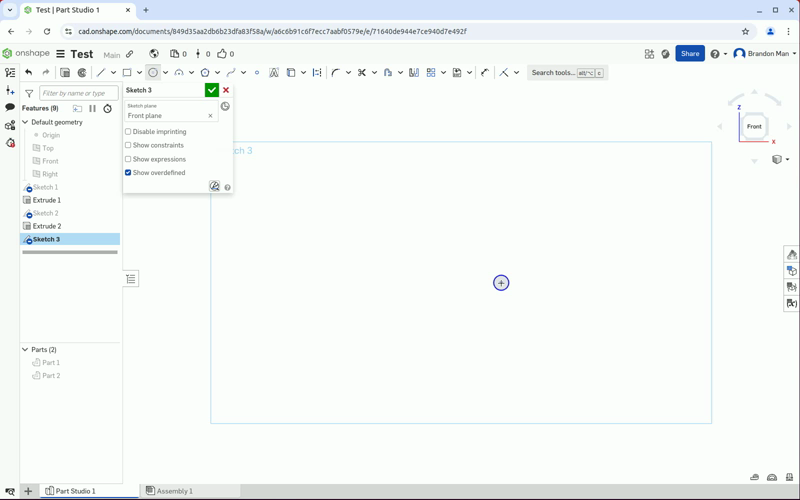
key_up(shift)
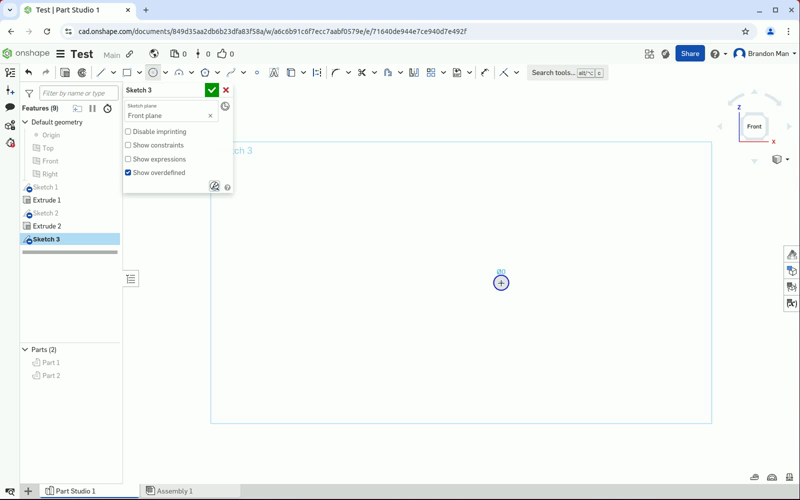
mouse_move(504, 282)
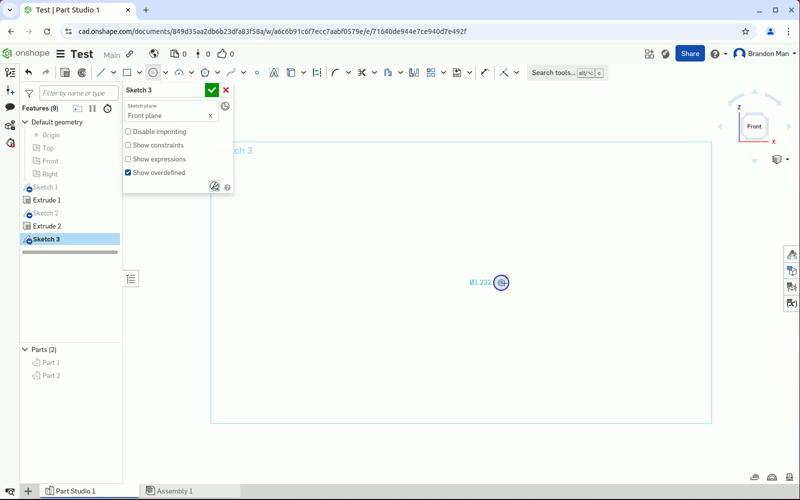
scroll(6)
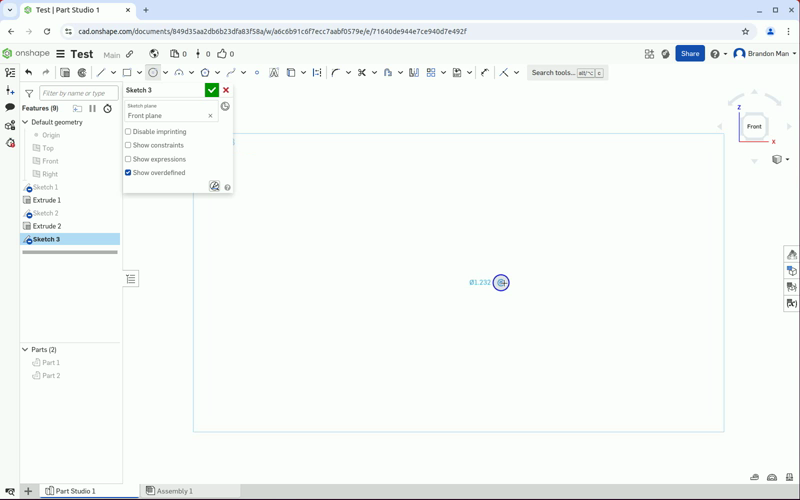
scroll(6)
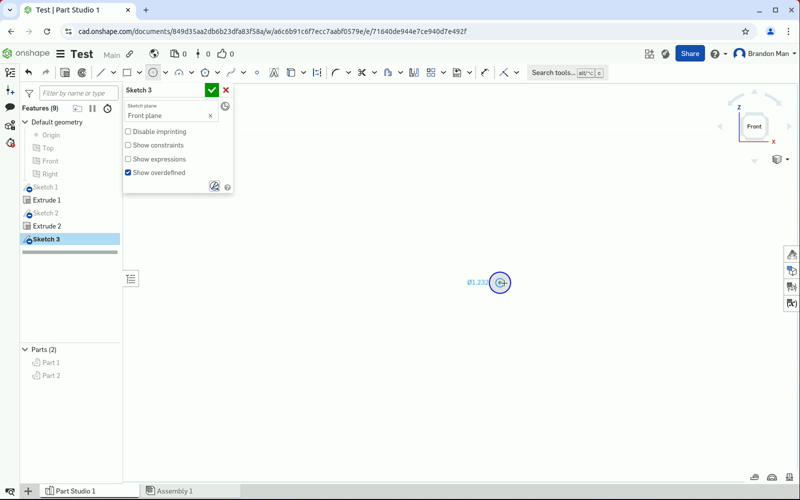
scroll(6)
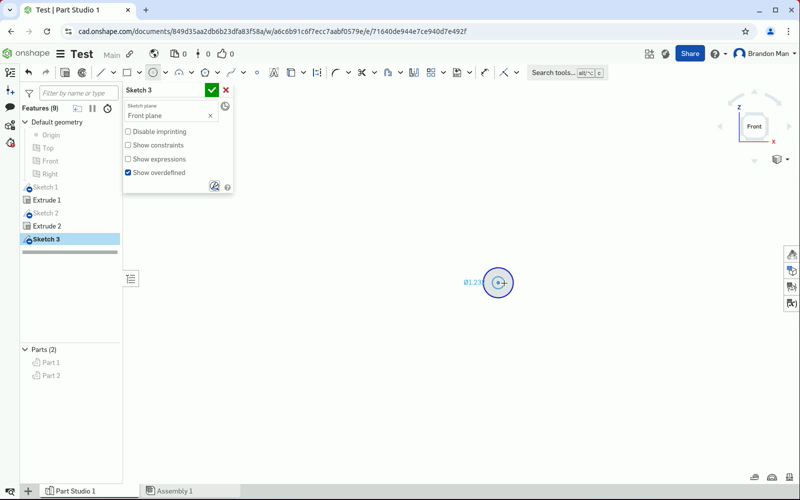
scroll(6)
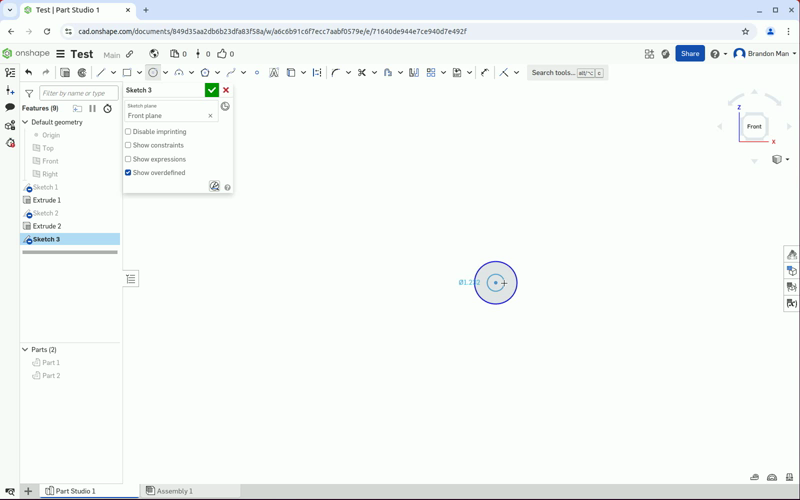
scroll(6)
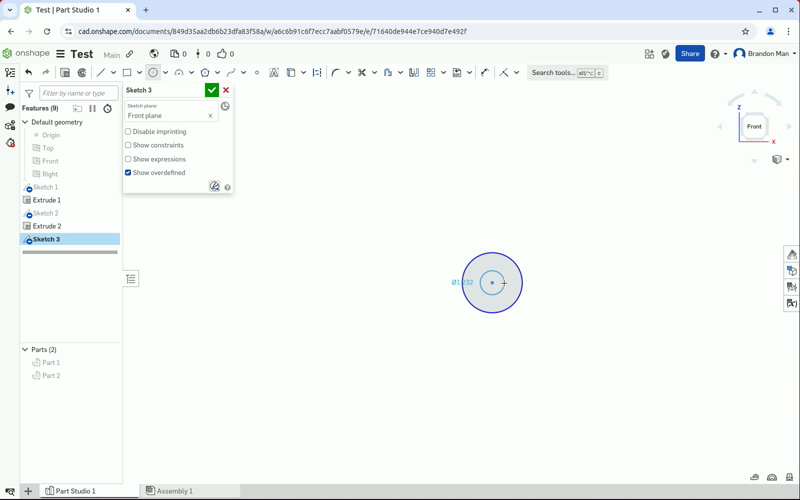
scroll(6)
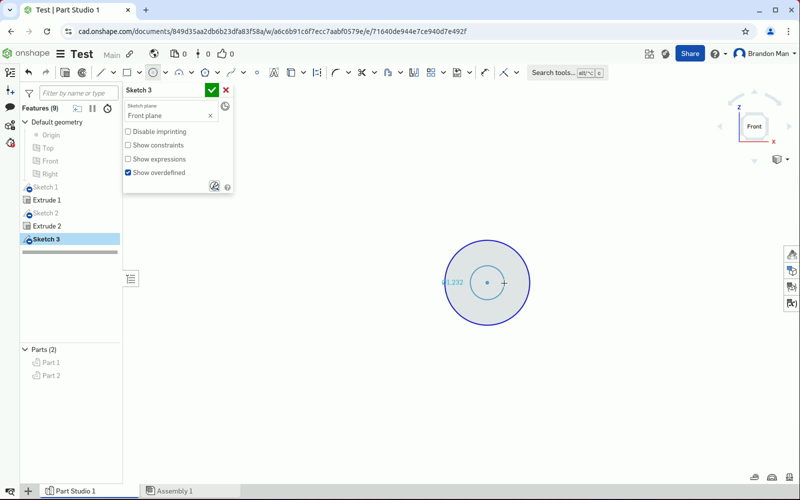
scroll(6)
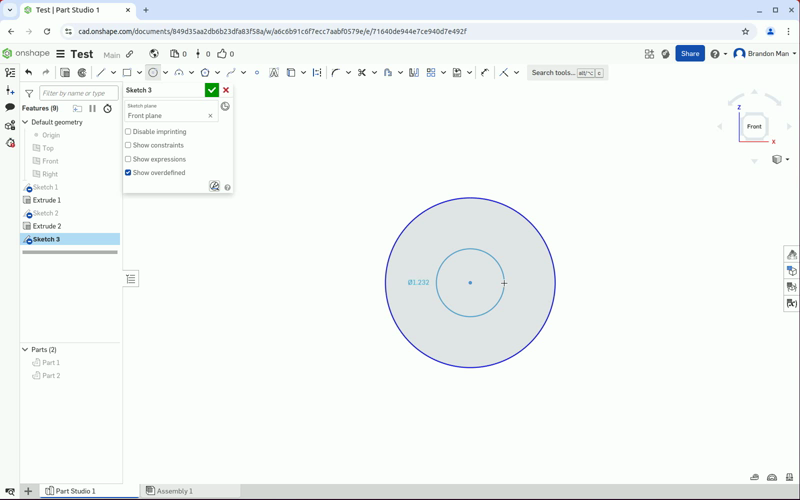
click(504, 282)
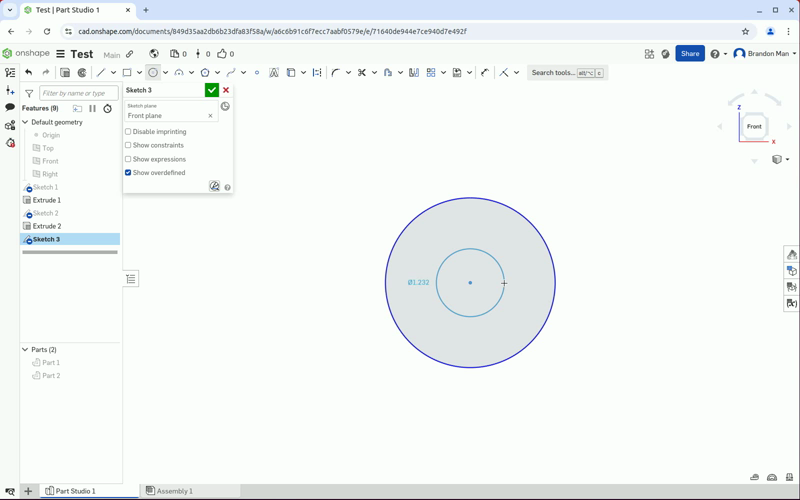
scroll(-6)
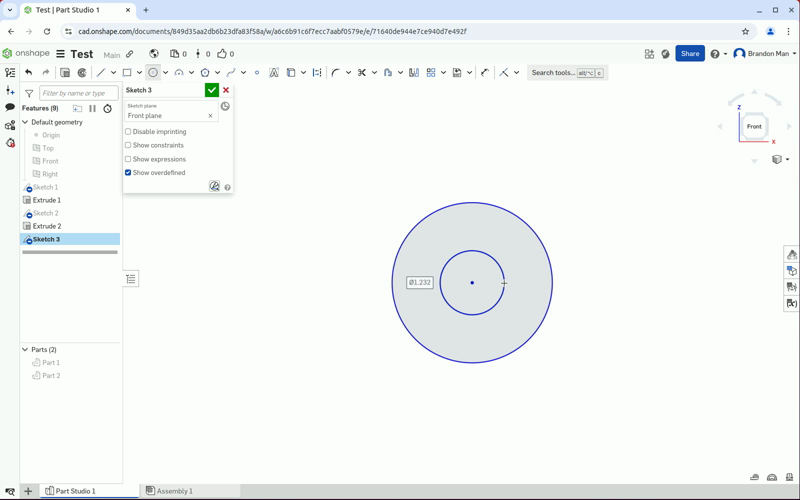
scroll(-6)
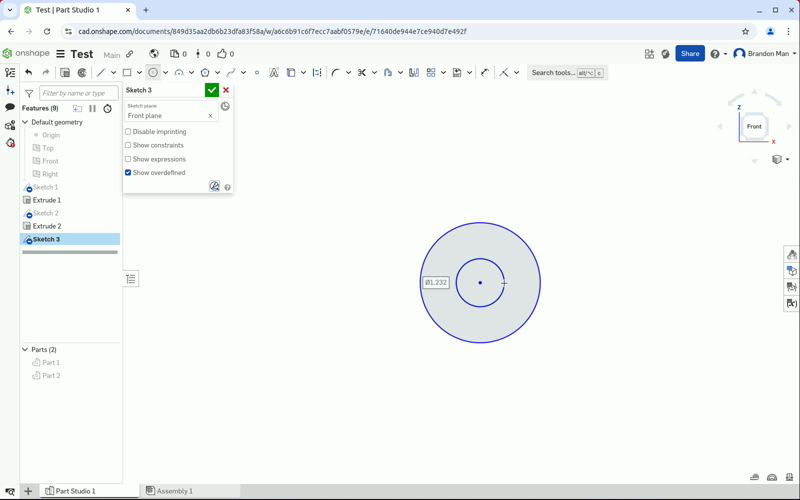
scroll(-6)
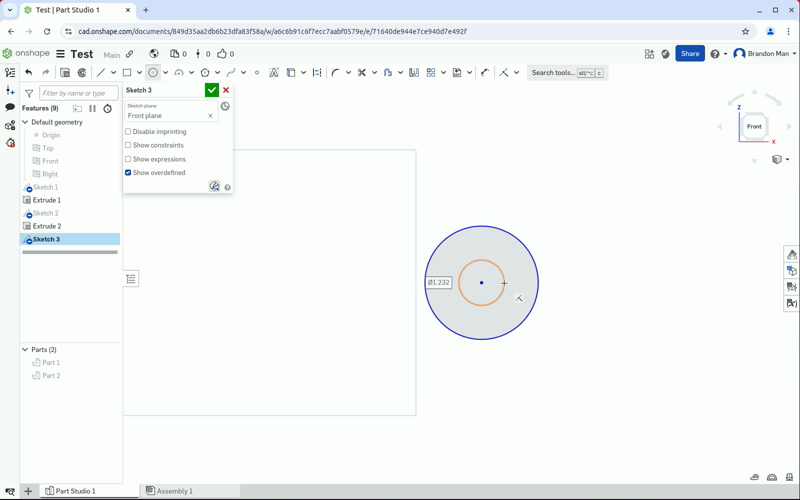
scroll(-6)
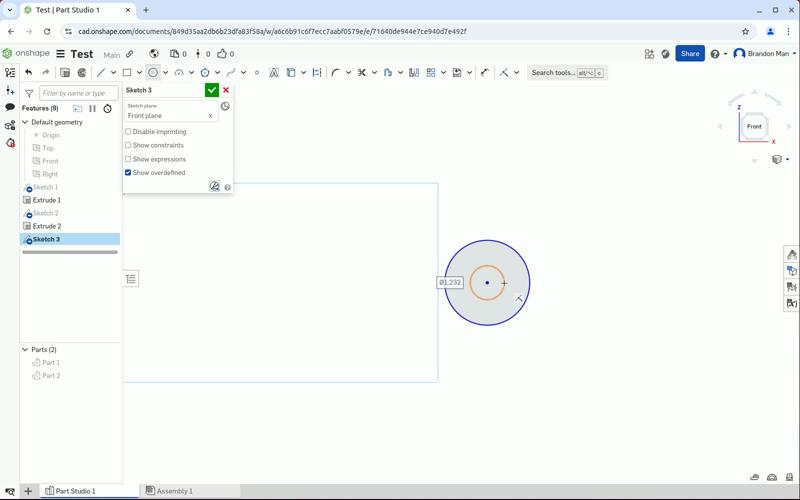
scroll(-6)
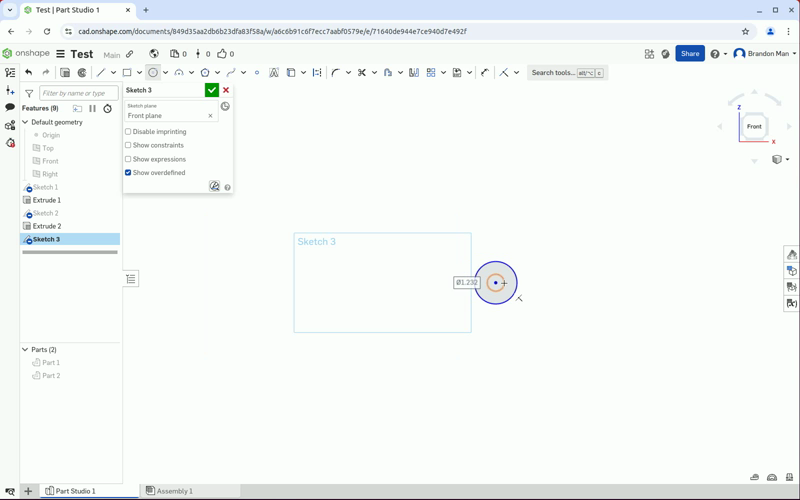
scroll(-6)
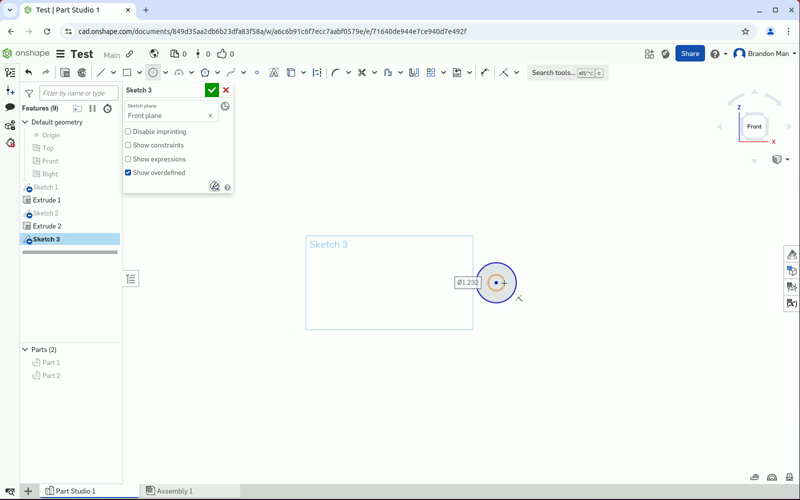
scroll(-6)
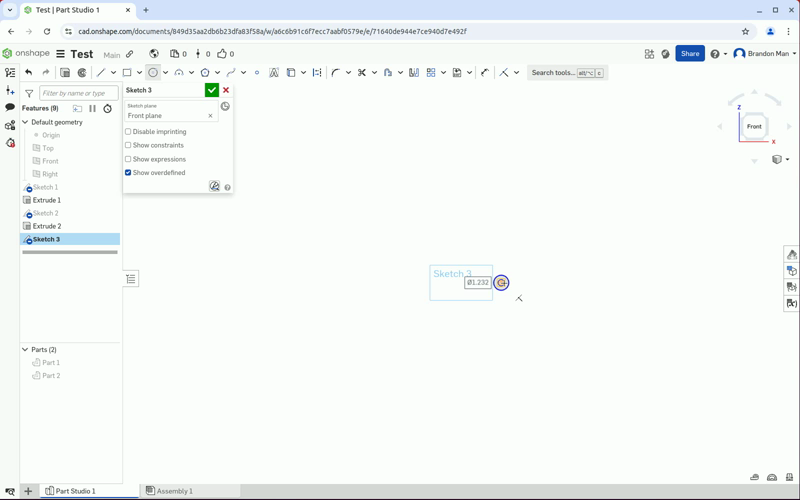
key(esc)
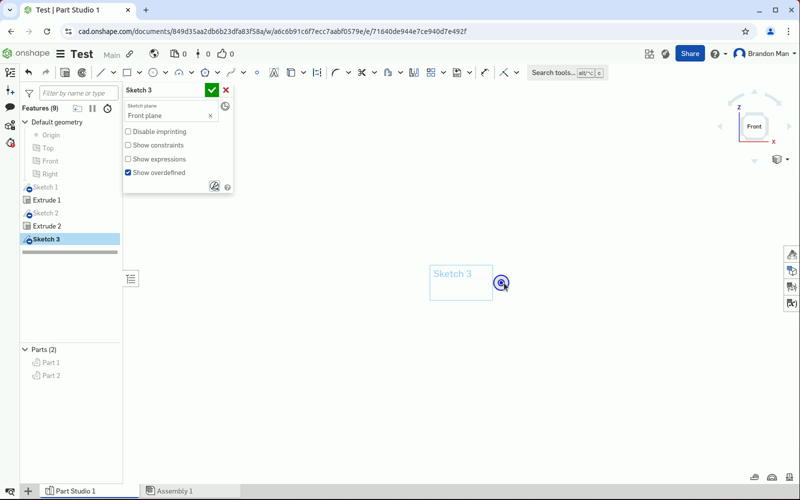
mouse_move(508, 281)
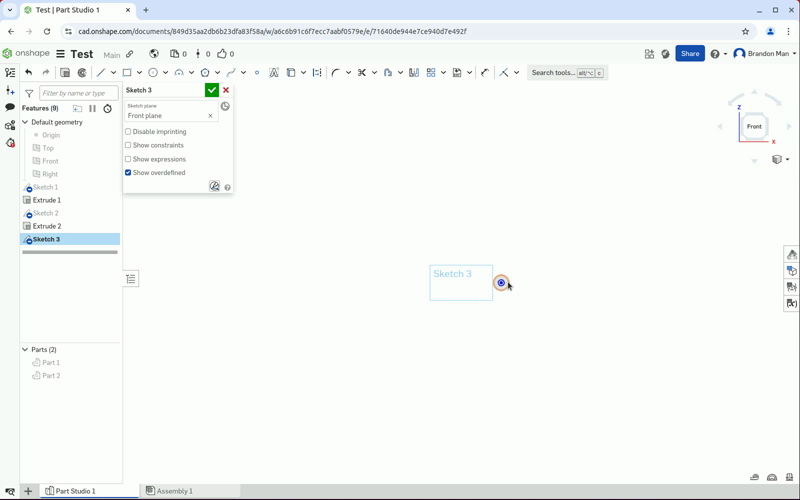
scroll(6)
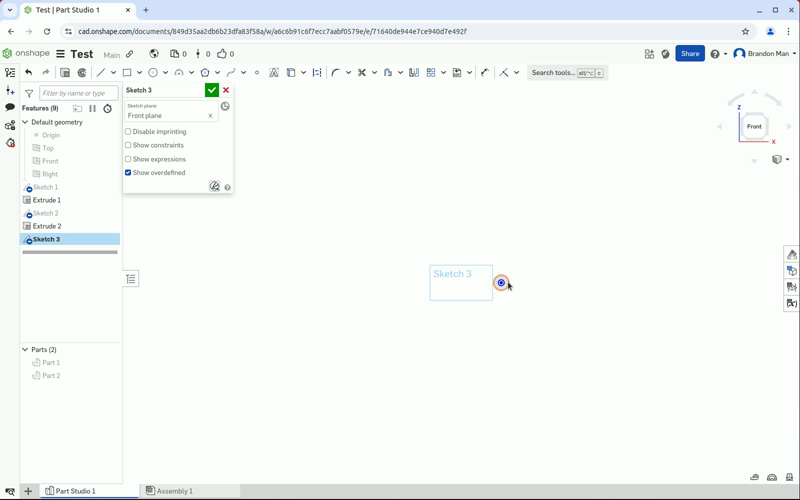
scroll(6)
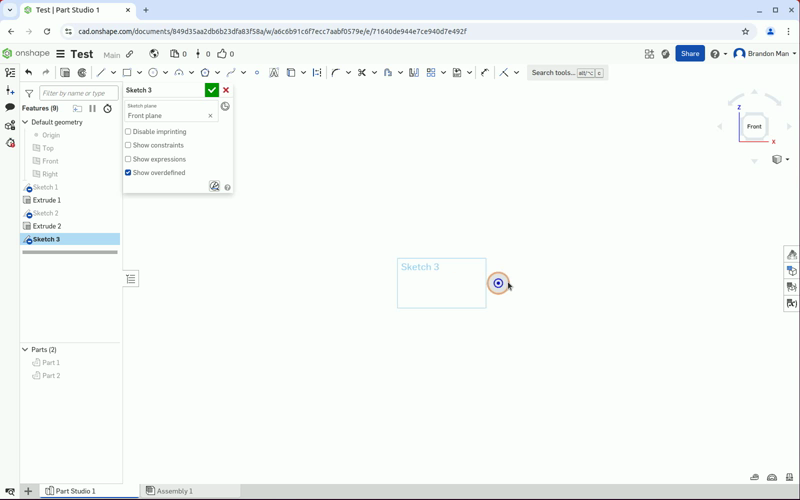
scroll(6)
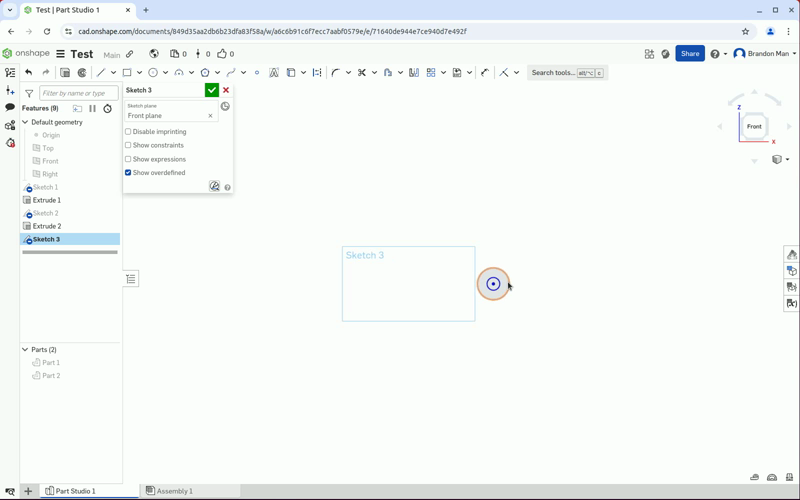
scroll(6)
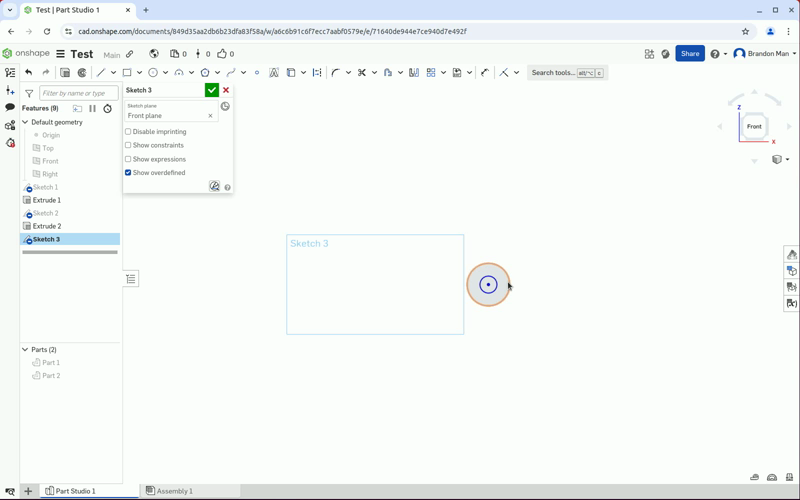
scroll(6)
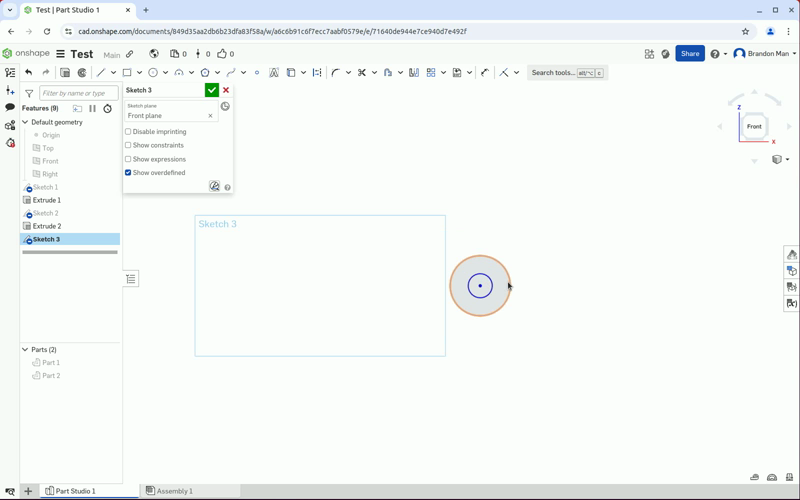
scroll(6)
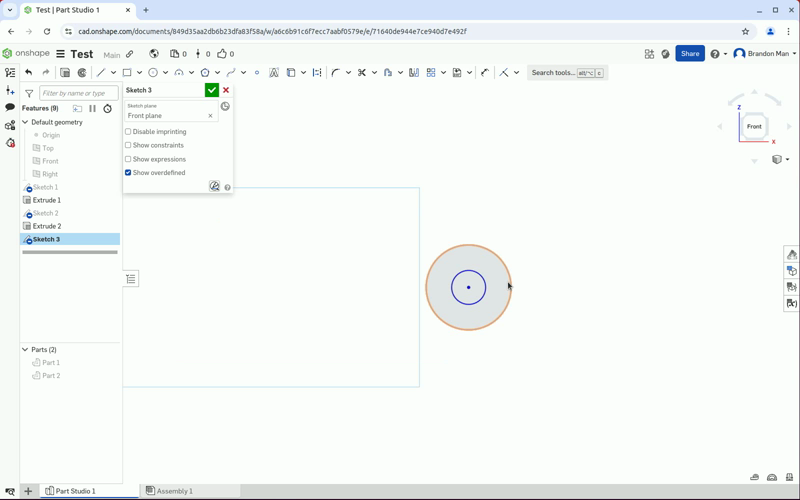
scroll(6)
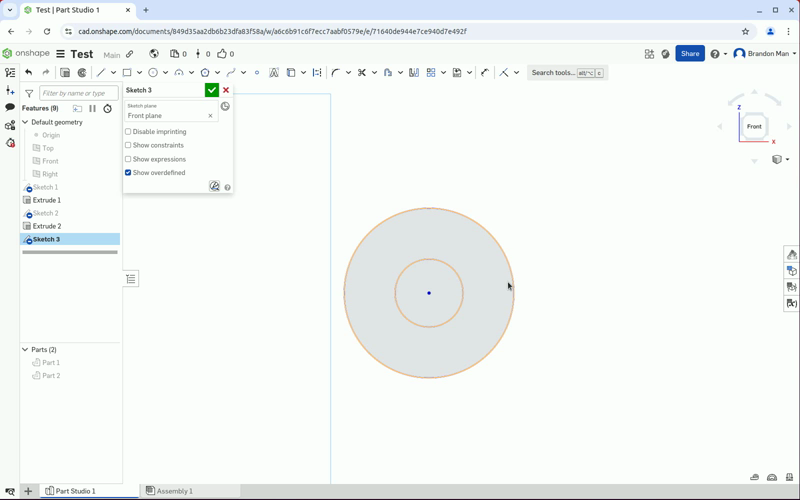
click(508, 281)
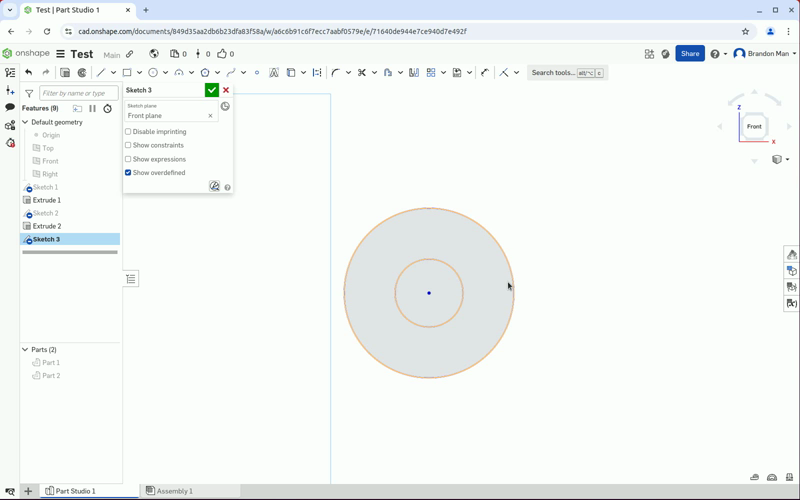
scroll(-6)
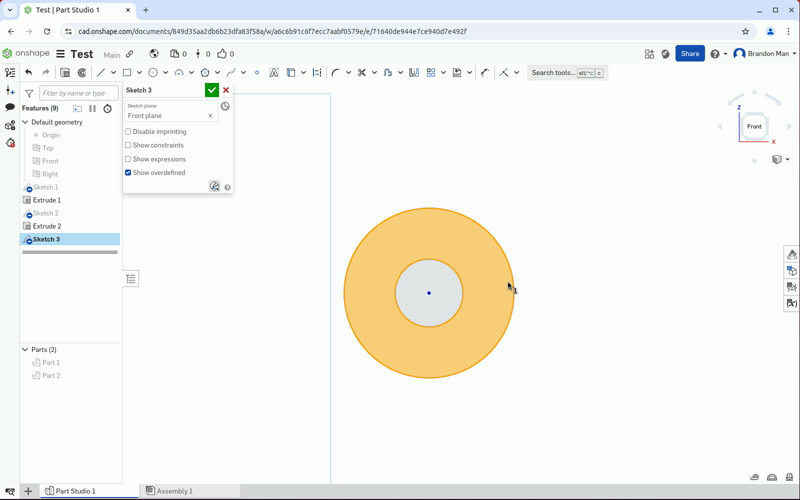
scroll(-6)
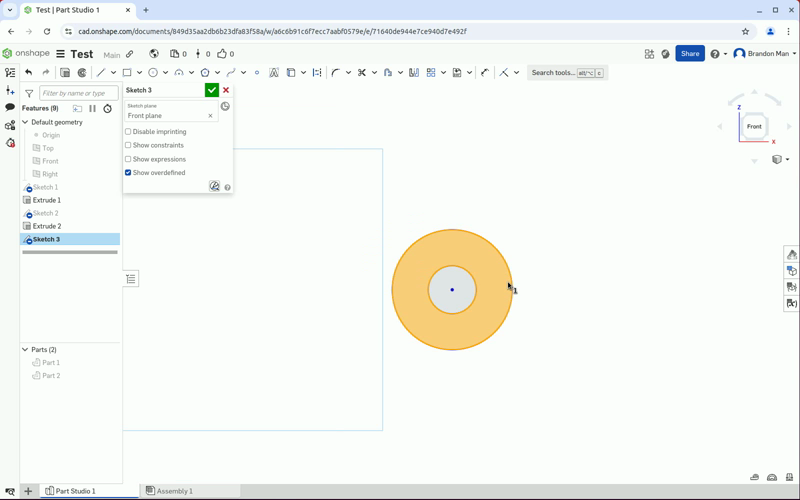
scroll(-6)
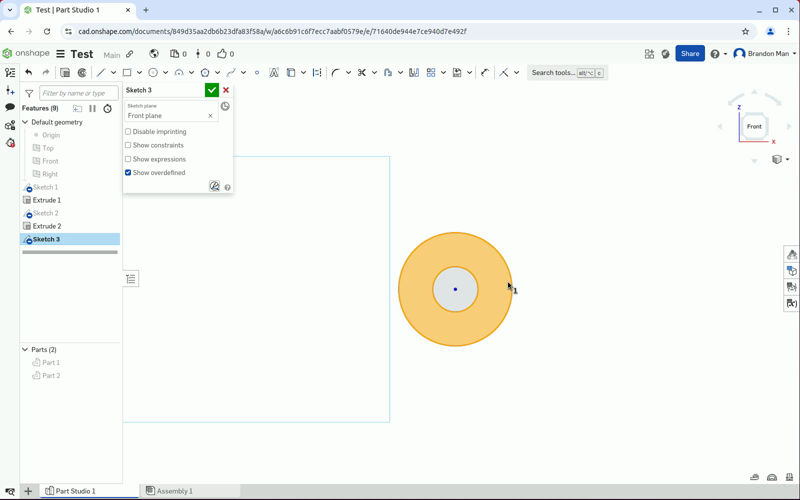
scroll(-6)
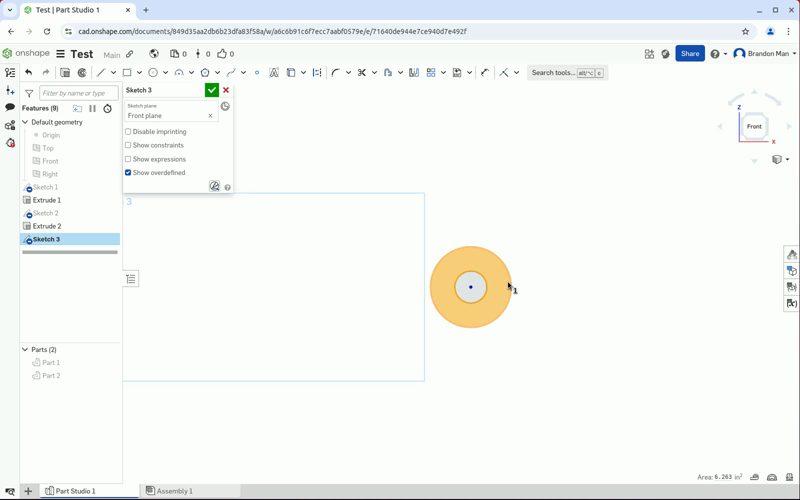
scroll(-6)
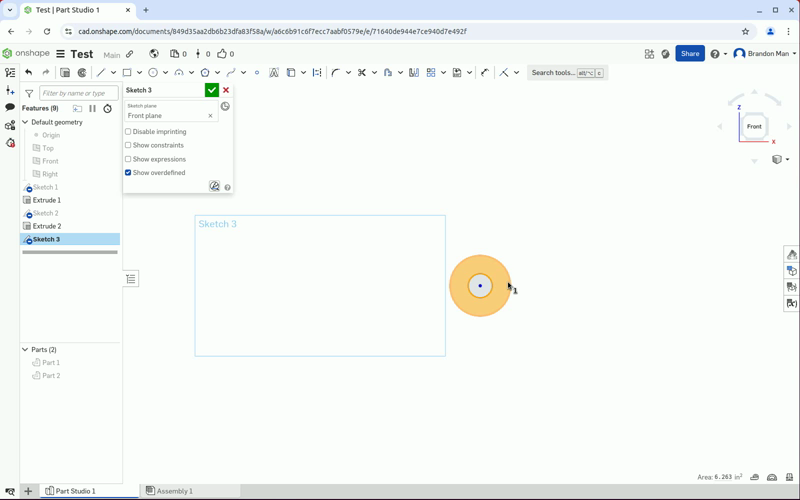
scroll(-6)
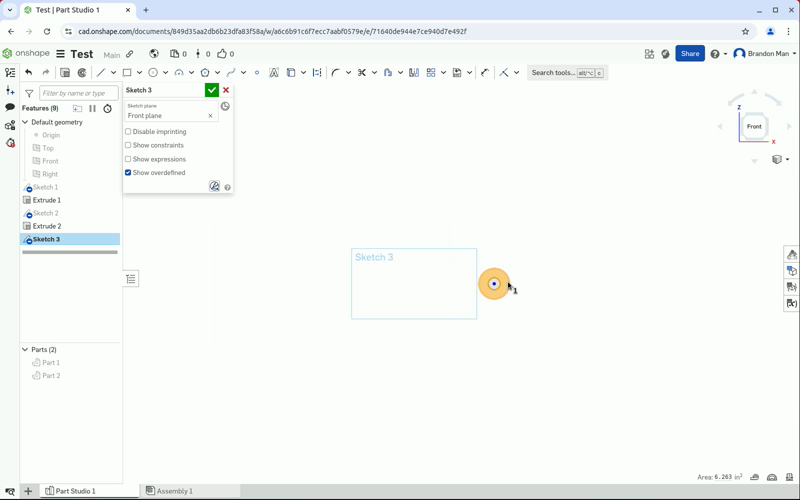
scroll(-6)
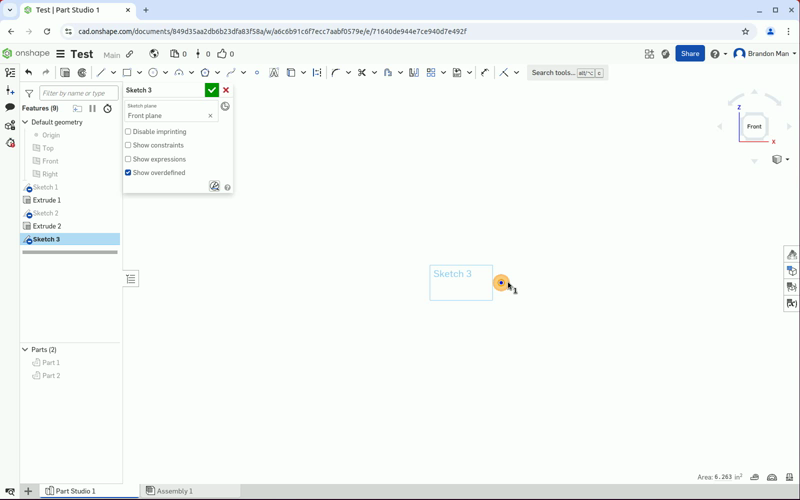
mouse_move(73, 352)
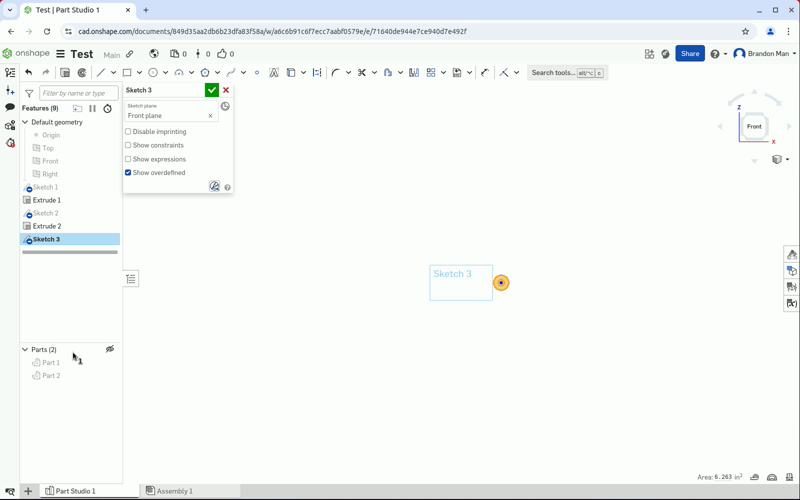
key(shift+y)
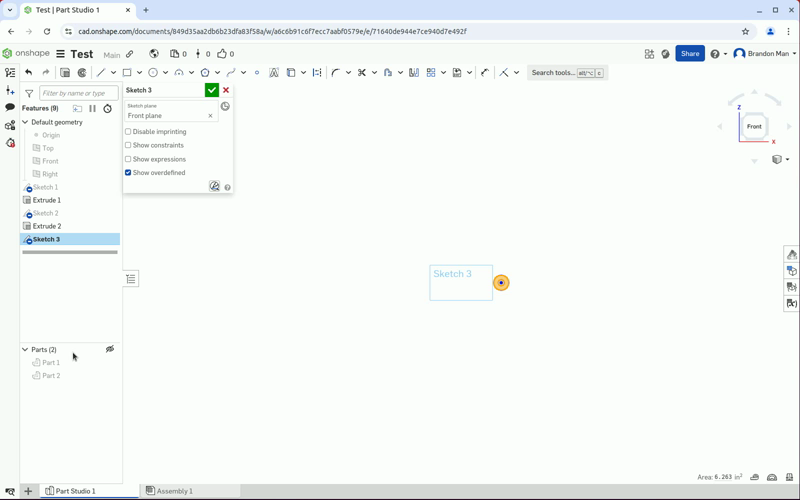
key(shift+e)
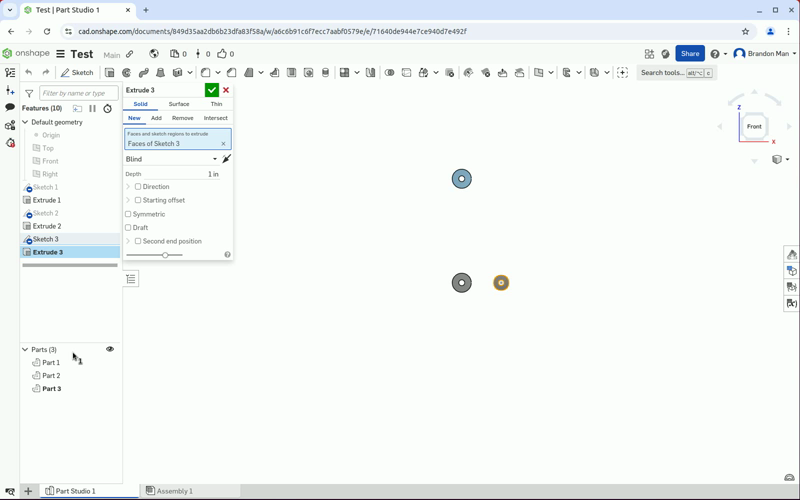
mouse_move(143, 106)
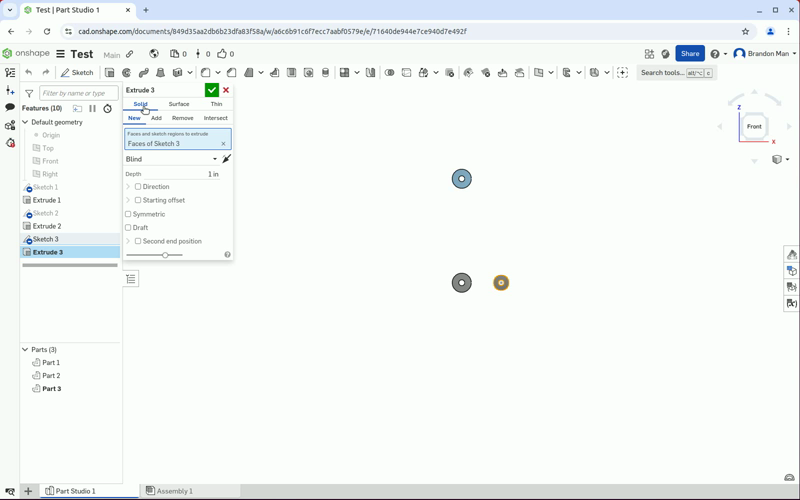
click(143, 106)
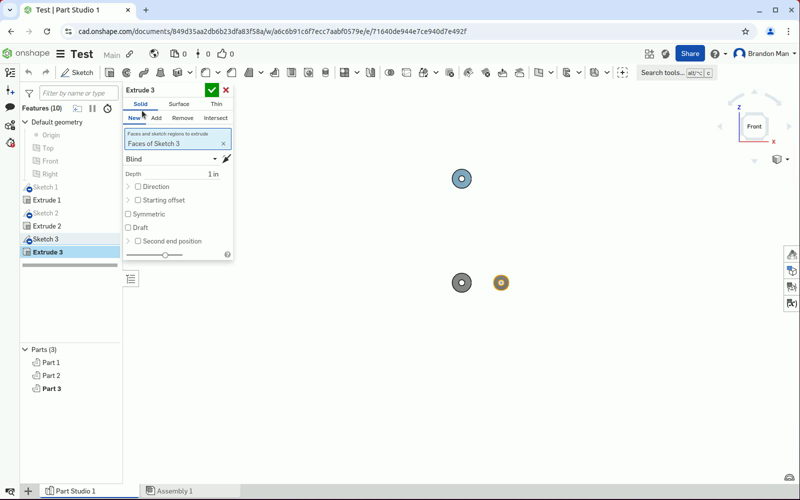
mouse_move(137, 120)
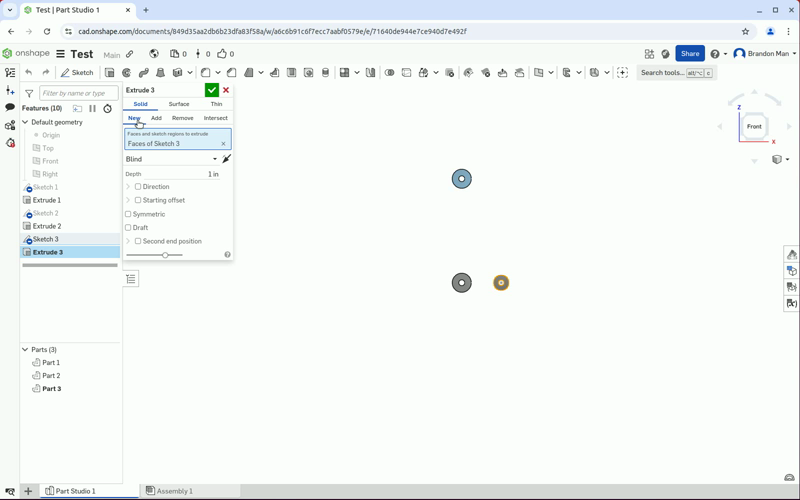
click(137, 120)
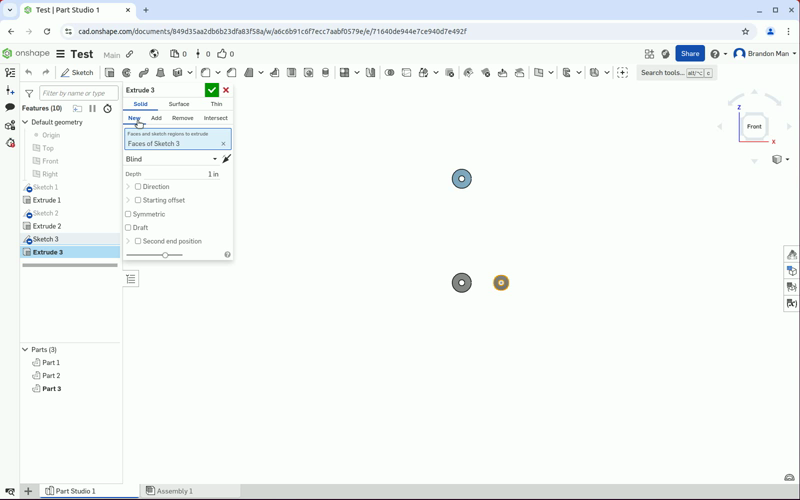
key(tab, 4)
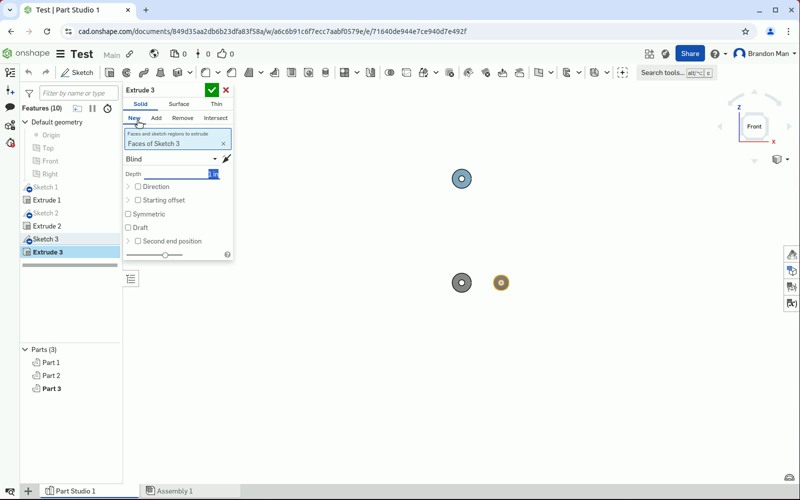
text(0.481)
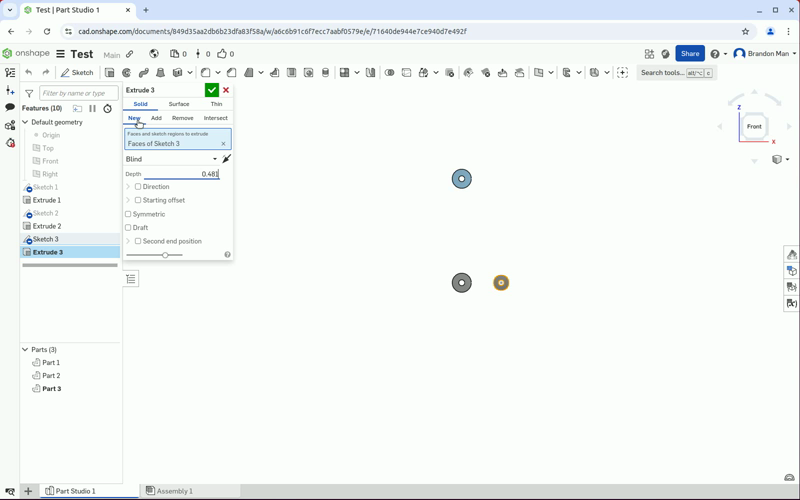
key(enter)
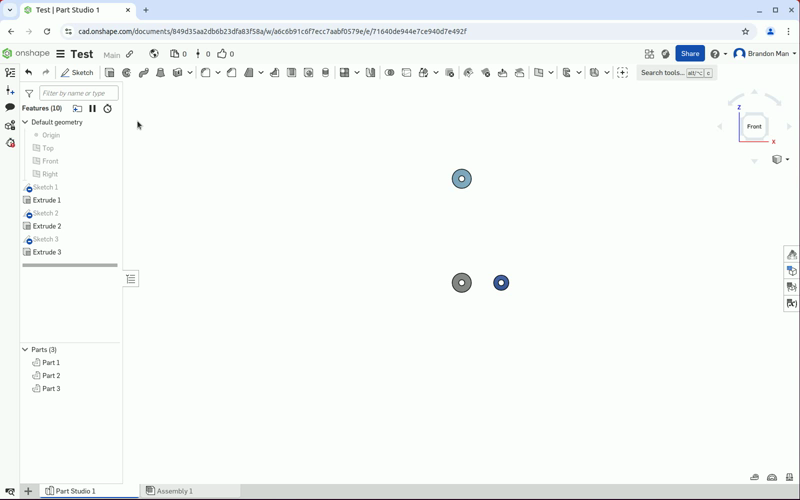
key(shift+h)
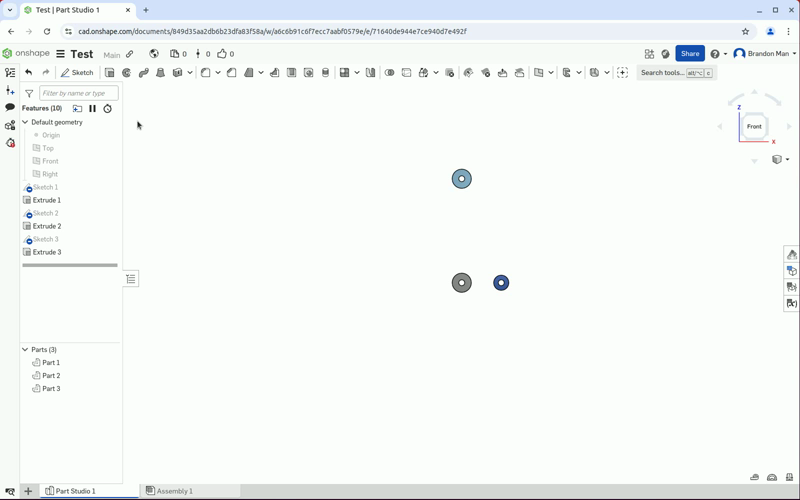
key(shift+h)
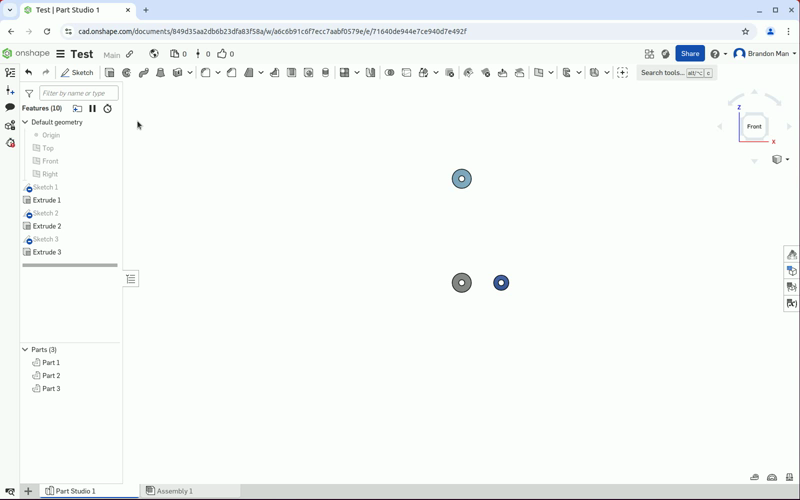
mouse_move(73, 189)
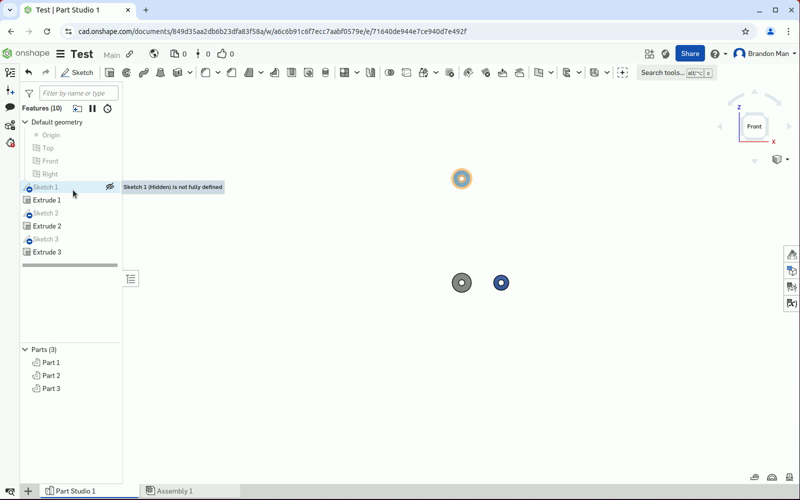
click(73, 189)
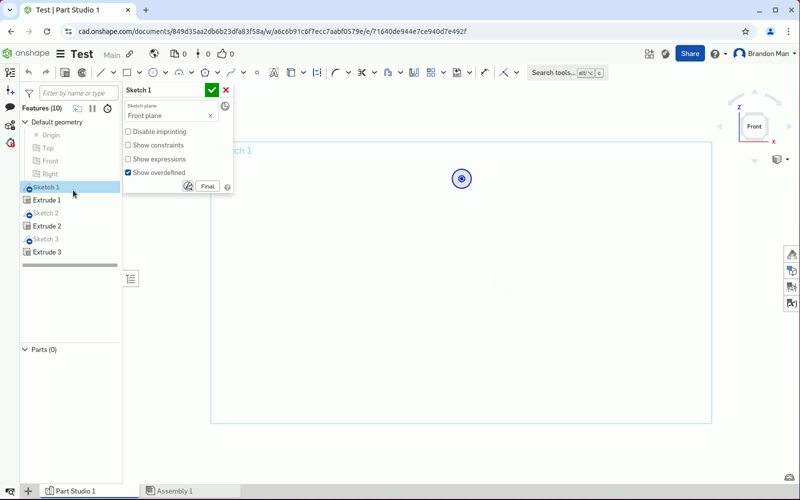
mouse_move(229, 92)
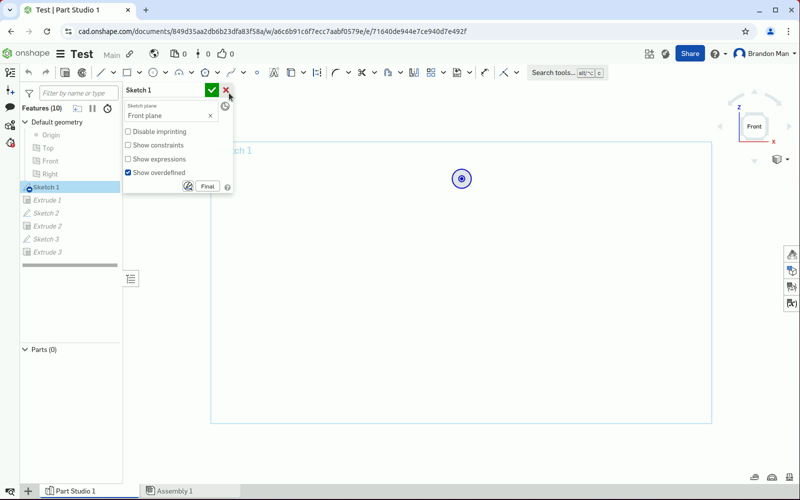
click(229, 92)
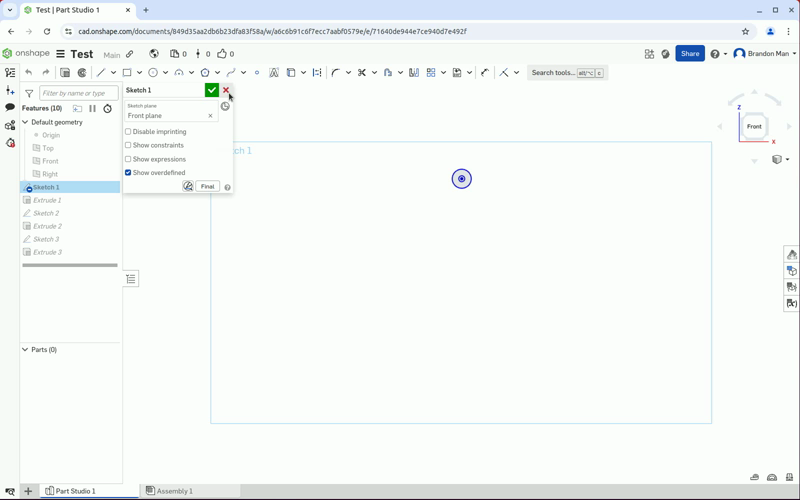
key(shift+s)
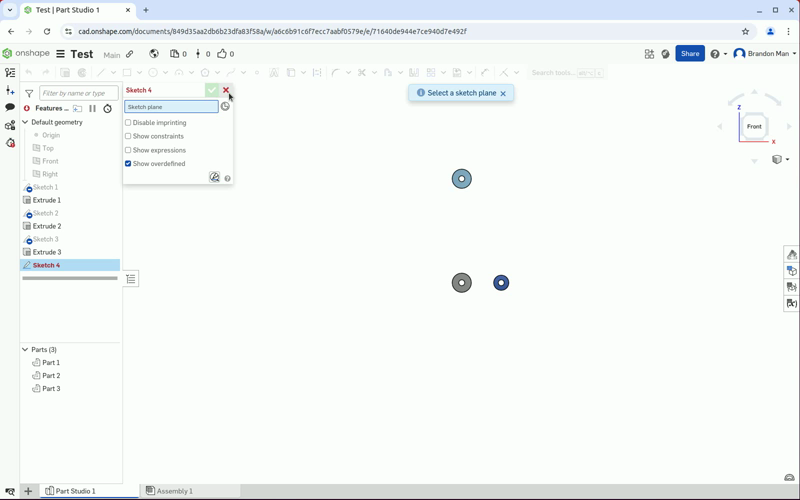
mouse_move(73, 163)
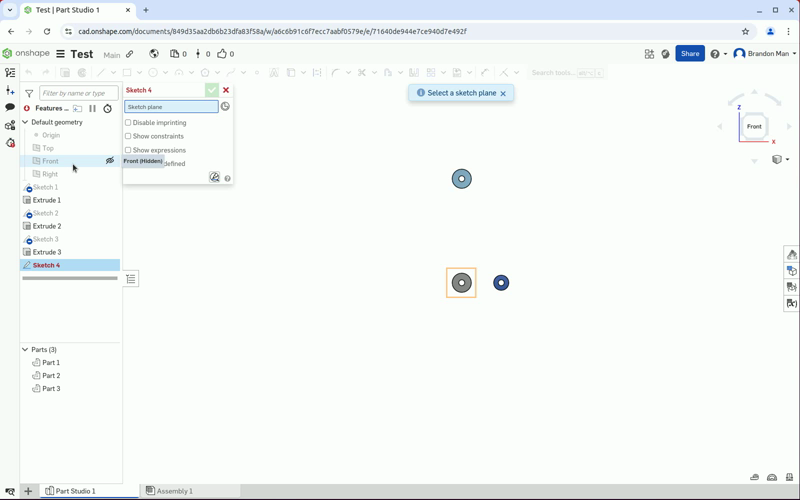
click(73, 163)
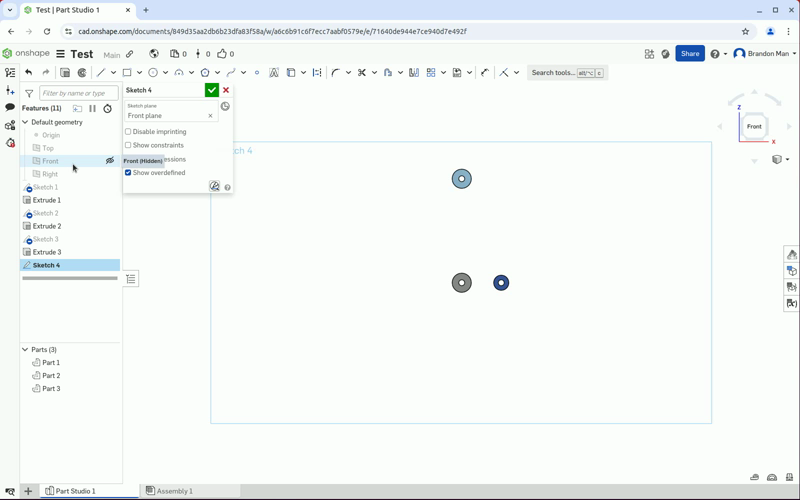
mouse_move(73, 352)
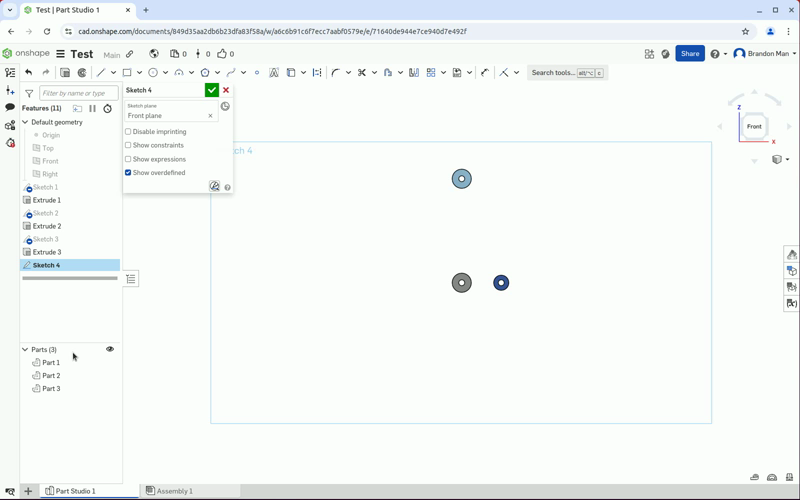
key(y)
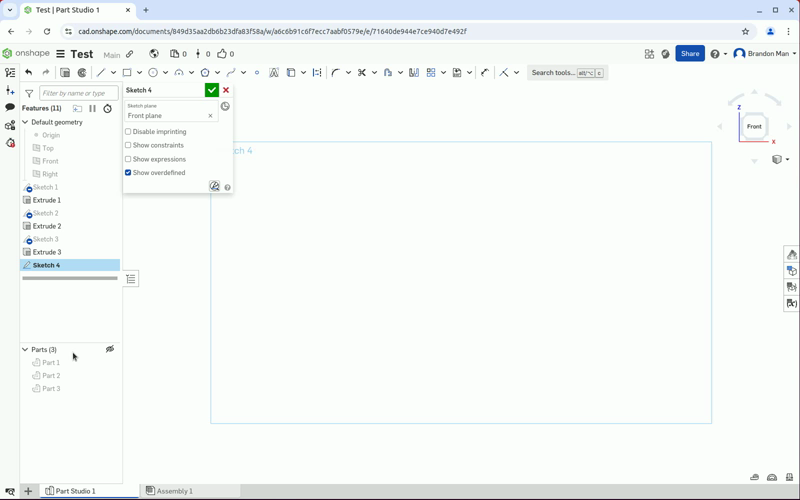
key(a)
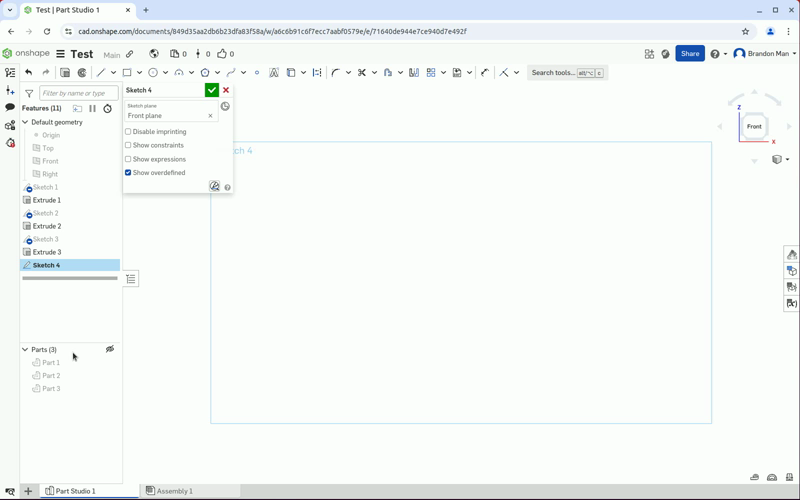
key_down(shift)
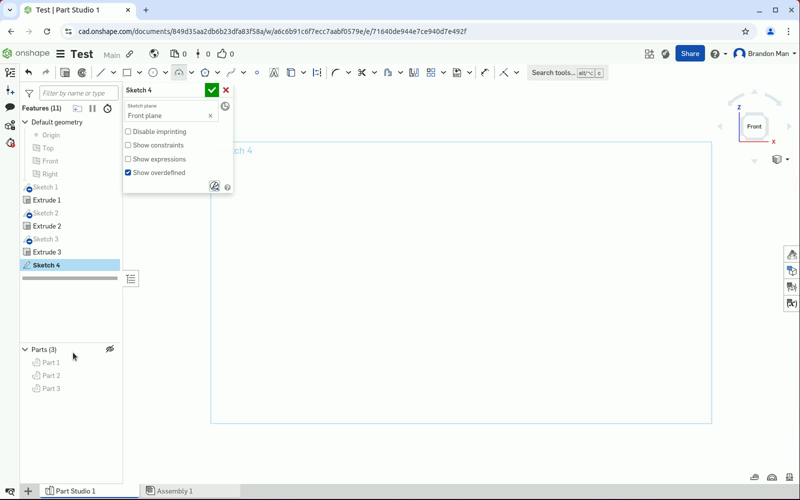
mouse_move(446, 228)
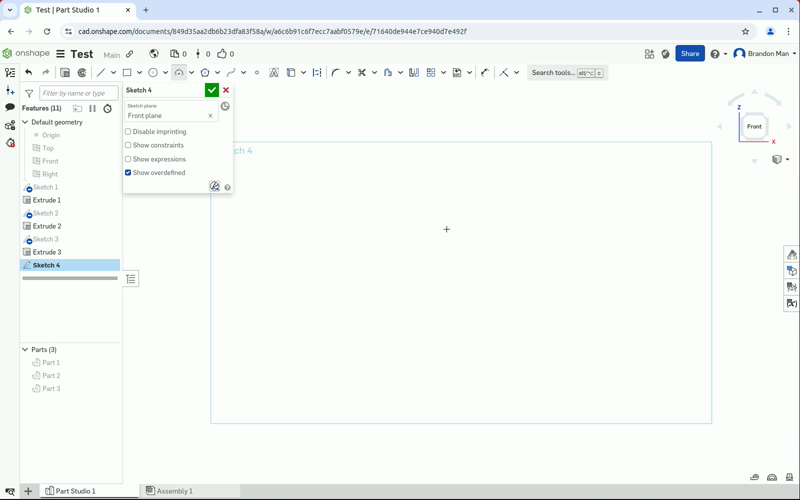
click(446, 228)
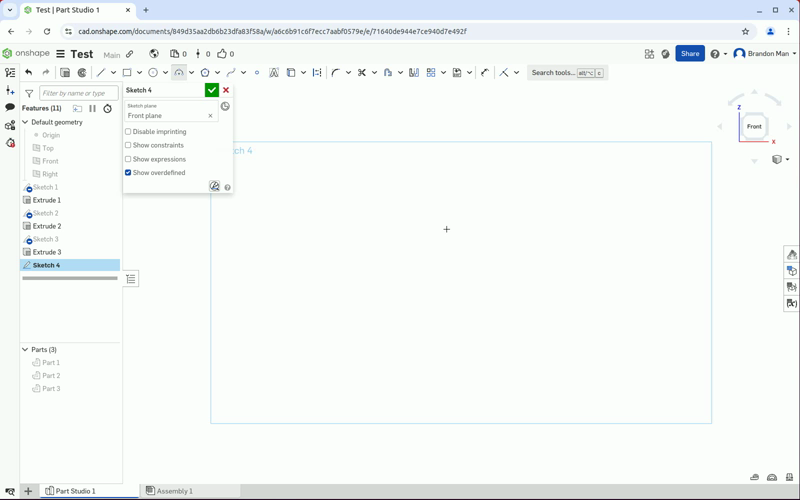
key_up(shift)
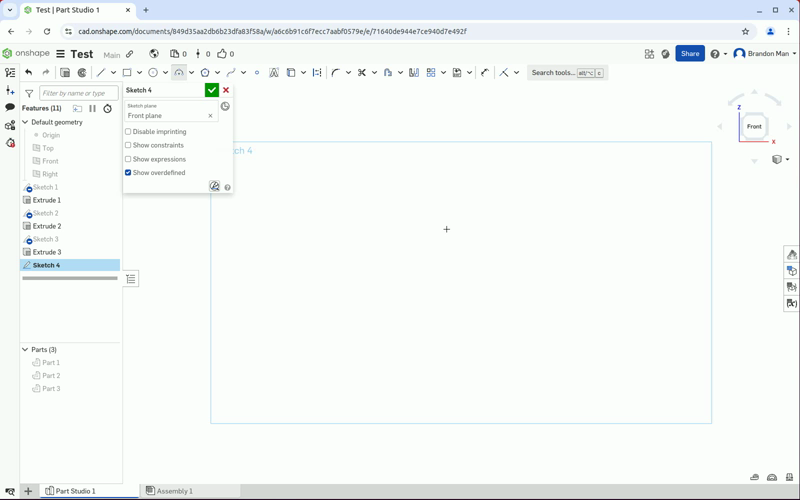
key_down(shift)
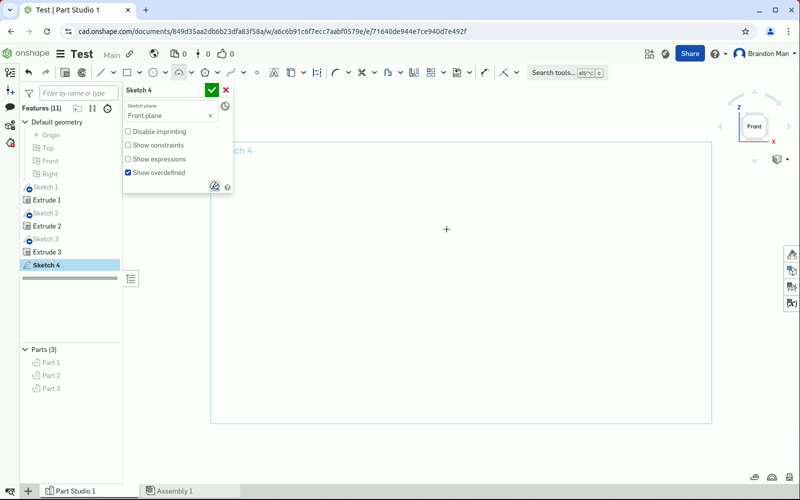
mouse_move(475, 228)
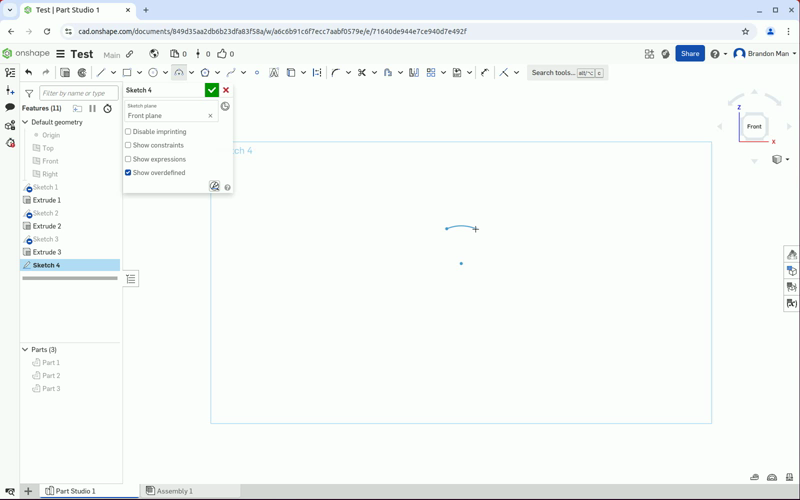
click(475, 228)
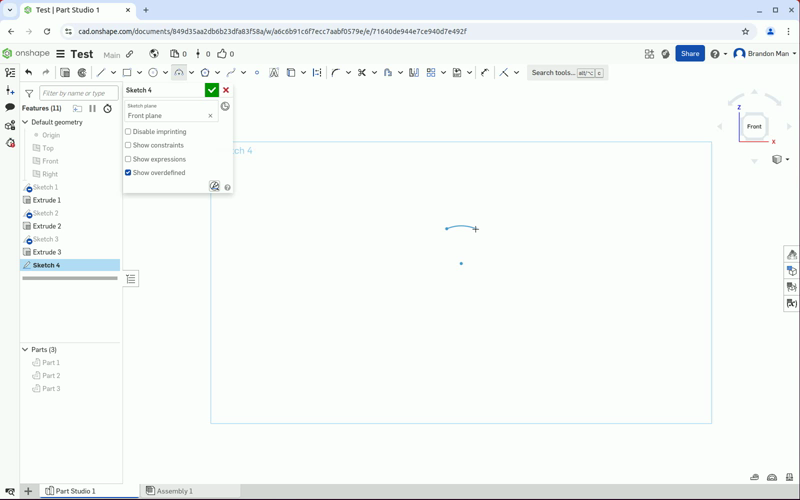
mouse_move(461, 216)
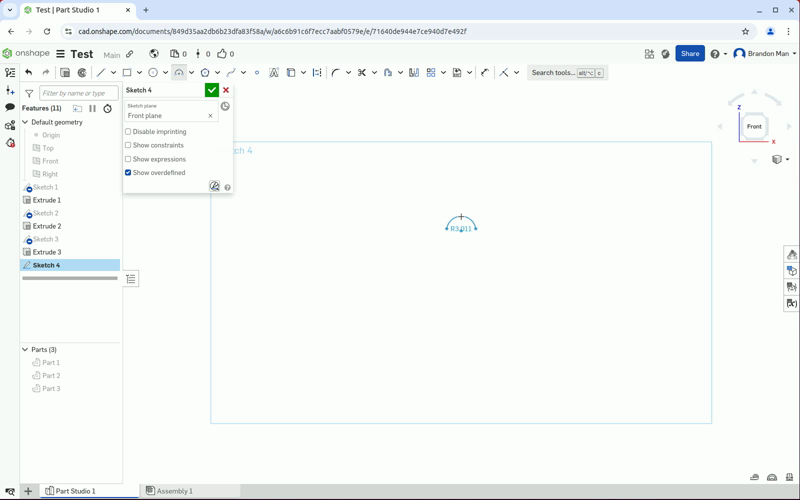
click(461, 216)
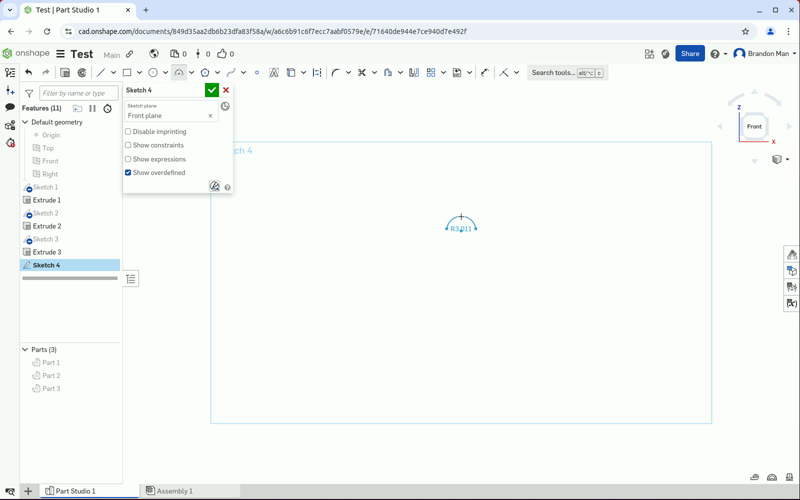
key_up(shift)
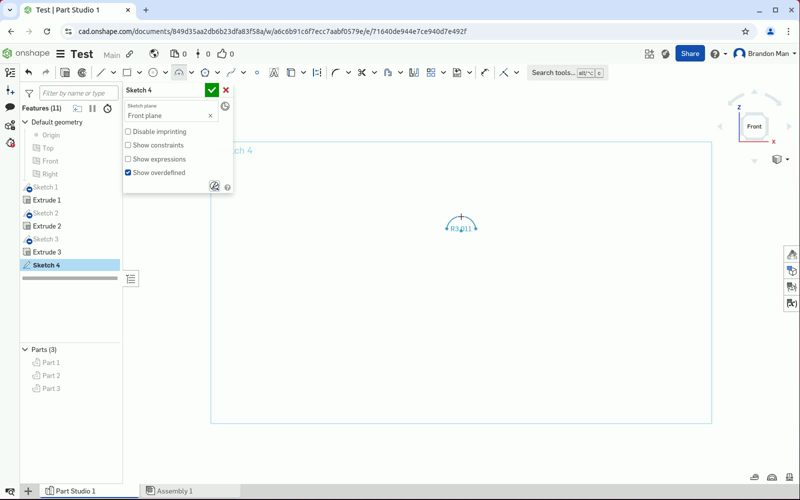
key(esc)
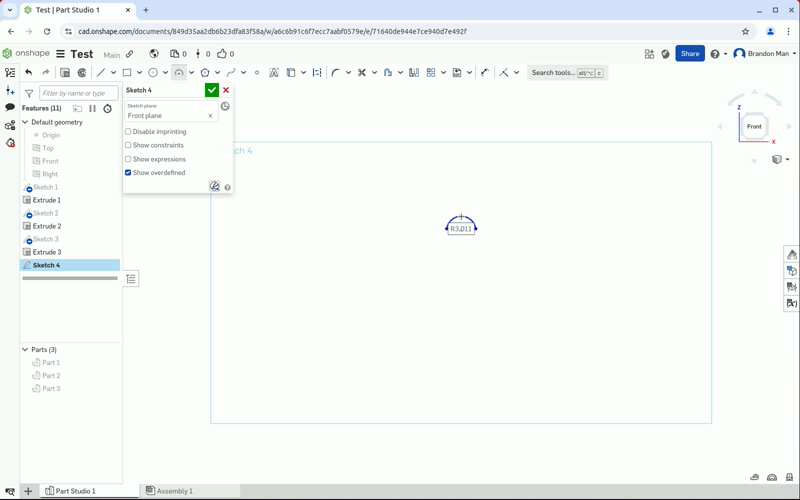
key(l)
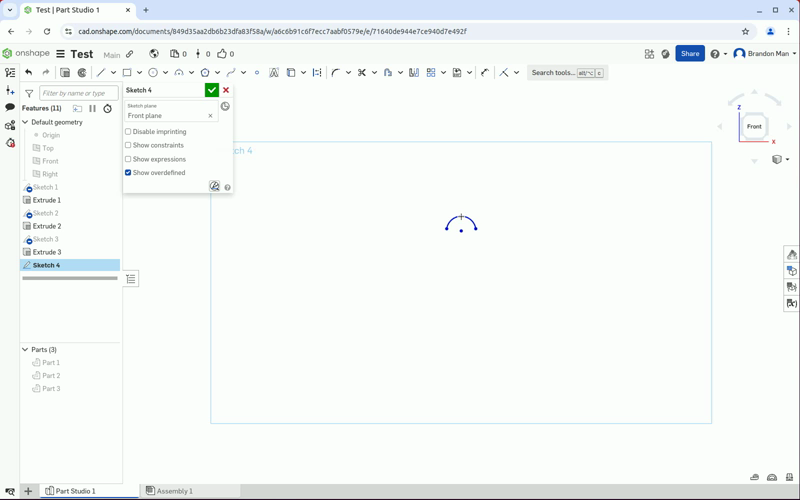
mouse_move(475, 228)
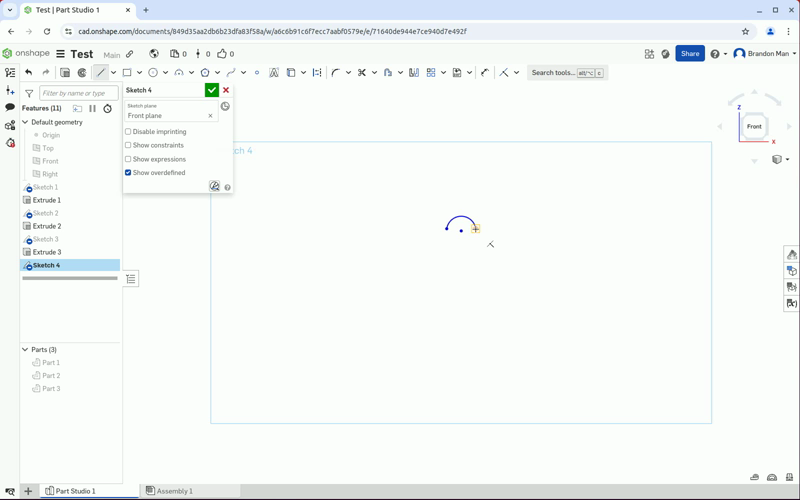
click(475, 228)
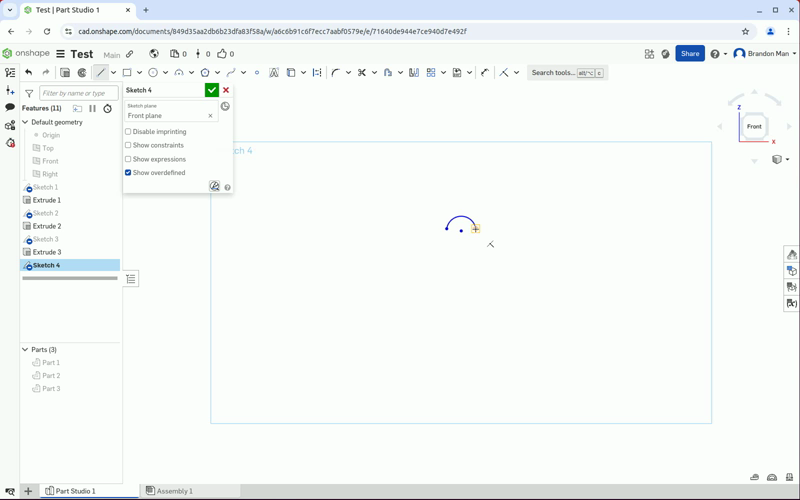
key_down(shift)
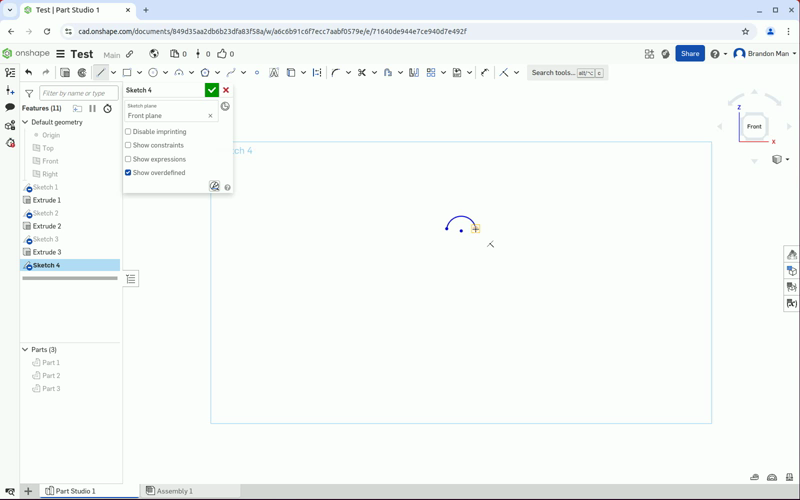
mouse_move(505, 228)
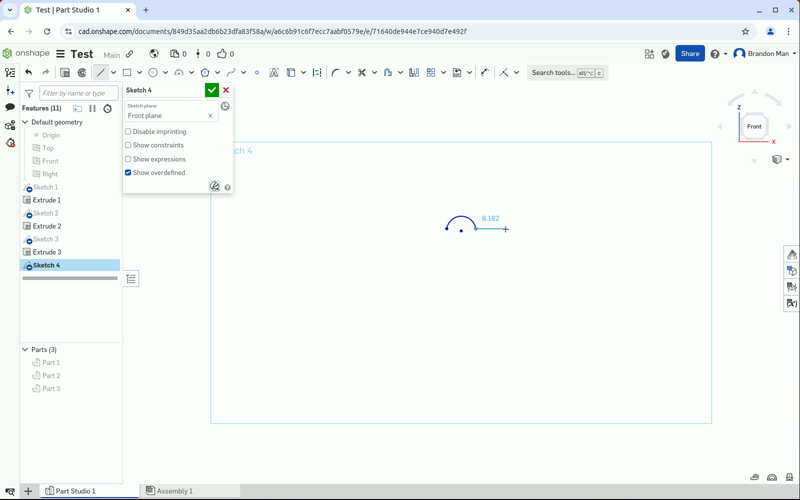
mouse_move(469, 177)
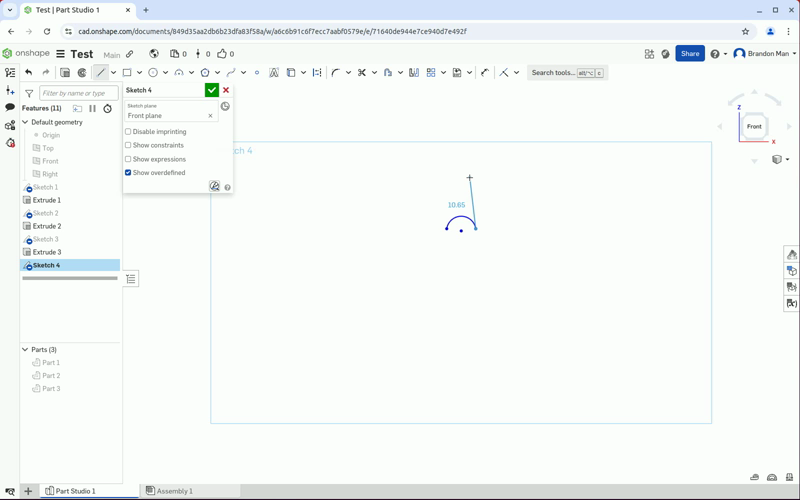
click(469, 177)
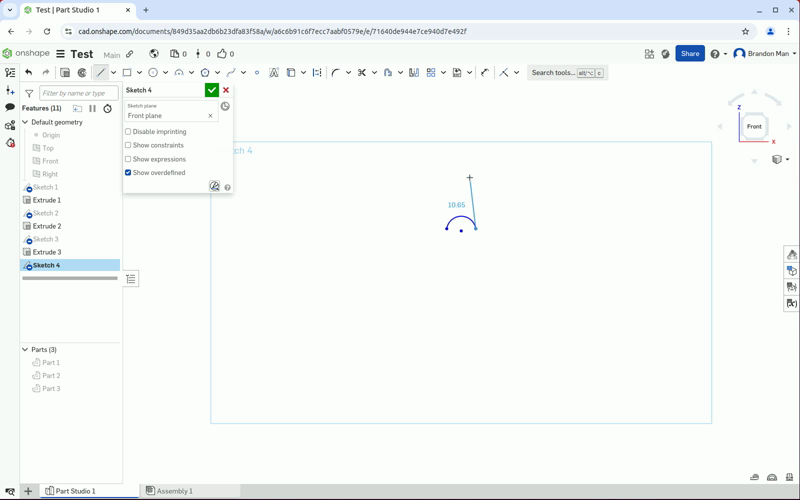
key_up(shift)
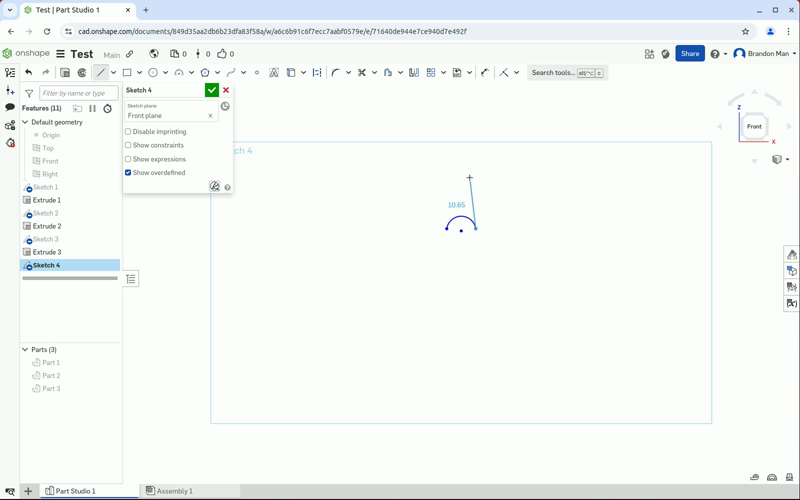
key(esc)
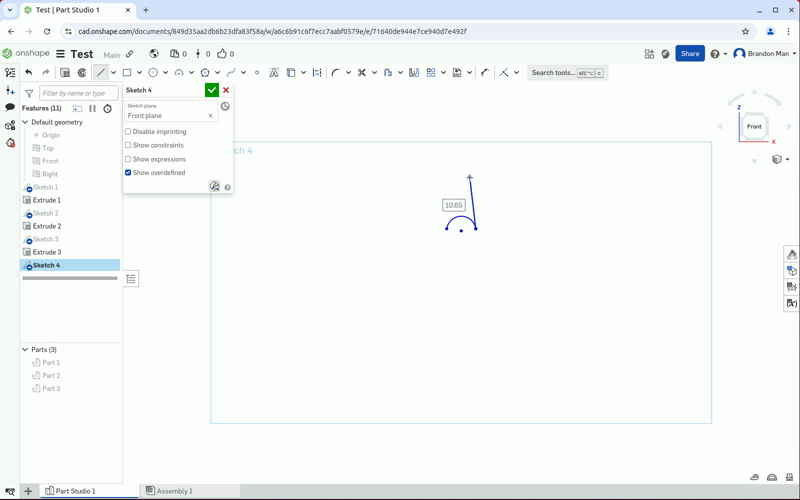
key(a)
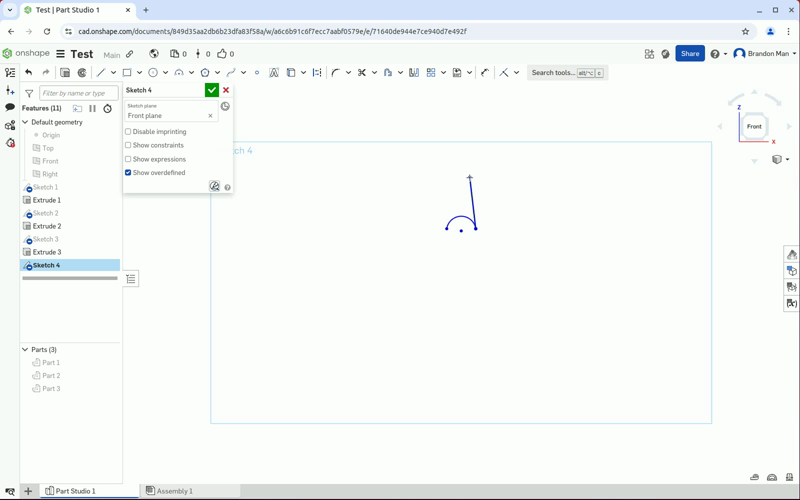
mouse_move(469, 177)
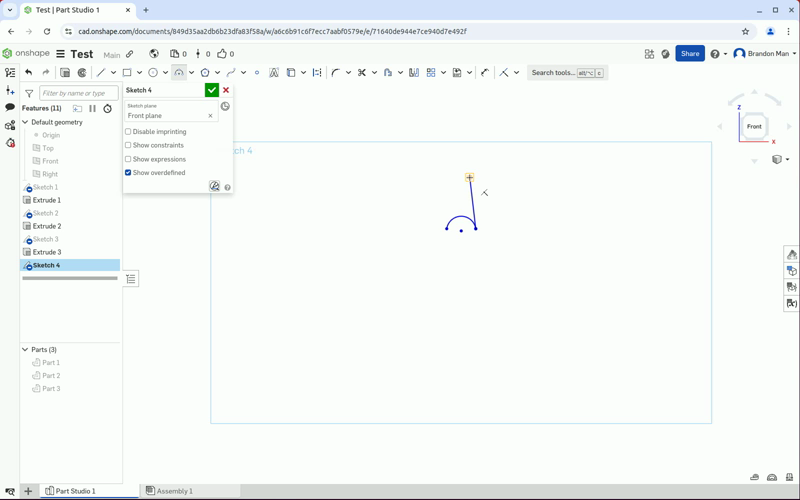
click(469, 177)
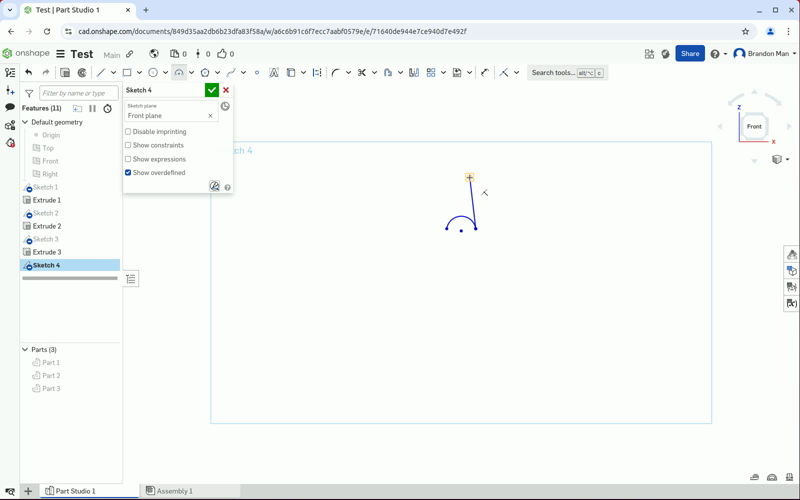
key_down(shift)
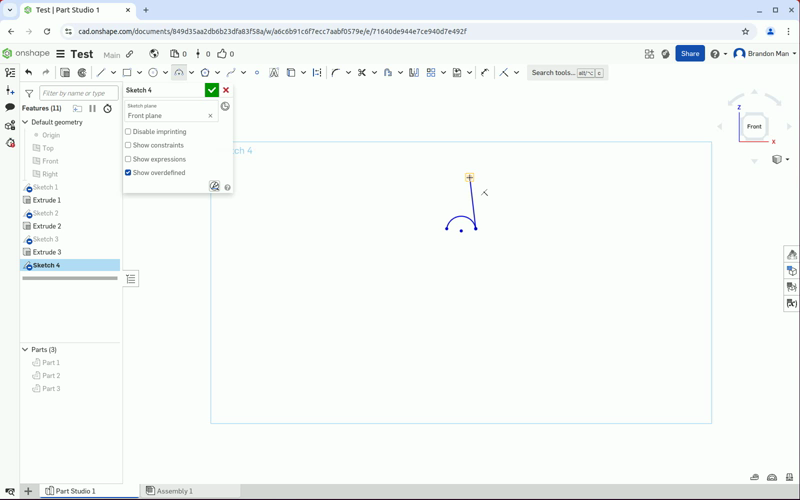
mouse_move(452, 177)
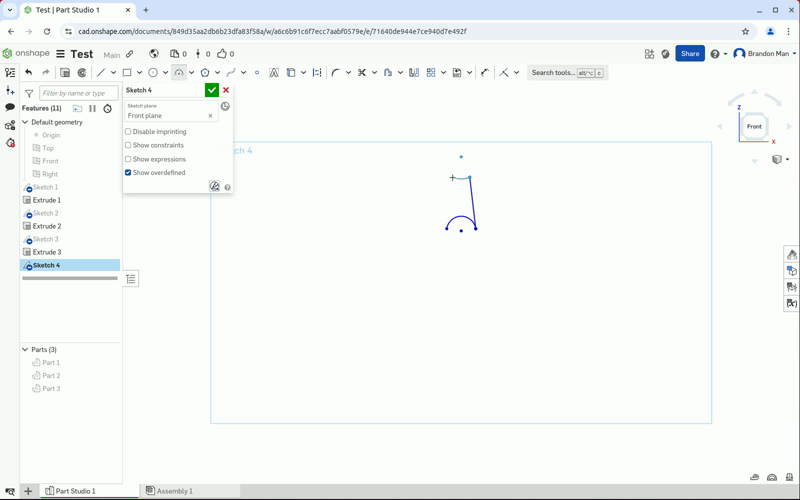
click(452, 177)
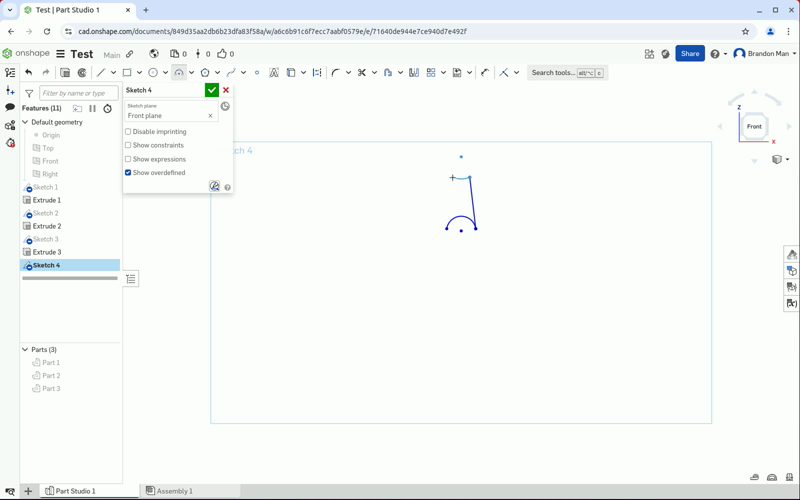
mouse_move(461, 186)
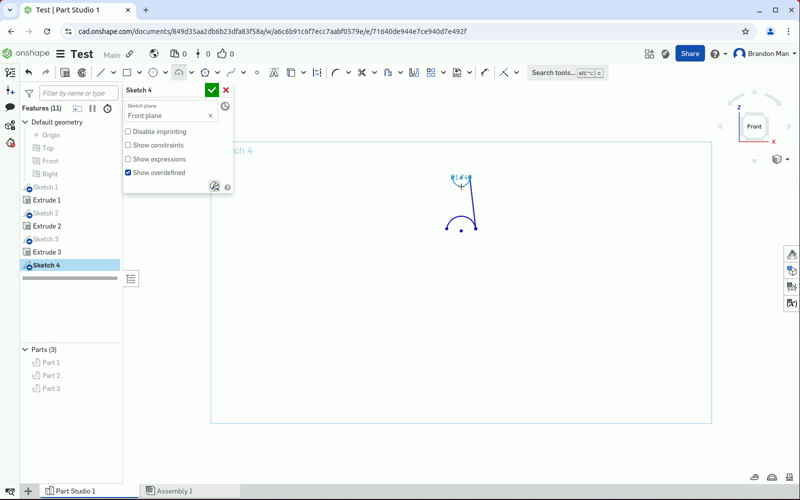
click(461, 186)
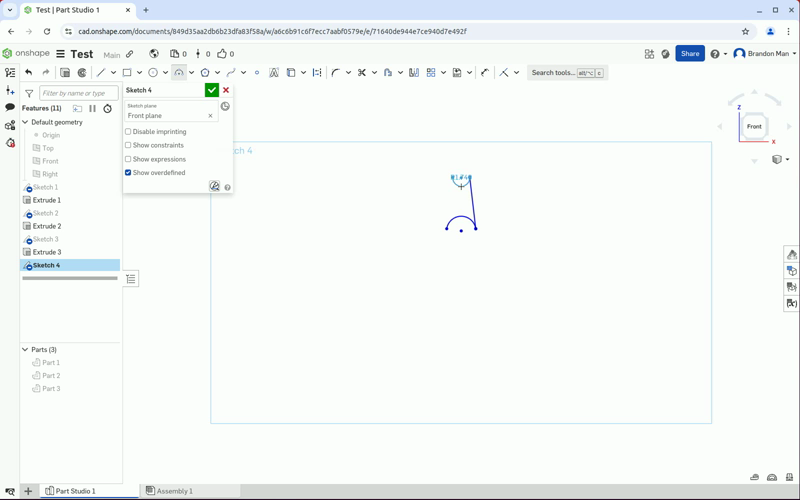
key_up(shift)
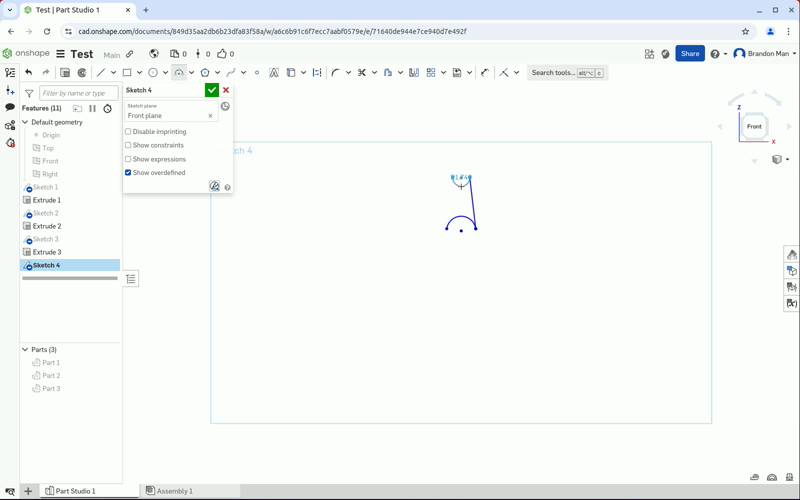
key(esc)
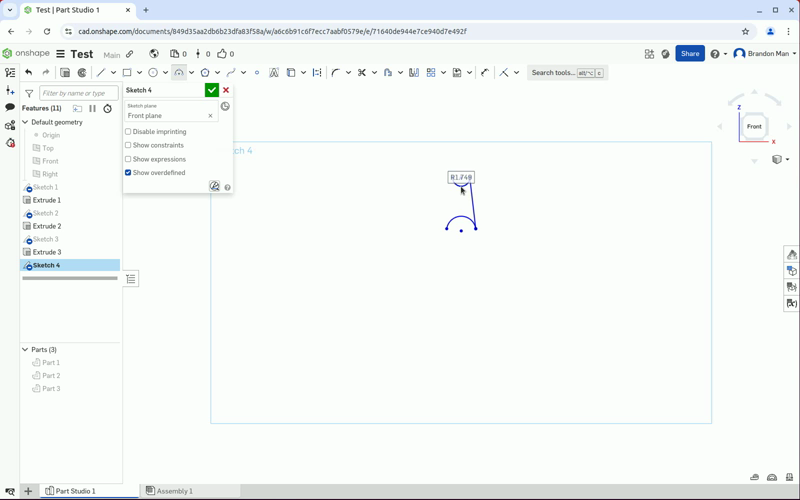
key(l)
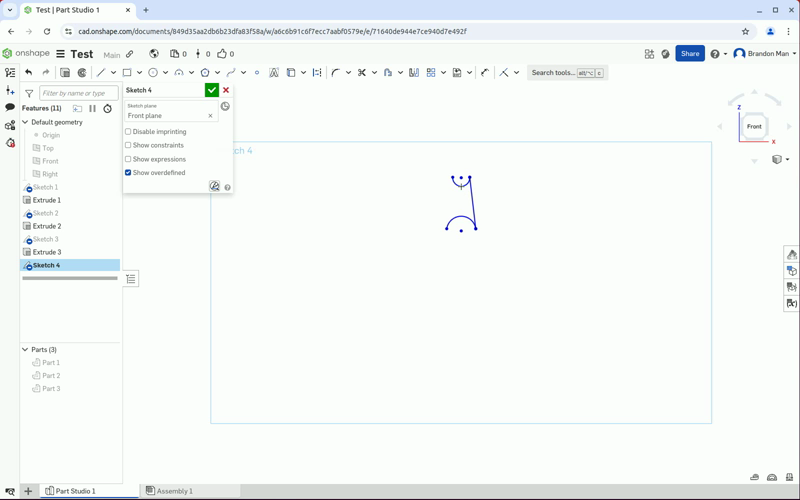
mouse_move(452, 177)
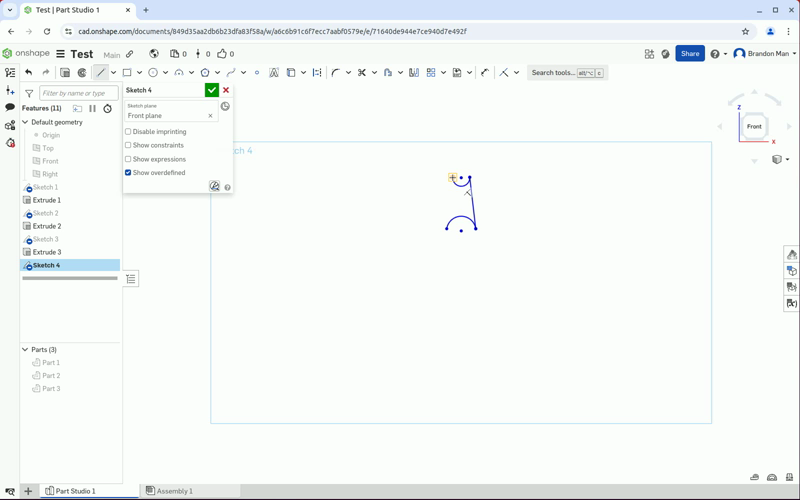
click(452, 177)
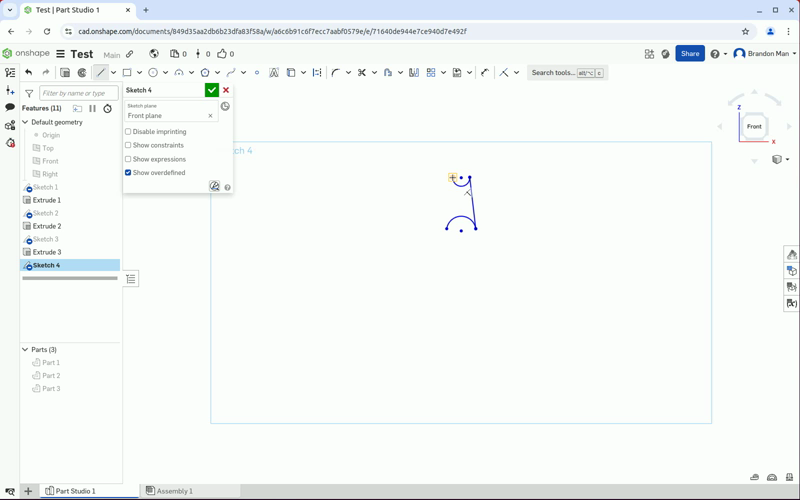
mouse_move(482, 177)
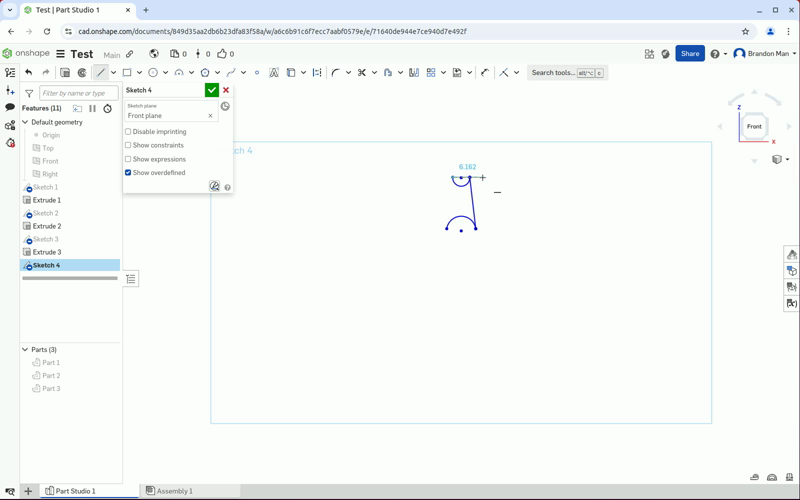
key_down(shift)
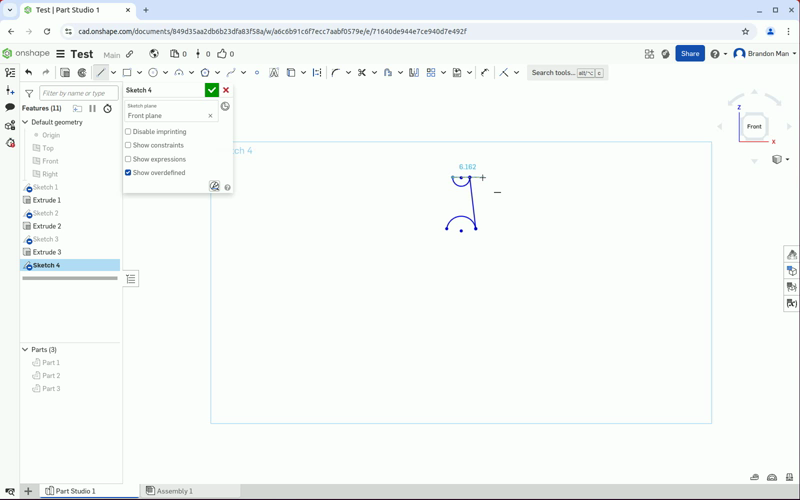
mouse_move(446, 228)
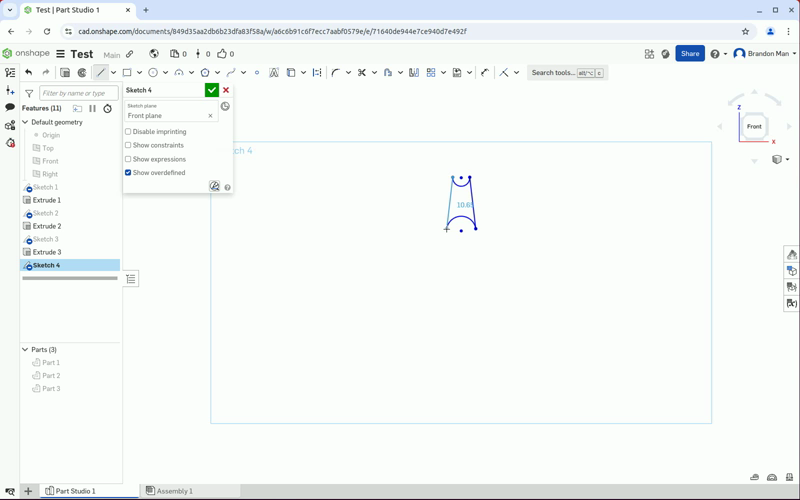
key_up(shift)
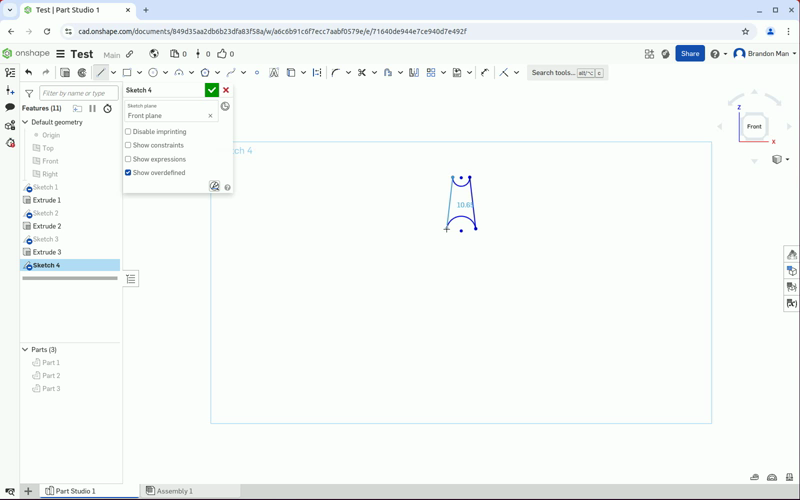
click(446, 228)
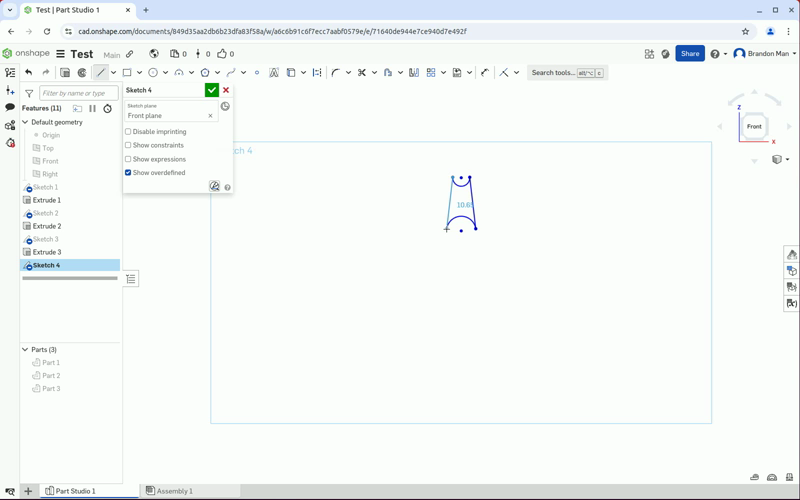
key(esc)
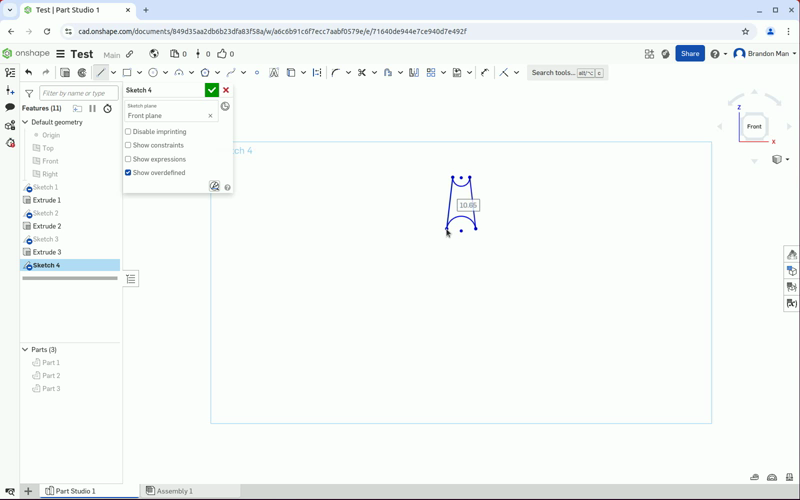
key(c)
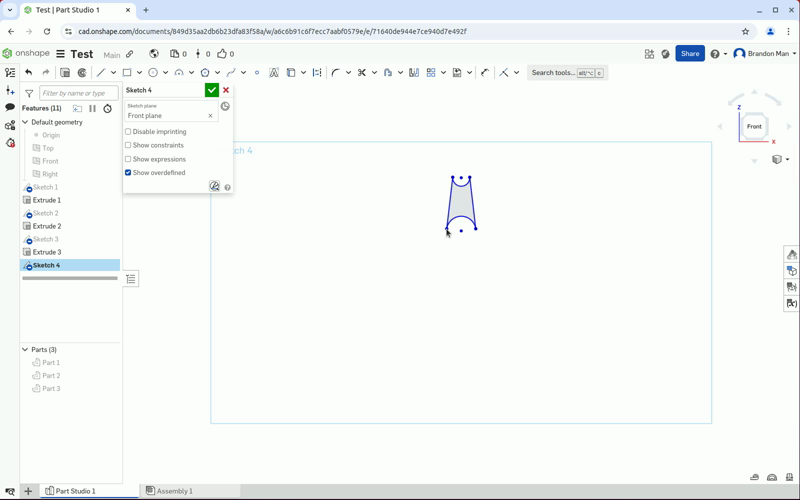
key_down(shift)
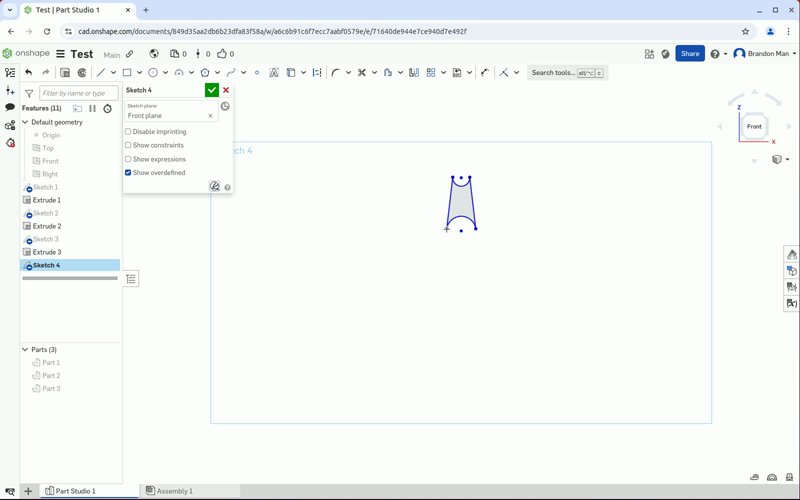
mouse_move(458, 196)
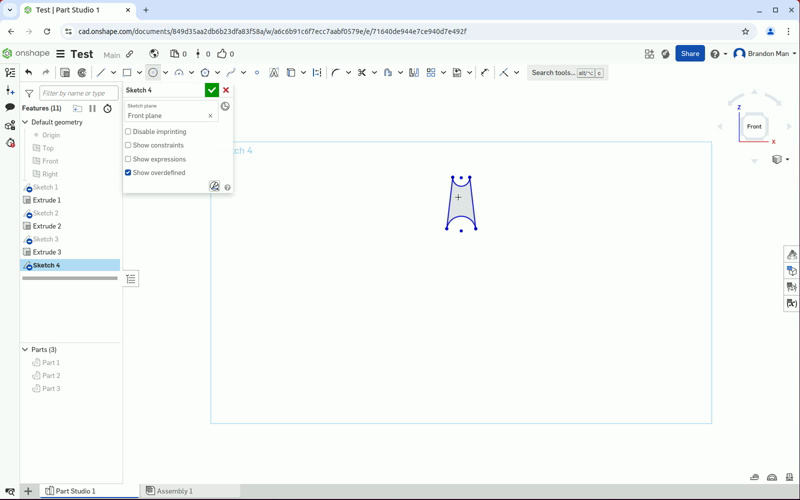
click(458, 196)
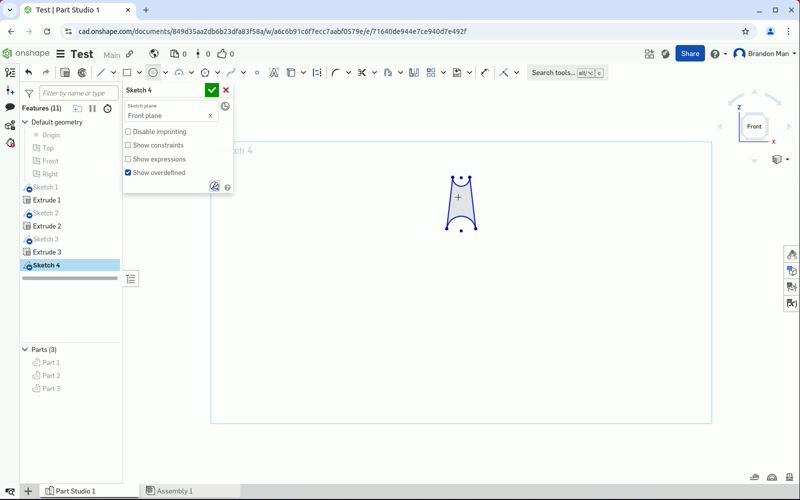
key_up(shift)
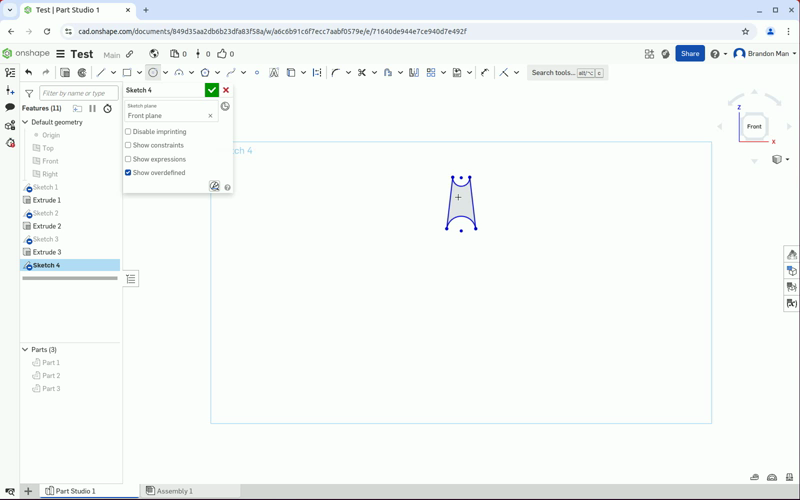
mouse_move(460, 196)
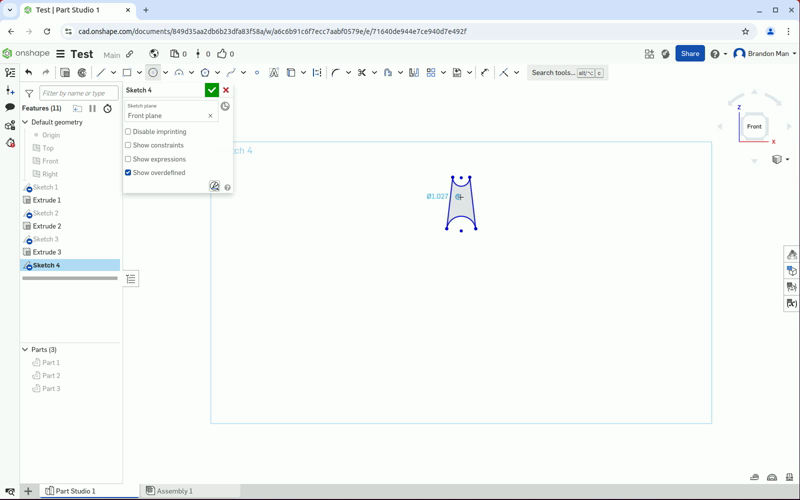
scroll(6)
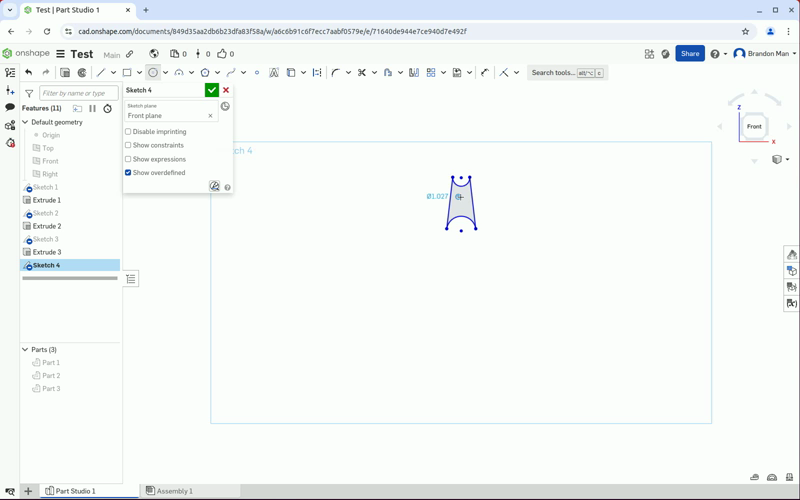
scroll(6)
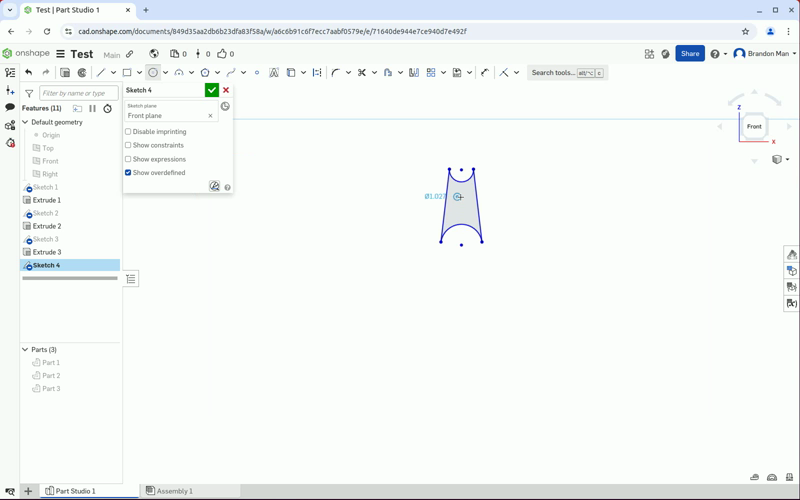
scroll(6)
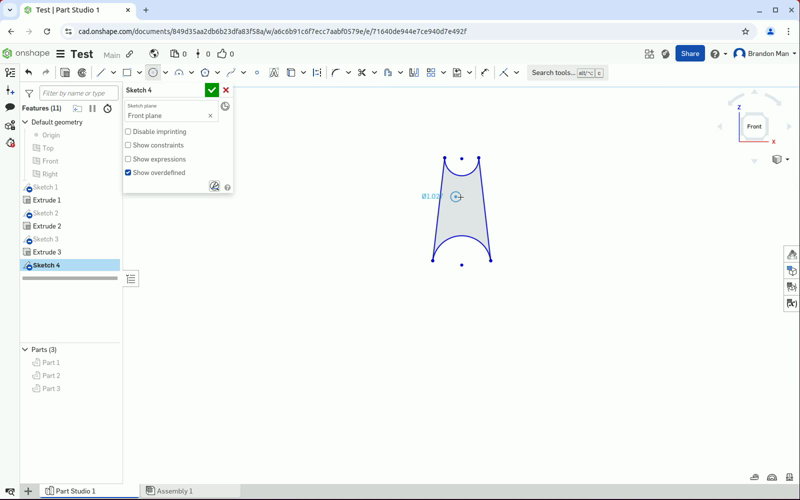
scroll(6)
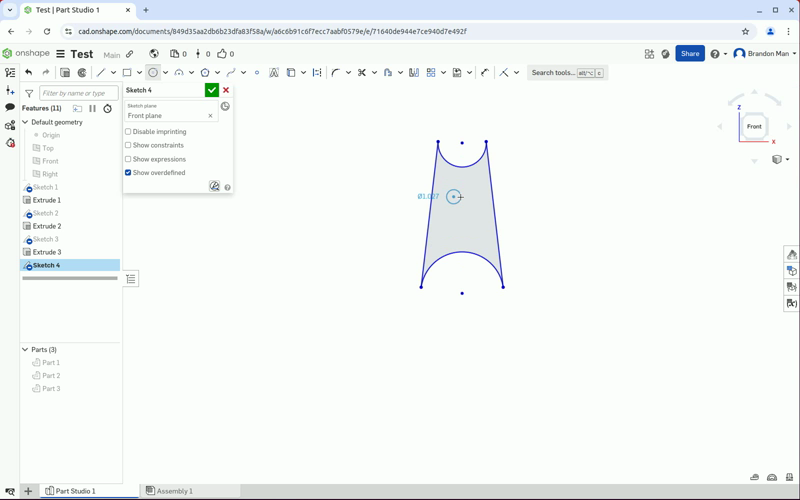
scroll(6)
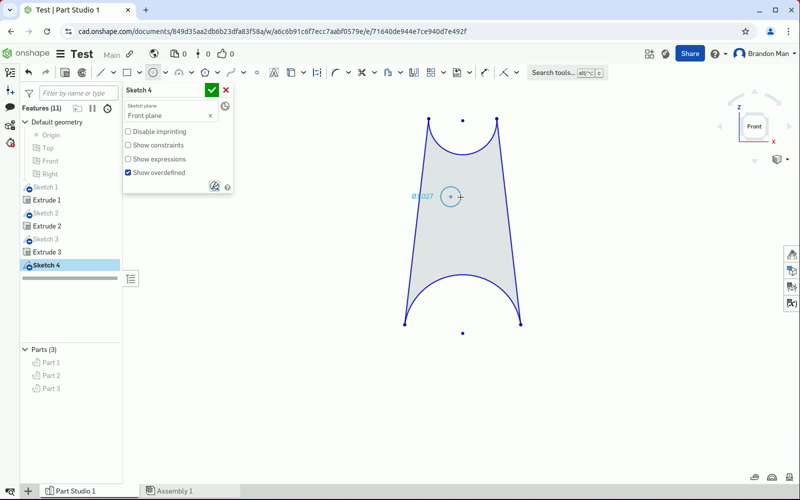
scroll(6)
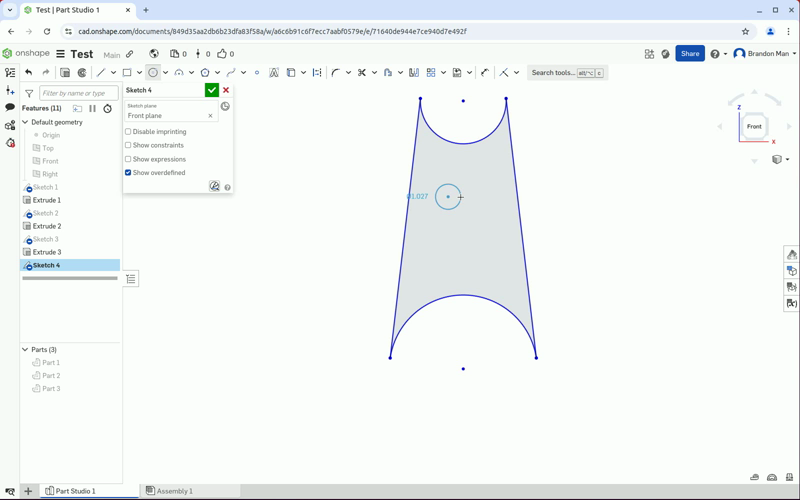
scroll(6)
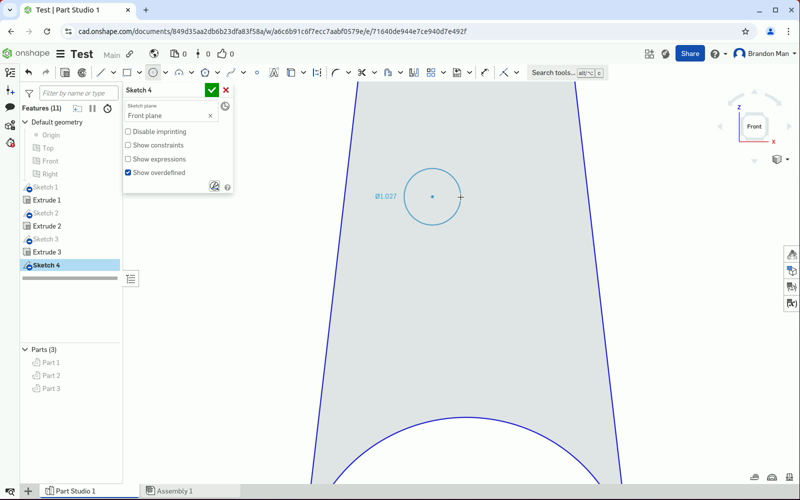
click(460, 196)
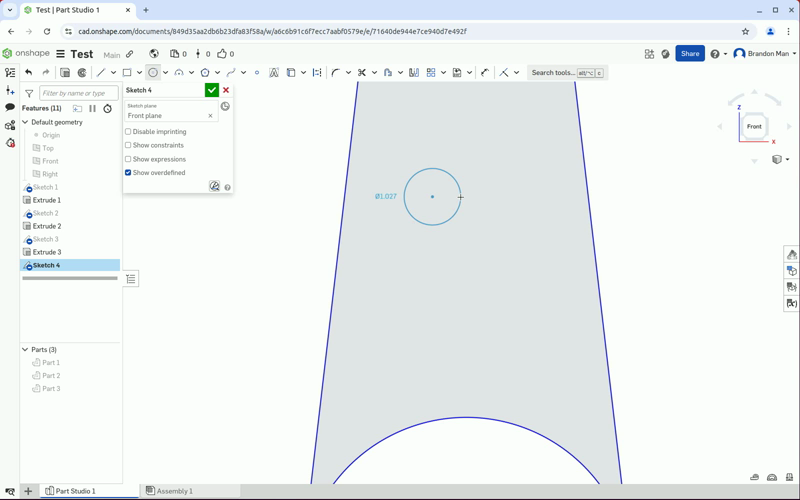
scroll(-6)
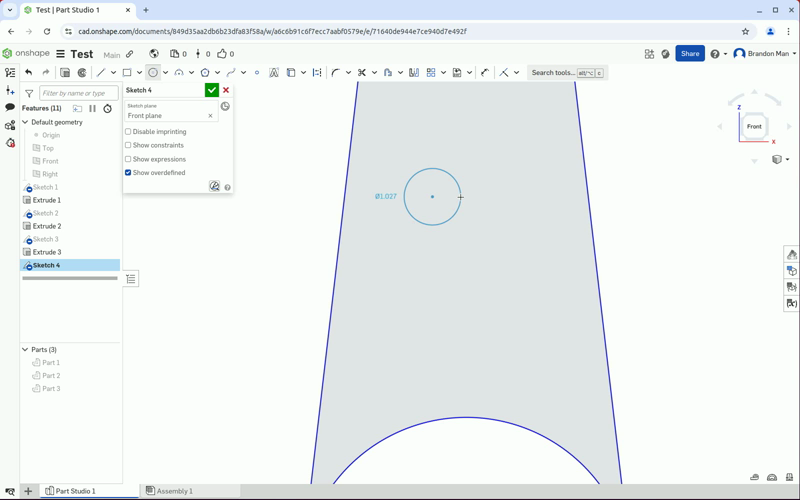
scroll(-6)
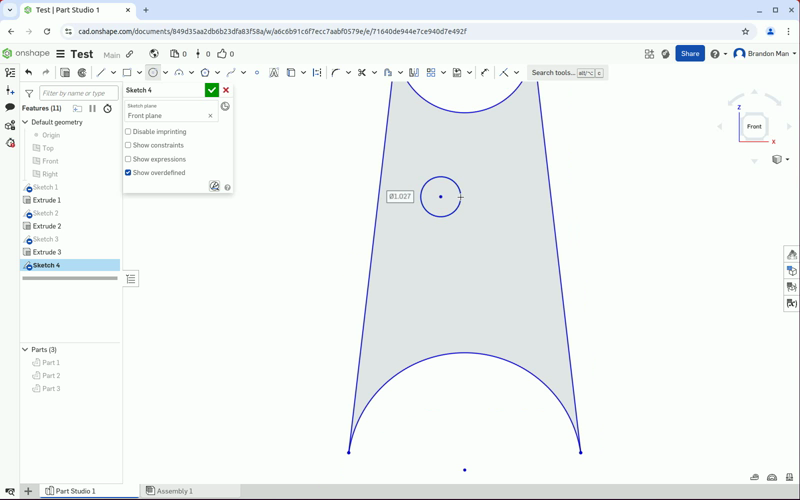
scroll(-6)
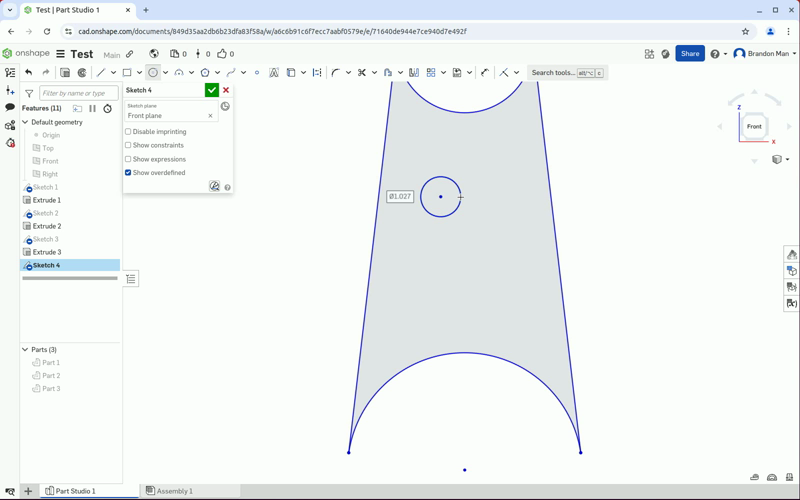
scroll(-6)
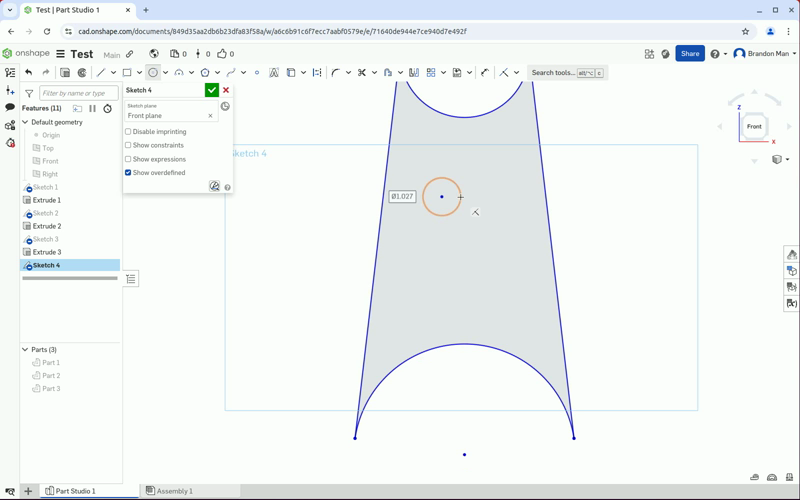
scroll(-6)
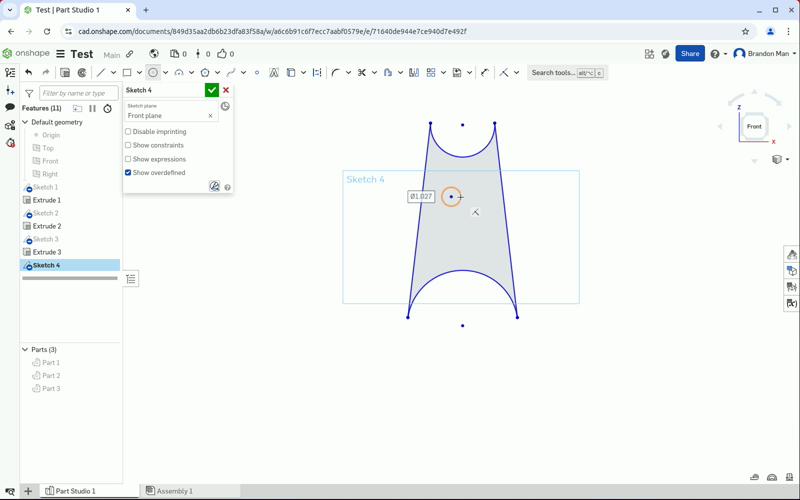
scroll(-6)
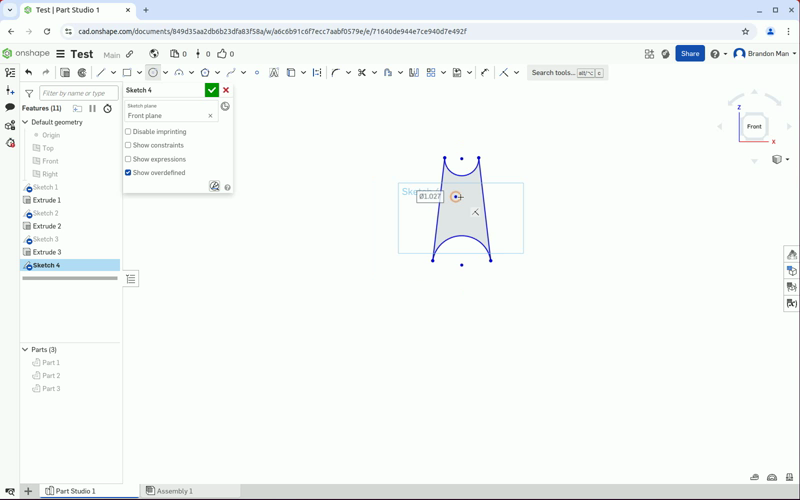
scroll(-6)
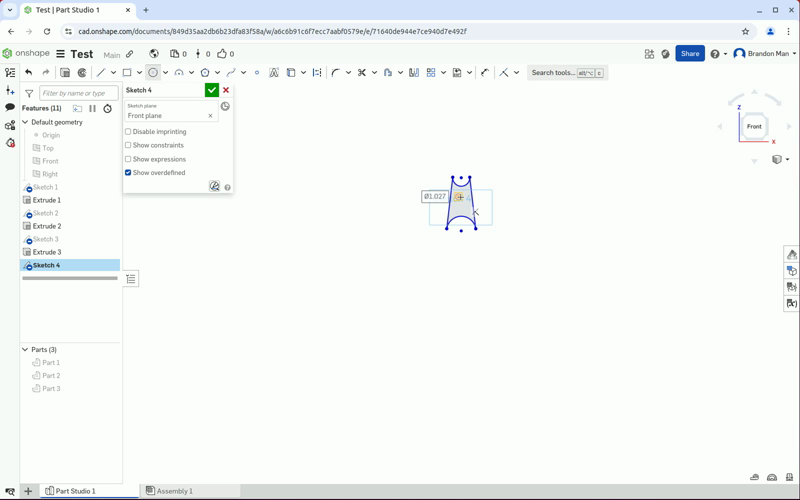
key(esc)
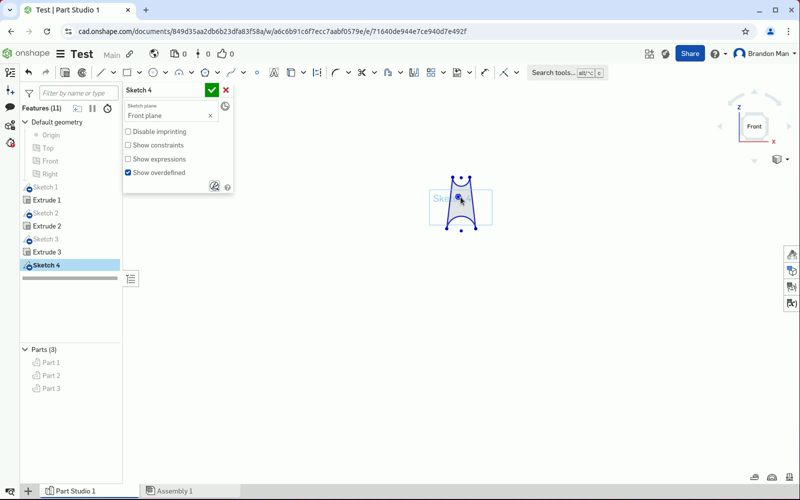
mouse_move(459, 211)
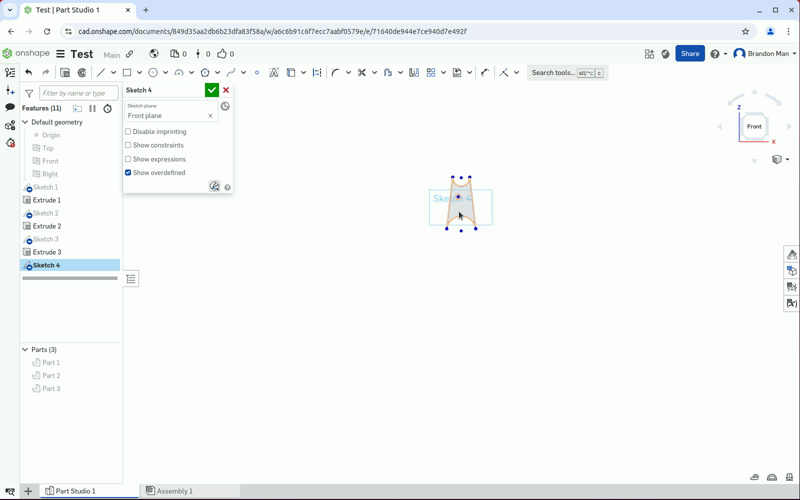
scroll(6)
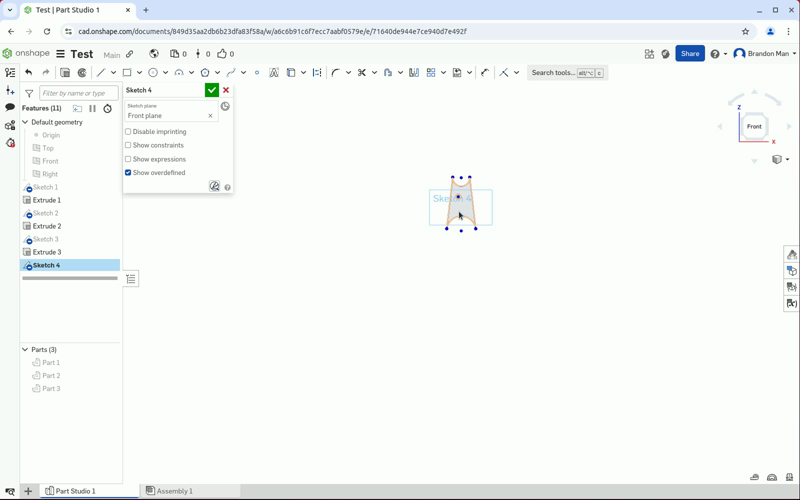
scroll(6)
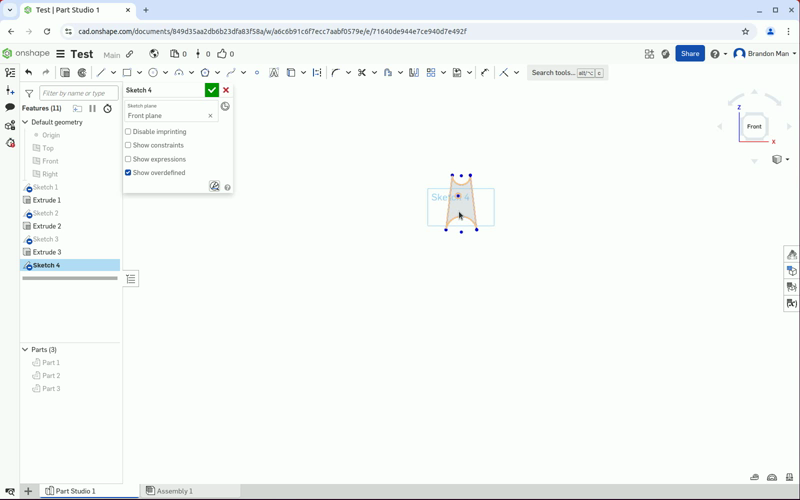
scroll(6)
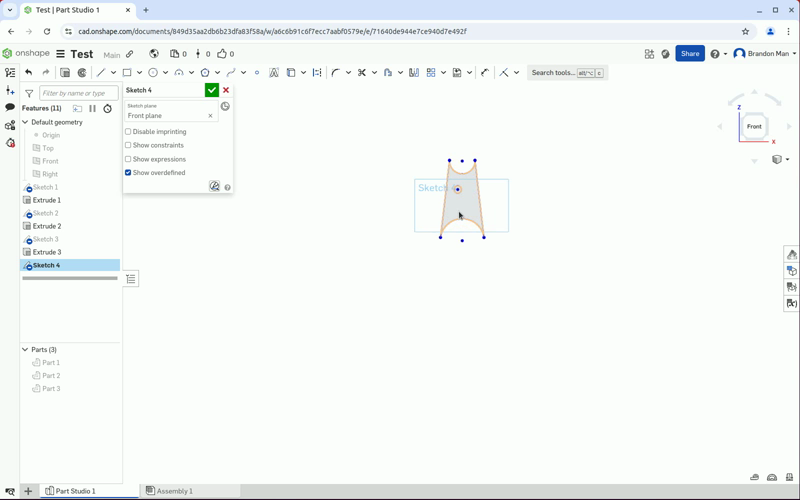
scroll(6)
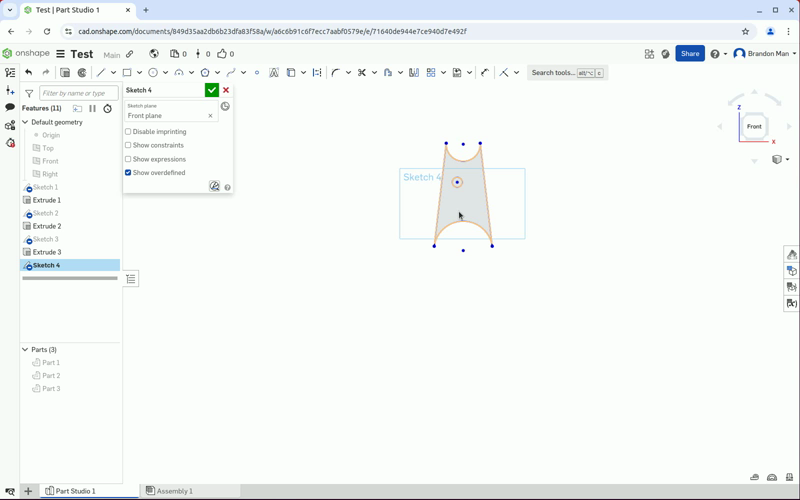
scroll(6)
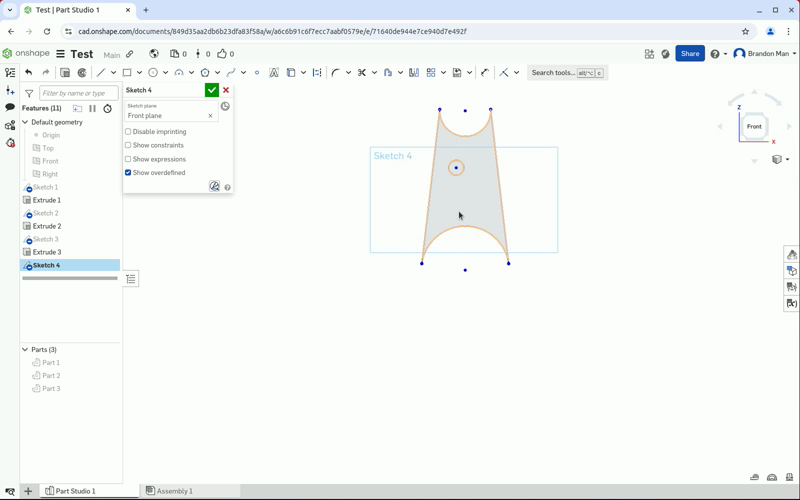
scroll(6)
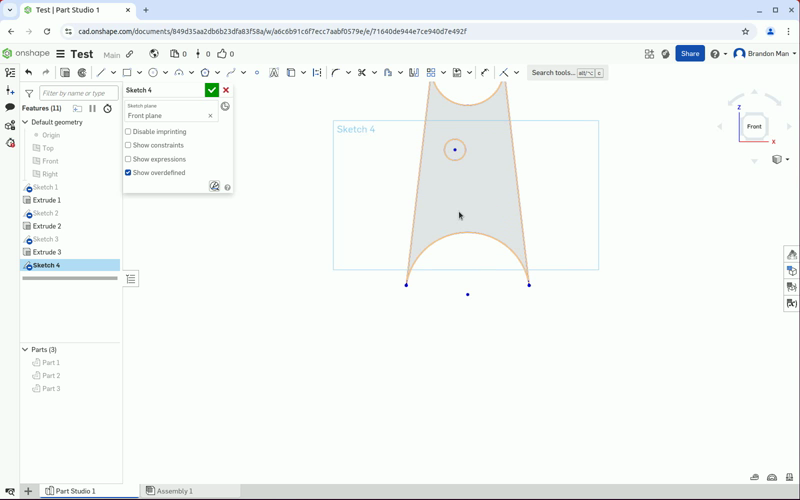
scroll(6)
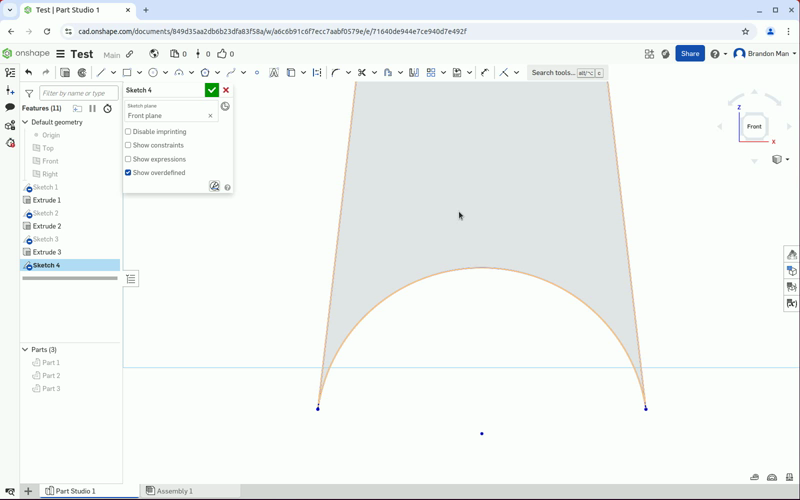
click(459, 211)
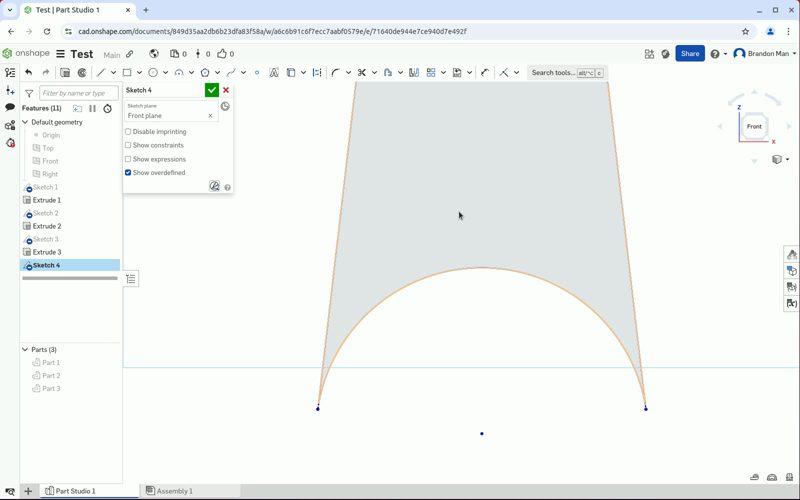
scroll(-6)
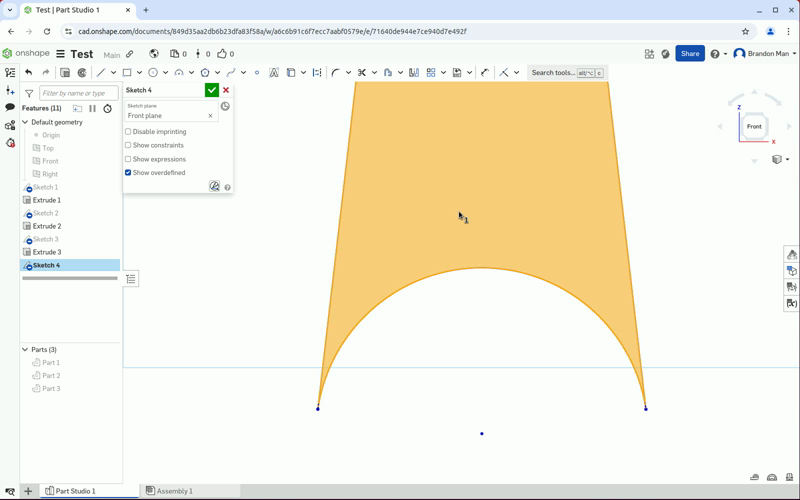
scroll(-6)
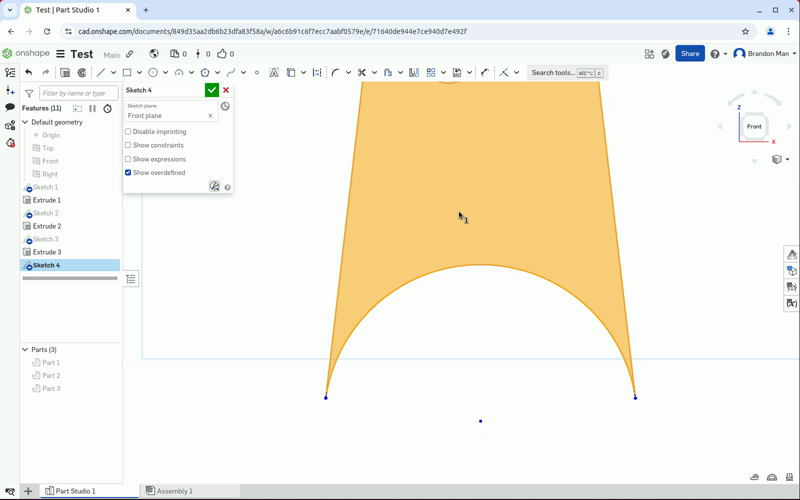
scroll(-6)
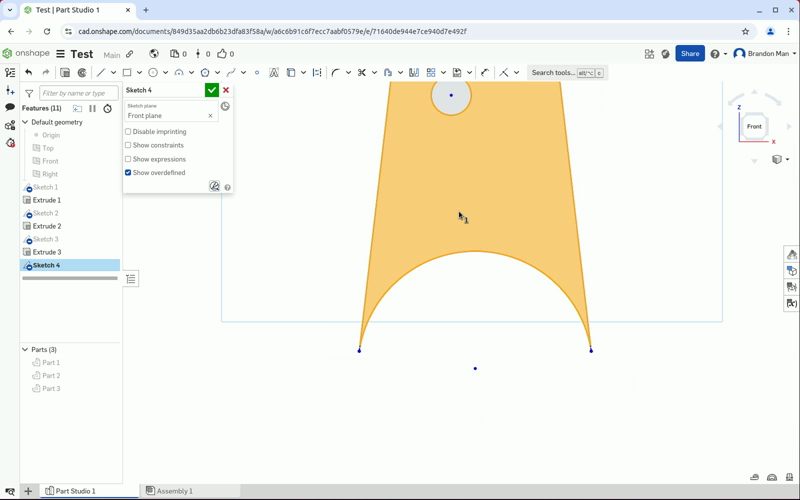
scroll(-6)
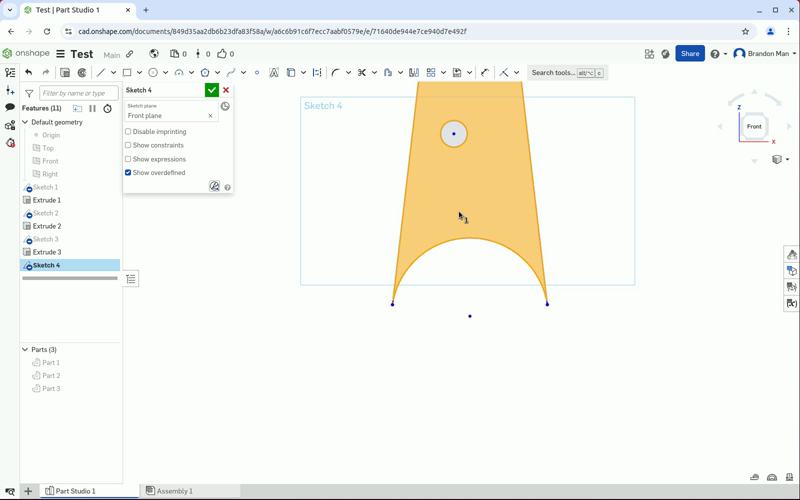
scroll(-6)
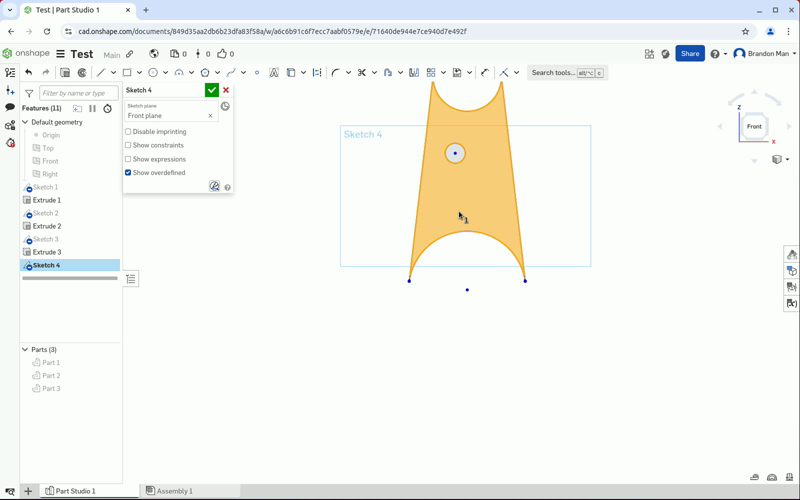
scroll(-6)
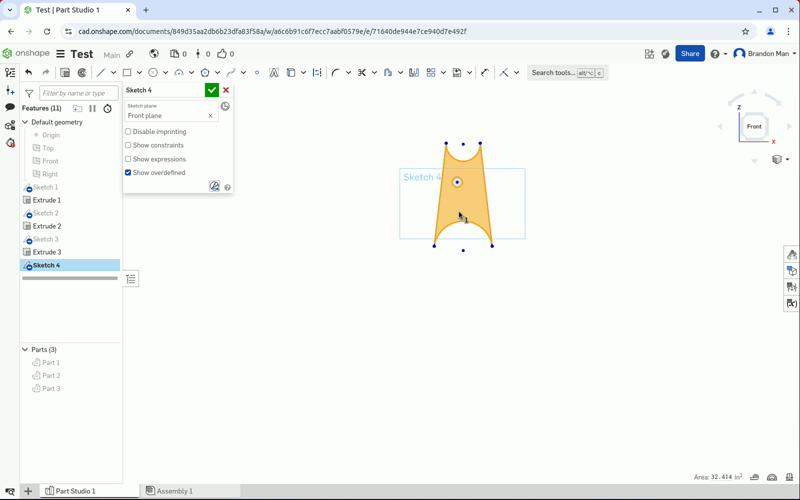
scroll(-6)
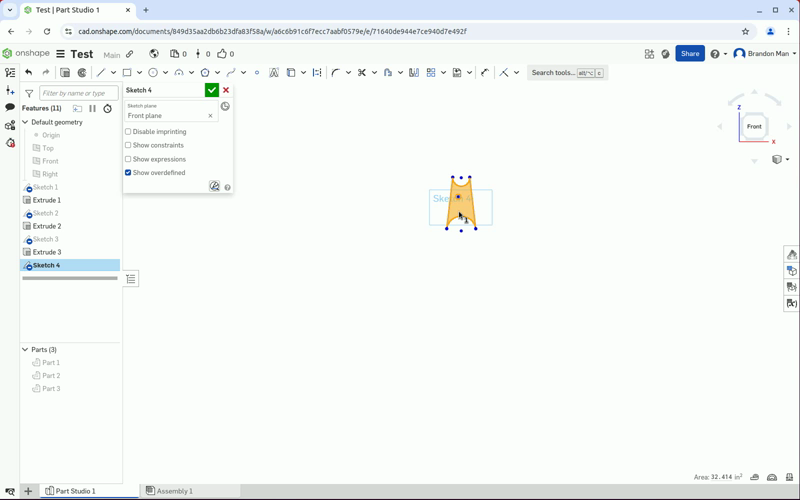
mouse_move(73, 352)
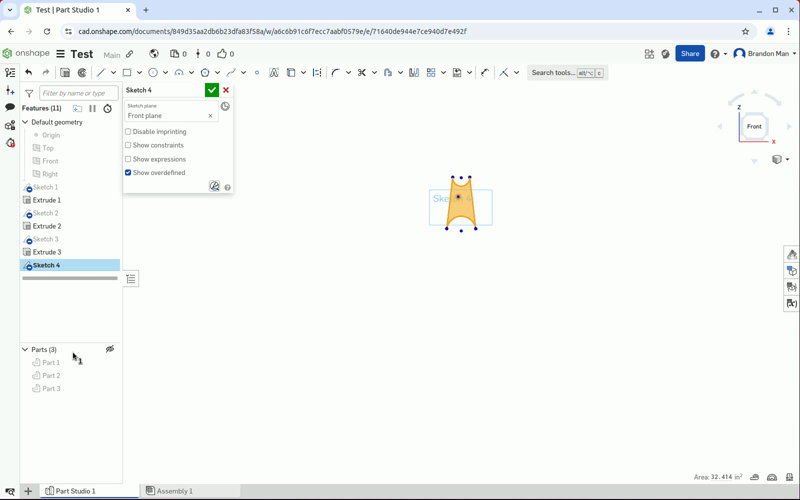
key(shift+y)
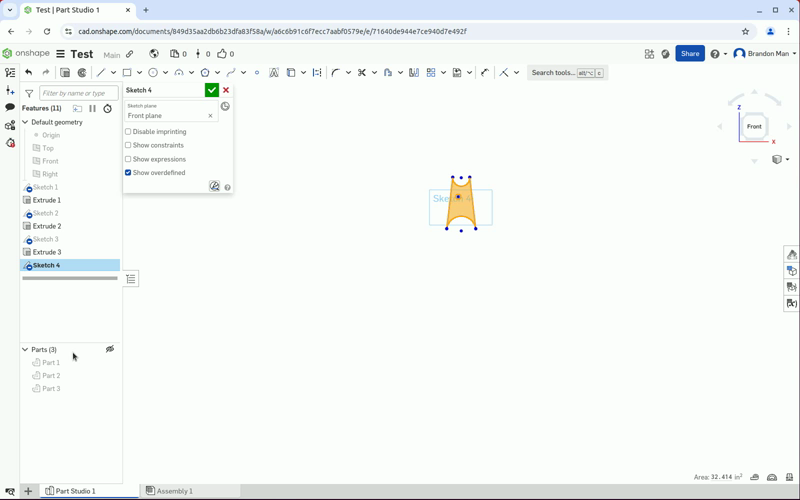
key(shift+e)
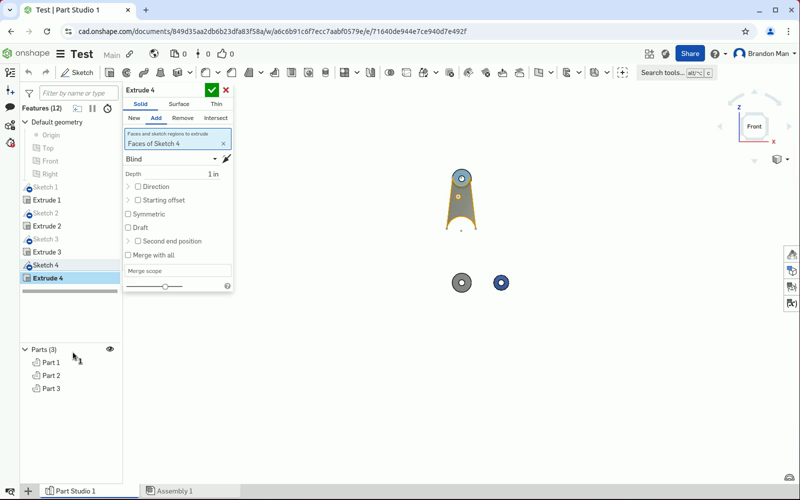
mouse_move(143, 106)
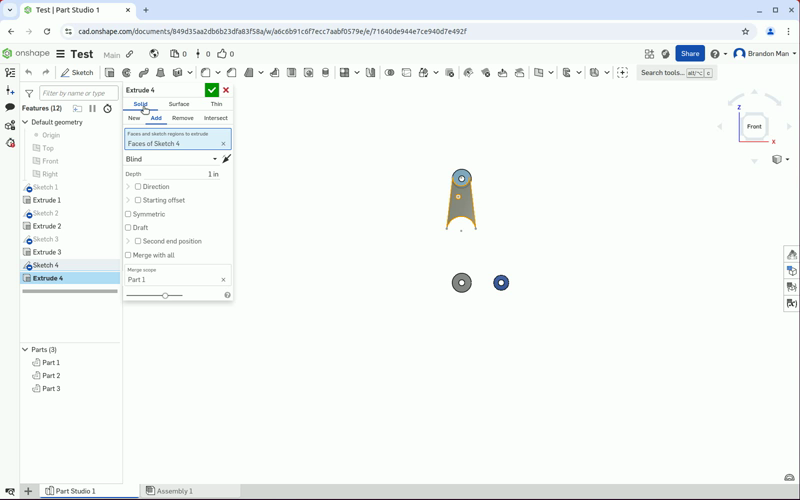
click(143, 106)
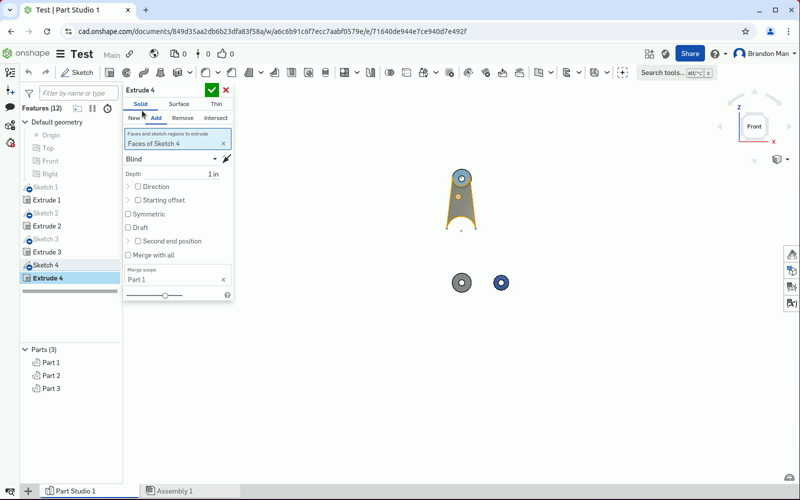
mouse_move(137, 120)
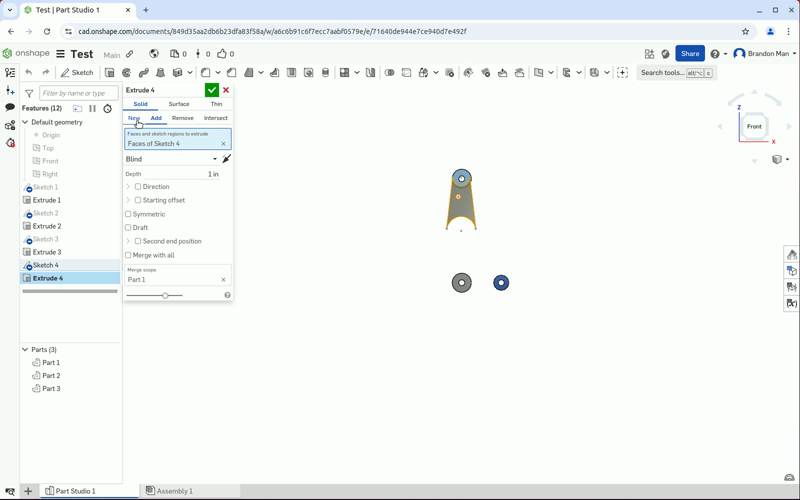
click(137, 120)
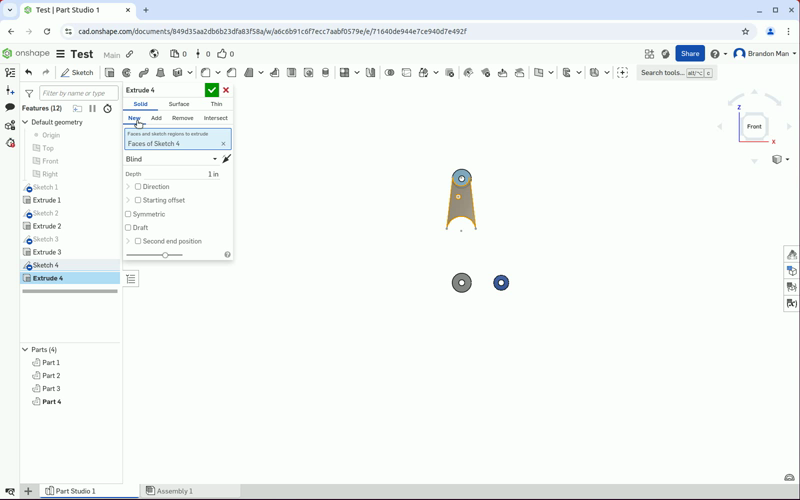
key(tab, 4)
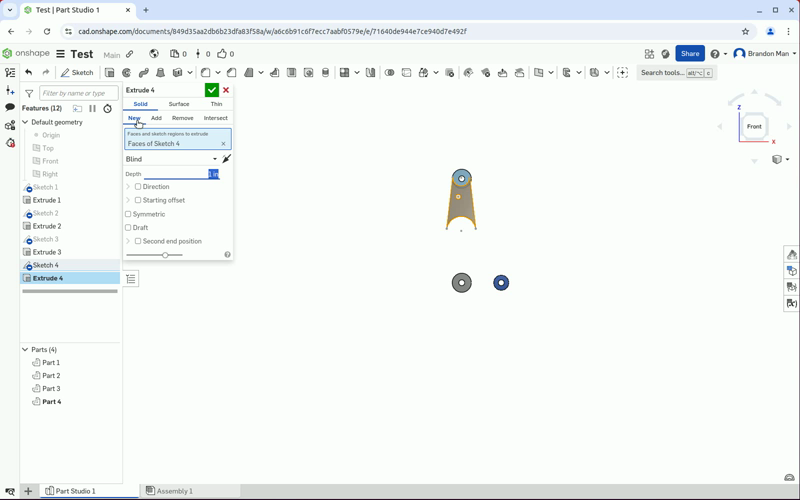
text(0.481)
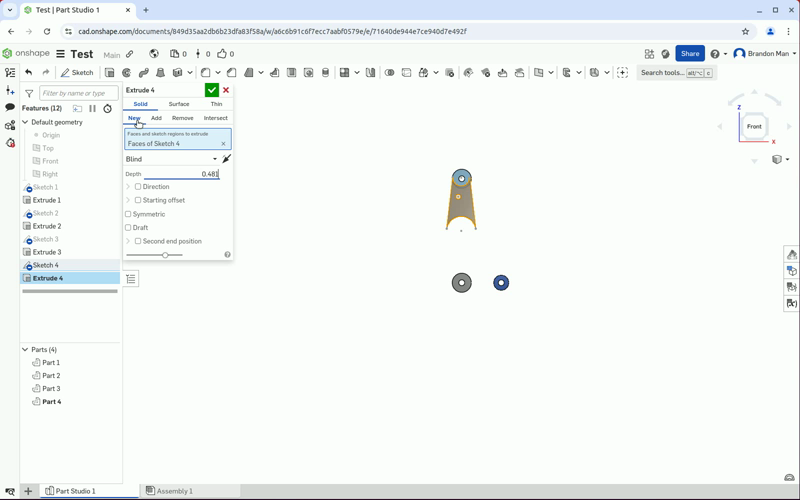
key(enter)
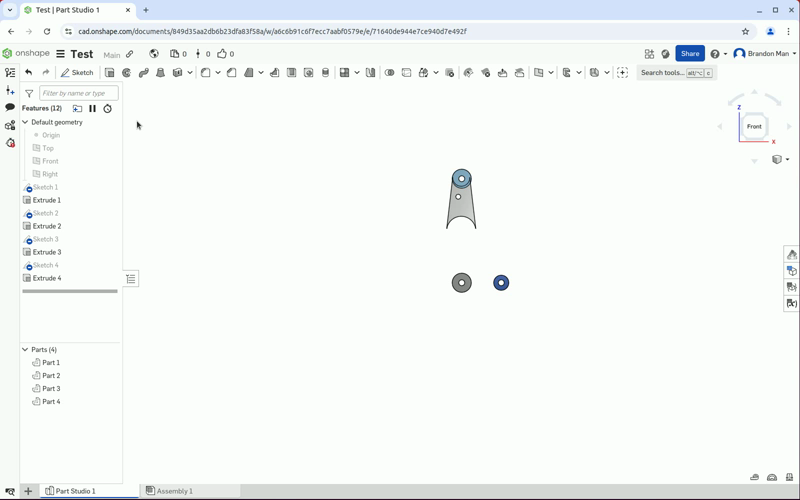
key(shift+h)
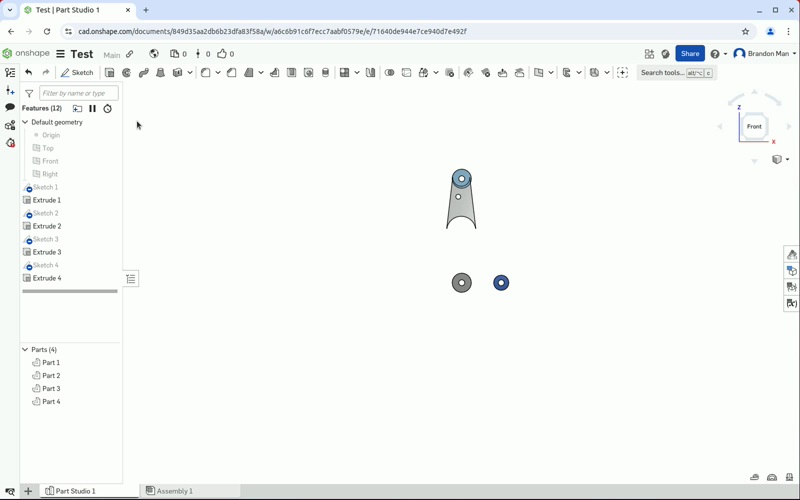
key(shift+h)
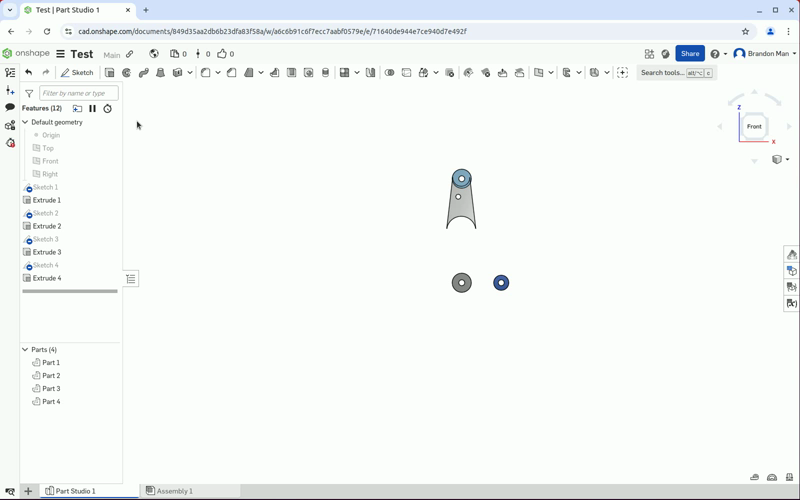
mouse_move(73, 189)
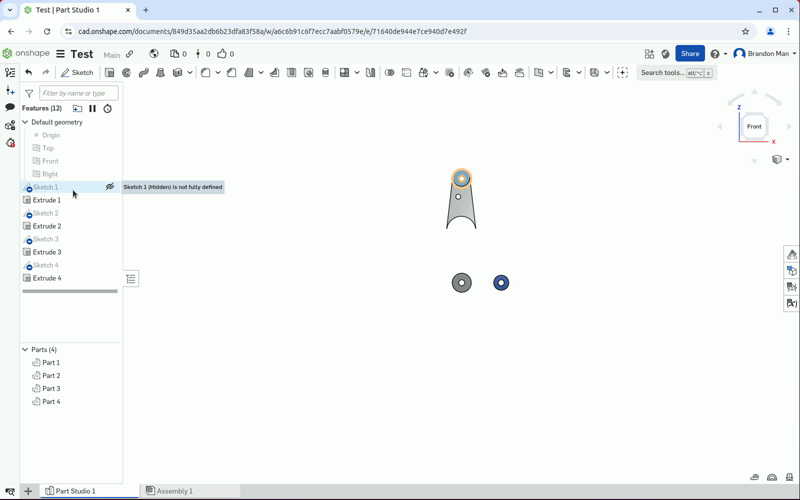
click(73, 189)
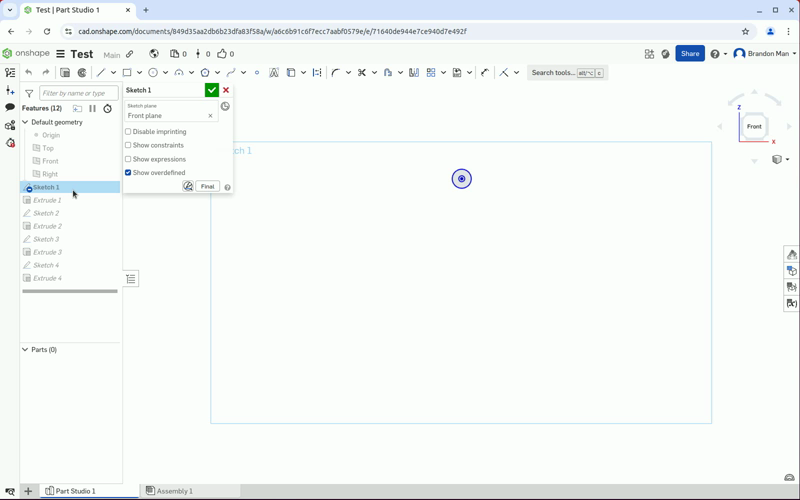
mouse_move(229, 92)
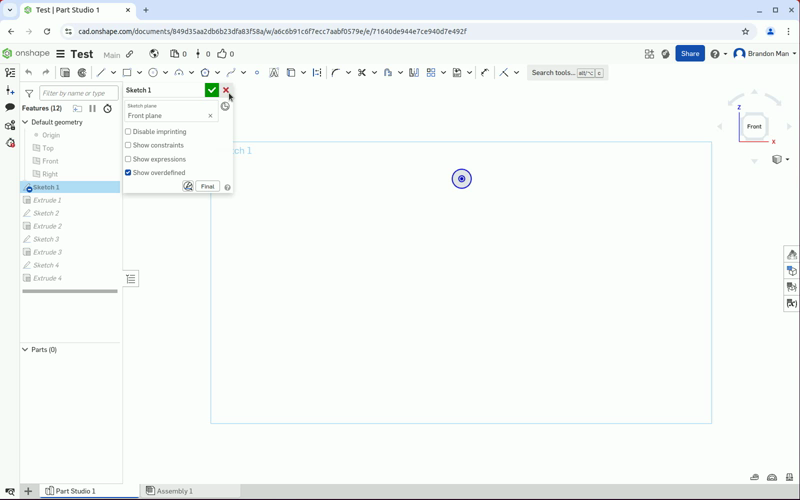
click(229, 92)
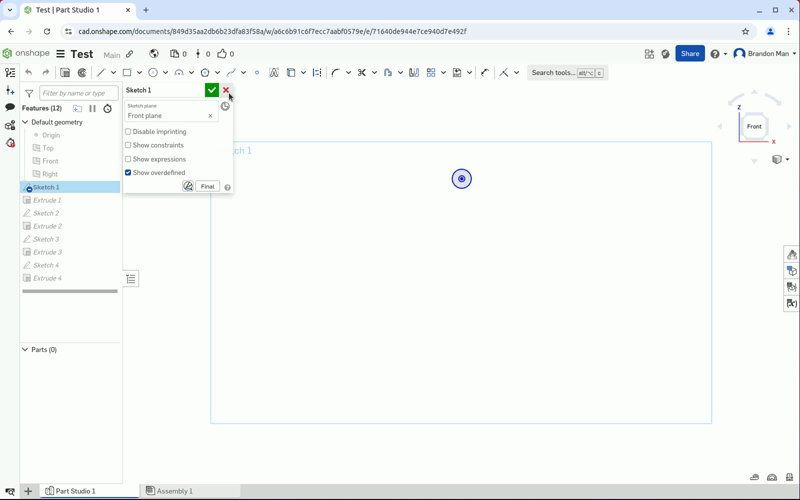
key(shift+s)
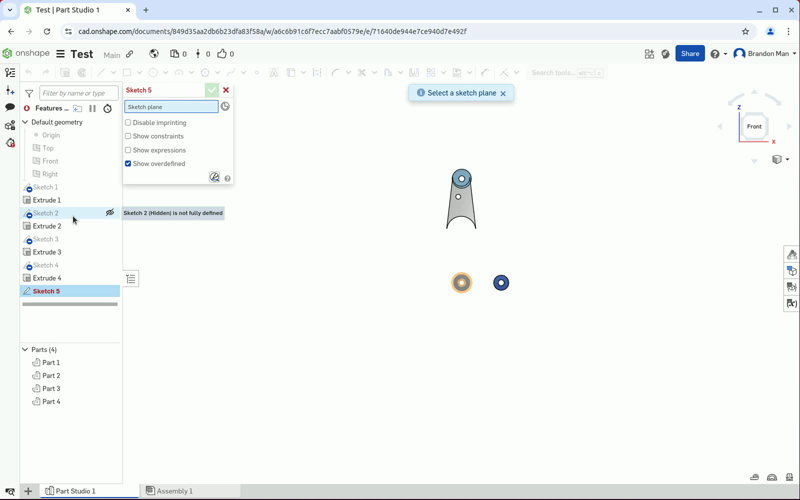
scroll(3)
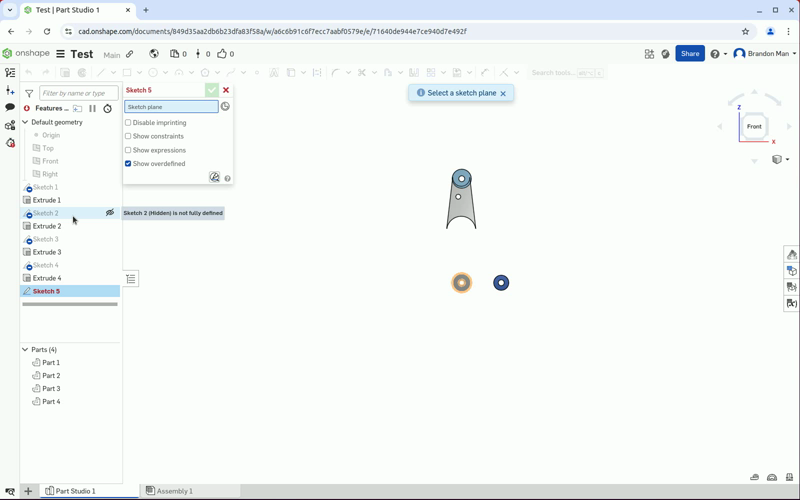
mouse_move(73, 163)
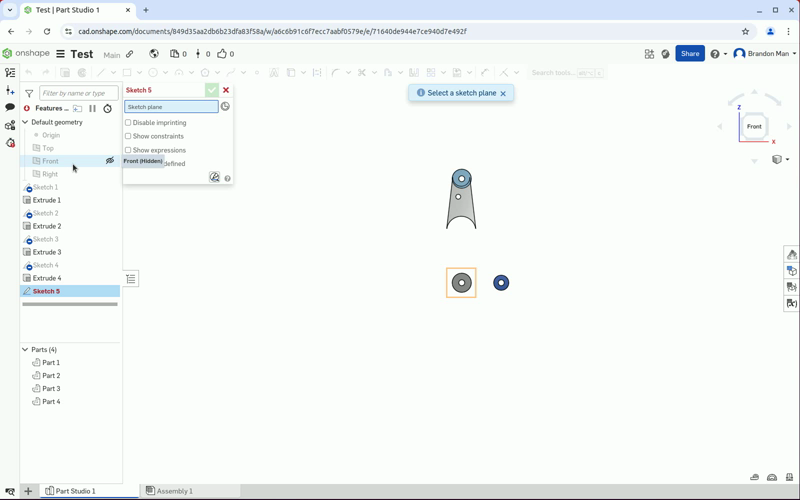
click(73, 163)
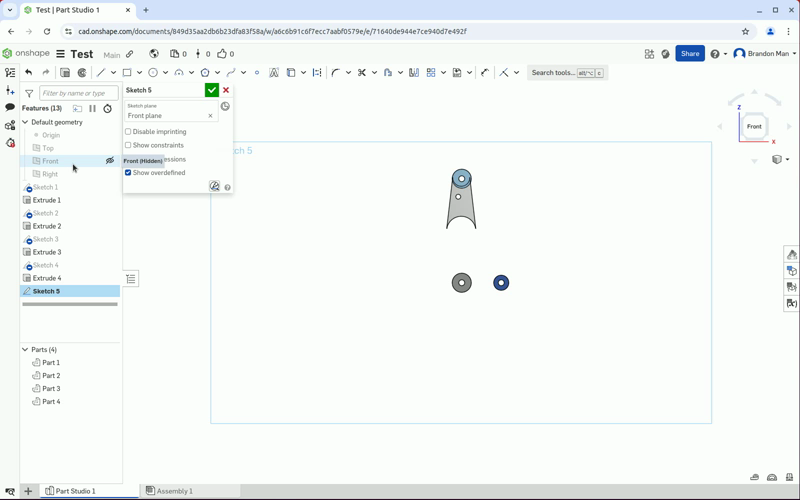
mouse_move(73, 352)
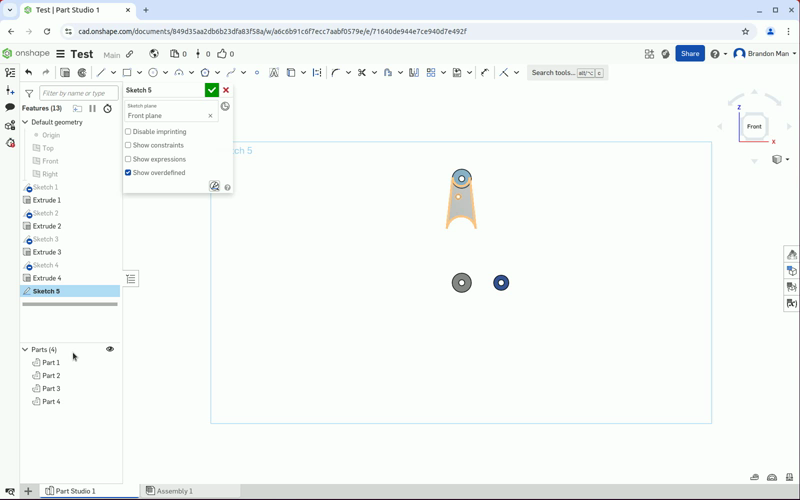
key(y)
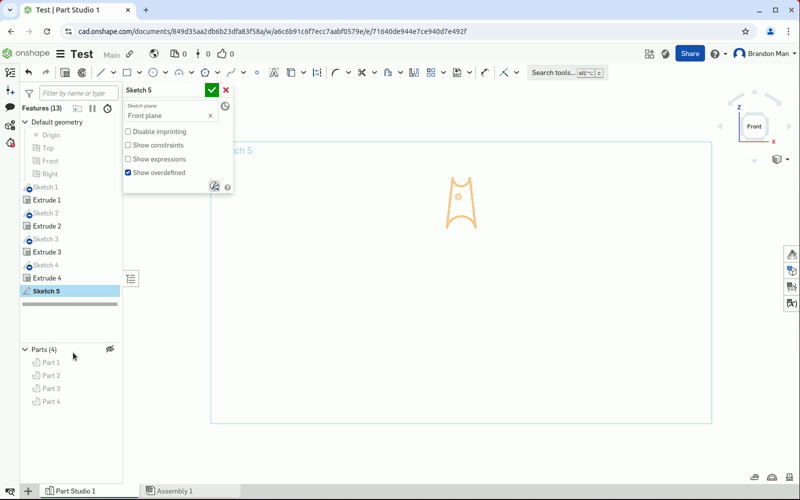
key(l)
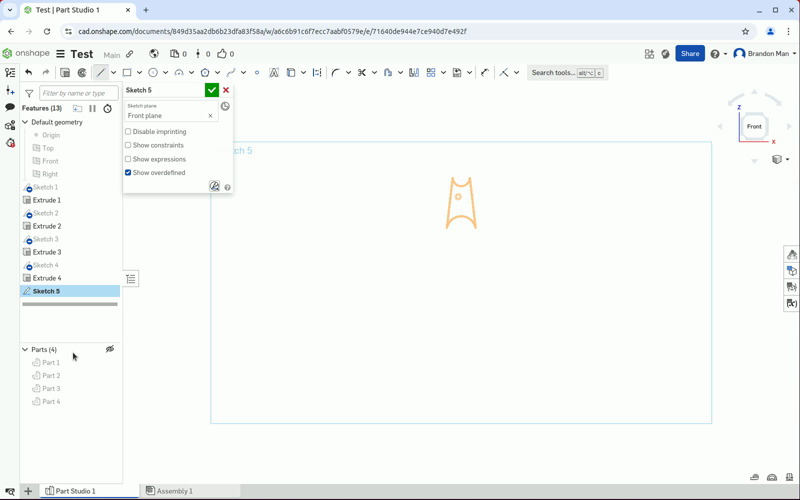
key_down(shift)
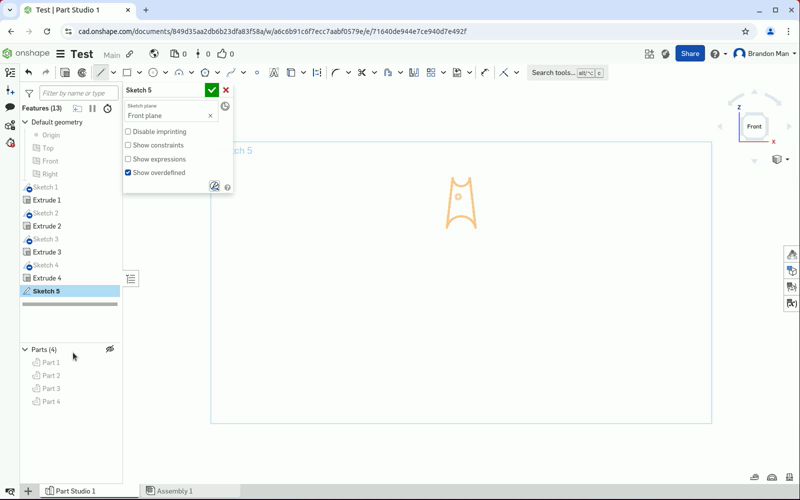
mouse_move(446, 232)
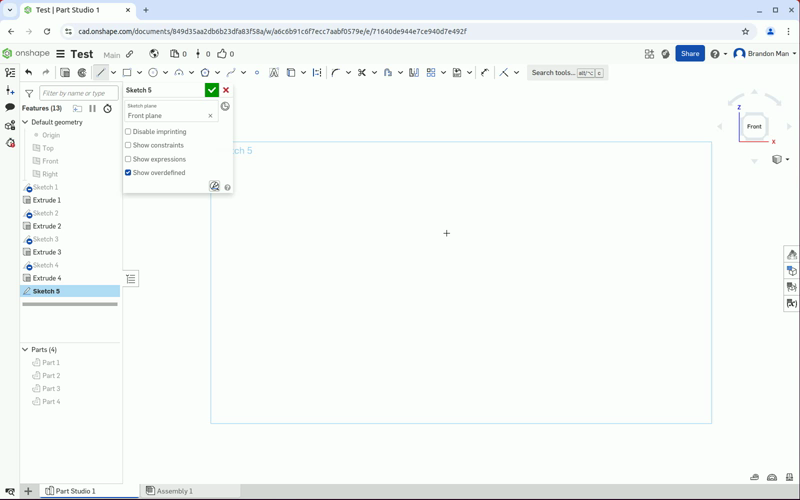
click(446, 232)
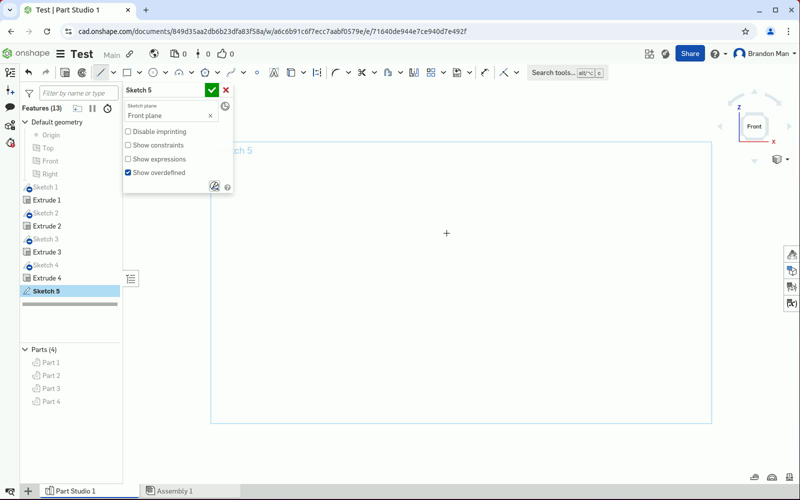
key_up(shift)
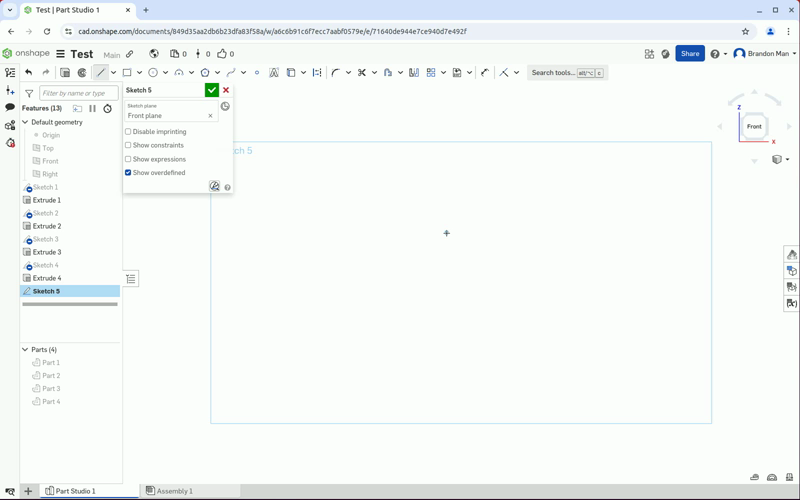
key_down(shift)
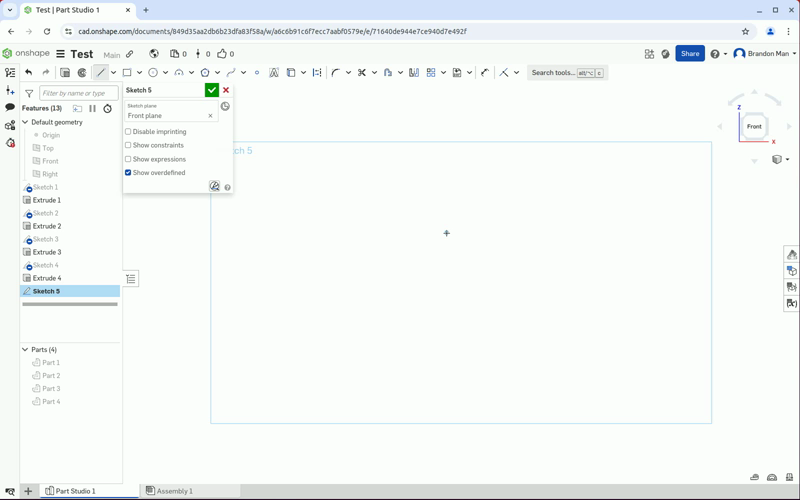
mouse_move(476, 232)
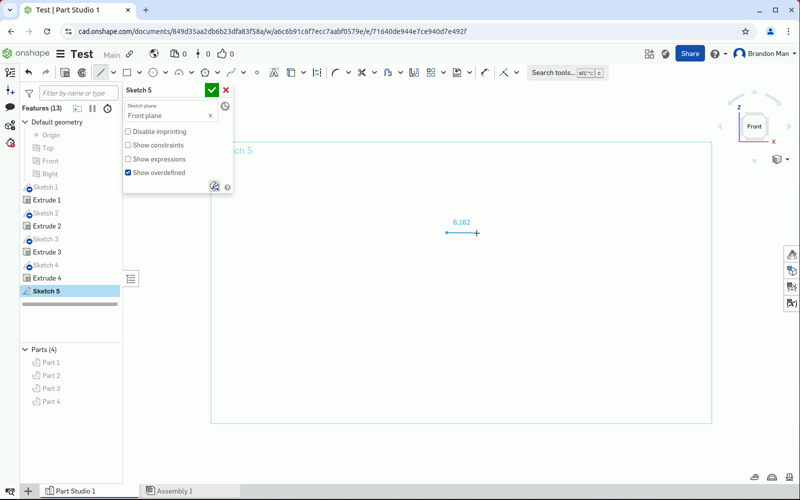
mouse_move(452, 284)
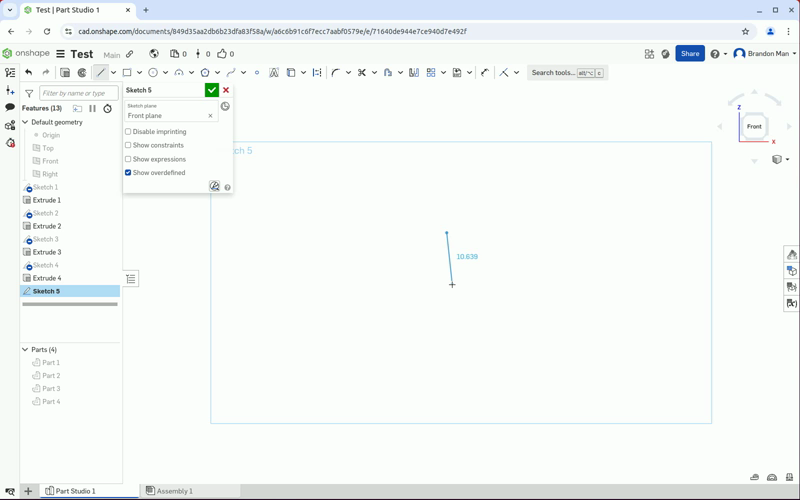
click(452, 284)
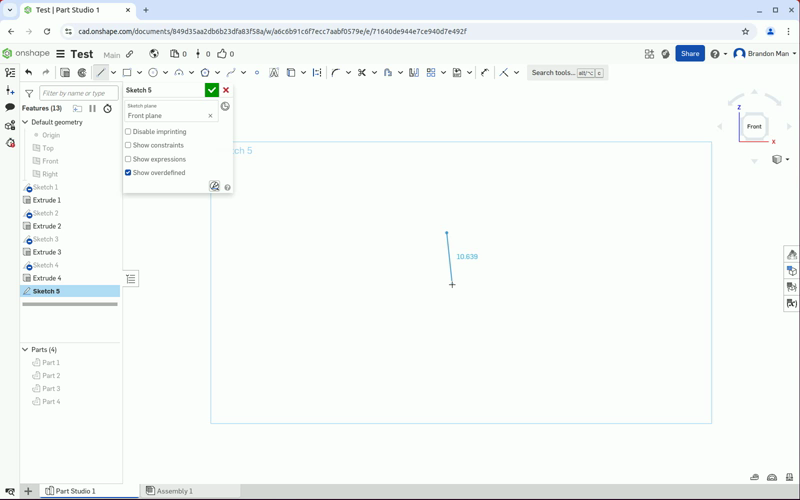
key_up(shift)
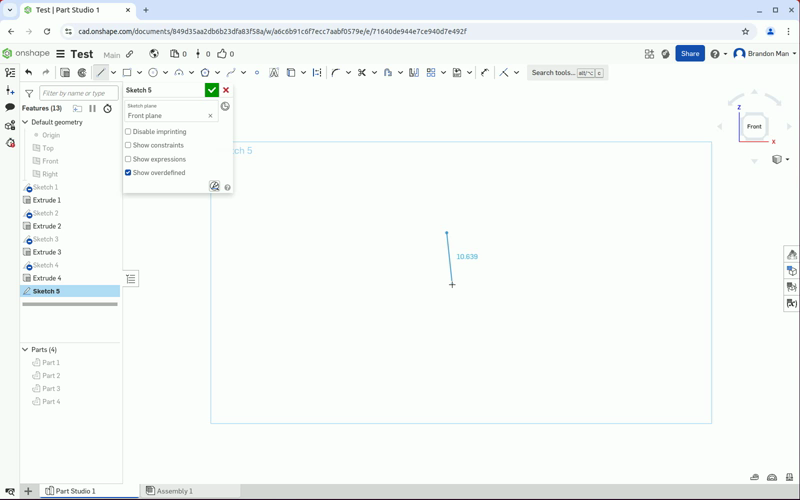
key(esc)
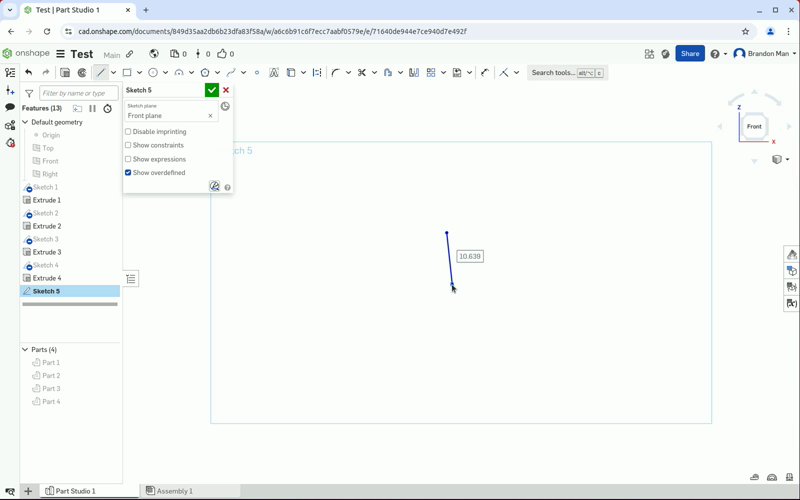
key(a)
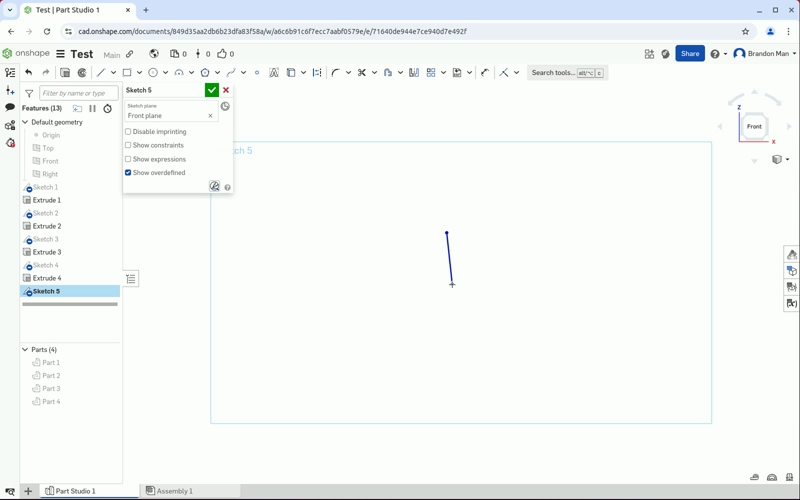
mouse_move(452, 284)
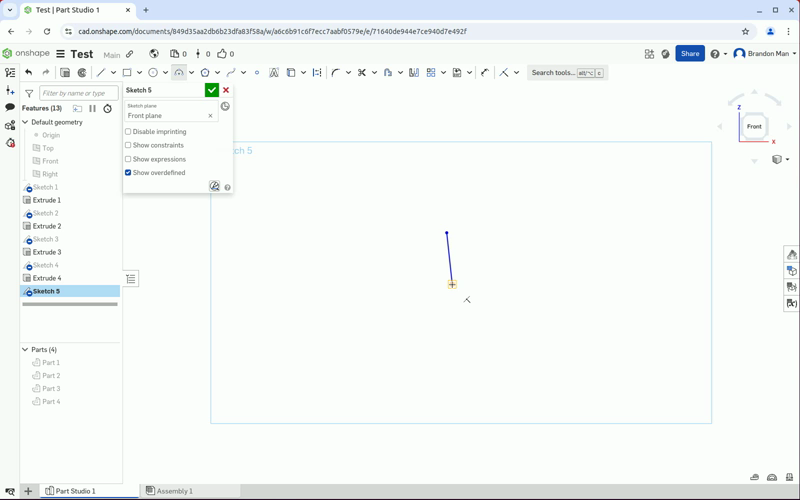
click(452, 284)
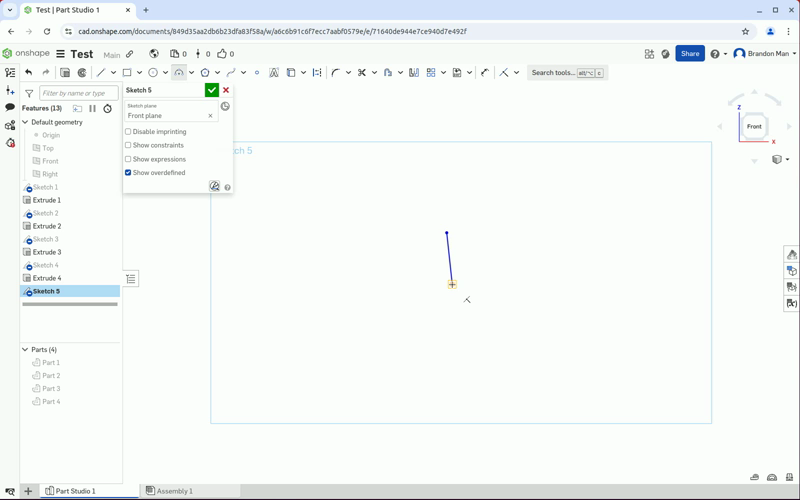
key_down(shift)
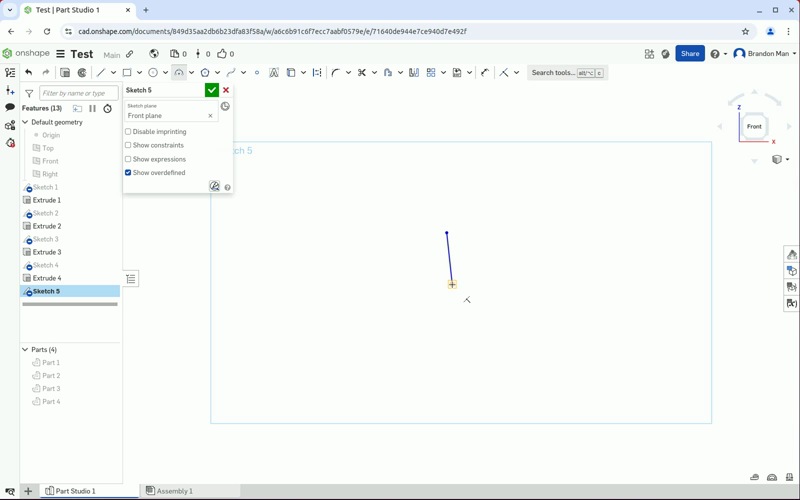
mouse_move(461, 291)
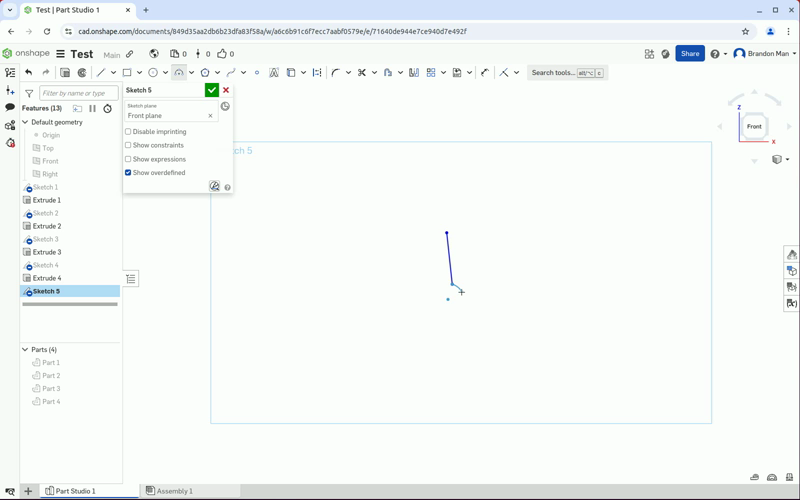
click(461, 291)
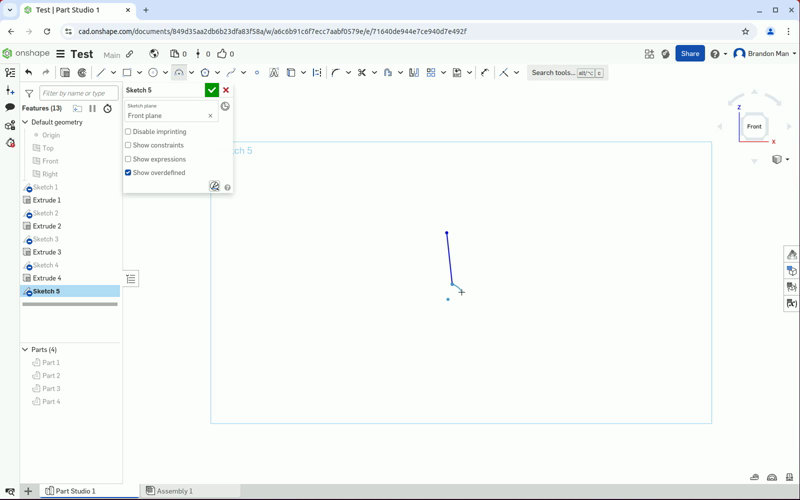
mouse_move(466, 276)
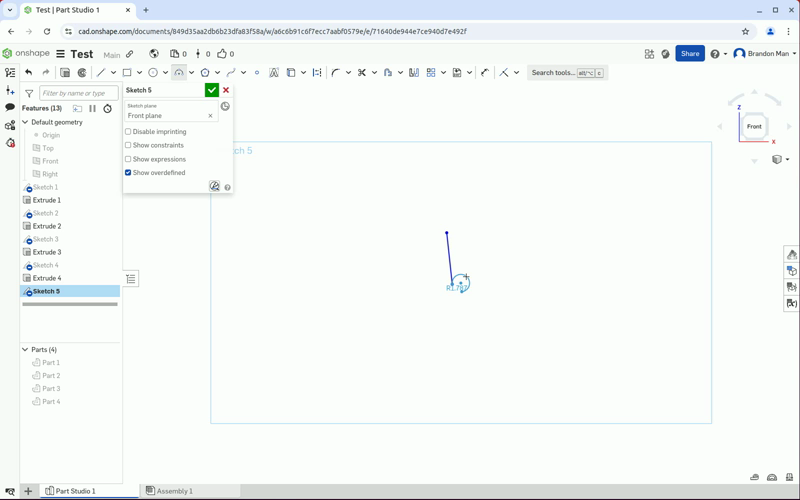
click(466, 276)
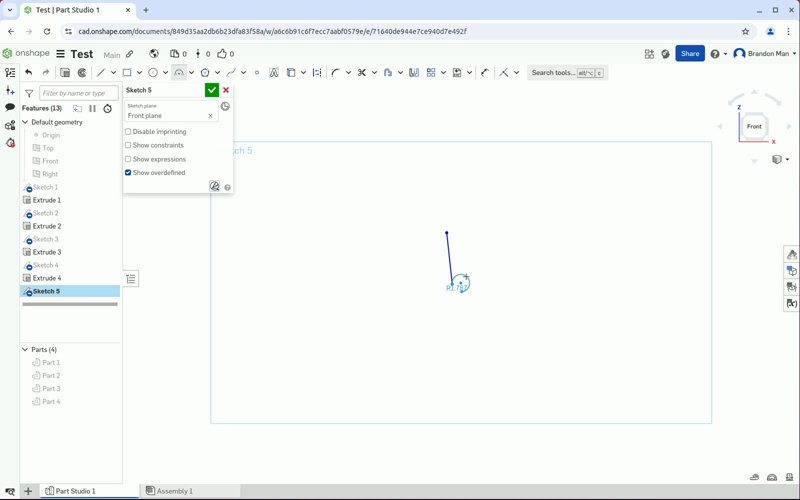
key_up(shift)
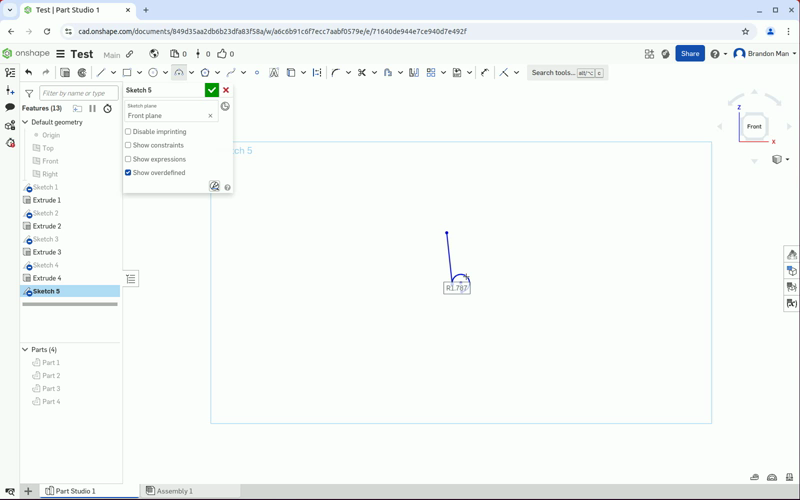
key(esc)
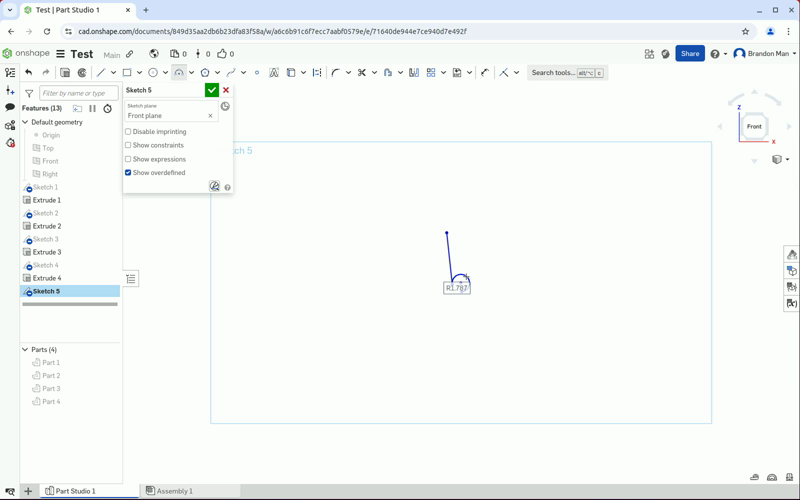
key(l)
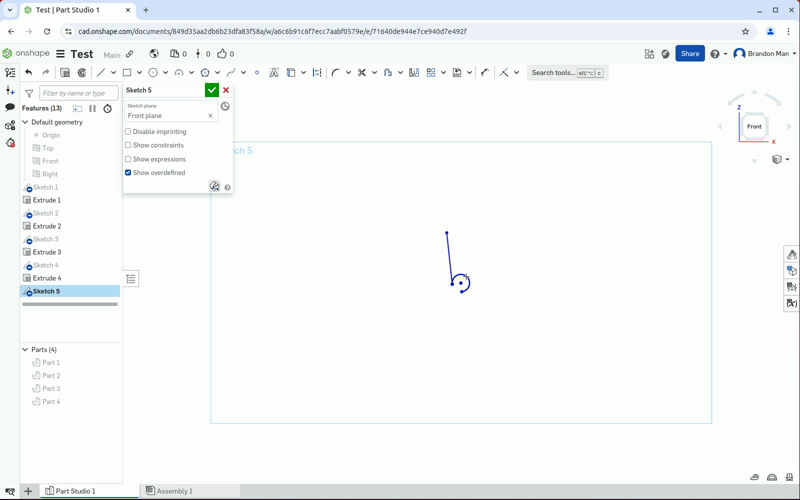
mouse_move(461, 291)
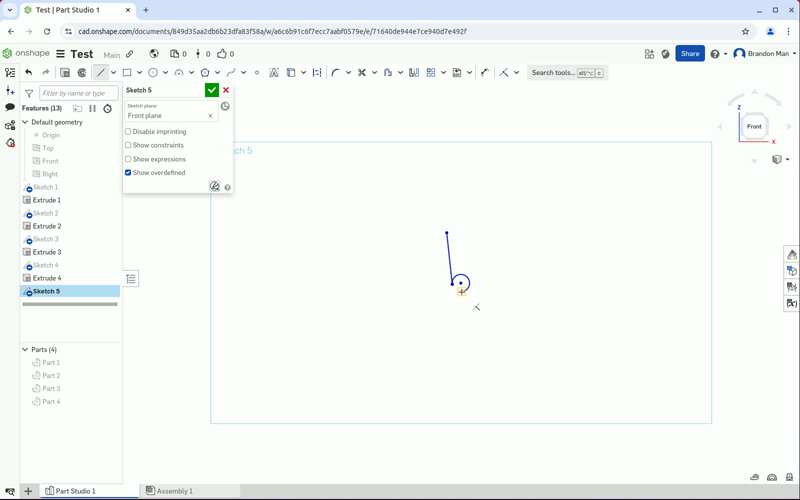
click(461, 291)
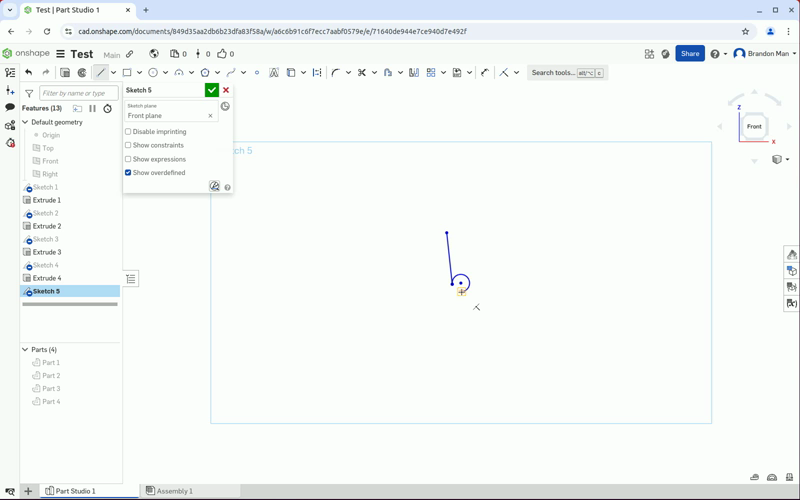
key_down(shift)
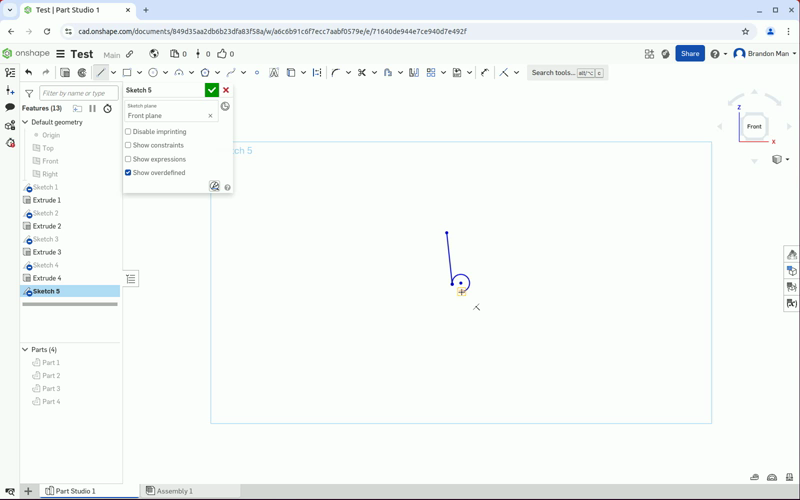
mouse_move(491, 291)
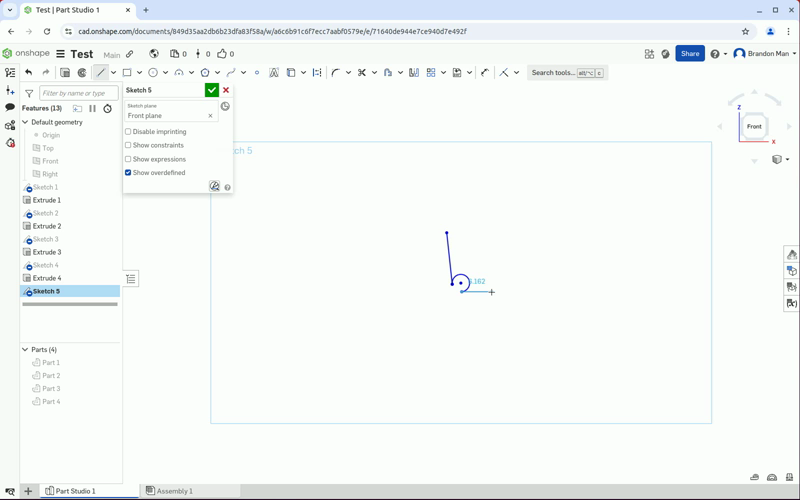
mouse_move(502, 290)
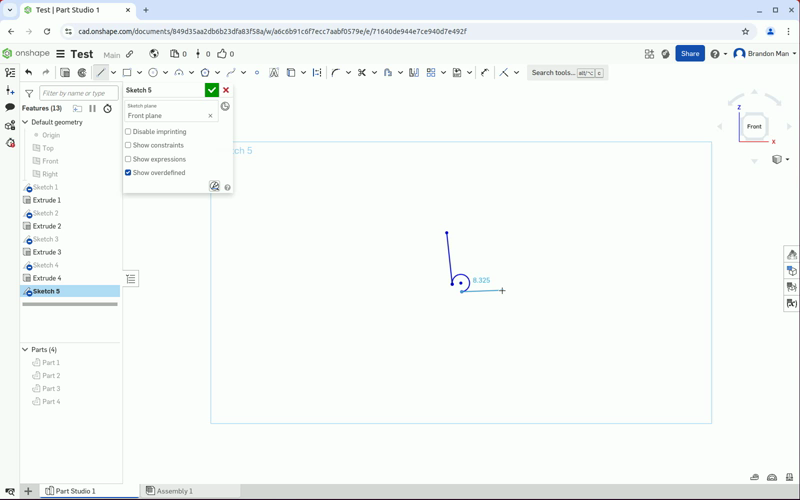
click(502, 290)
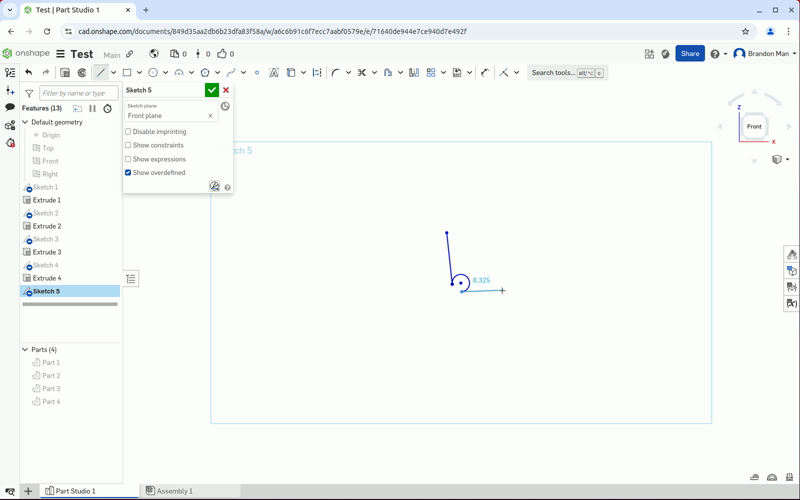
key_up(shift)
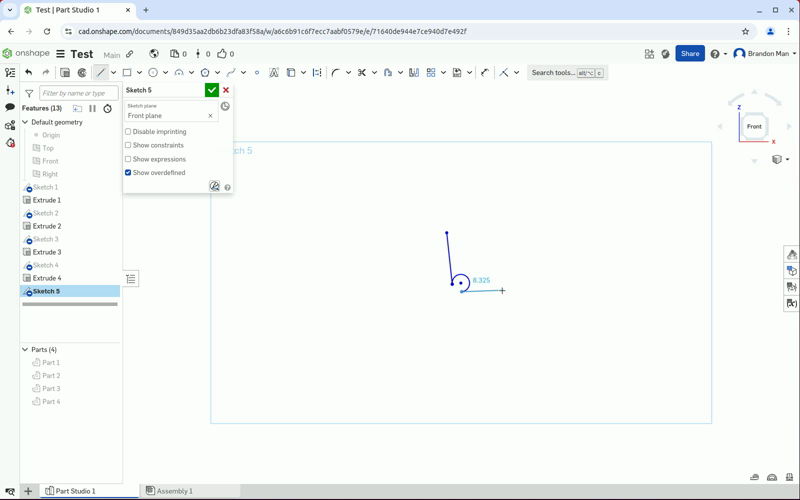
key(esc)
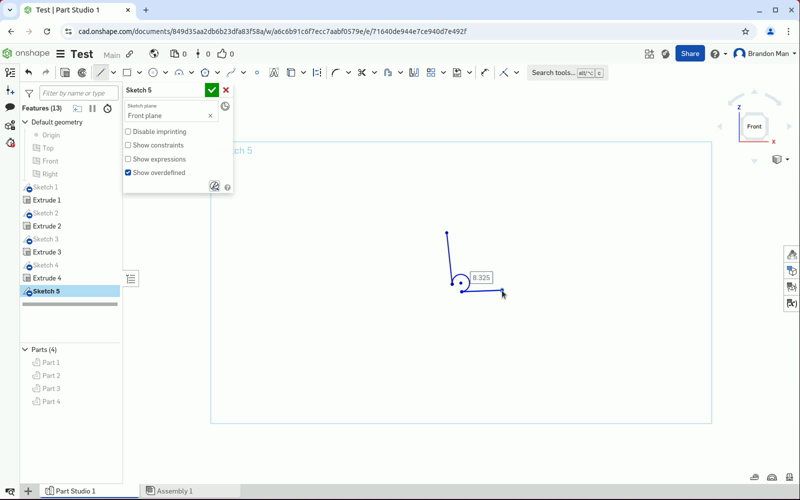
key(a)
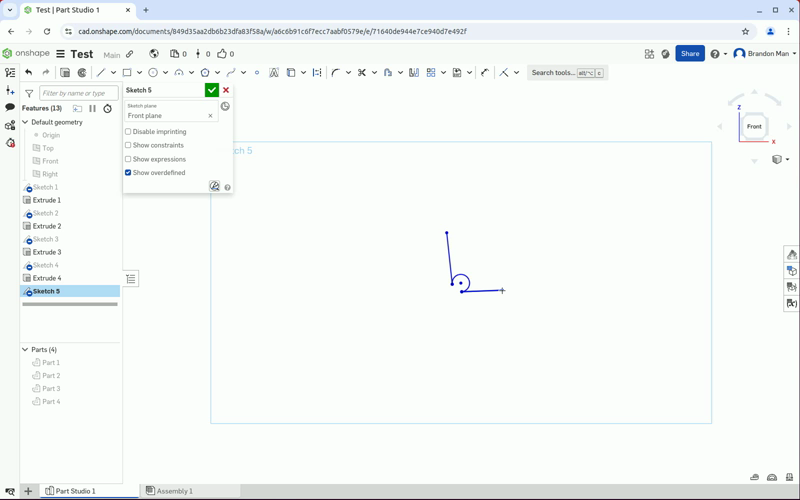
mouse_move(502, 290)
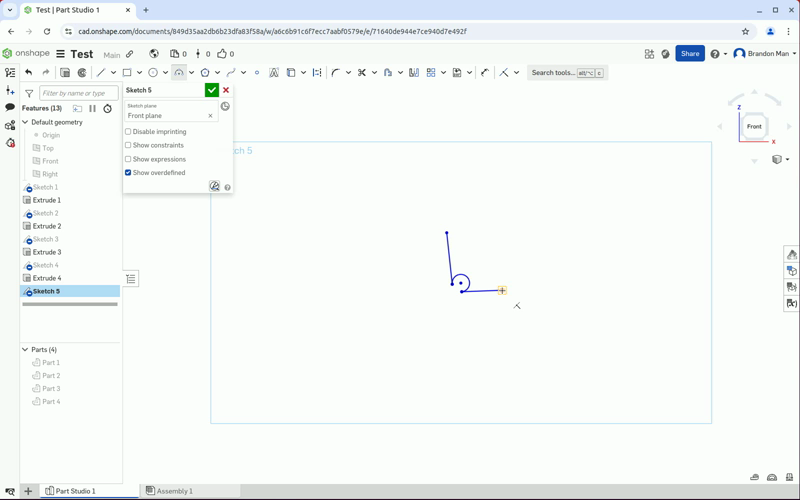
click(502, 290)
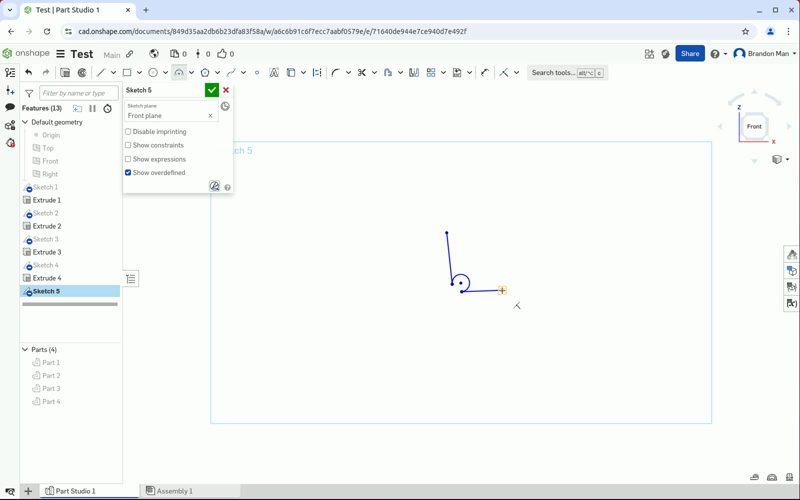
key_down(shift)
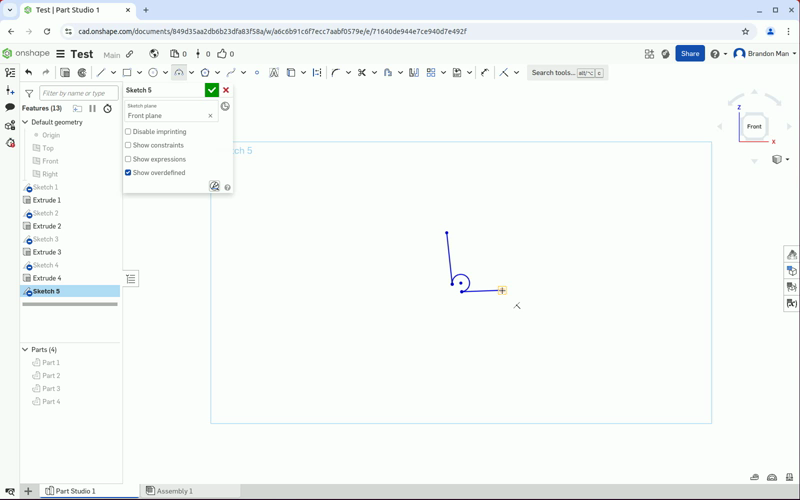
mouse_move(502, 275)
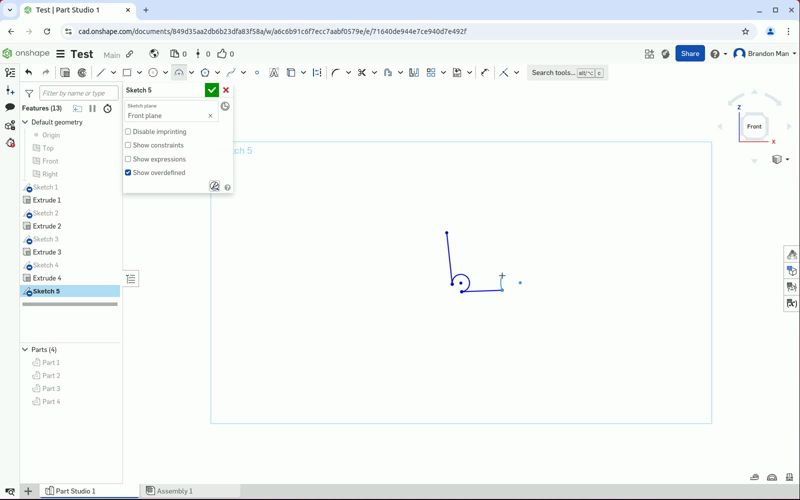
click(502, 275)
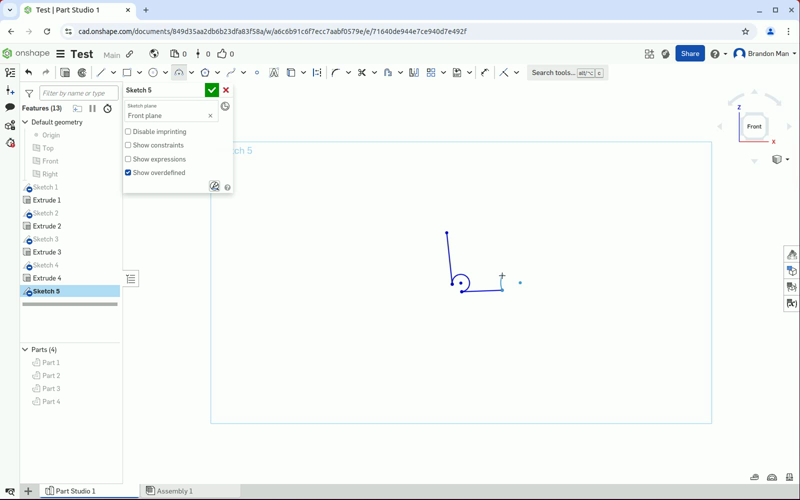
mouse_move(494, 282)
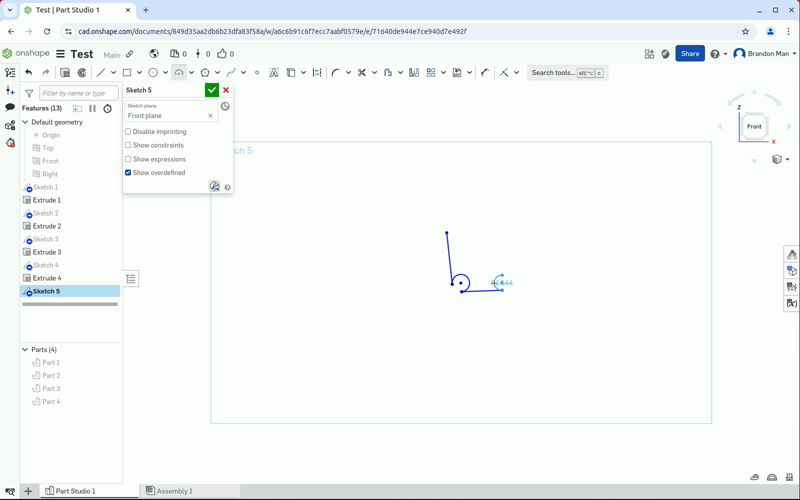
click(494, 282)
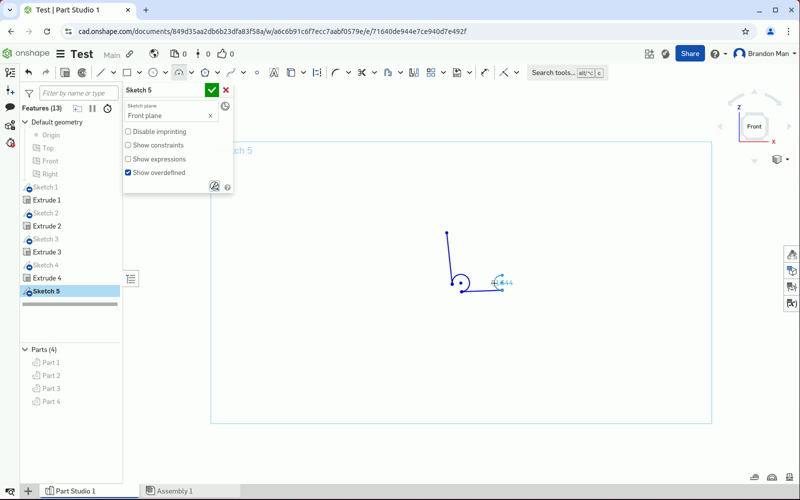
key_up(shift)
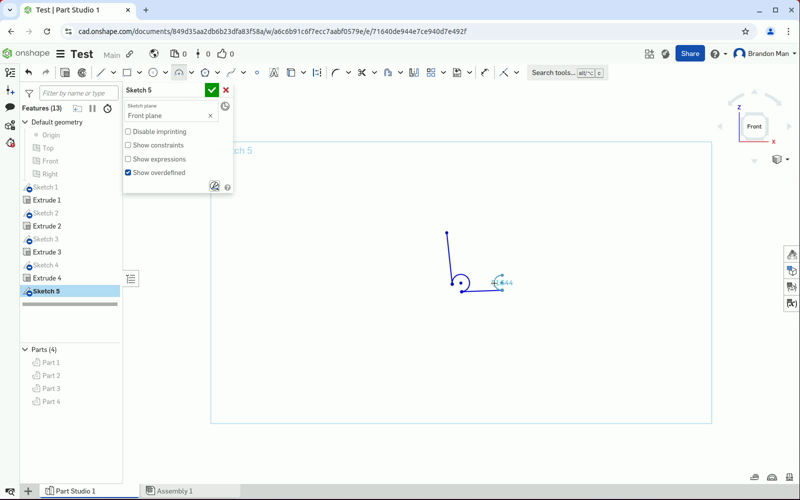
key(esc)
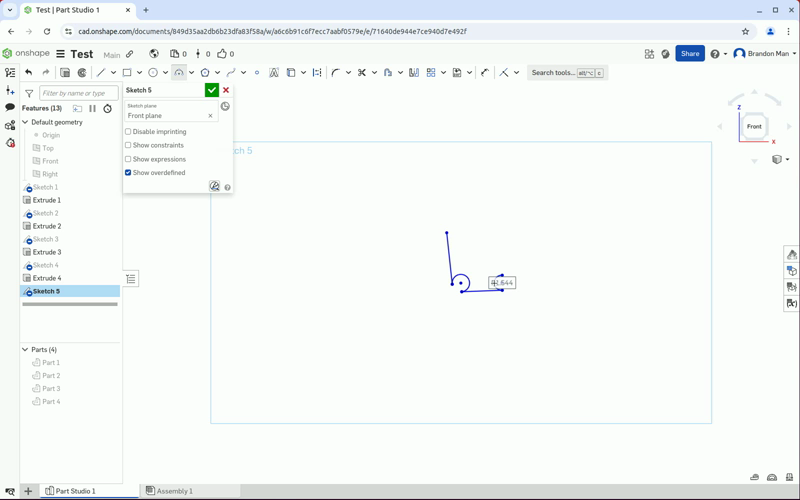
key(l)
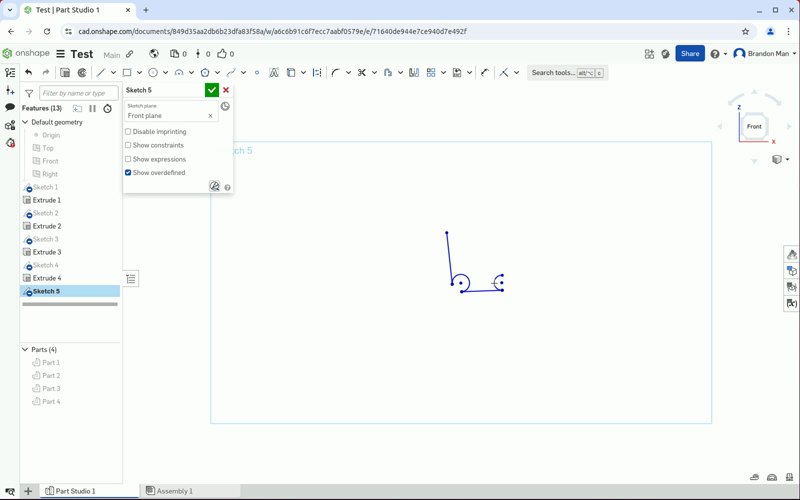
mouse_move(502, 275)
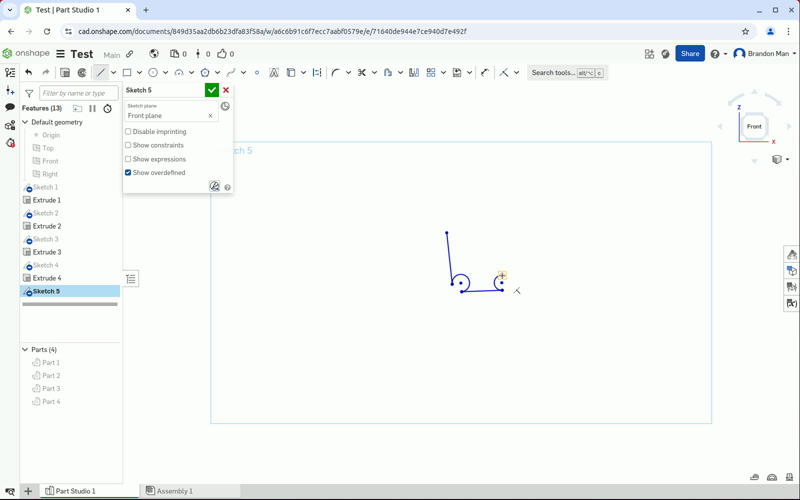
click(502, 275)
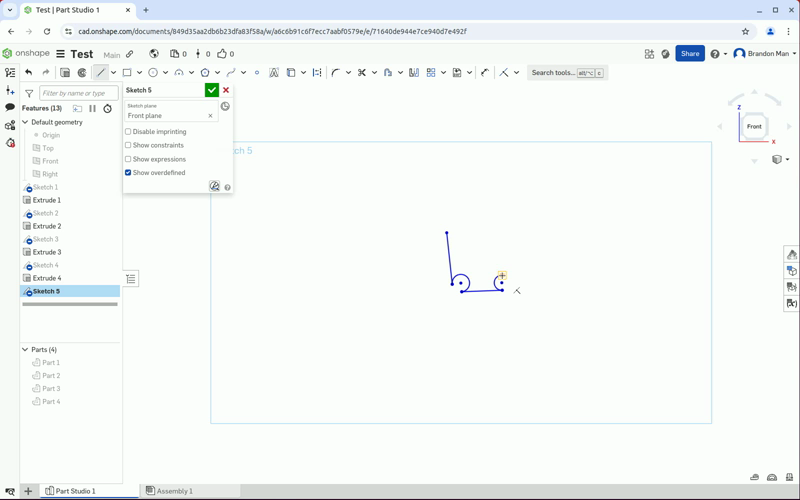
key_down(shift)
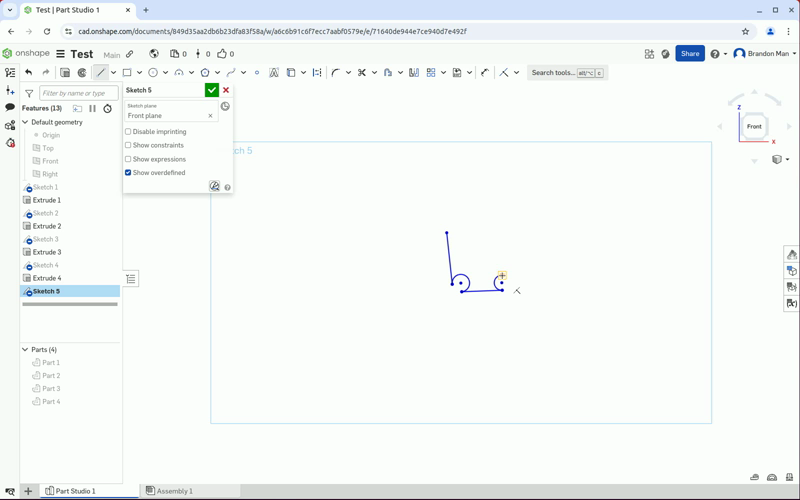
mouse_move(532, 275)
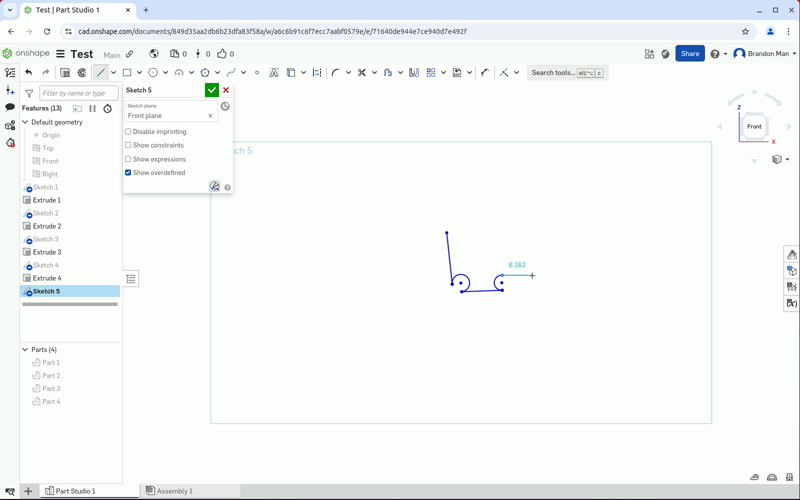
mouse_move(478, 274)
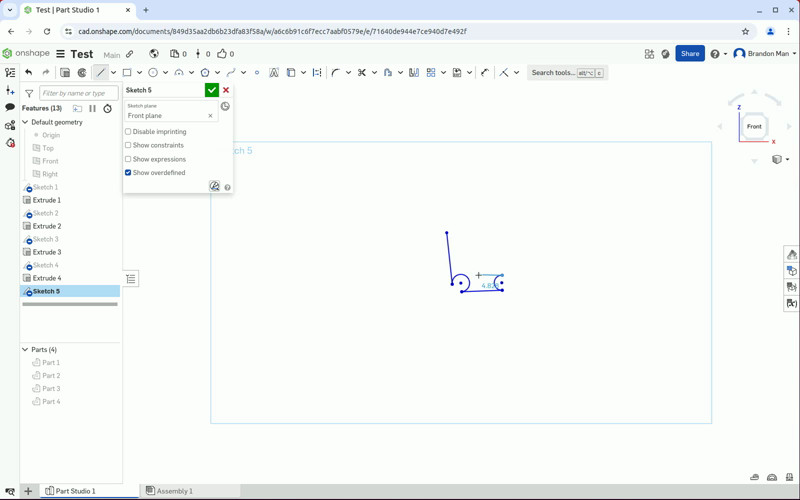
click(478, 274)
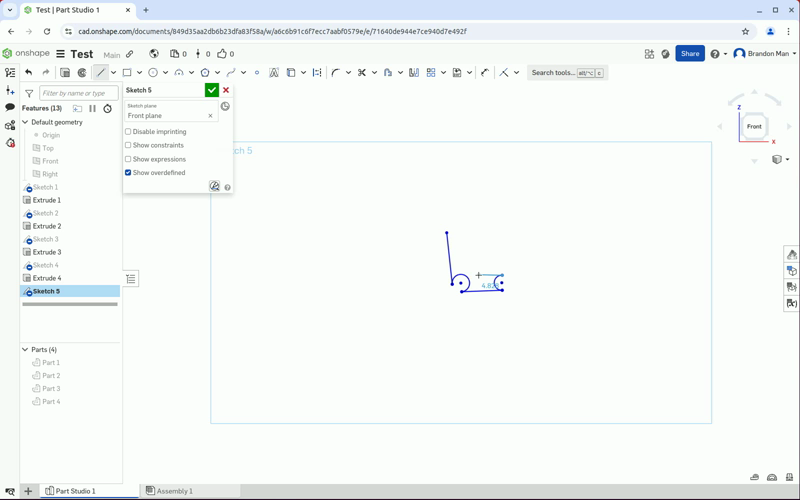
key_up(shift)
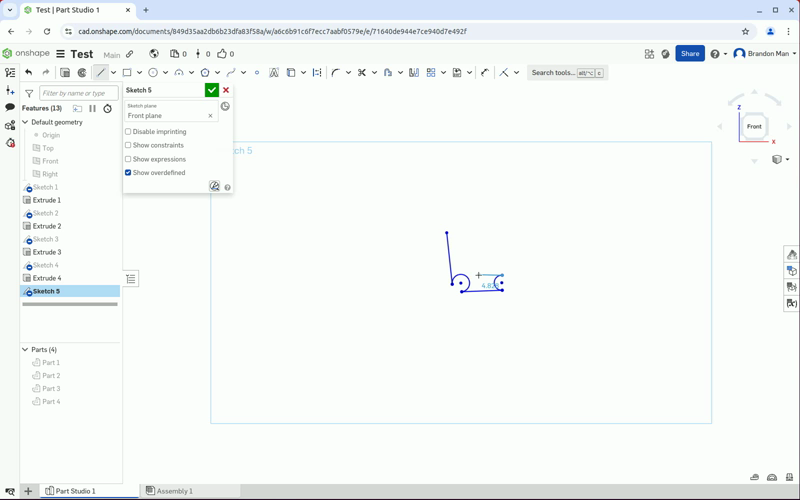
key(esc)
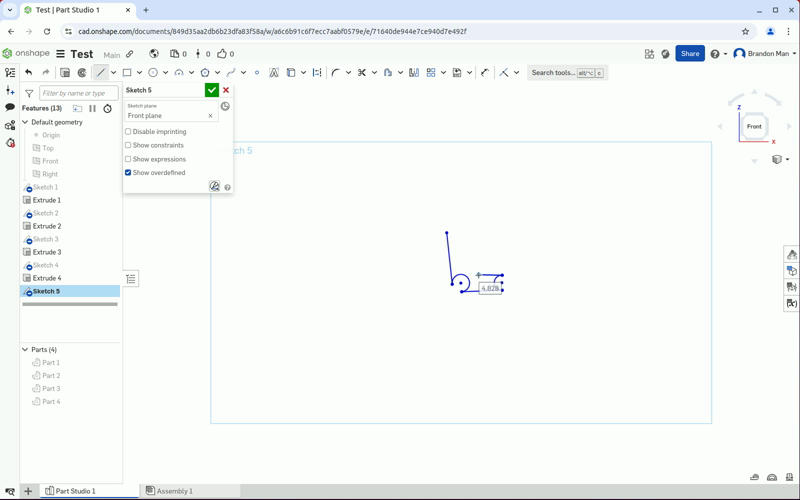
key(a)
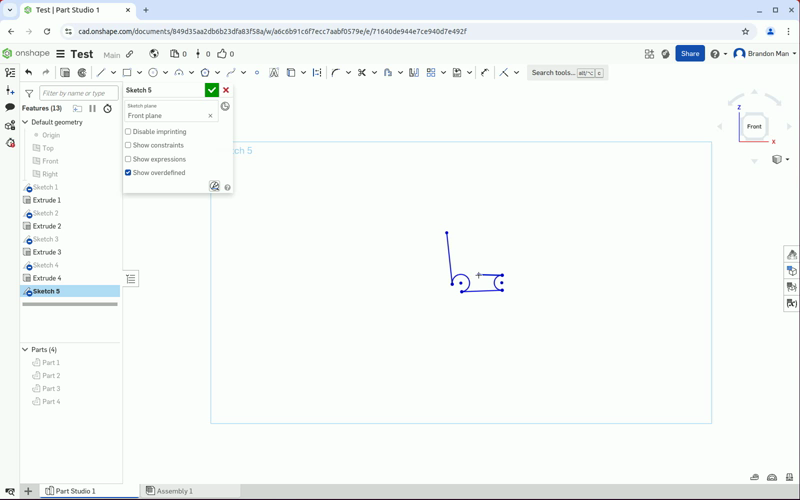
mouse_move(478, 274)
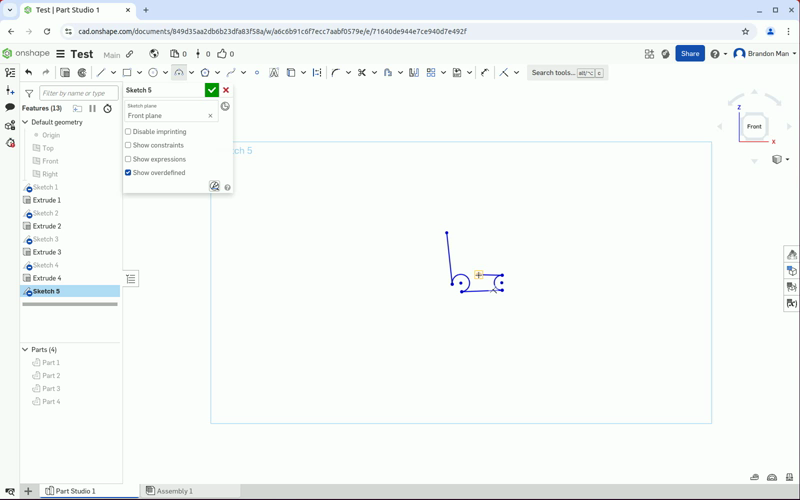
click(478, 274)
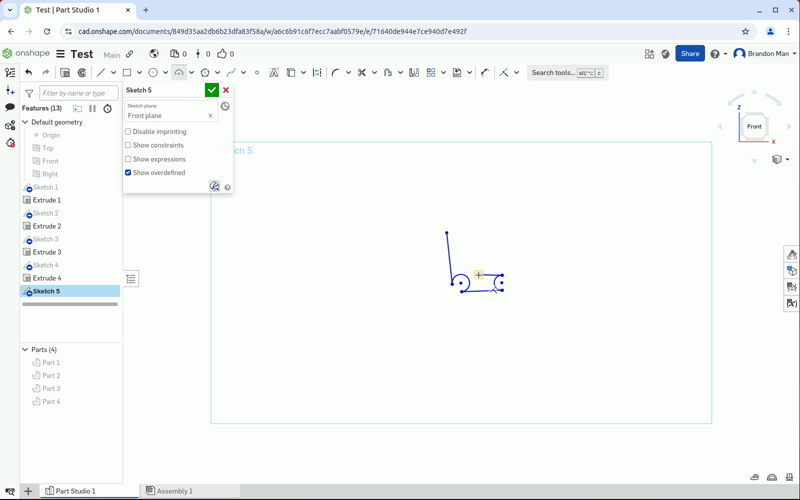
key_down(shift)
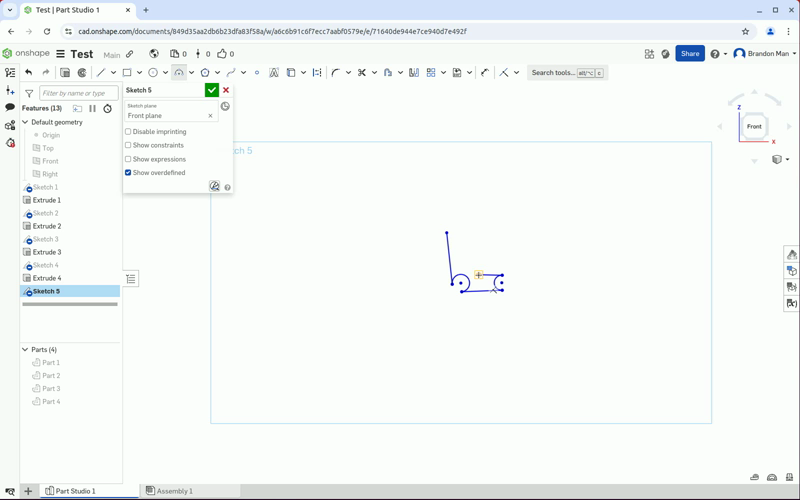
mouse_move(471, 266)
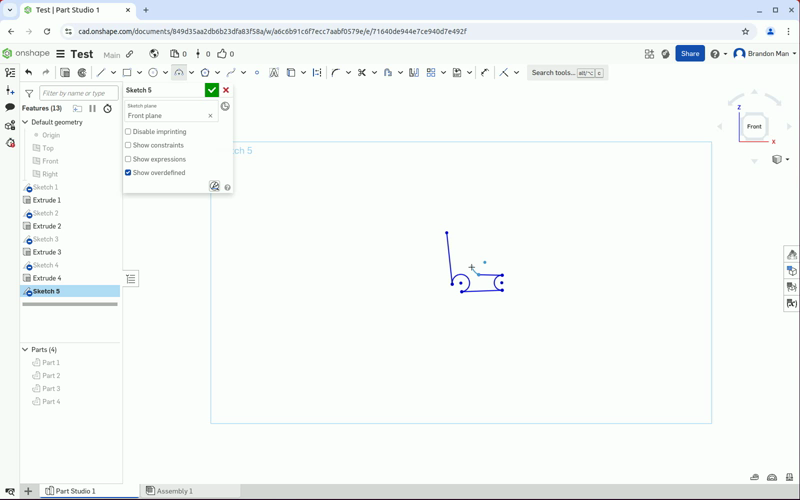
click(471, 266)
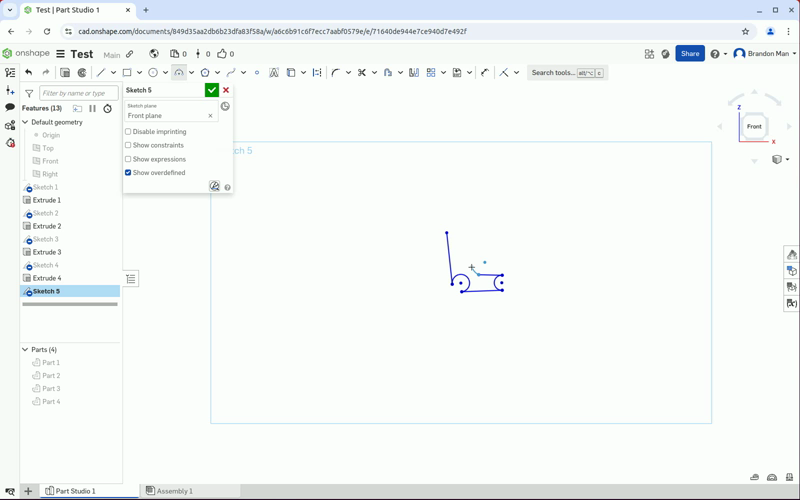
mouse_move(473, 272)
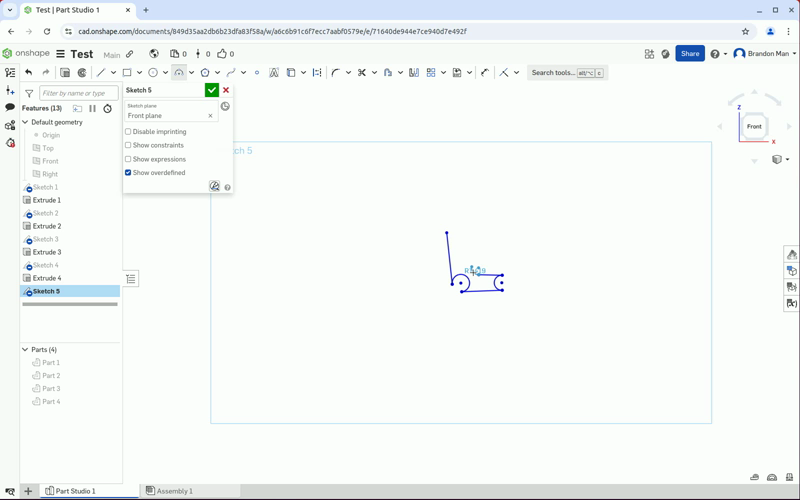
click(473, 272)
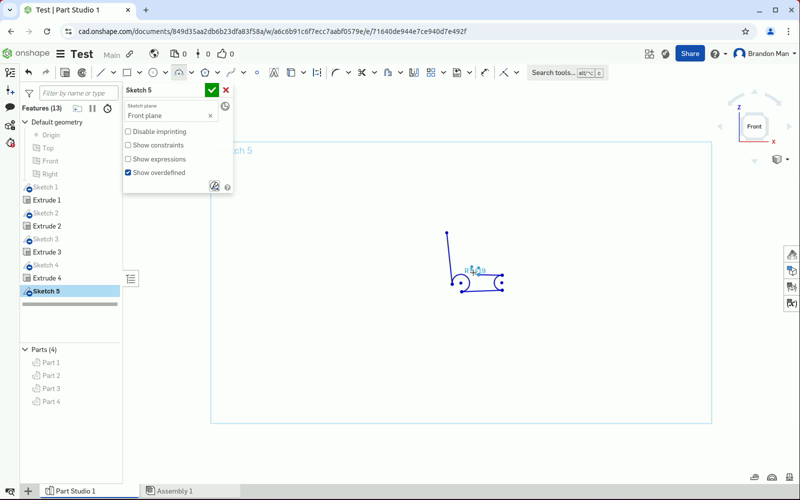
key_up(shift)
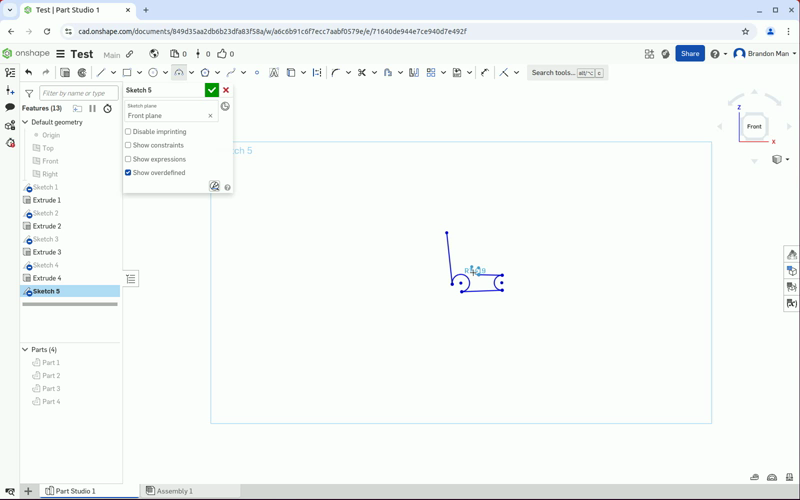
key(esc)
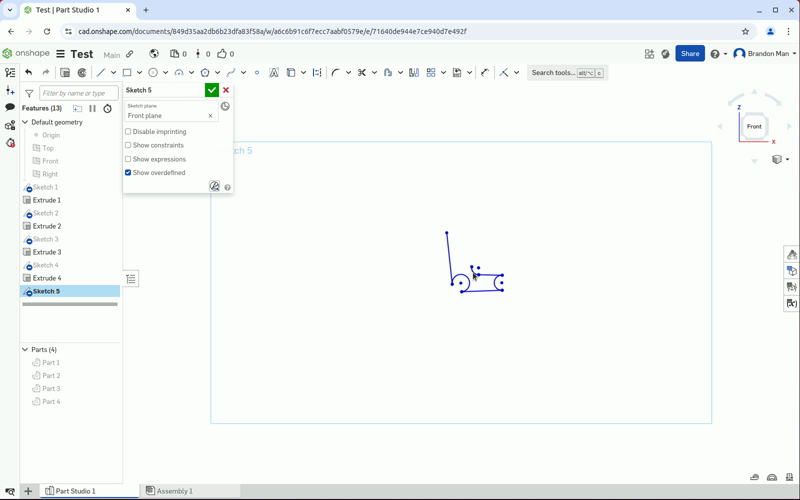
key(l)
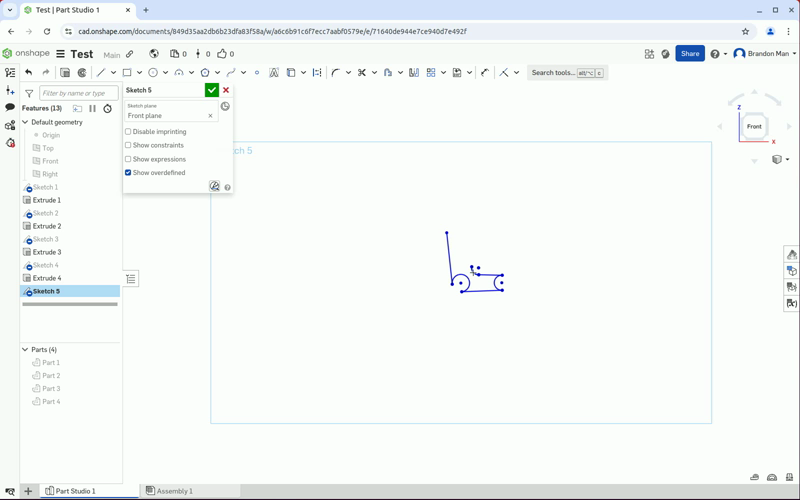
mouse_move(471, 266)
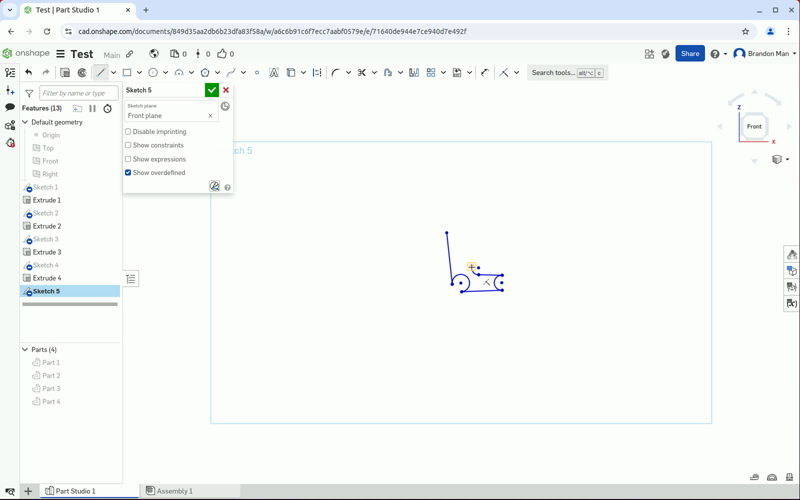
click(471, 266)
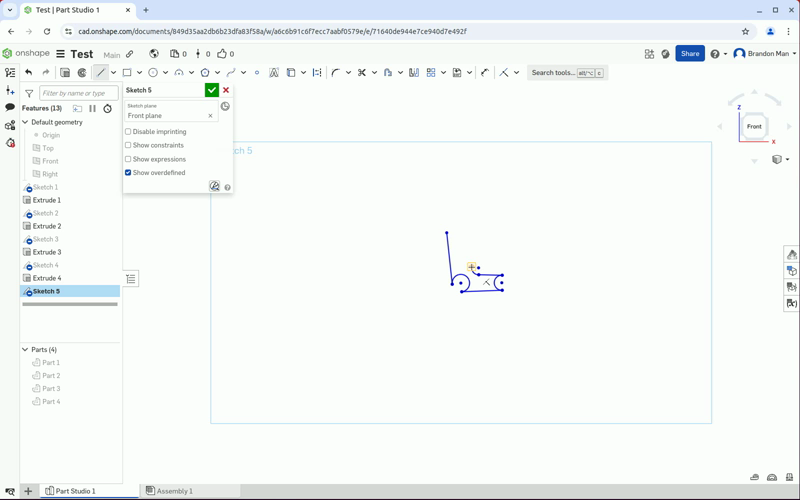
key_down(shift)
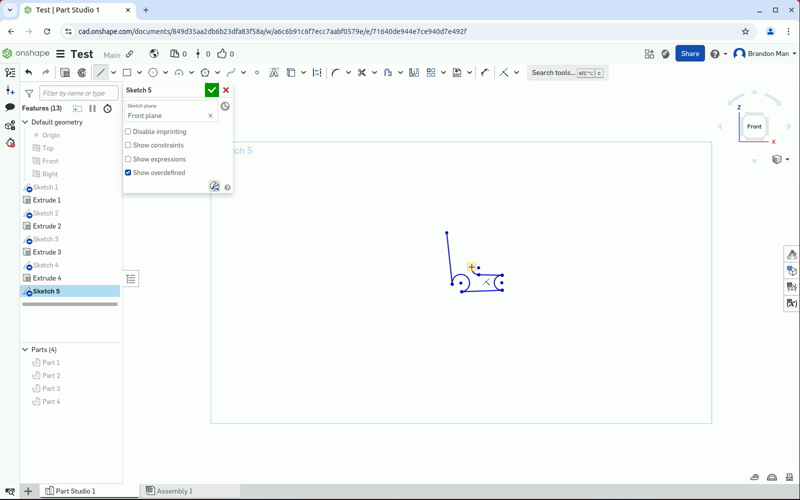
mouse_move(501, 266)
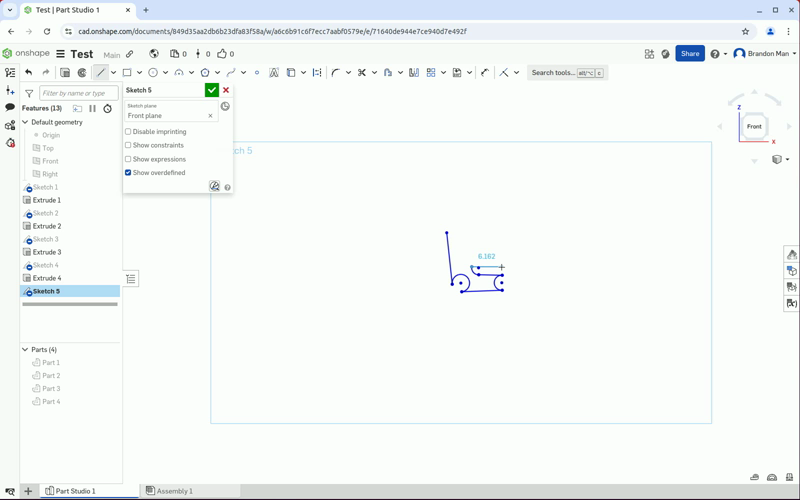
mouse_move(475, 232)
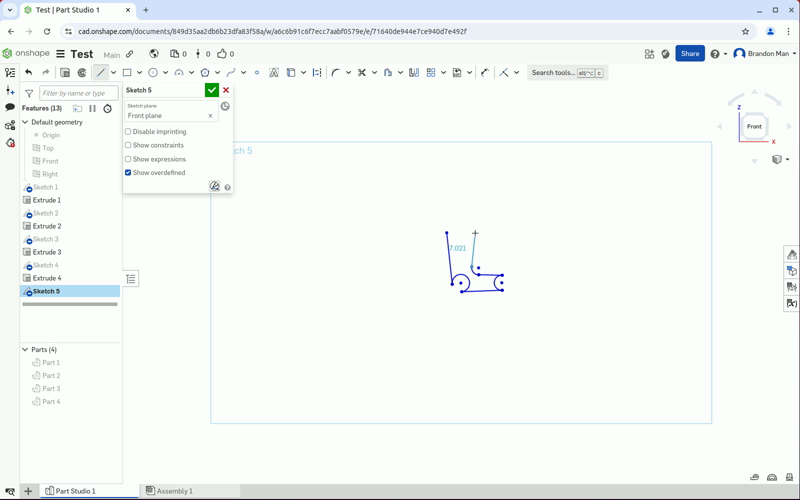
click(475, 232)
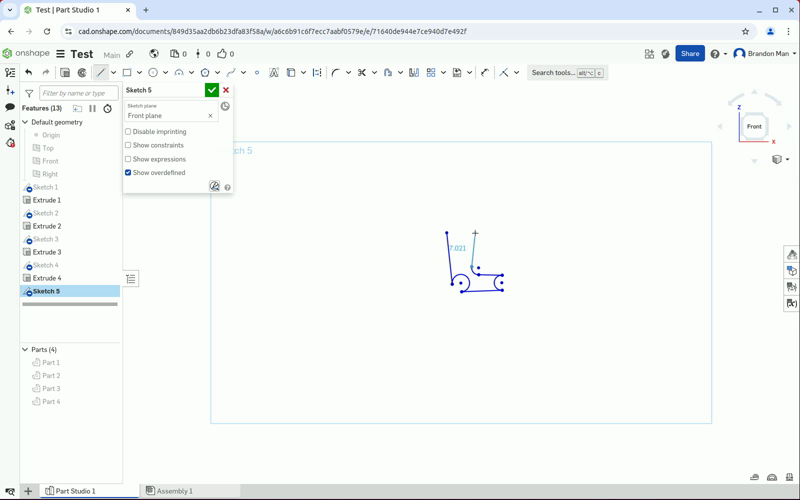
key_up(shift)
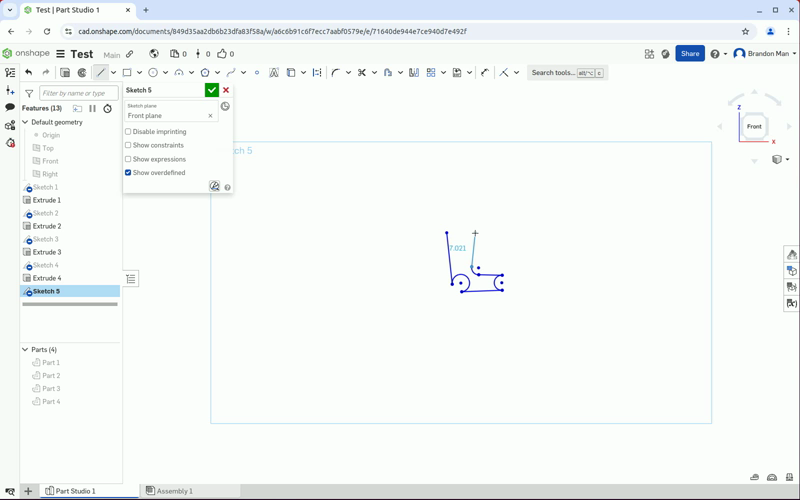
key(esc)
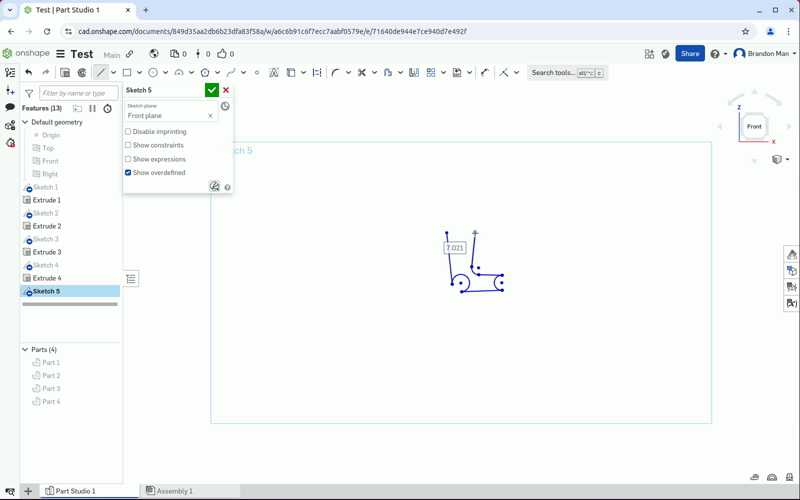
key(a)
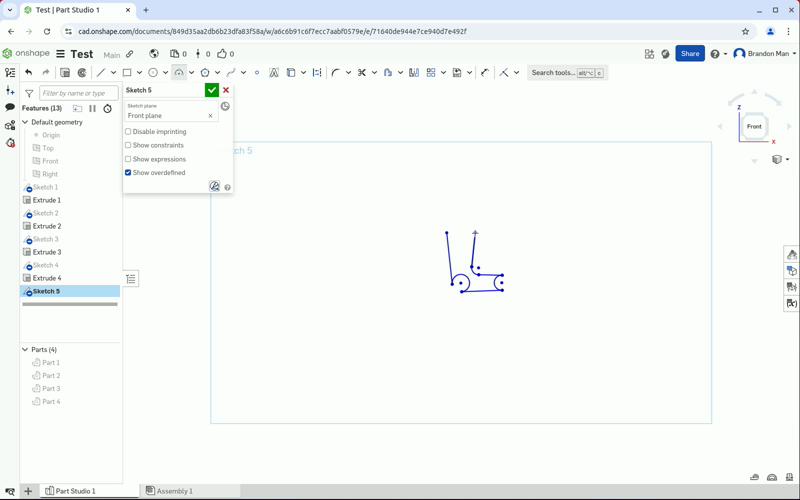
mouse_move(475, 232)
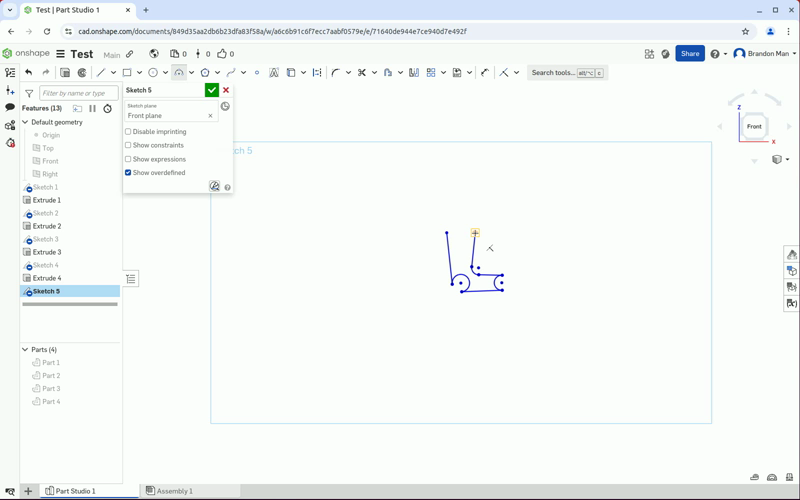
click(475, 232)
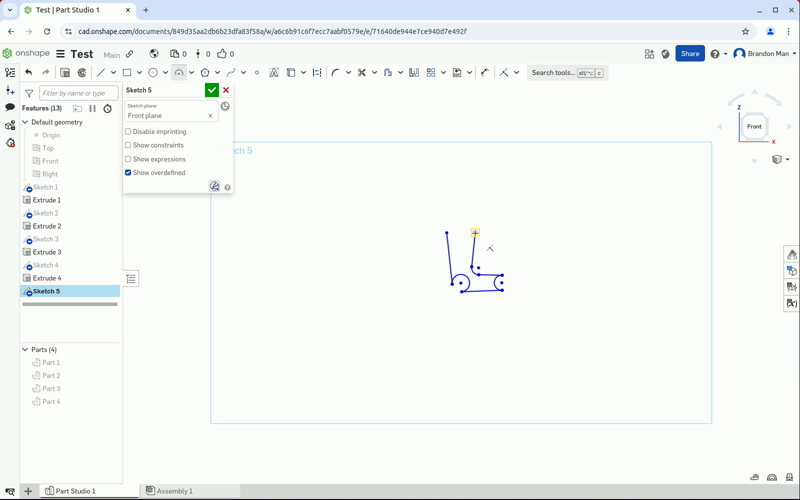
mouse_move(446, 232)
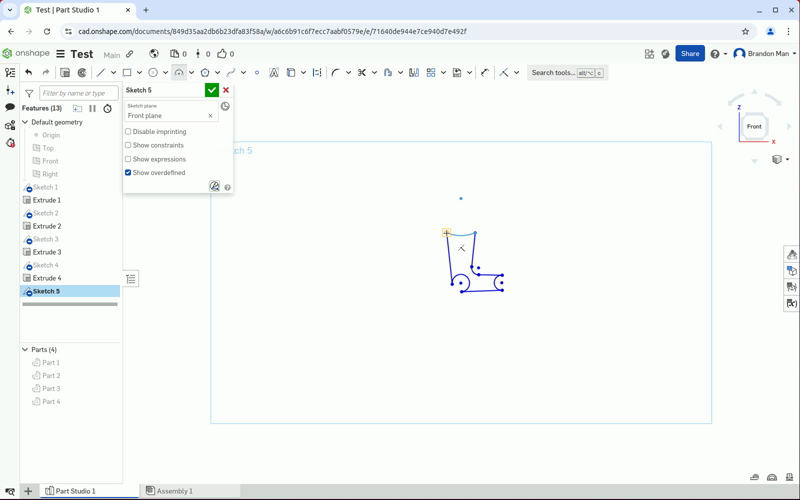
click(446, 232)
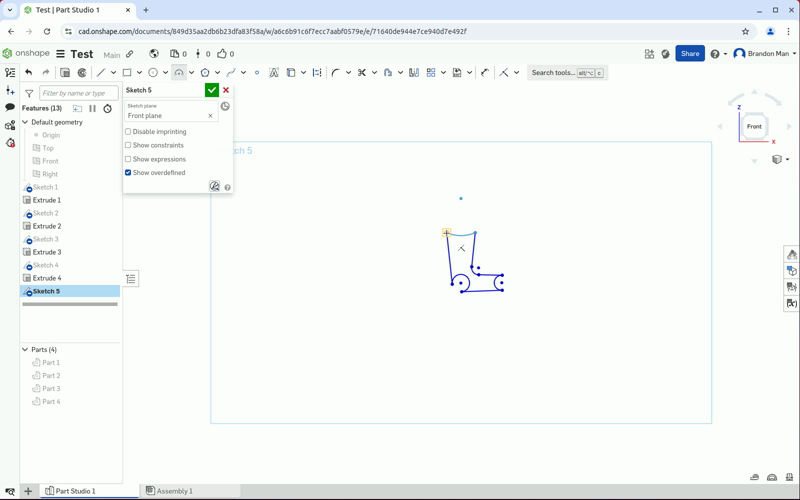
key_down(shift)
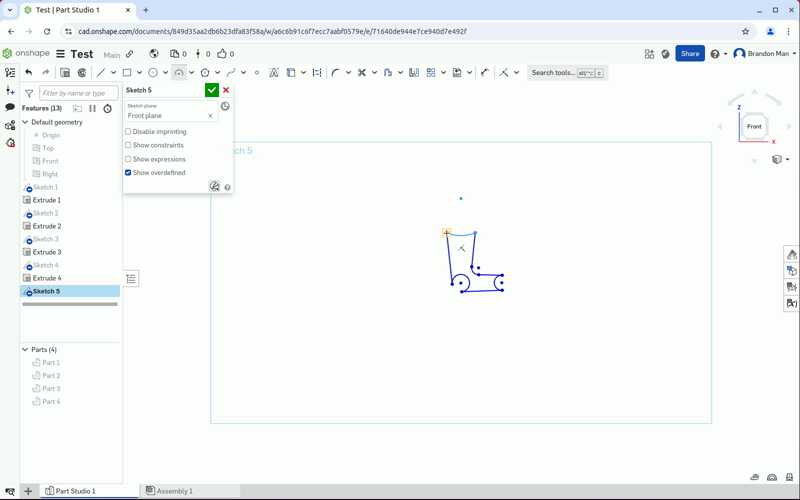
mouse_move(461, 245)
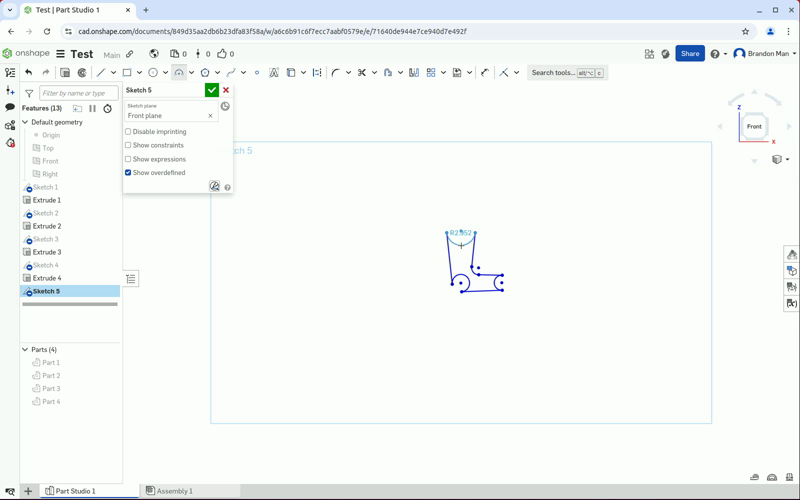
click(461, 245)
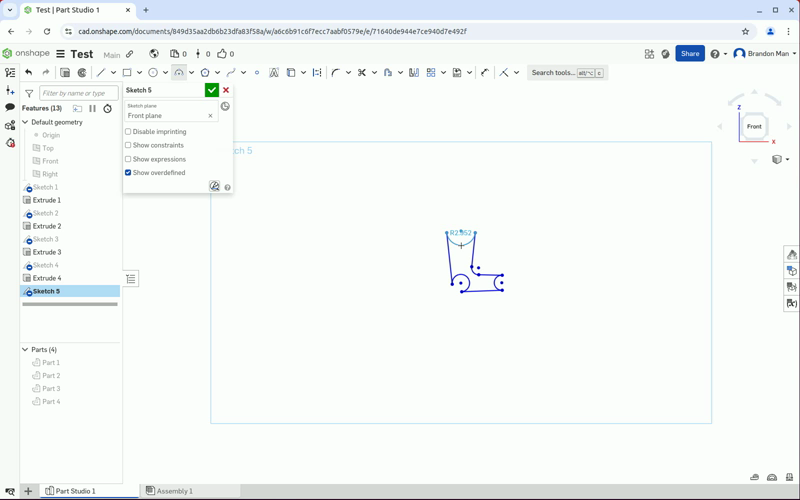
key_up(shift)
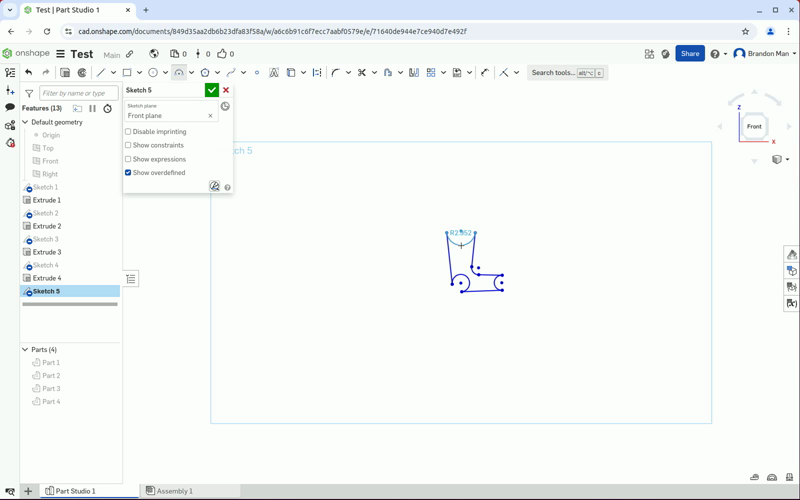
key(esc)
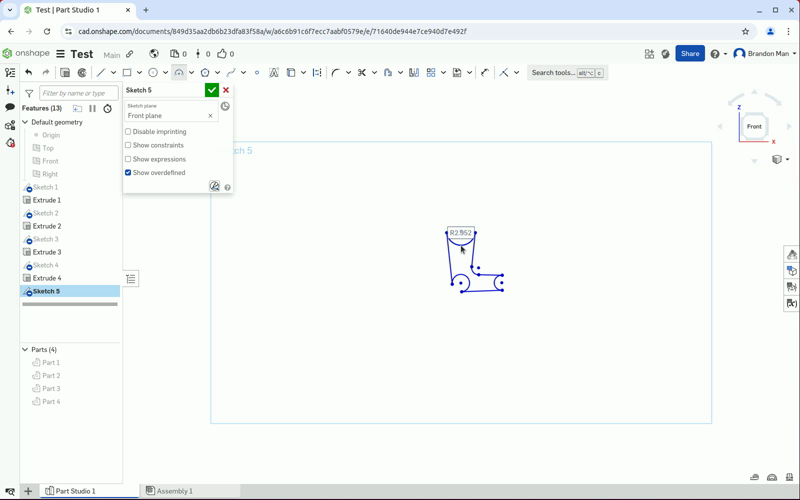
mouse_move(452, 249)
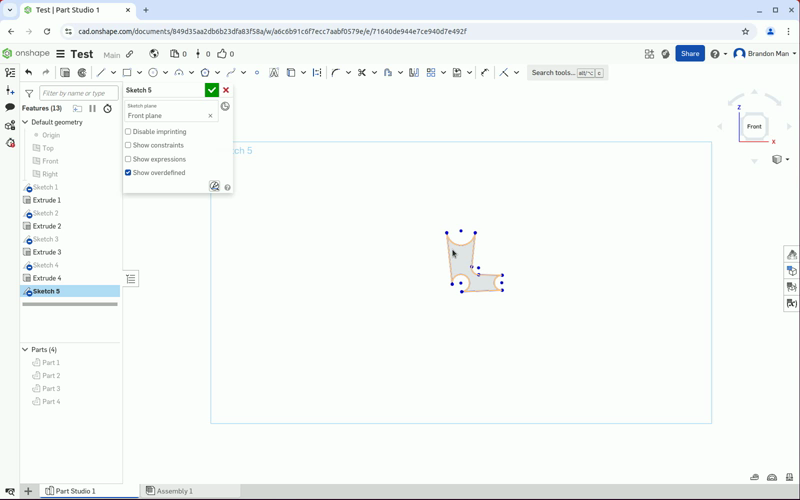
scroll(6)
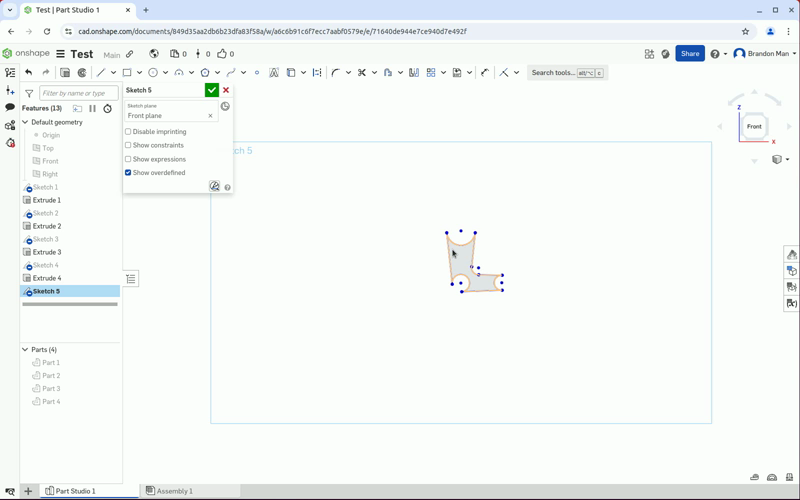
scroll(6)
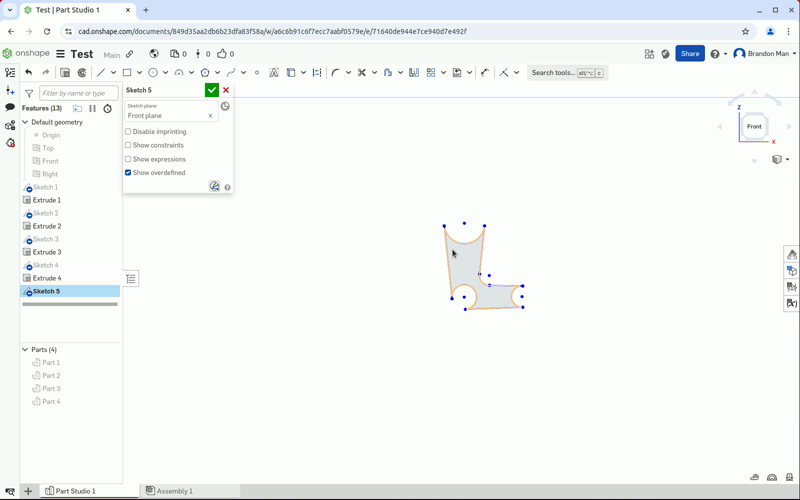
scroll(6)
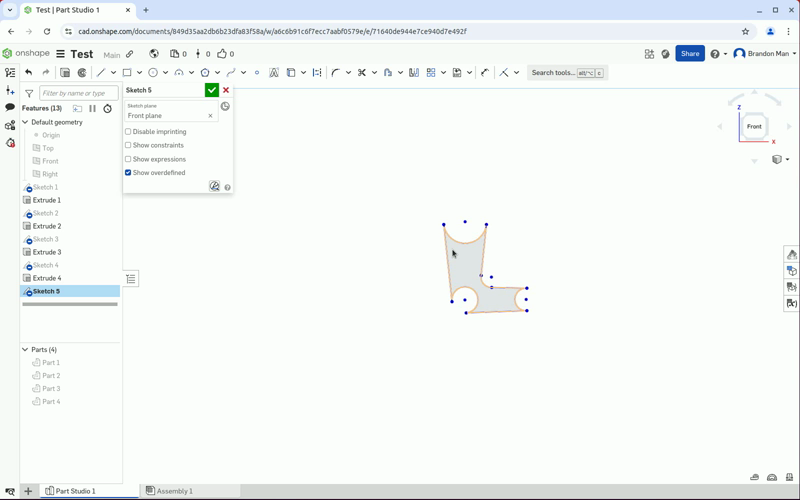
scroll(6)
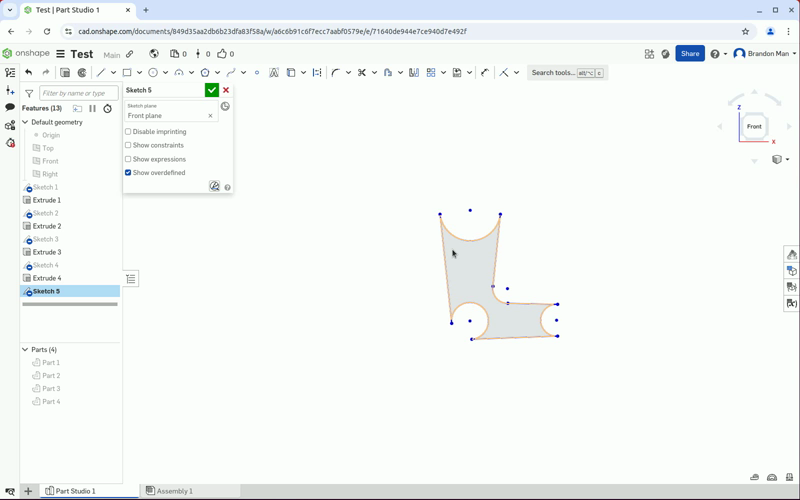
scroll(6)
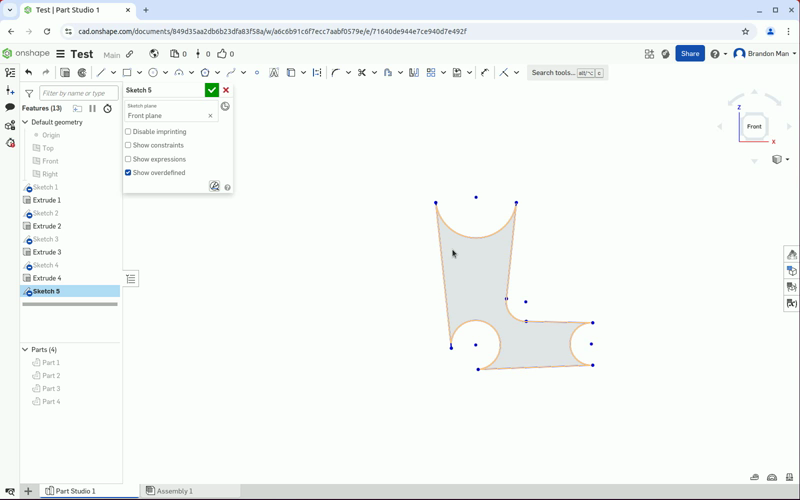
scroll(6)
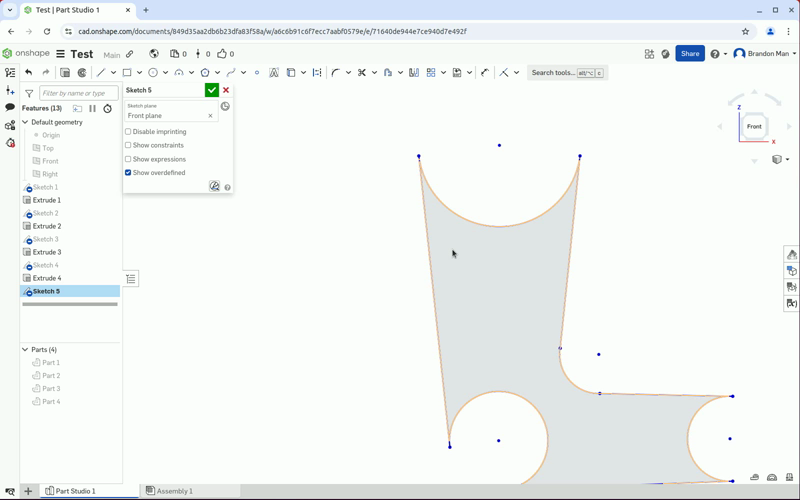
scroll(6)
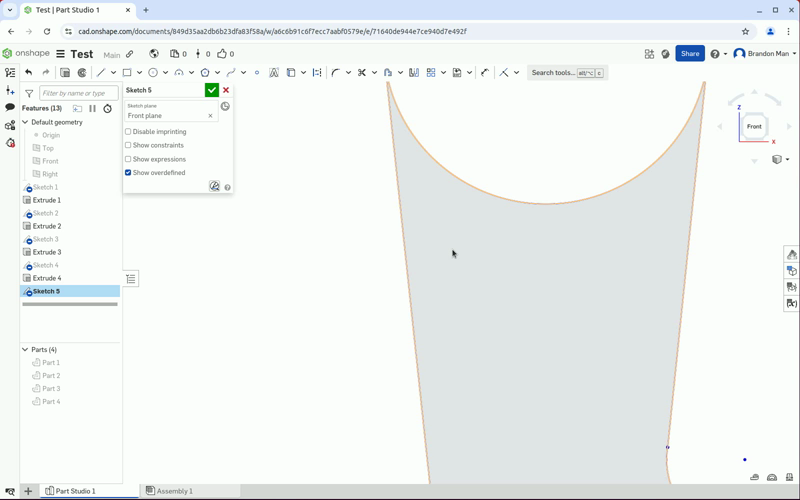
click(452, 249)
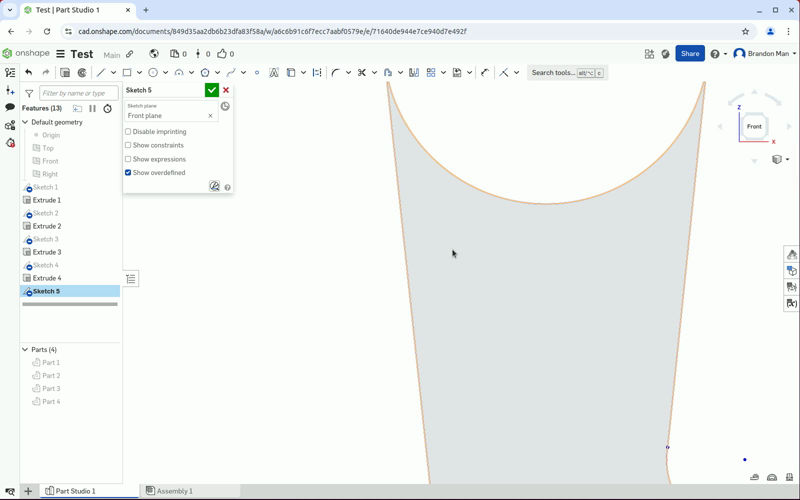
scroll(-6)
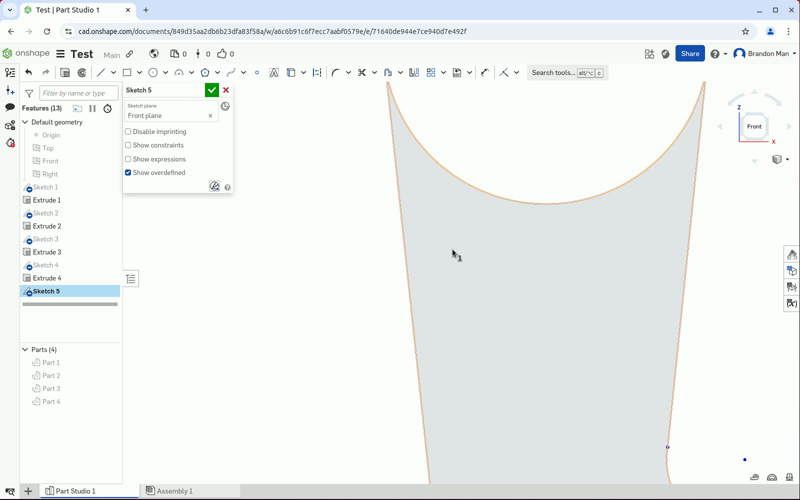
scroll(-6)
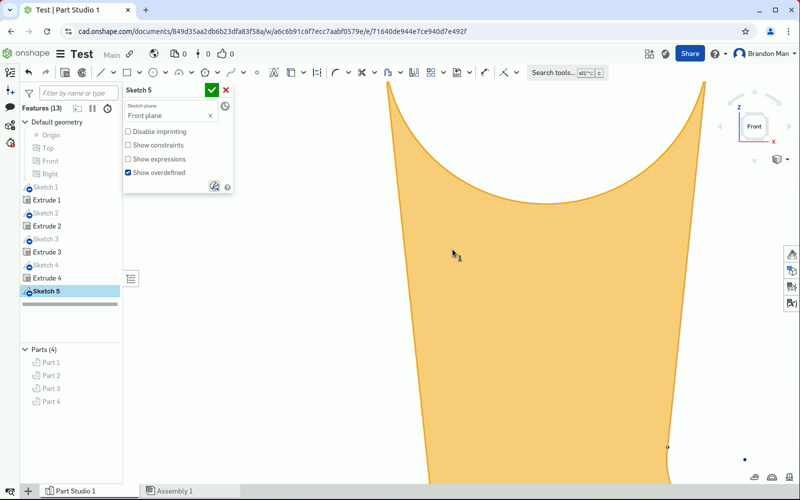
scroll(-6)
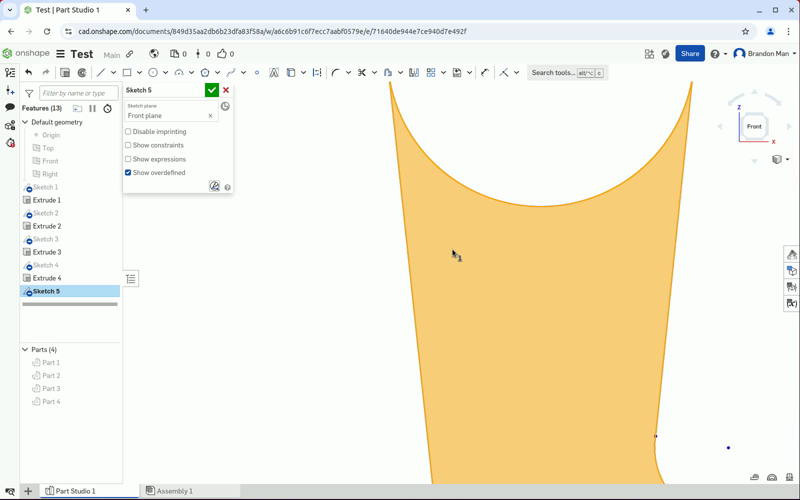
scroll(-6)
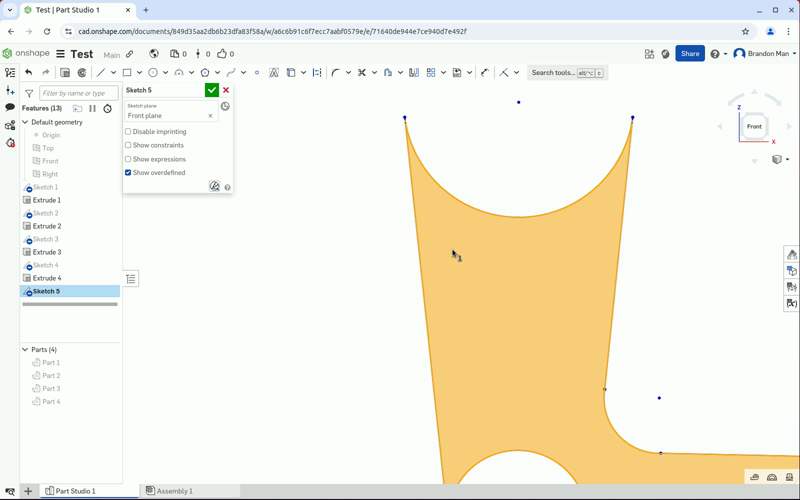
scroll(-6)
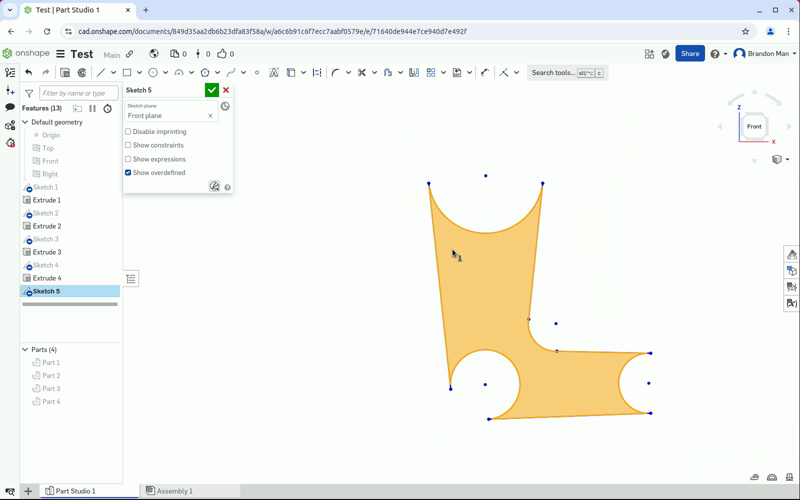
scroll(-6)
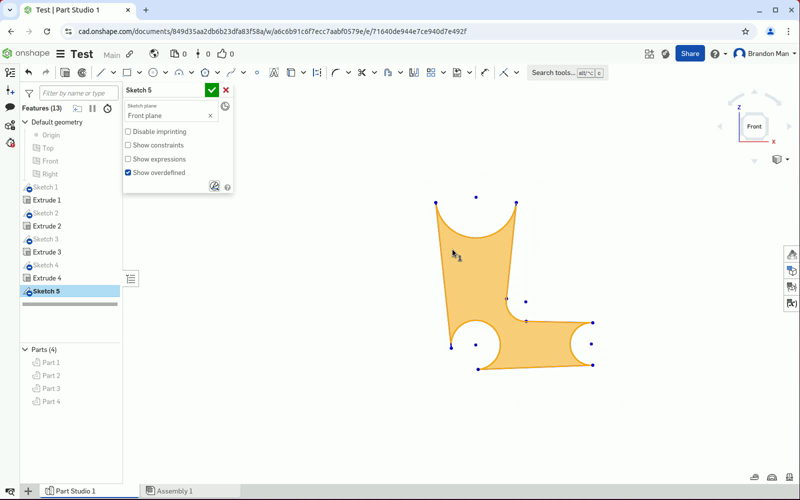
scroll(-6)
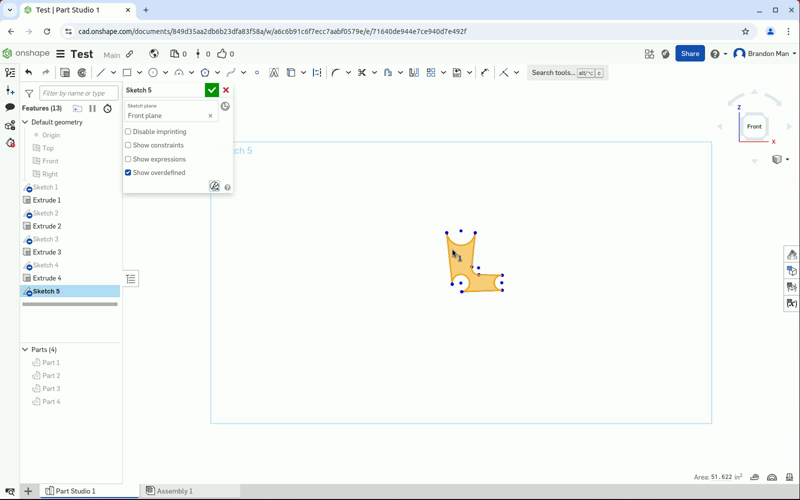
mouse_move(73, 352)
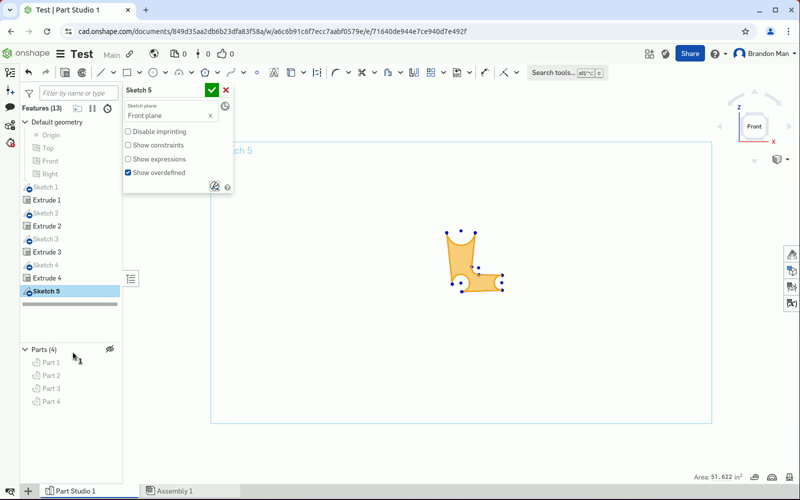
key(shift+y)
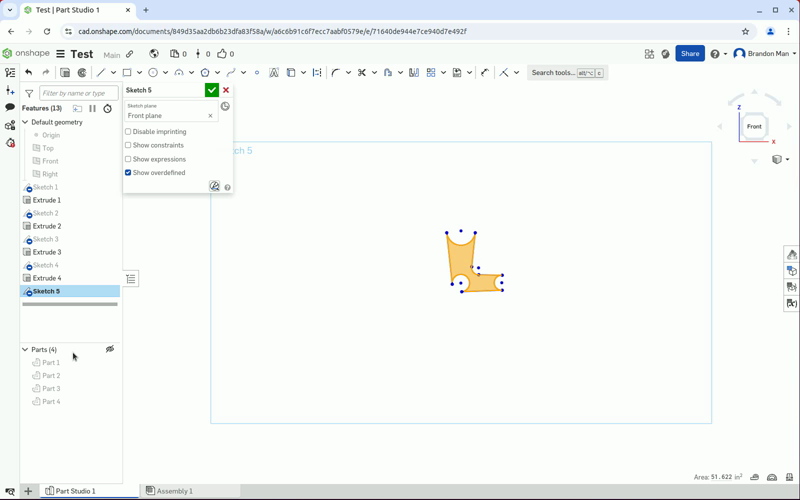
key(shift+e)
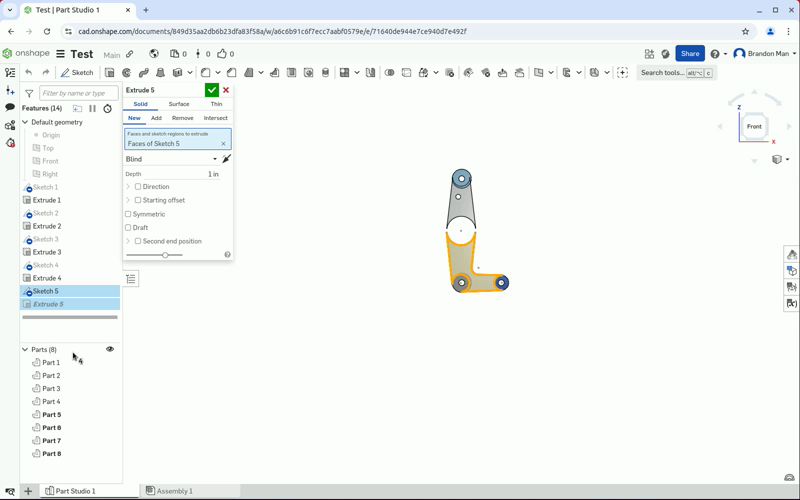
mouse_move(143, 106)
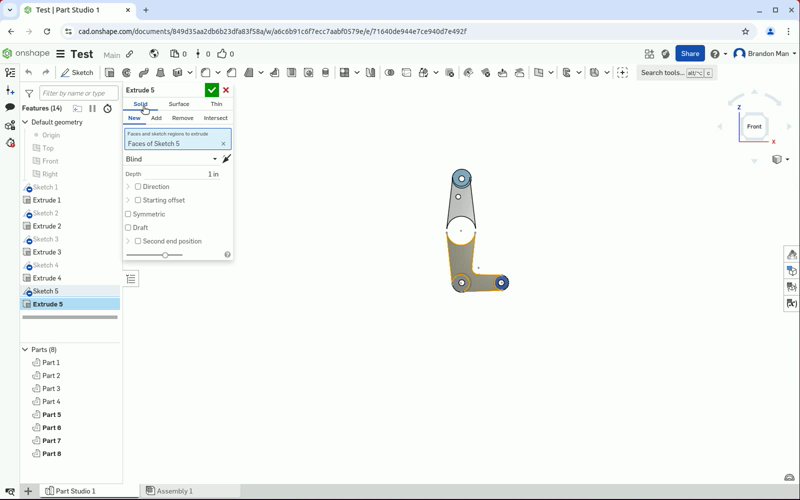
click(143, 106)
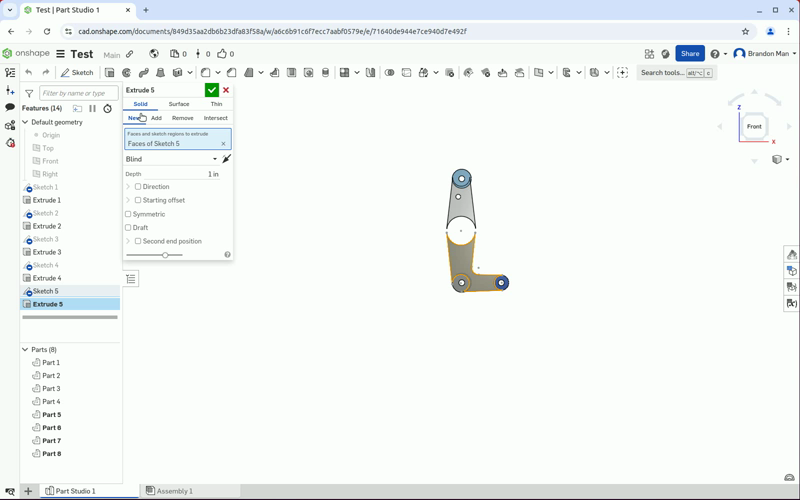
mouse_move(137, 120)
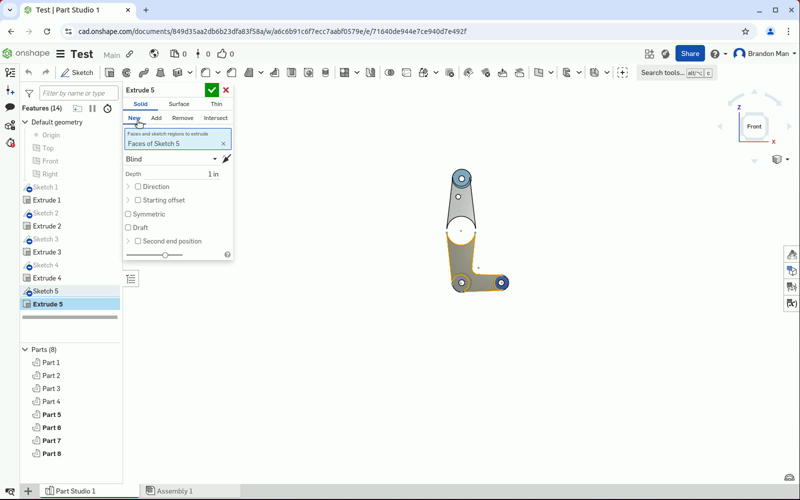
click(137, 120)
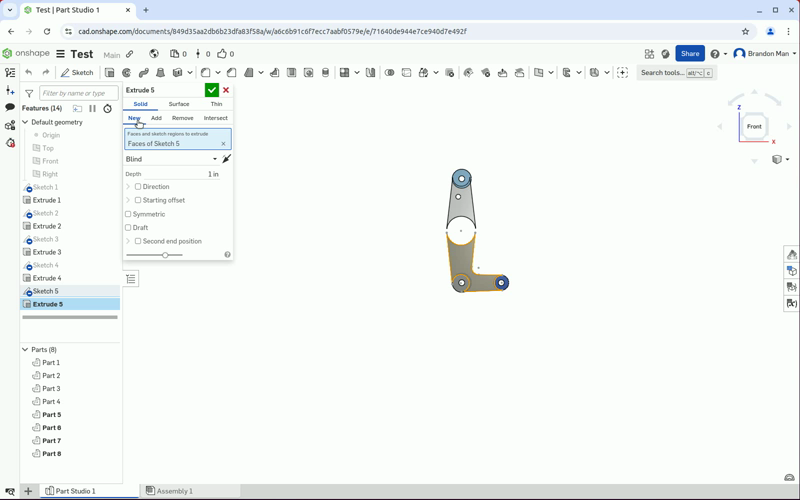
key(tab, 4)
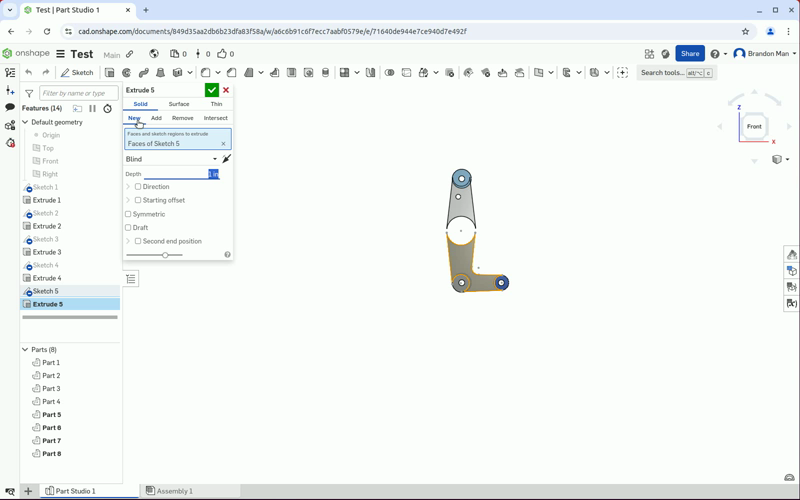
text(0.481)
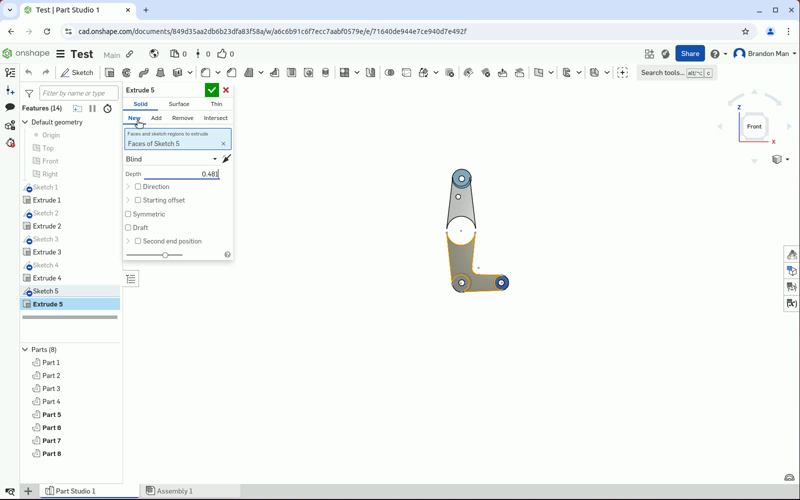
key(enter)
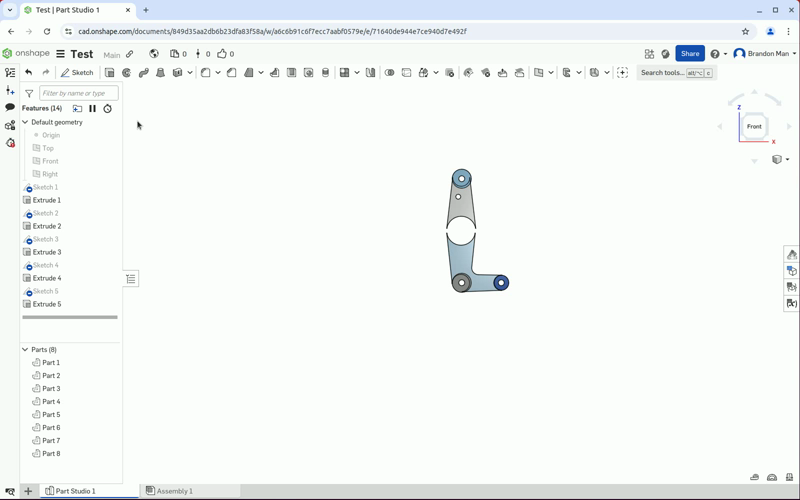
key(shift+h)
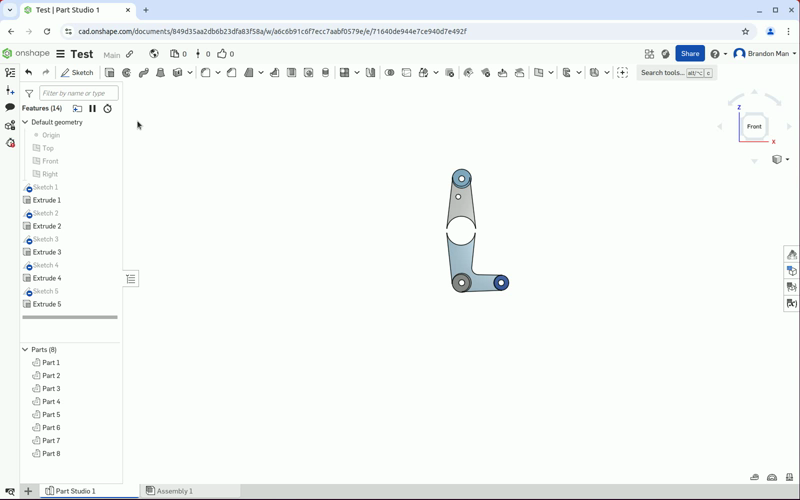
key(shift+h)
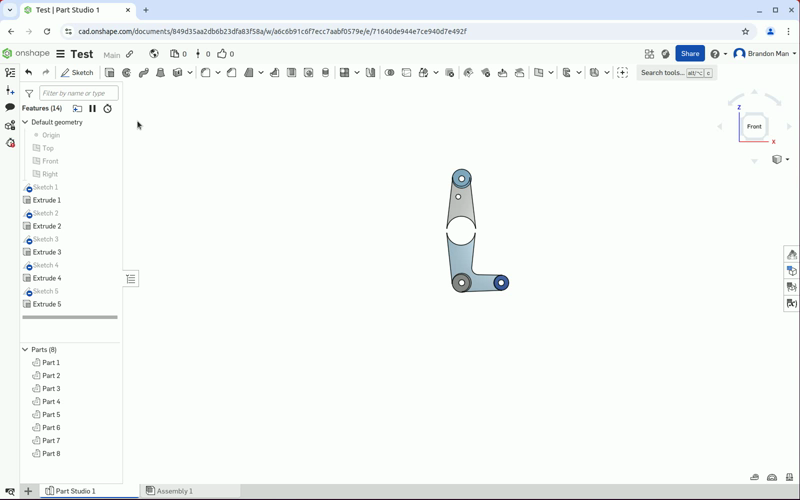
mouse_move(73, 189)
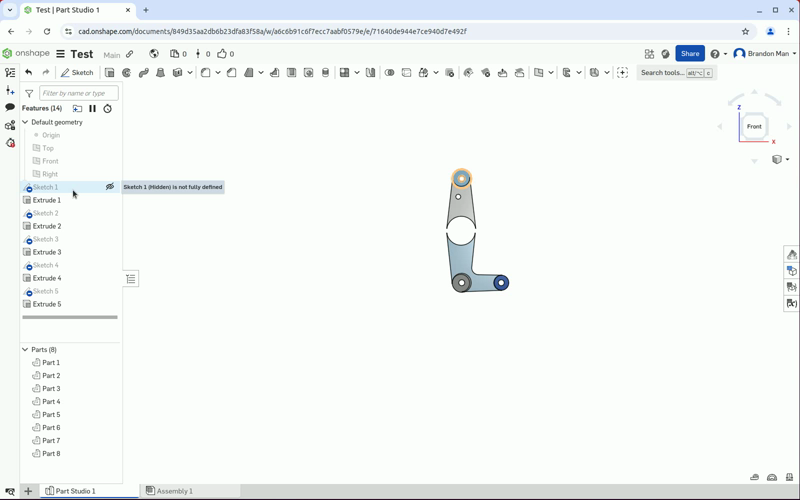
click(73, 189)
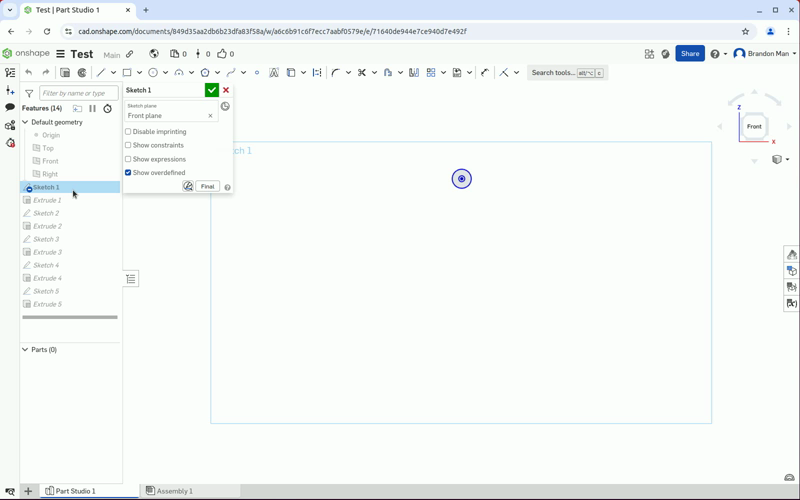
mouse_move(229, 92)
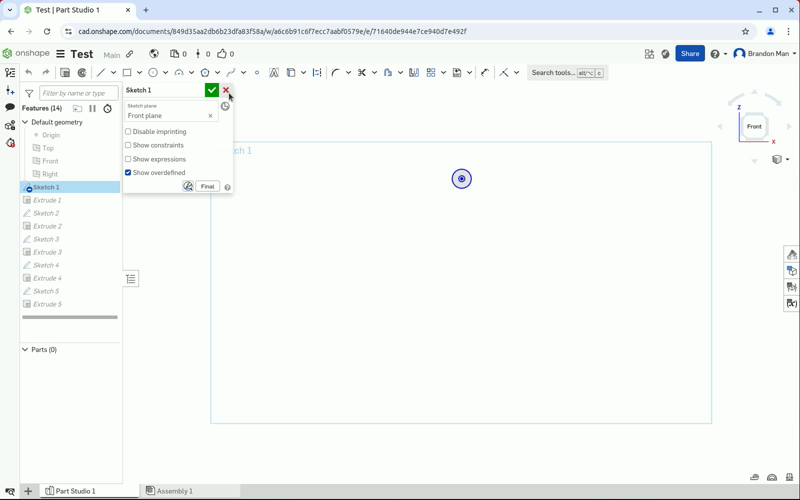
click(229, 92)
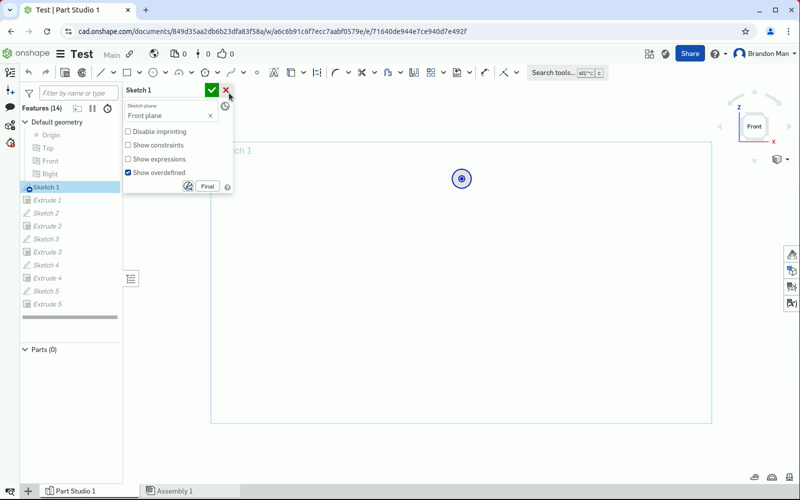
key(shift+s)
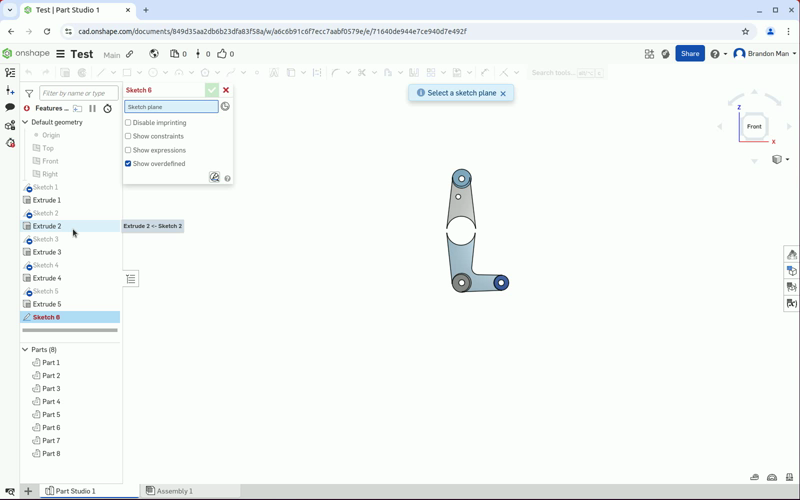
scroll(3)
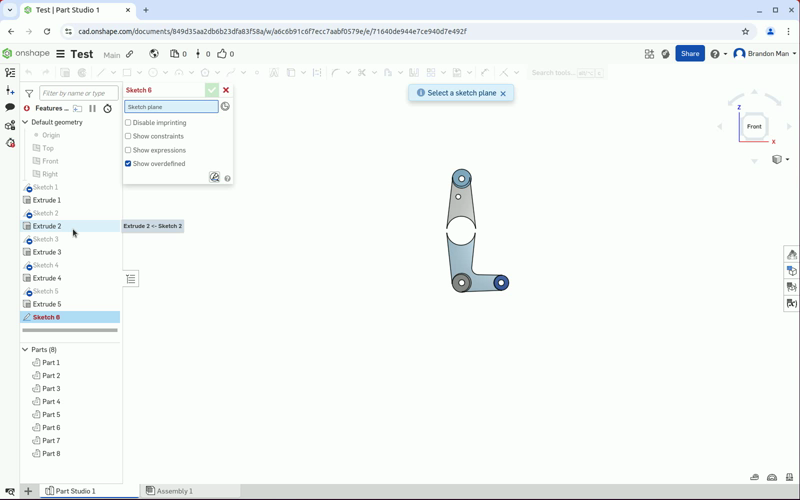
mouse_move(73, 163)
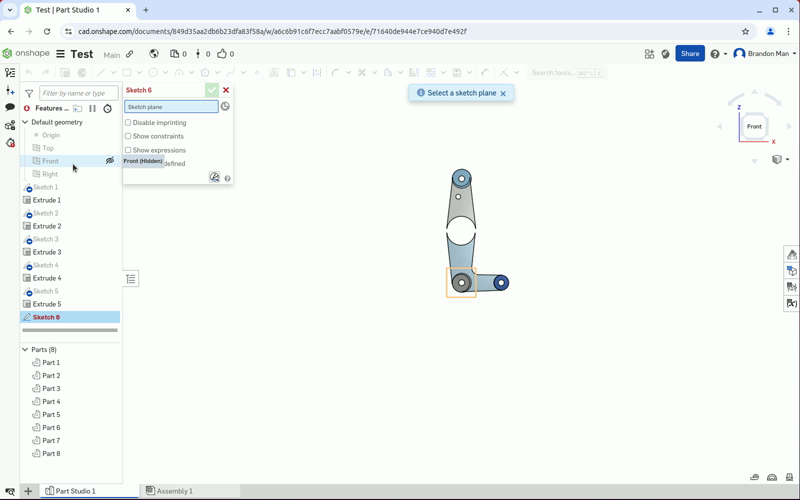
click(73, 163)
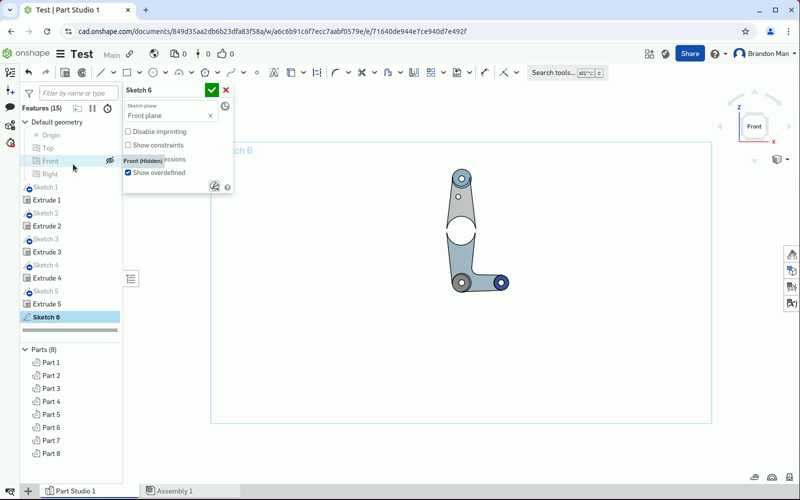
mouse_move(73, 352)
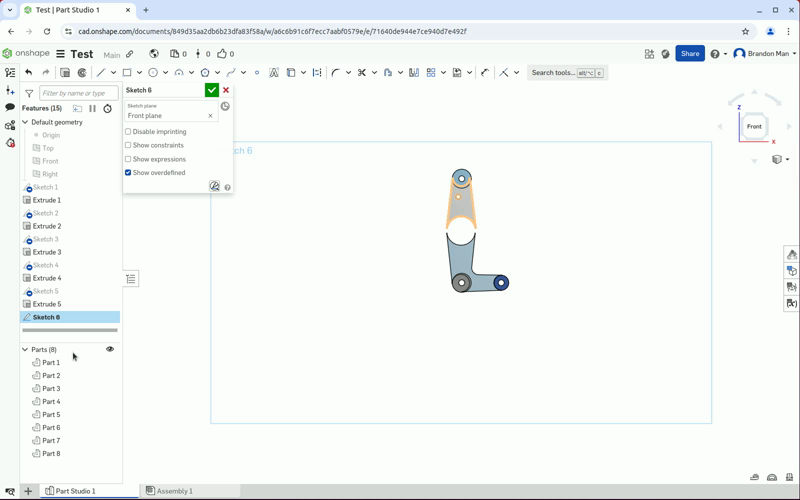
key(y)
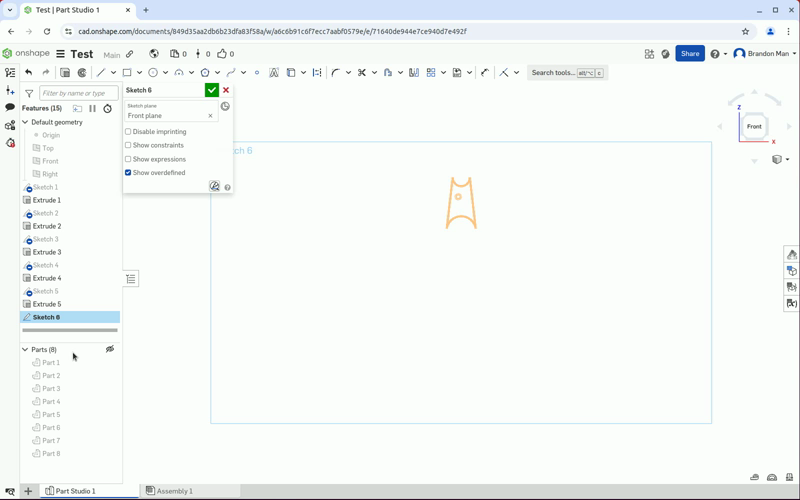
key(c)
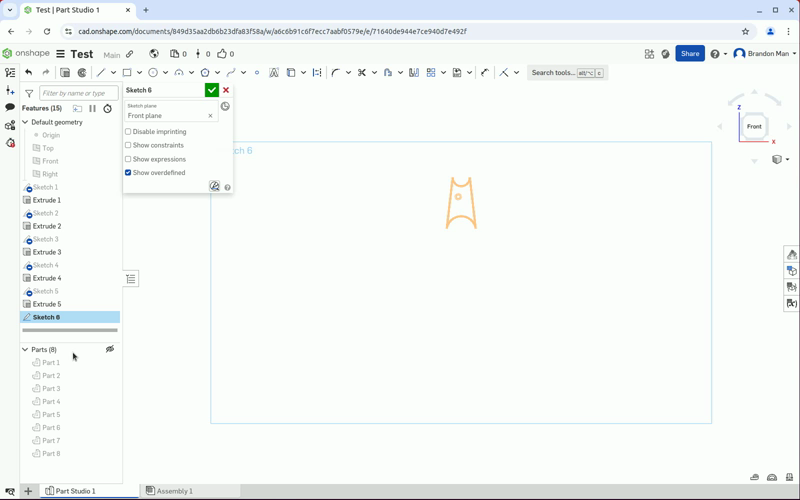
key_down(shift)
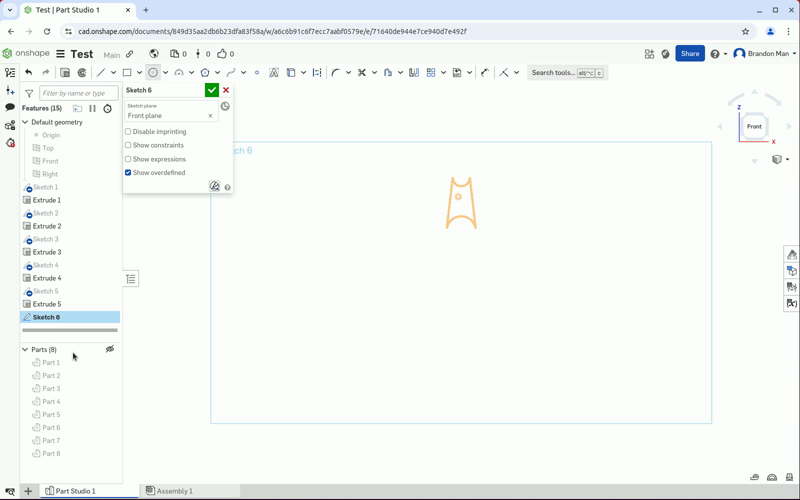
mouse_move(461, 231)
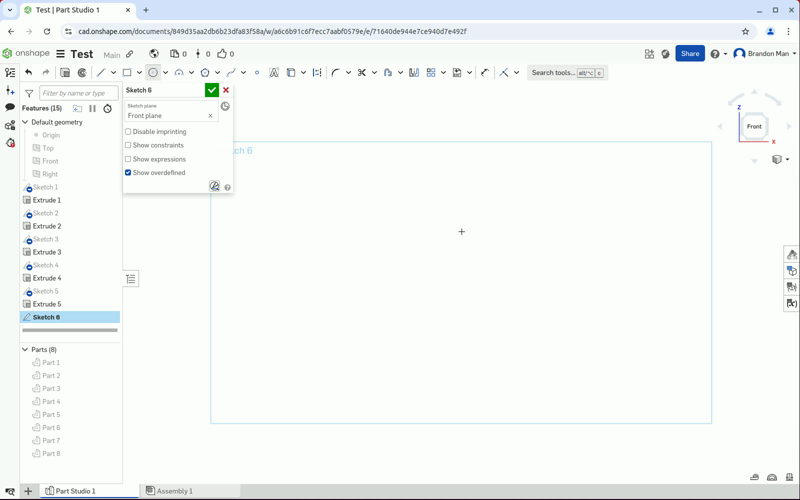
click(461, 231)
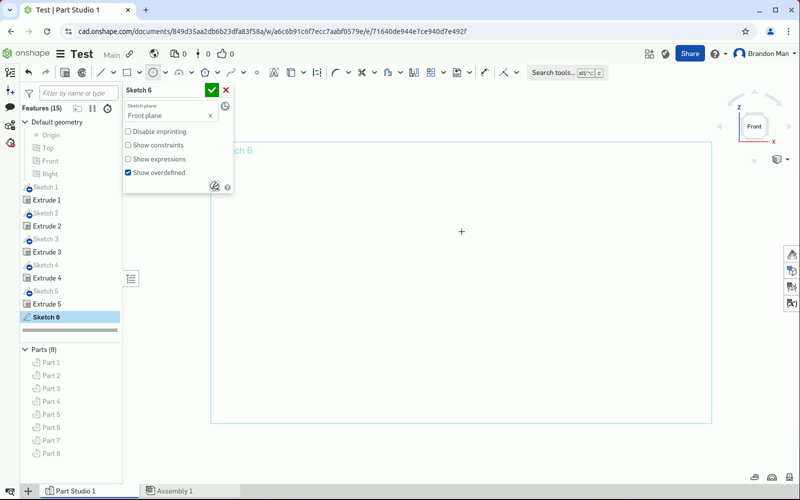
key_up(shift)
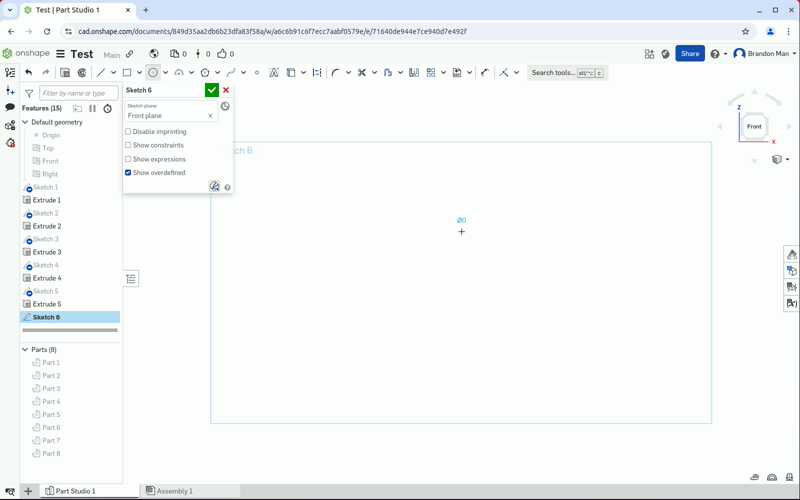
mouse_move(477, 231)
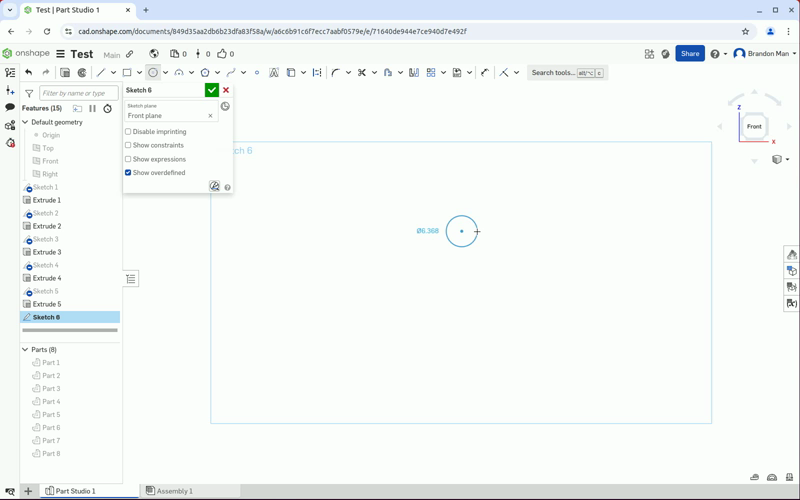
click(477, 231)
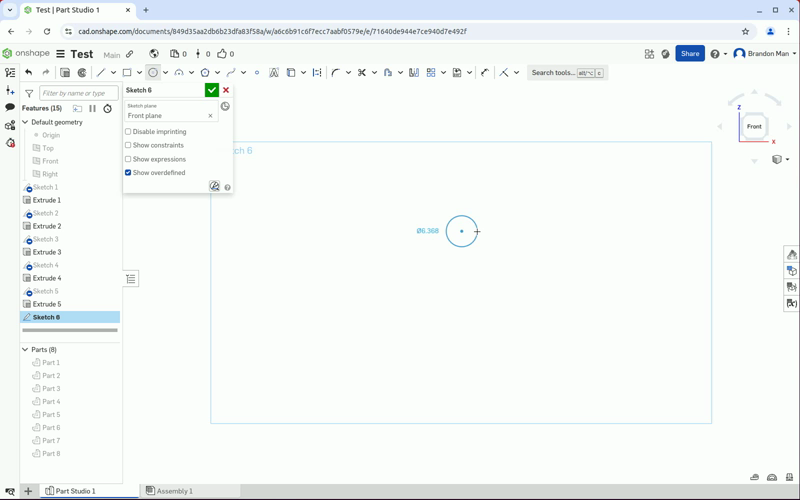
key(esc)
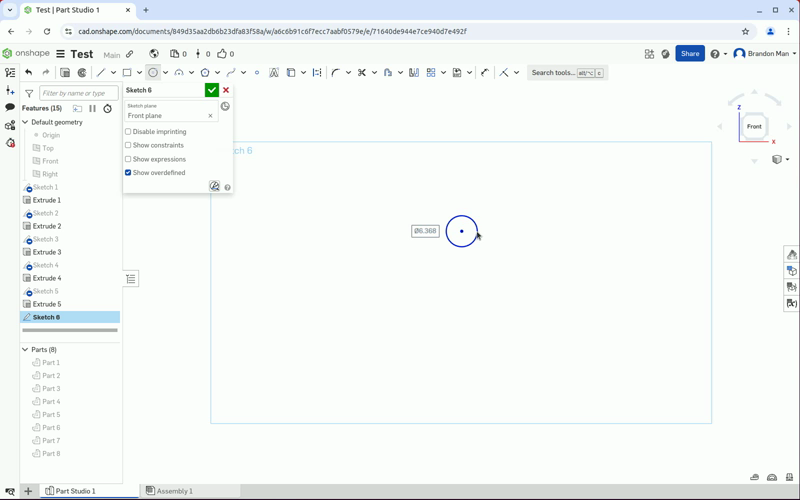
key(c)
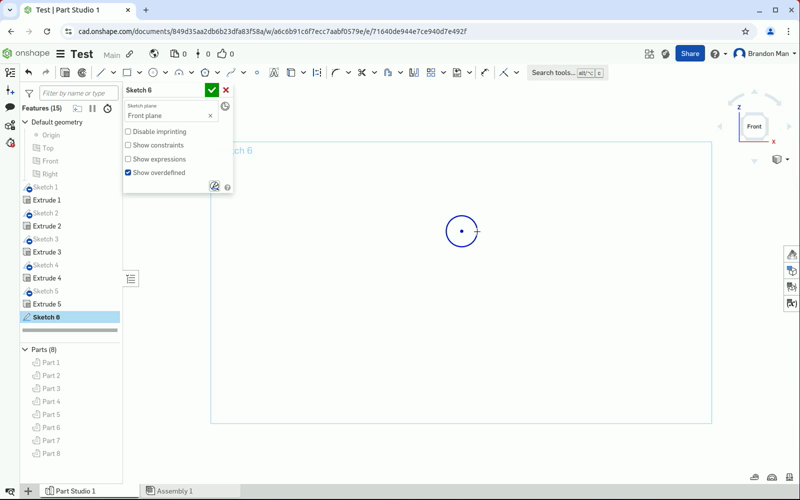
key_down(shift)
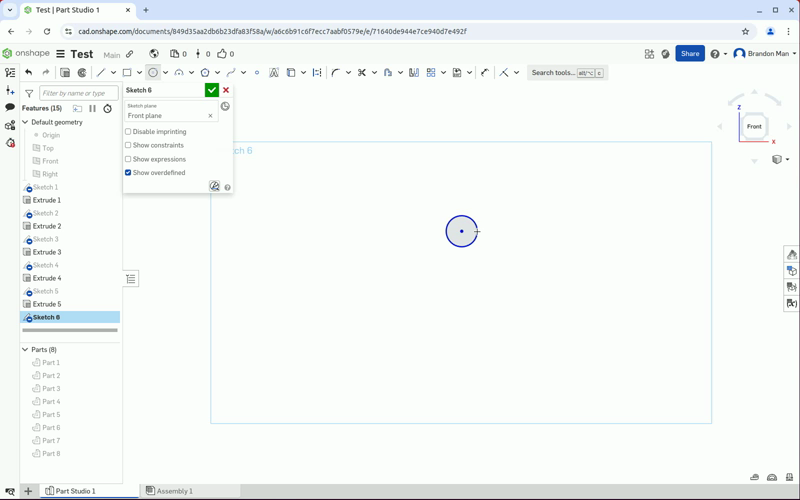
mouse_move(461, 231)
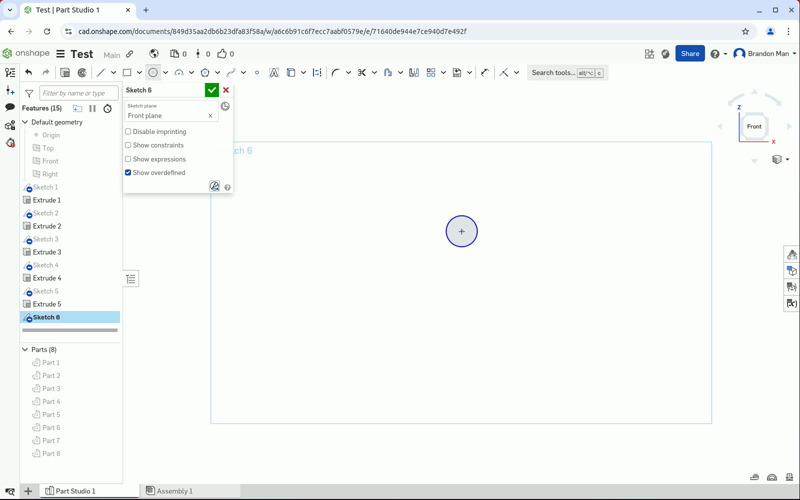
click(461, 231)
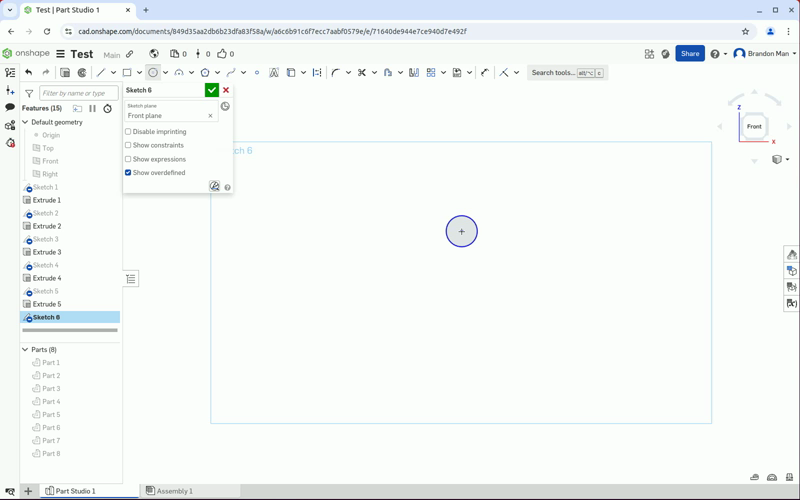
key_up(shift)
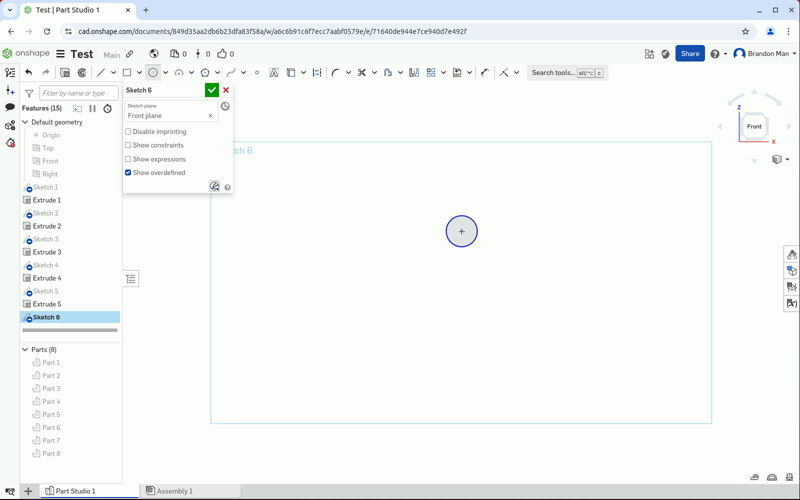
mouse_move(465, 231)
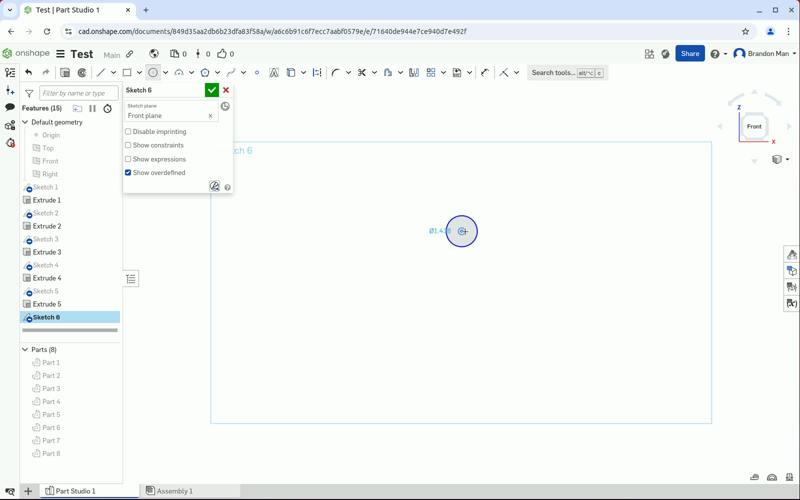
scroll(6)
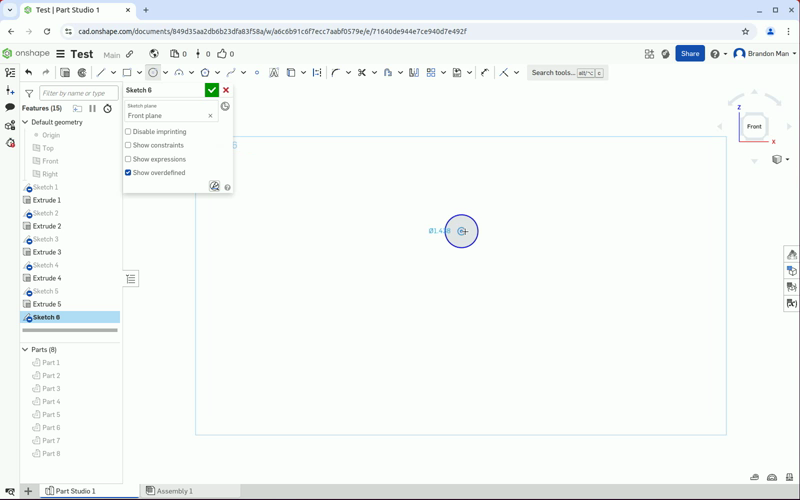
scroll(6)
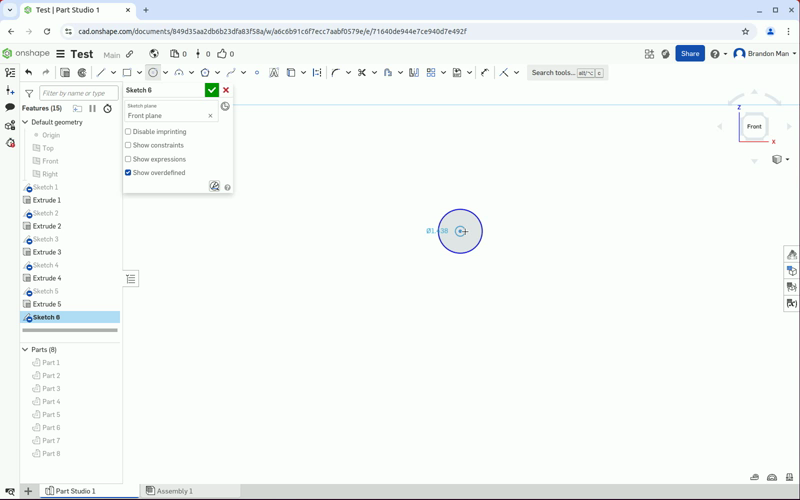
scroll(6)
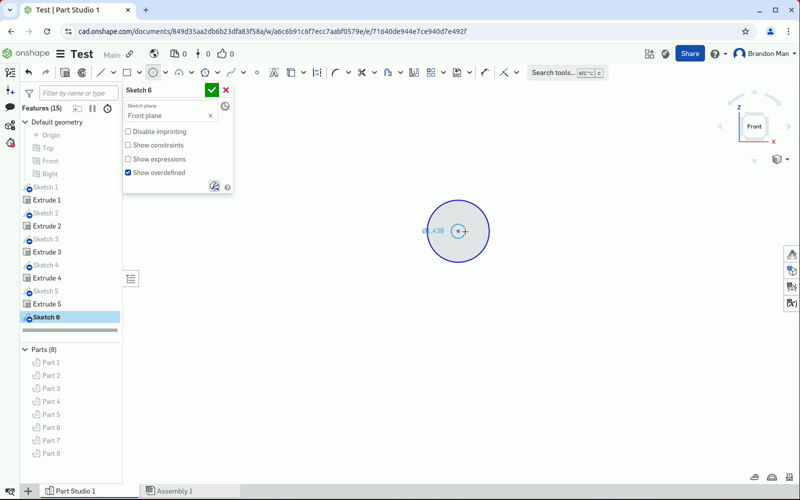
scroll(6)
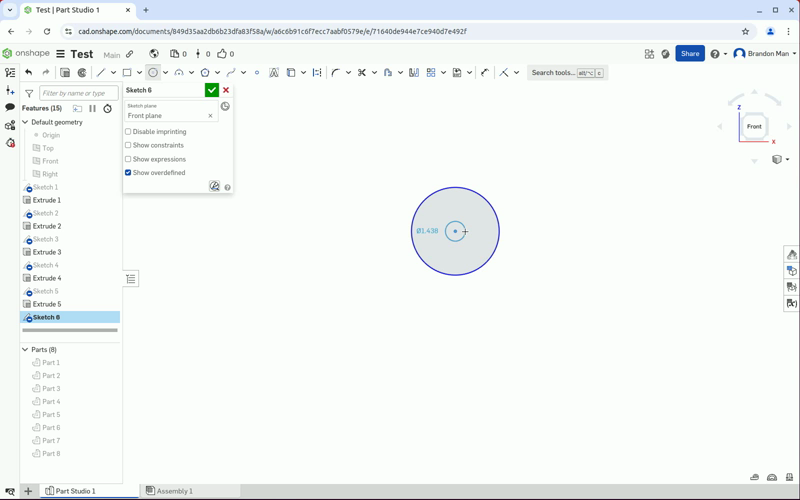
scroll(6)
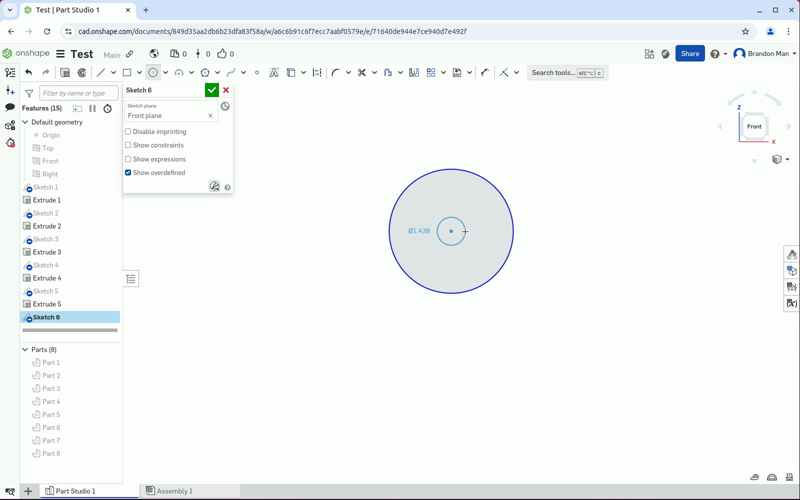
scroll(6)
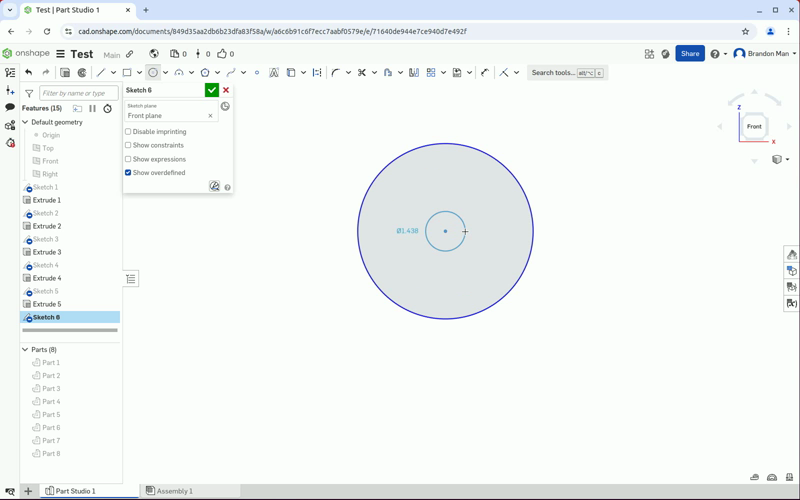
scroll(6)
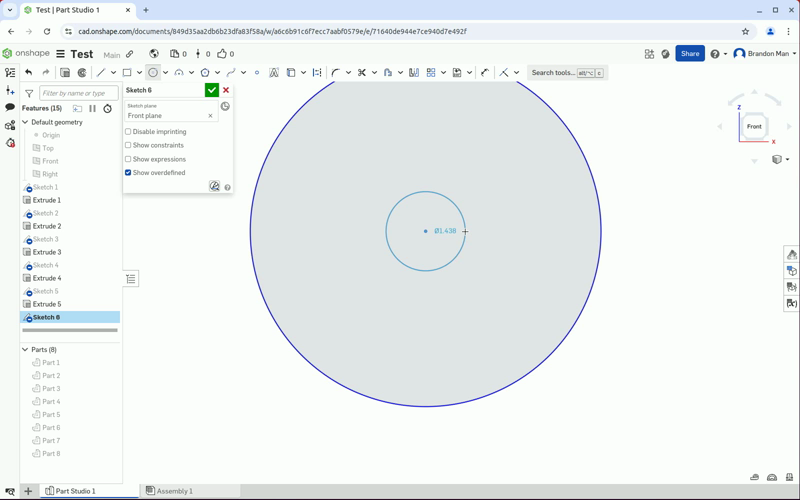
click(465, 231)
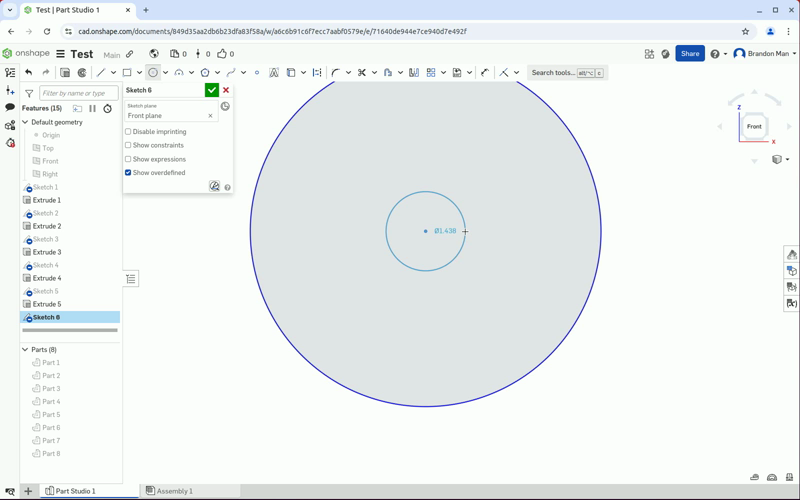
scroll(-6)
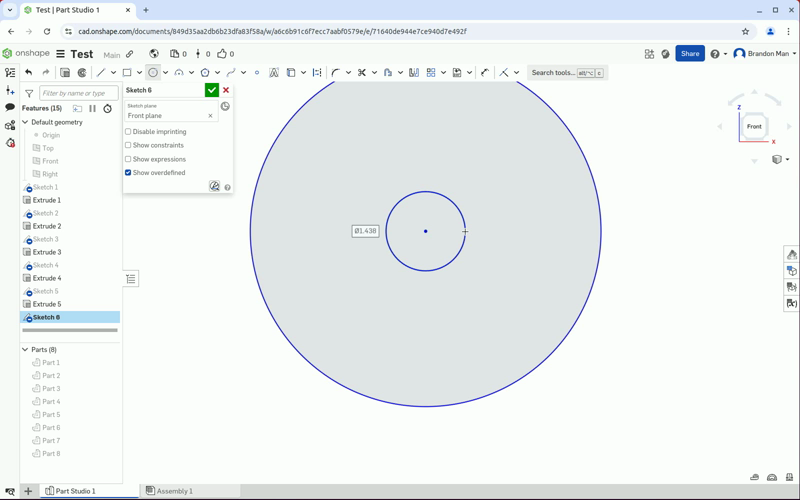
scroll(-6)
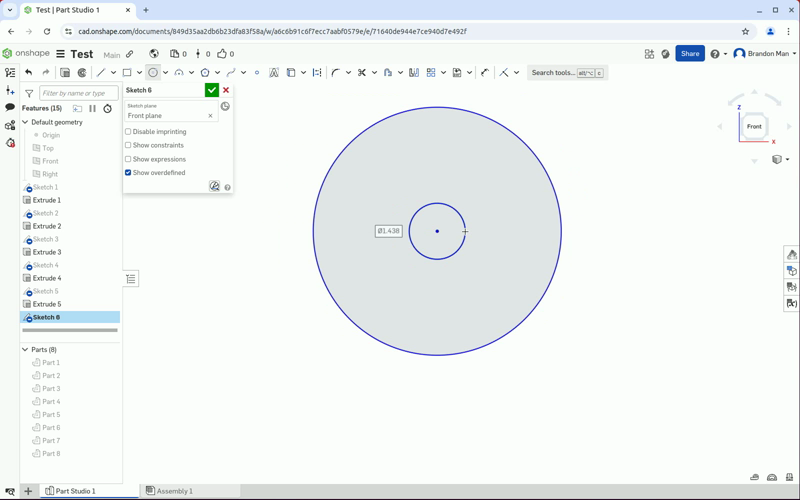
scroll(-6)
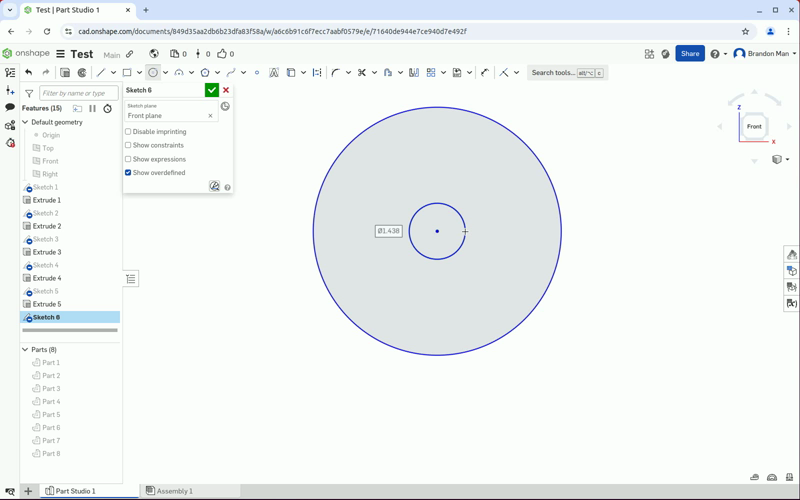
scroll(-6)
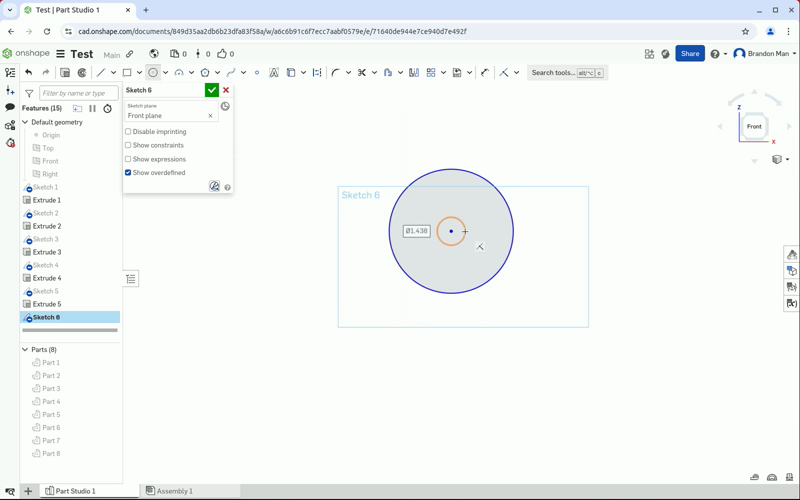
scroll(-6)
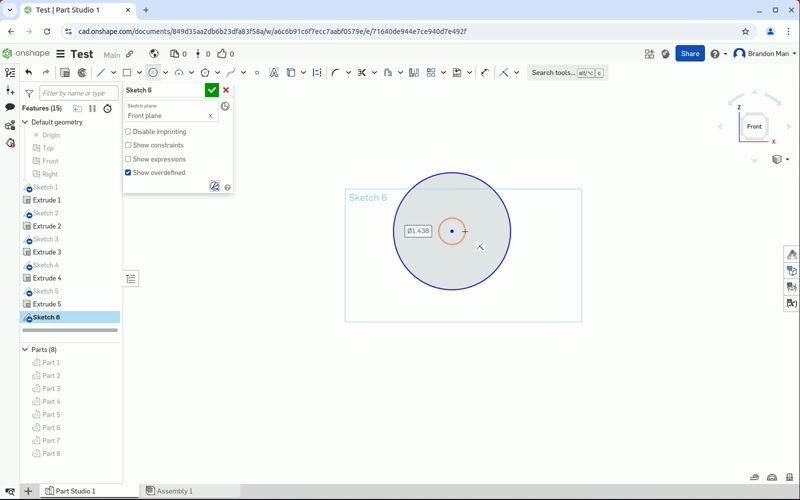
scroll(-6)
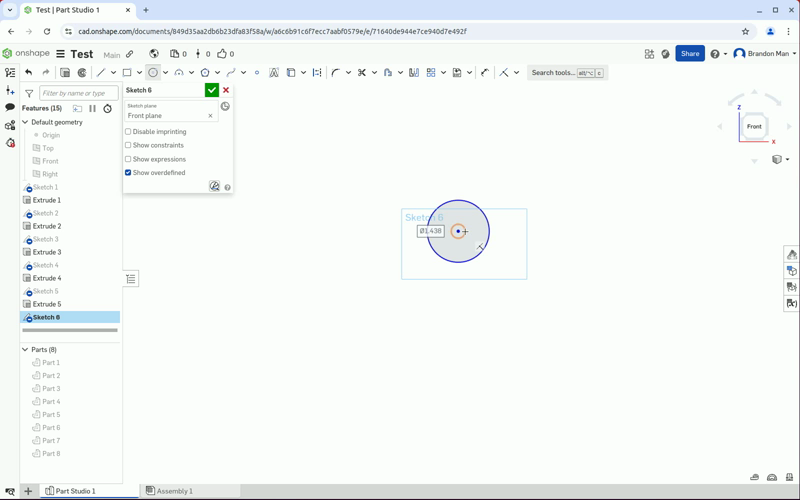
scroll(-6)
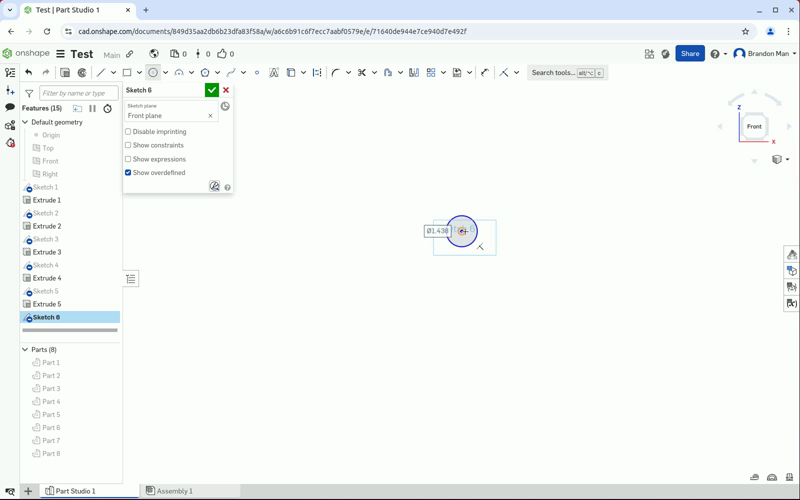
key(esc)
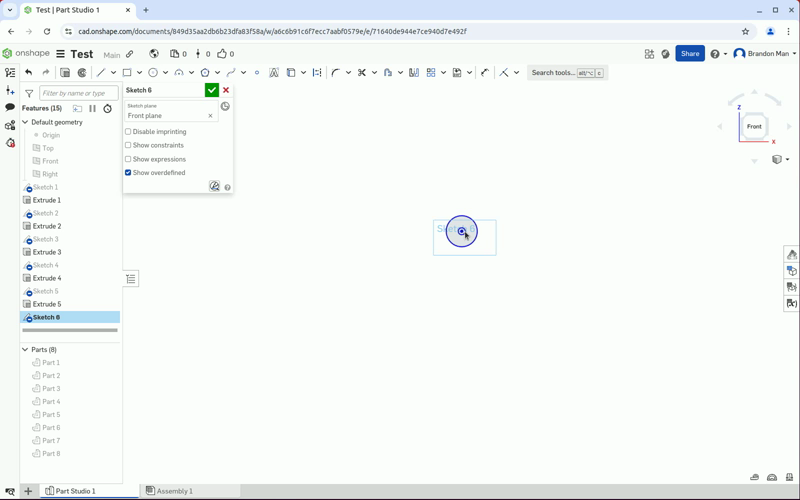
mouse_move(467, 228)
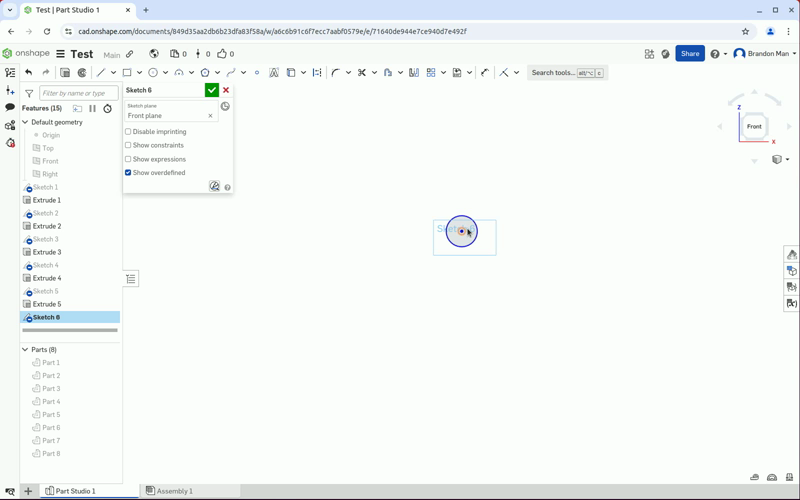
scroll(6)
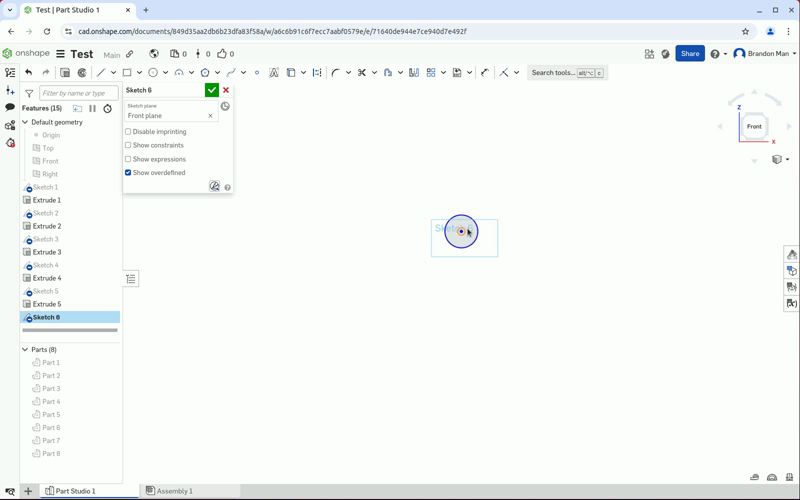
scroll(6)
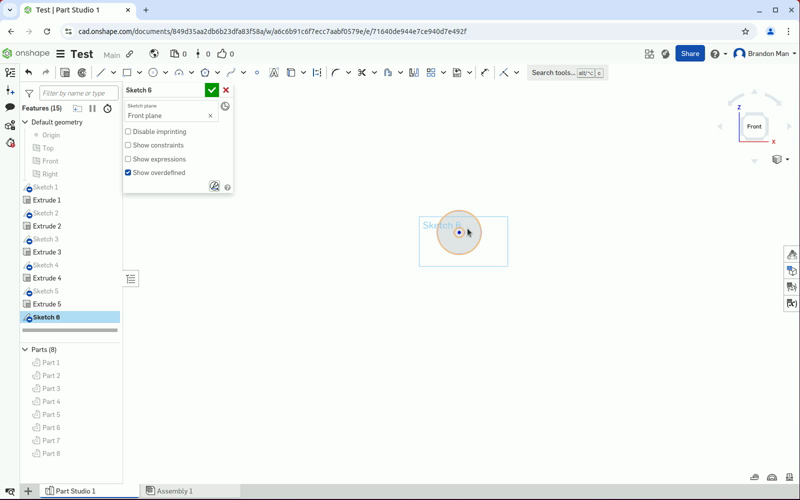
scroll(6)
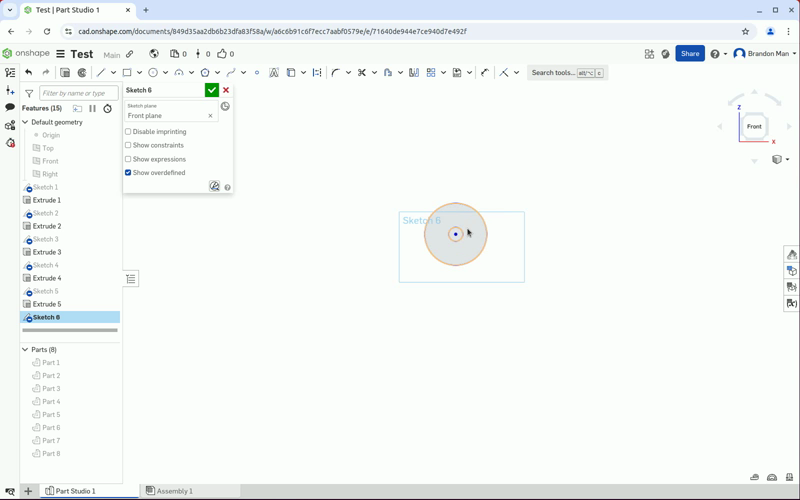
scroll(6)
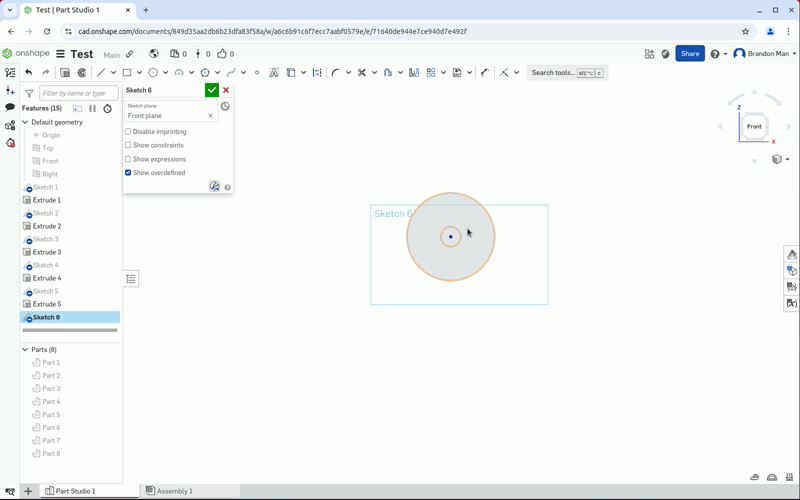
scroll(6)
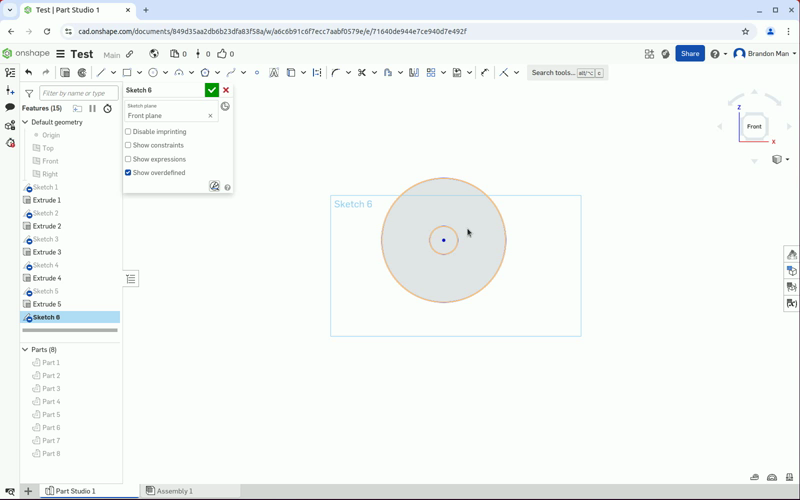
scroll(6)
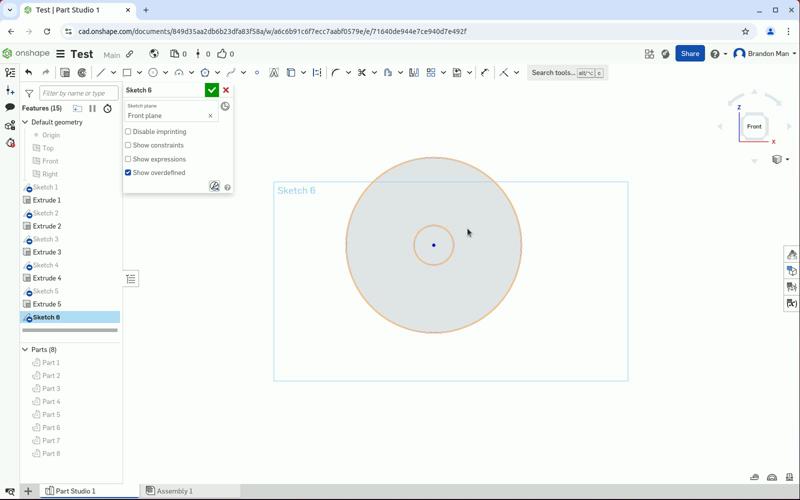
scroll(6)
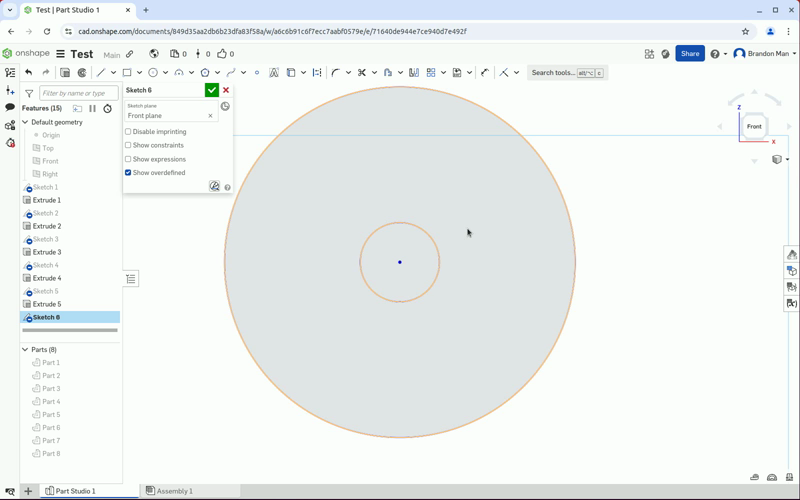
click(467, 228)
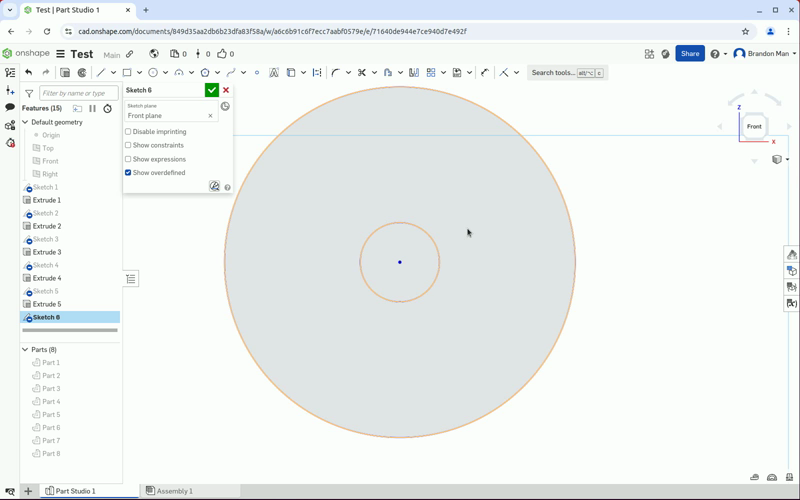
scroll(-6)
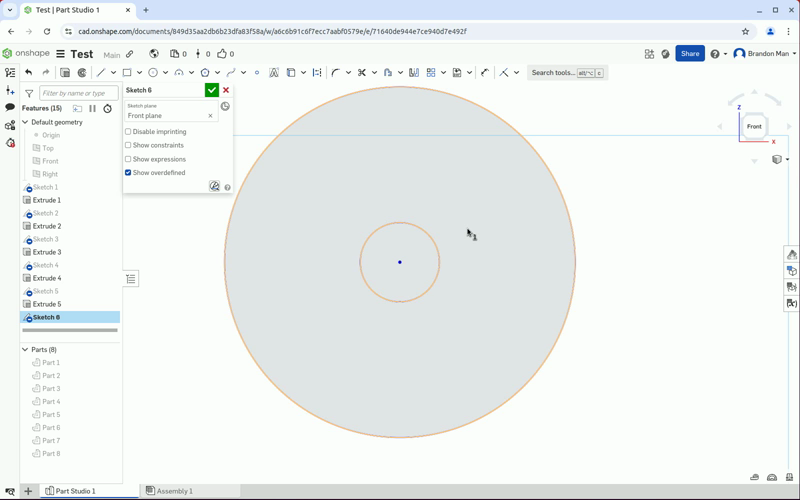
scroll(-6)
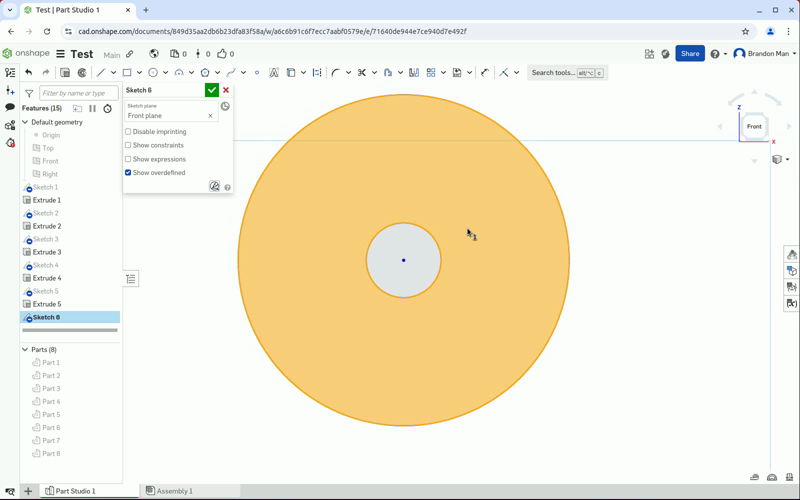
scroll(-6)
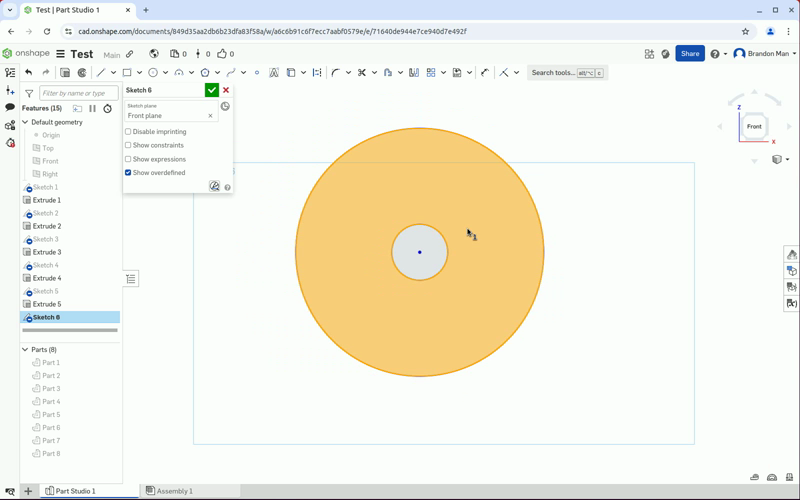
scroll(-6)
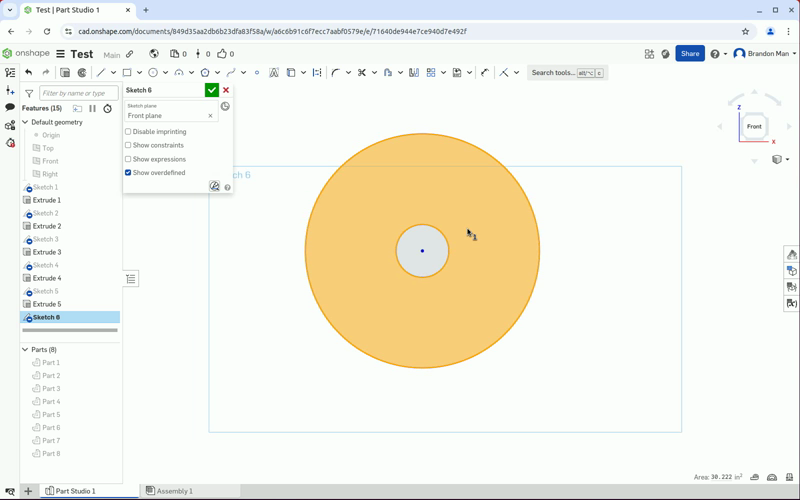
scroll(-6)
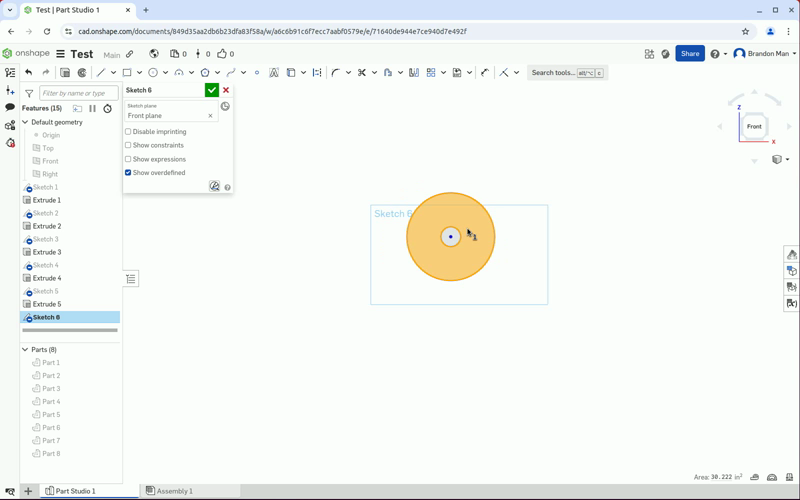
scroll(-6)
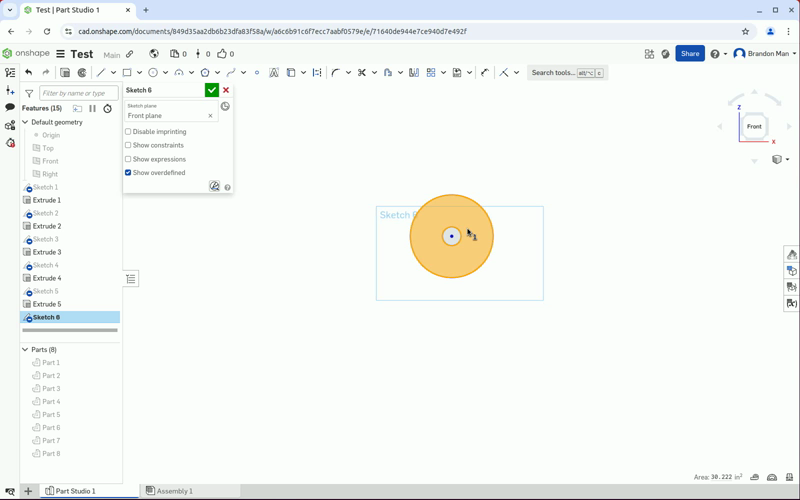
scroll(-6)
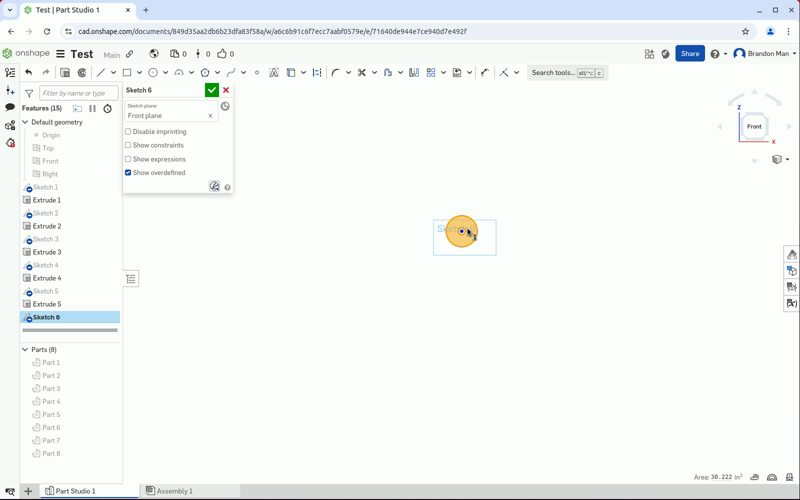
mouse_move(73, 352)
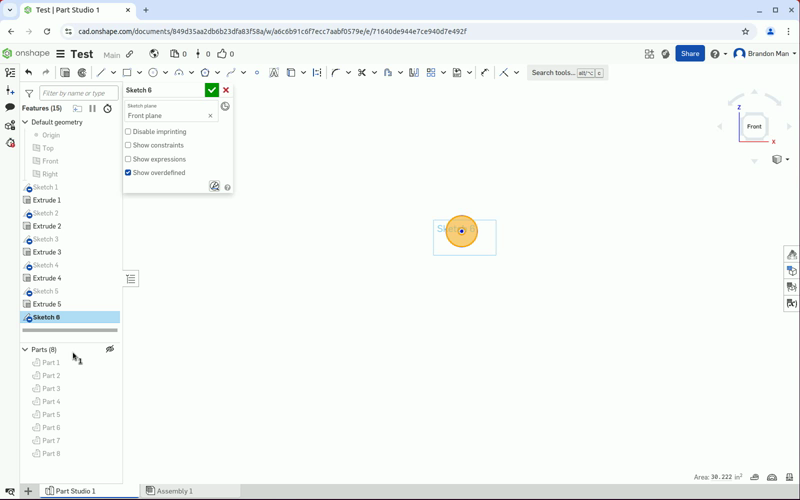
key(shift+y)
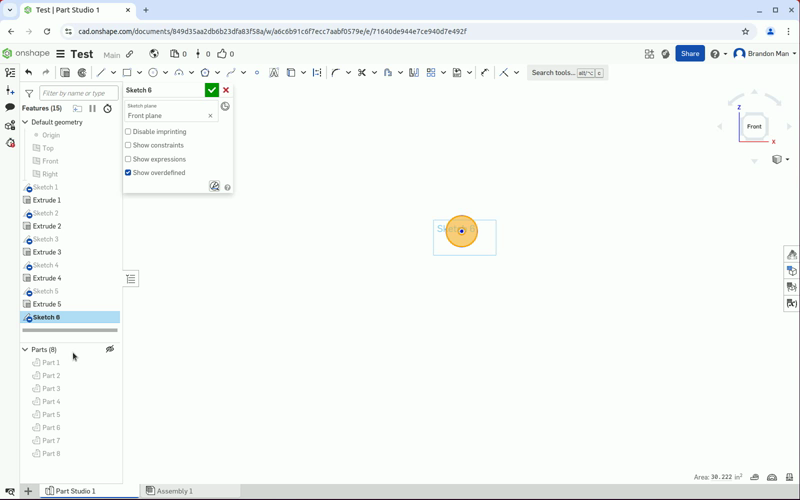
key(shift+e)
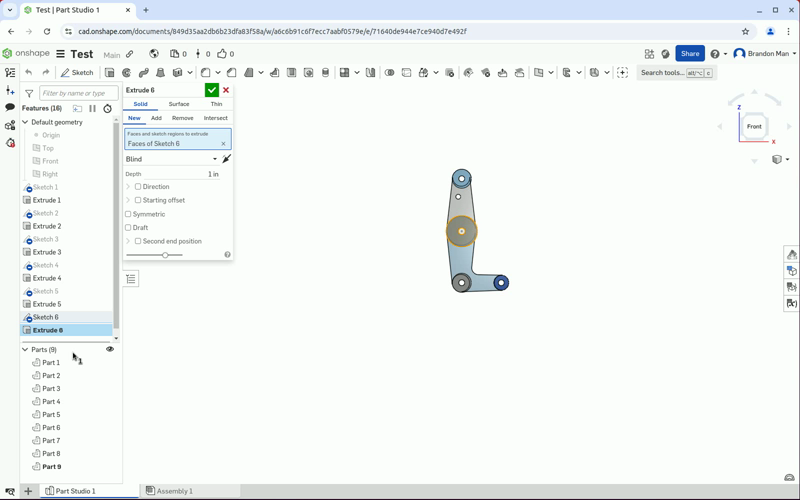
mouse_move(143, 106)
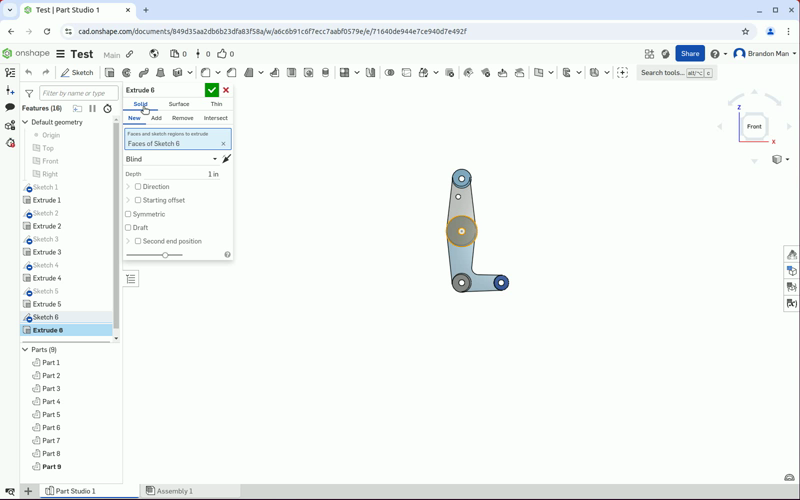
click(143, 106)
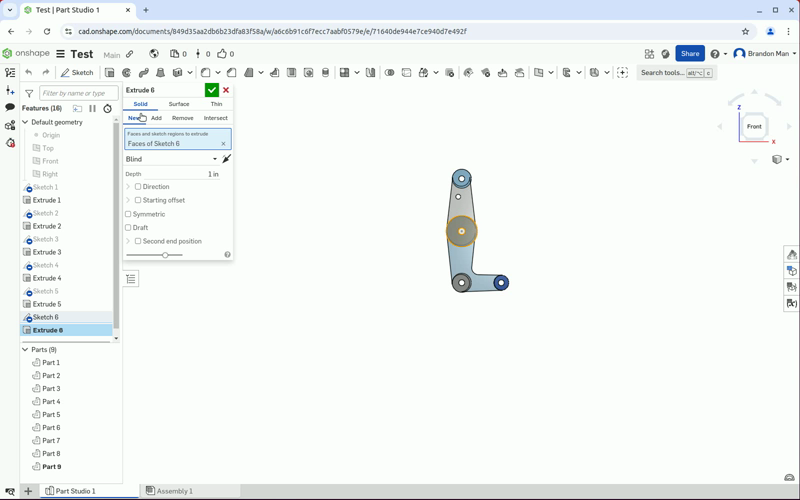
mouse_move(137, 120)
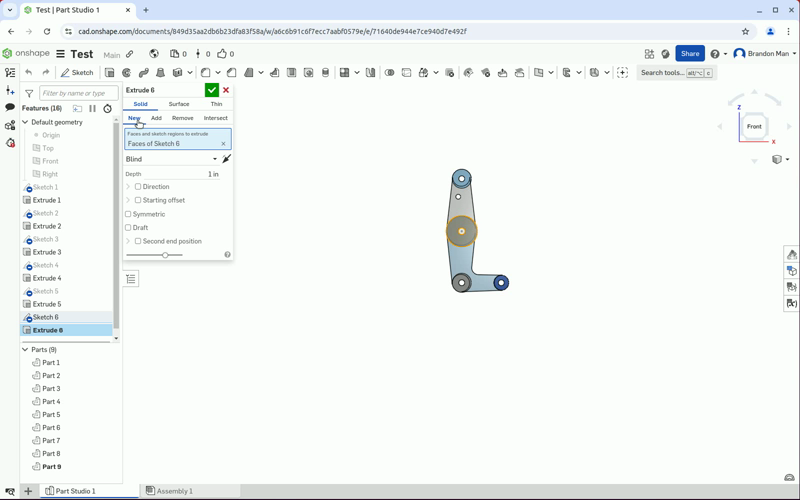
click(137, 120)
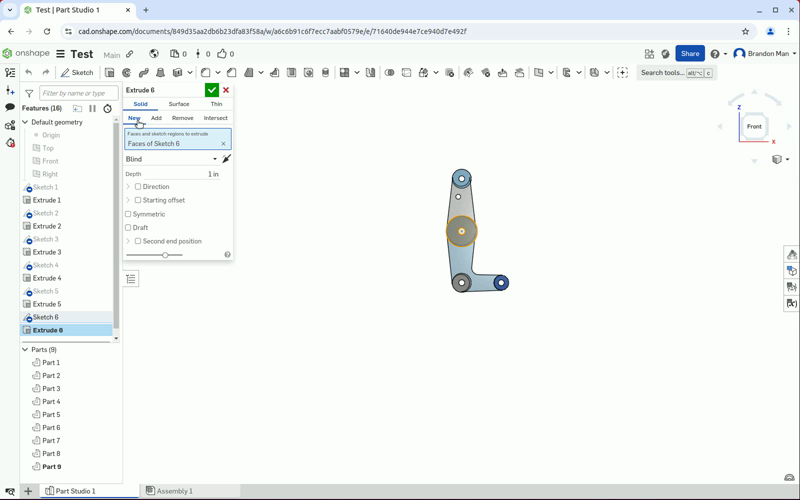
key(tab, 4)
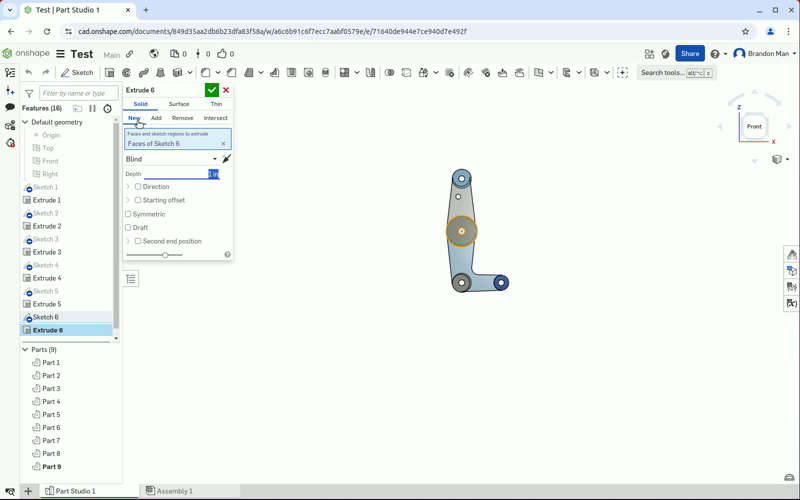
text(0.481)
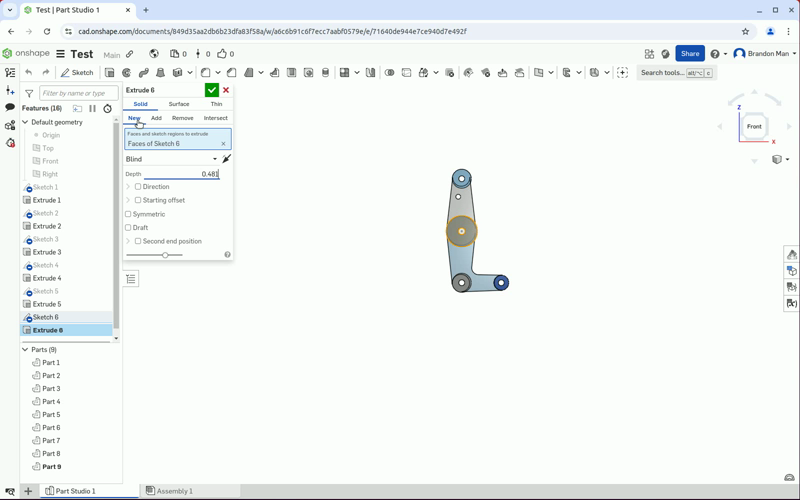
key(enter)
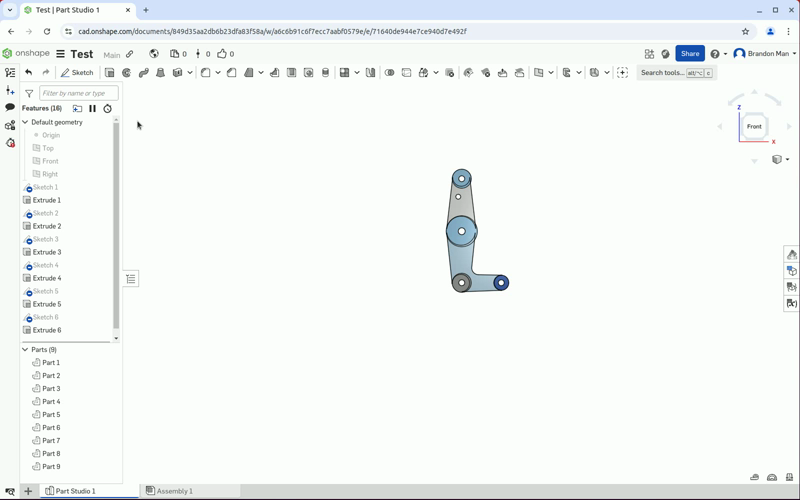
key(shift+h)
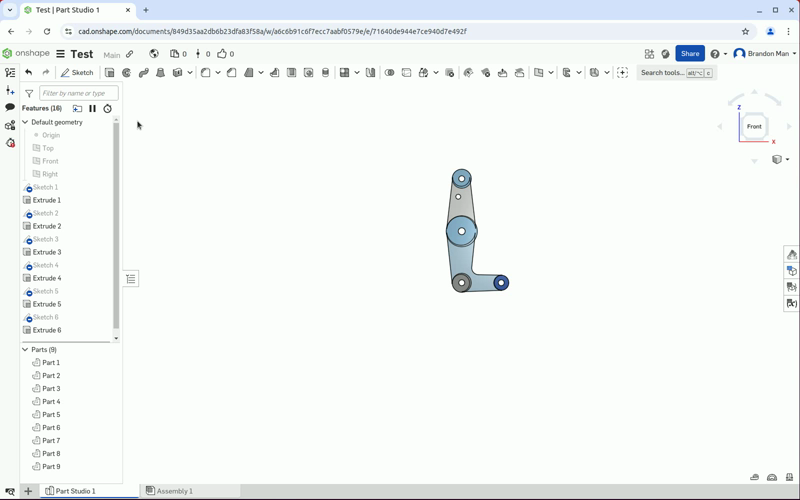
key(shift+h)
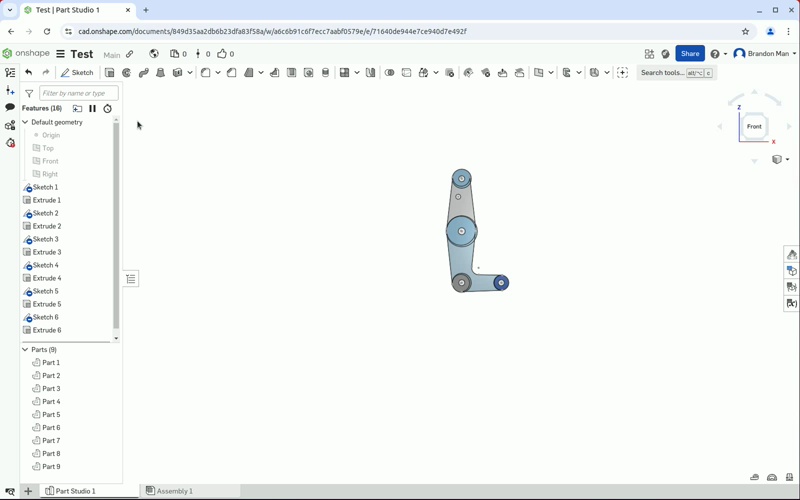
key(shift+7)
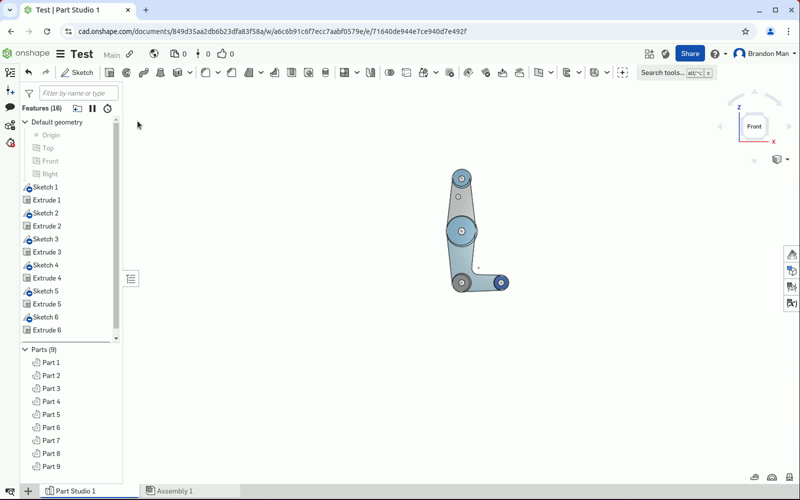
key(left, 2)
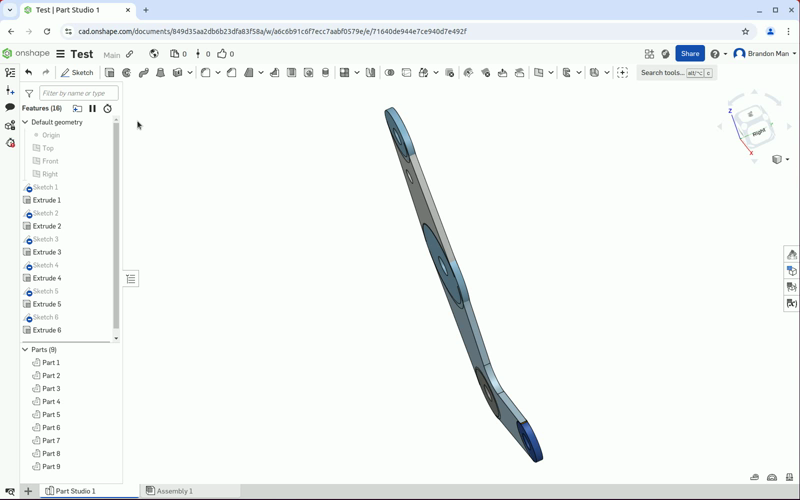
key(down, 2)
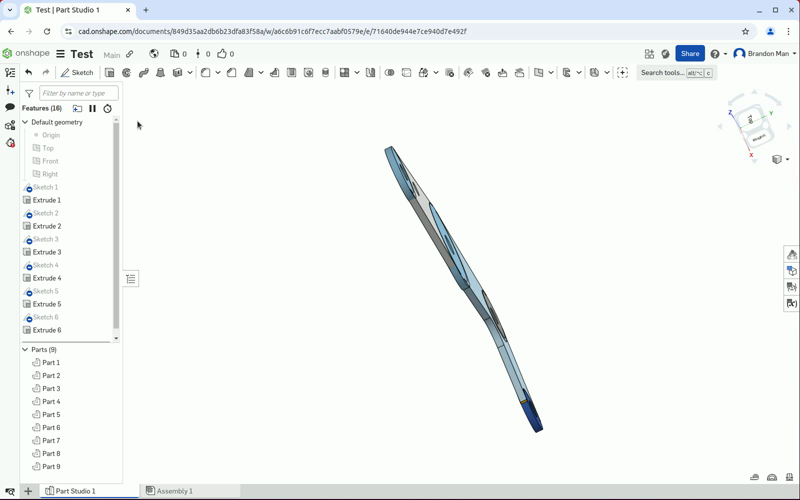
key(up, 2)
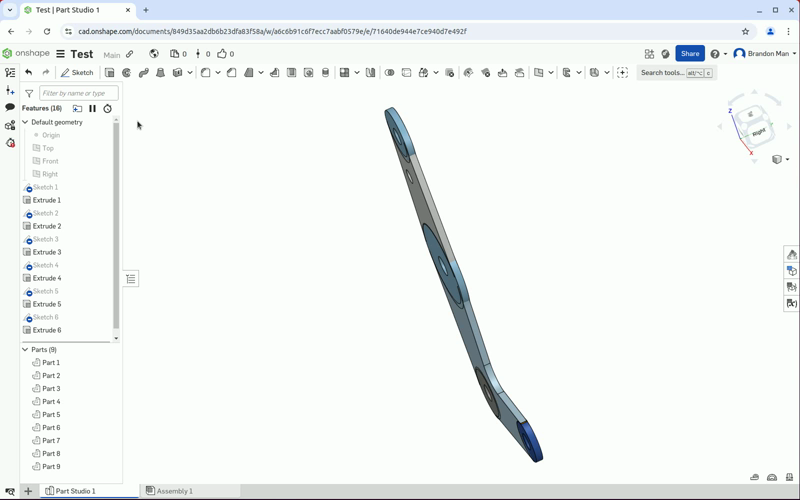
key(right, 2)
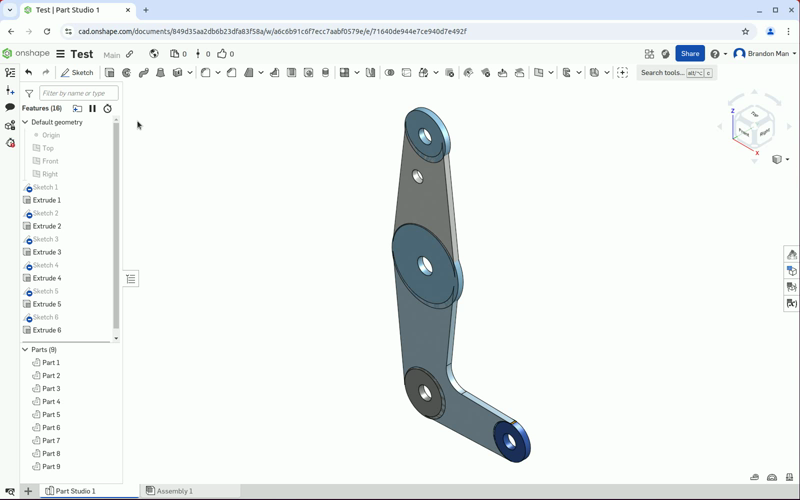
mouse_move(69, 189)
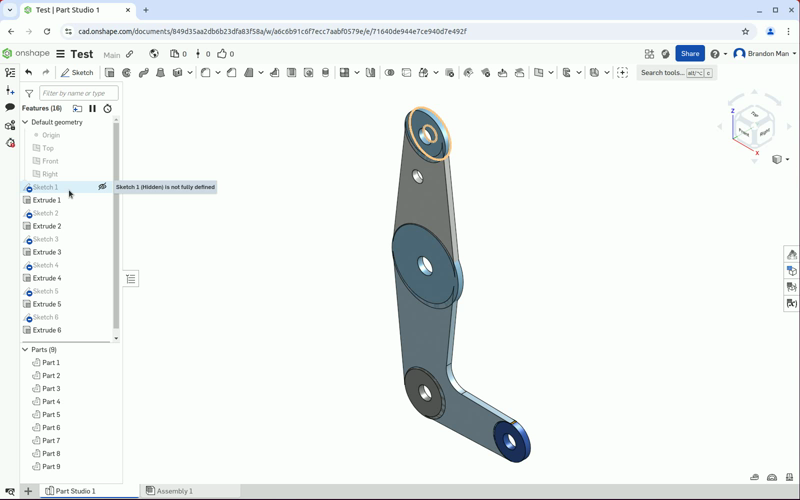
click(69, 189)